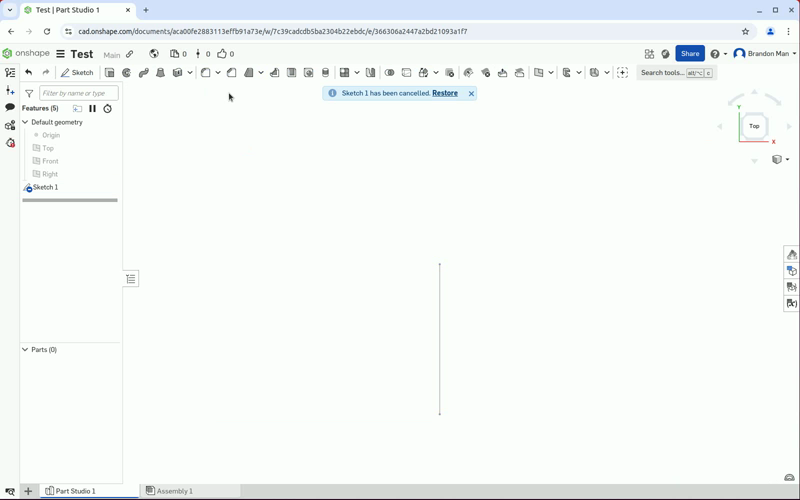
key(shift+h)
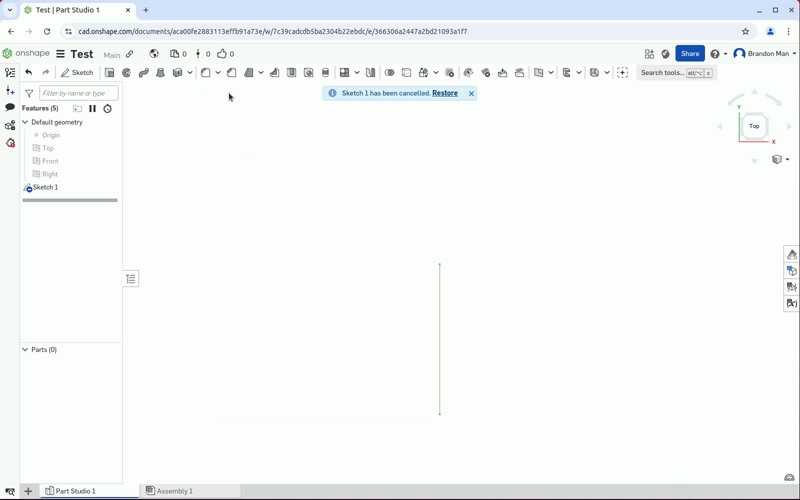
key(shift+s)
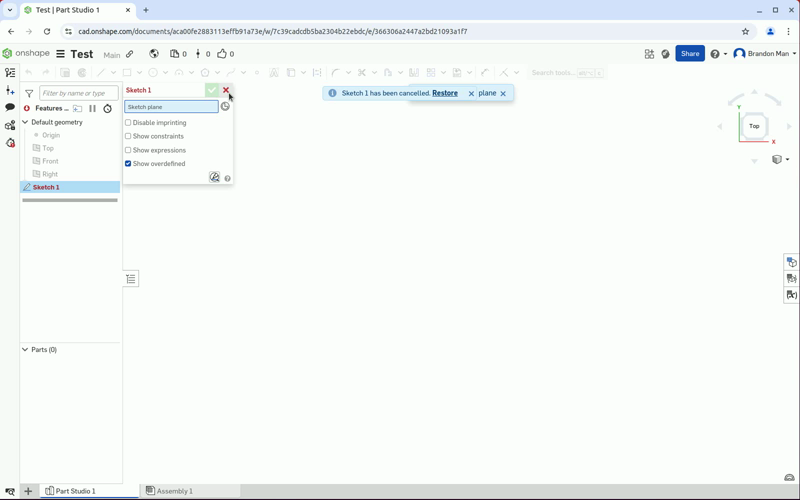
mouse_move(73, 150)
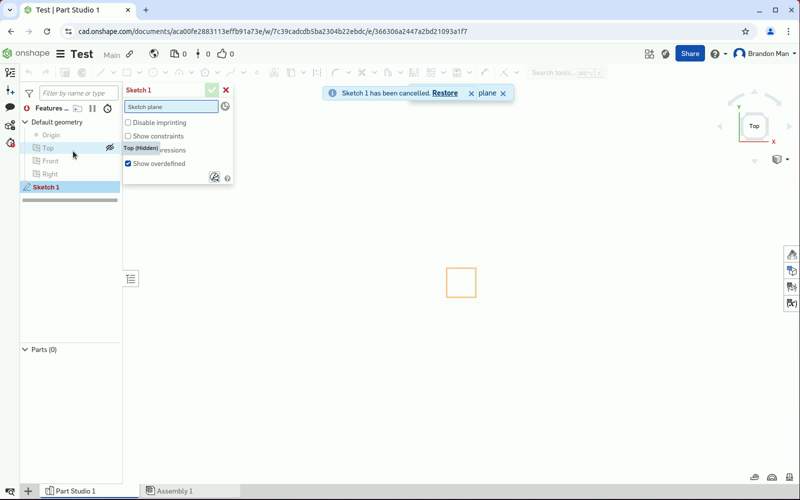
click(73, 150)
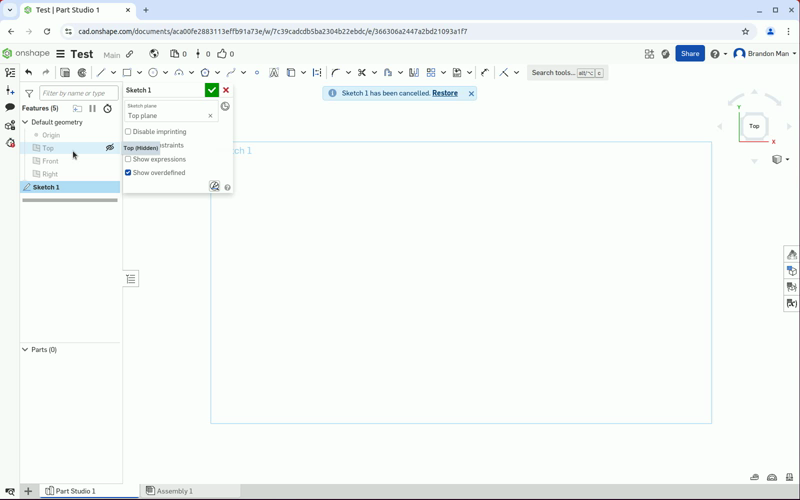
mouse_move(73, 352)
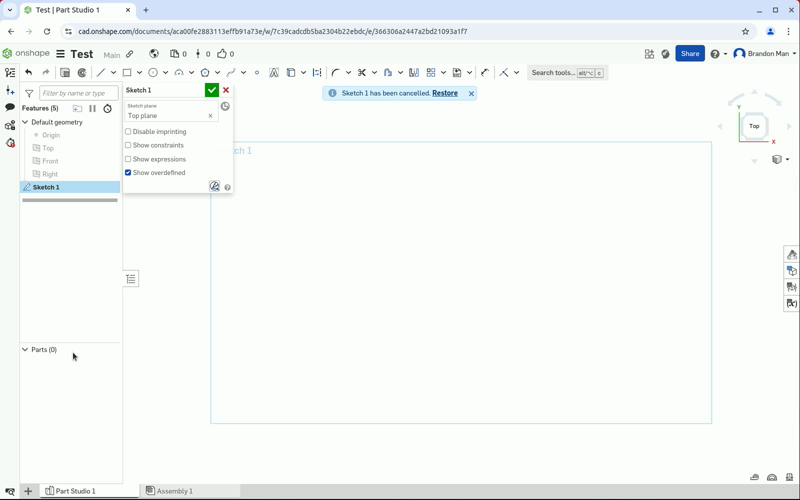
key(y)
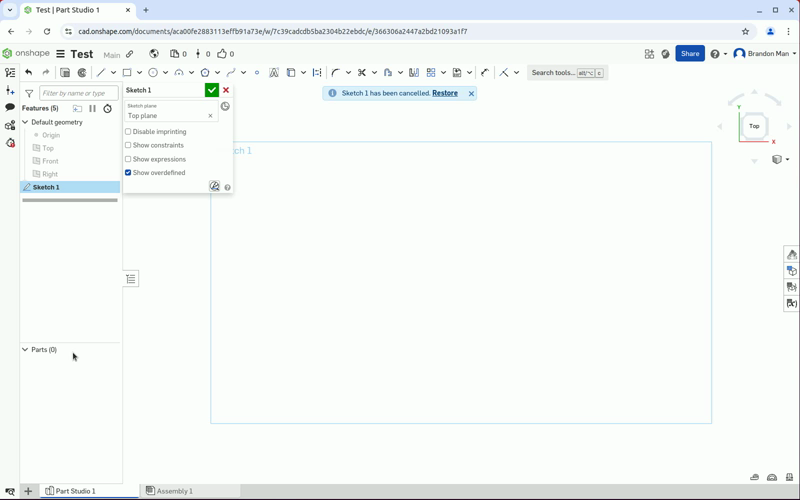
key(l)
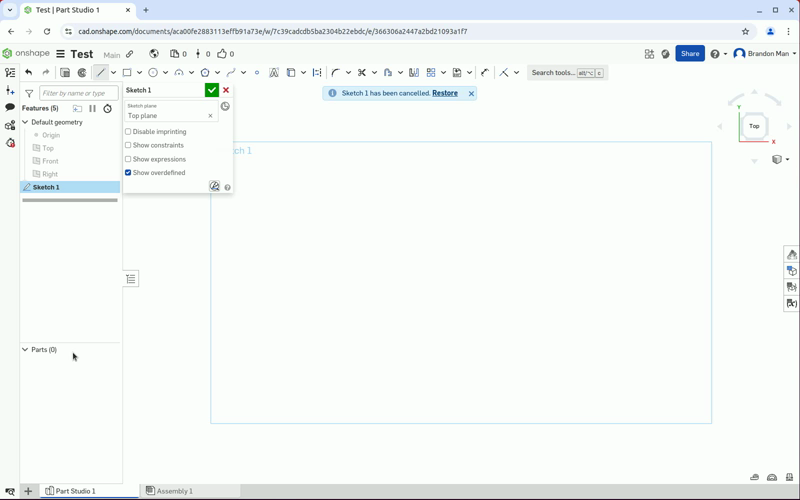
key_down(shift)
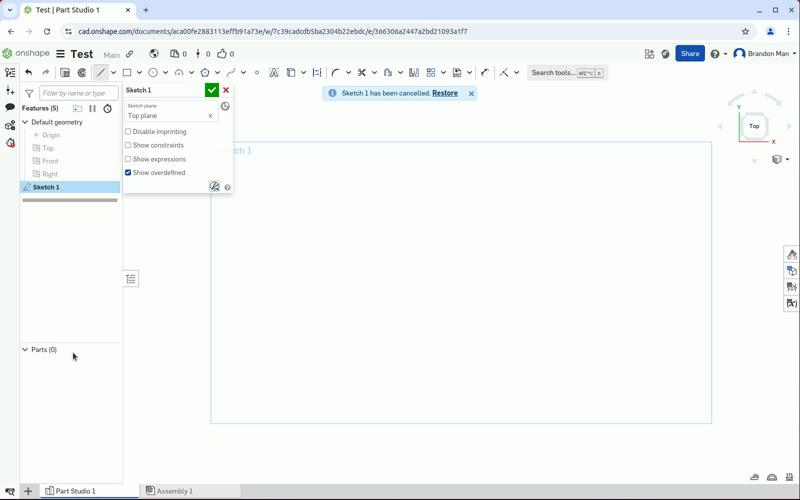
mouse_move(348, 290)
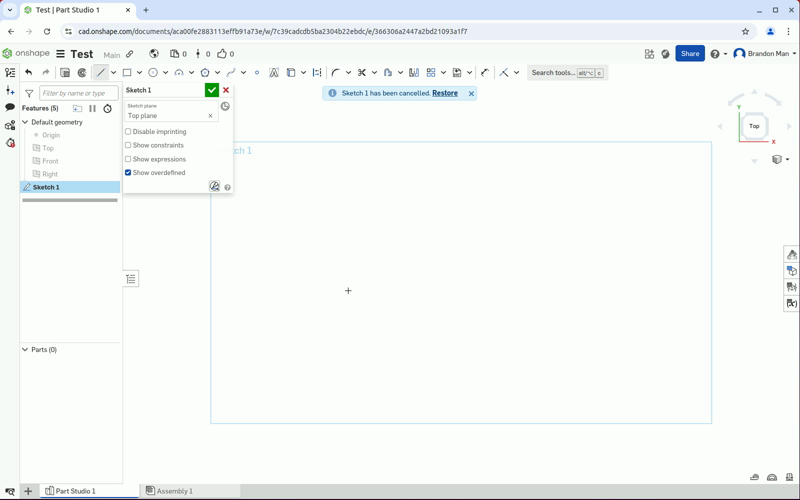
click(348, 290)
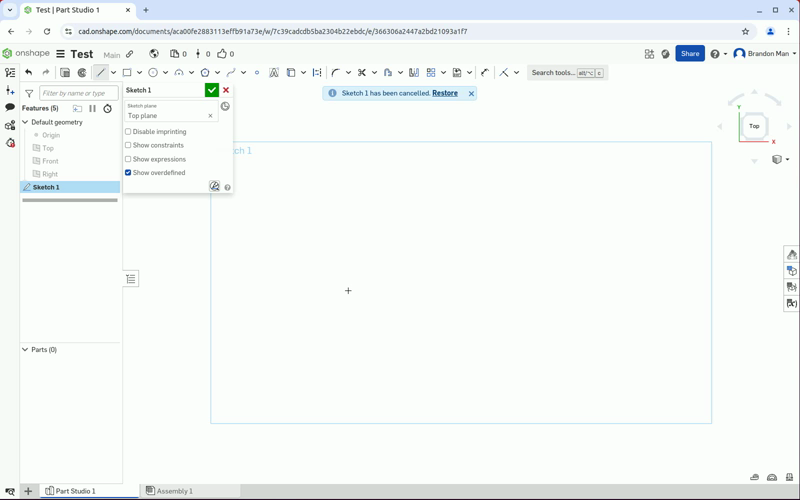
key_up(shift)
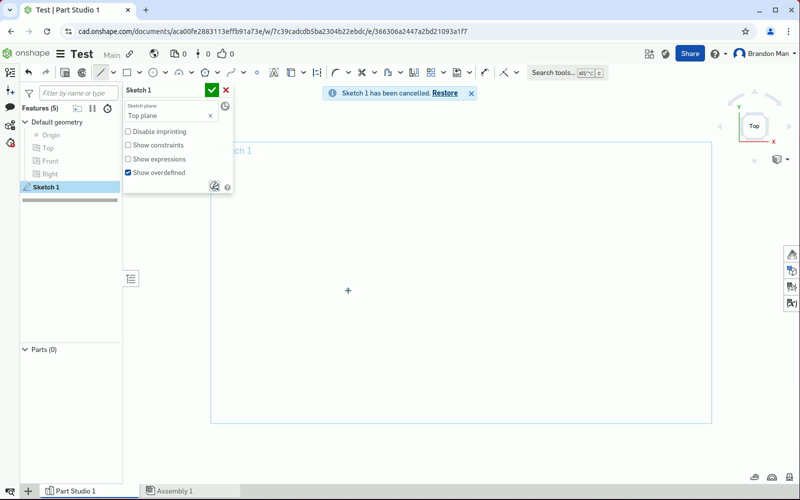
key_down(shift)
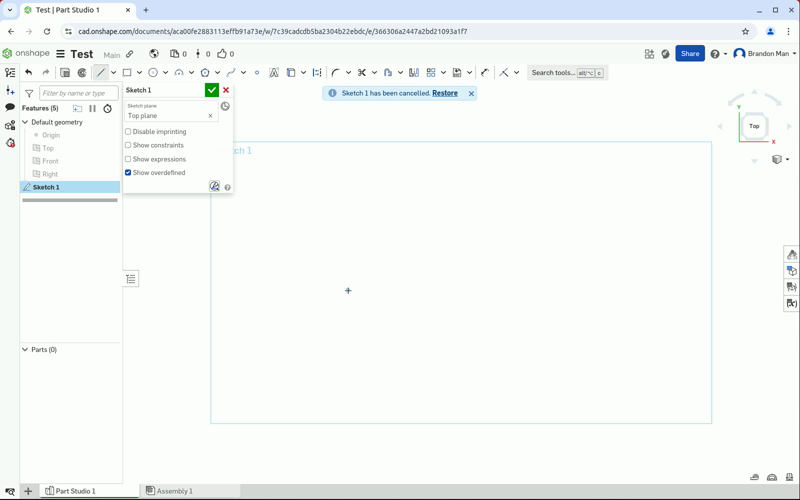
mouse_move(378, 290)
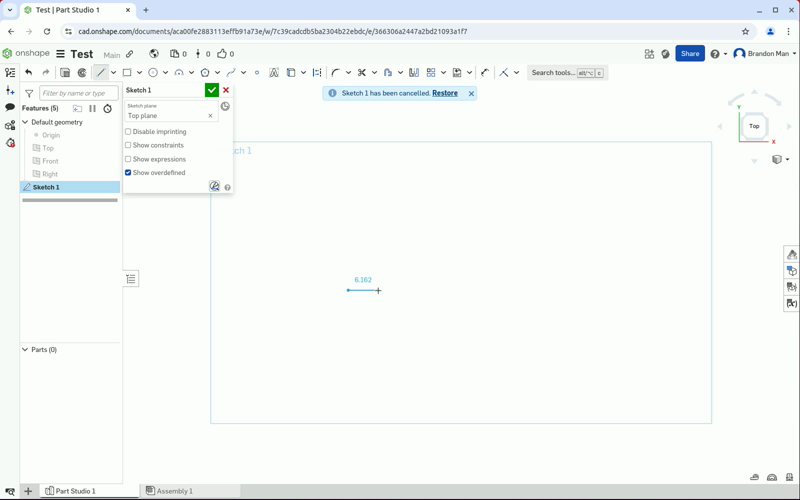
mouse_move(355, 290)
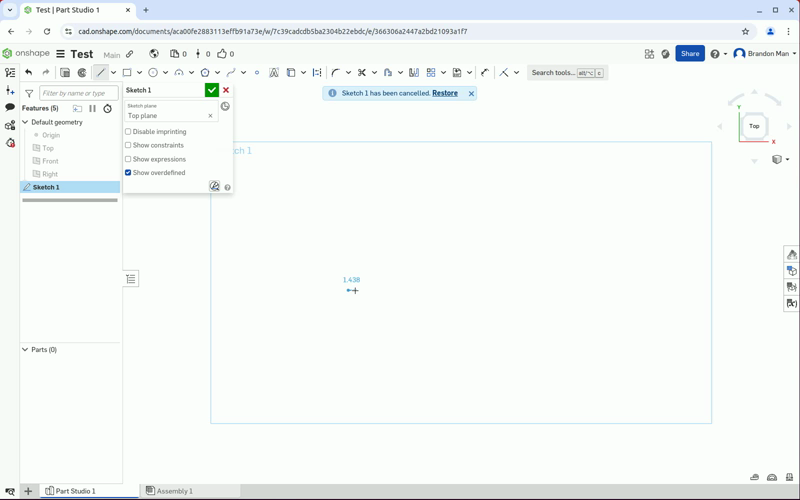
scroll(6)
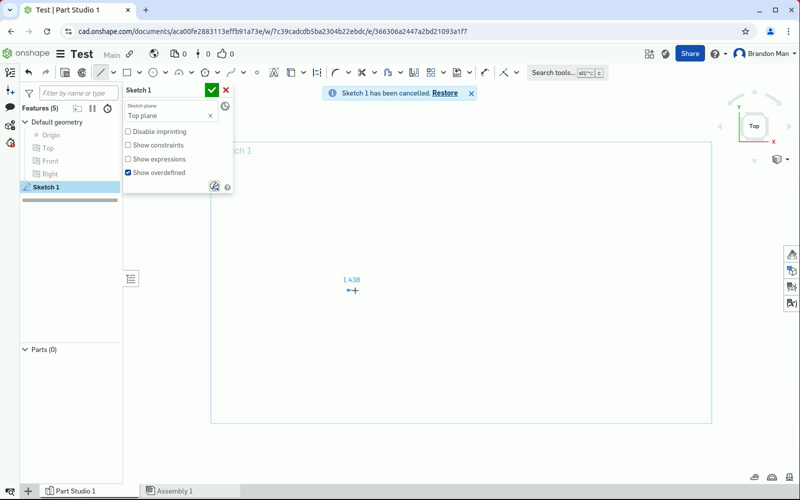
scroll(6)
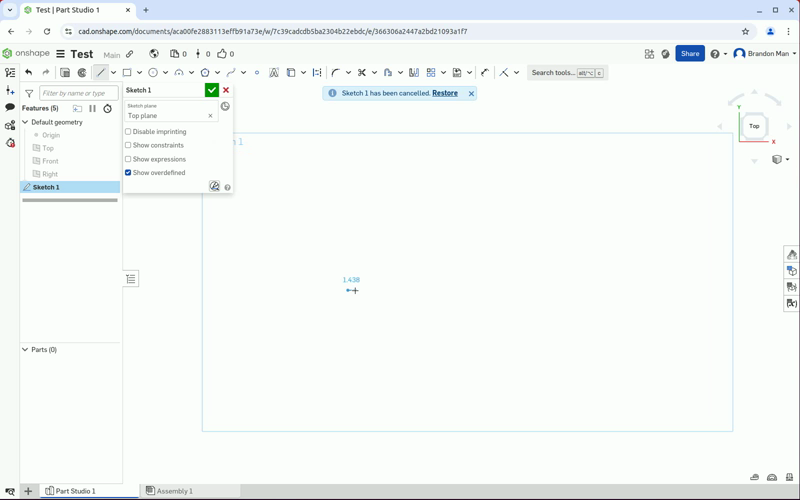
scroll(6)
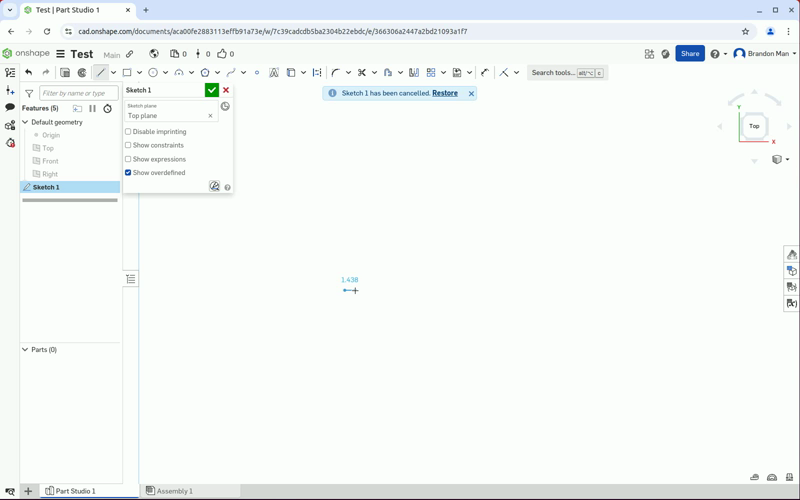
scroll(6)
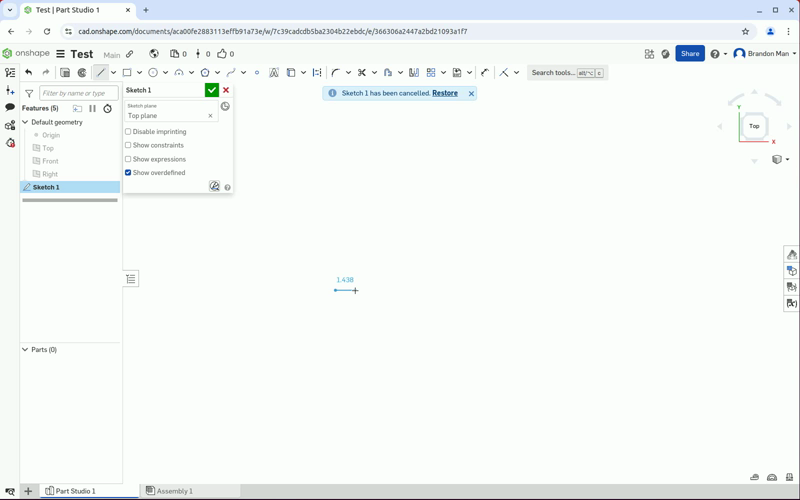
scroll(6)
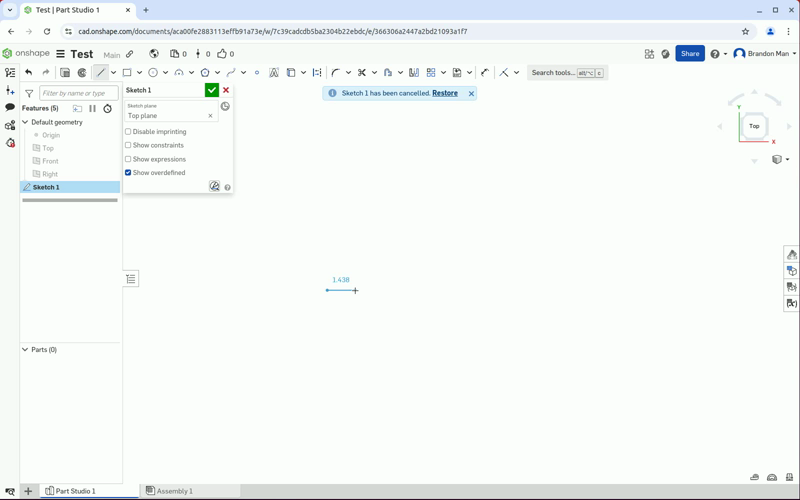
scroll(6)
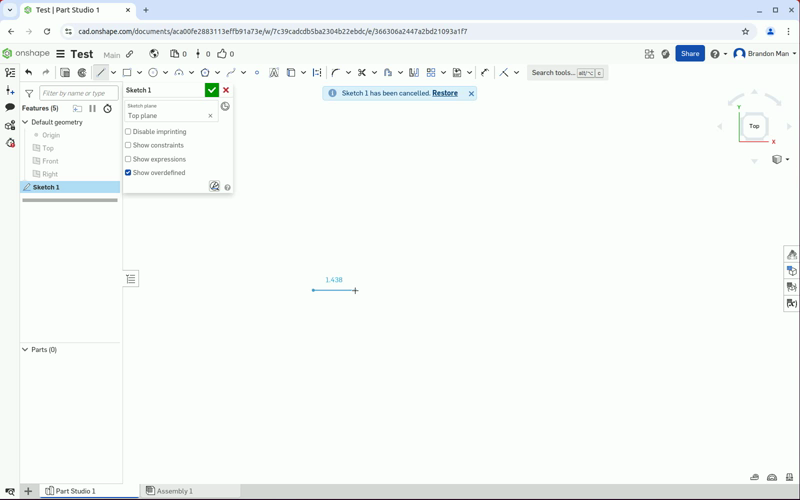
scroll(6)
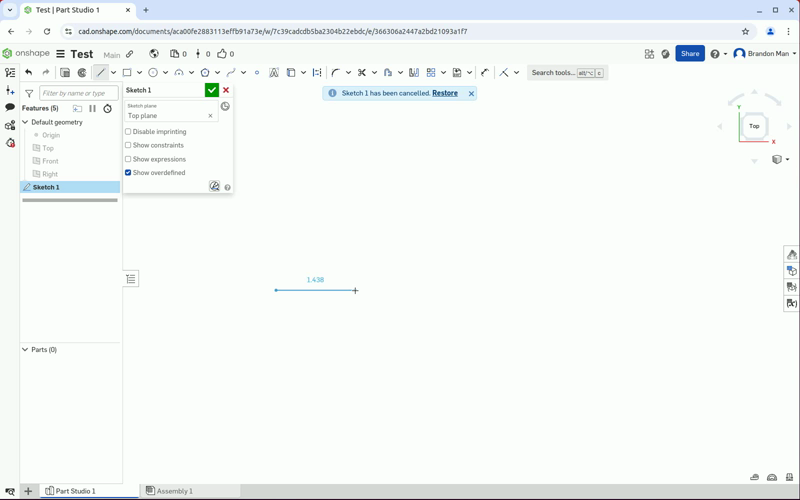
click(355, 290)
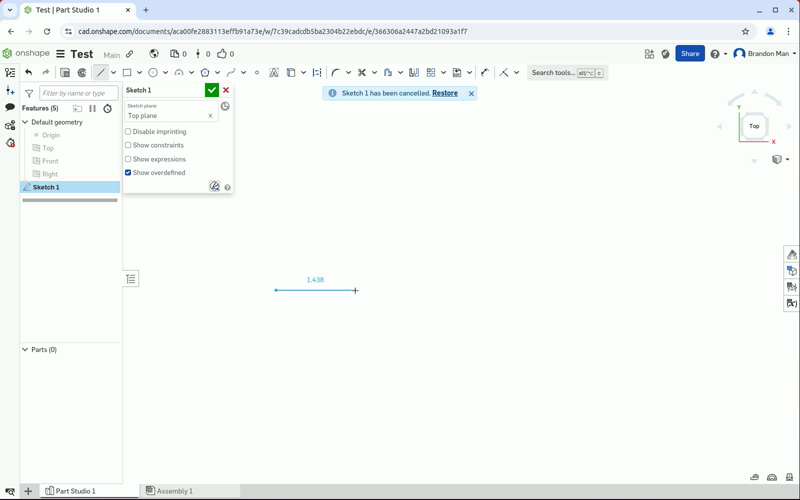
scroll(-6)
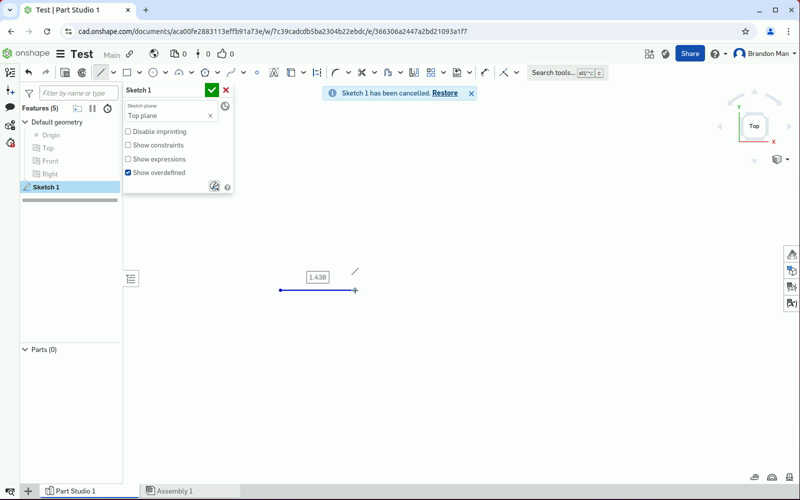
scroll(-6)
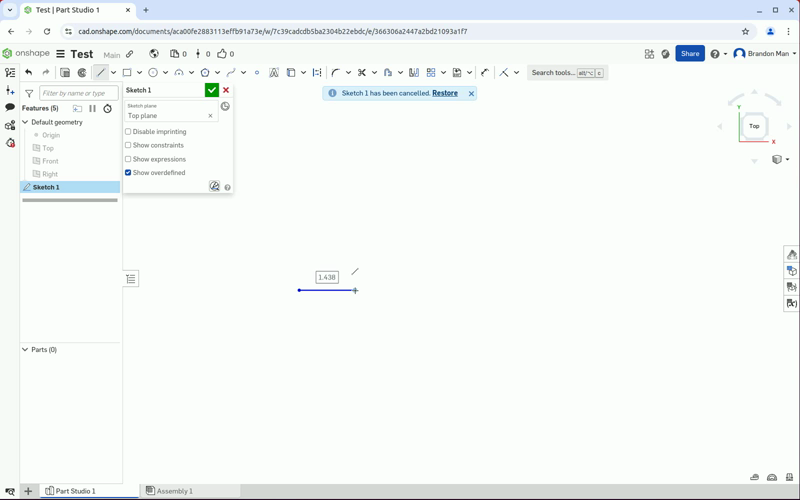
scroll(-6)
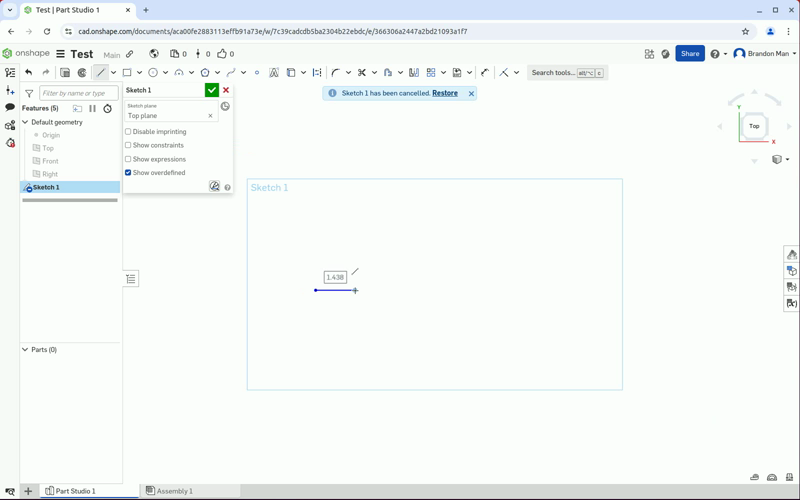
scroll(-6)
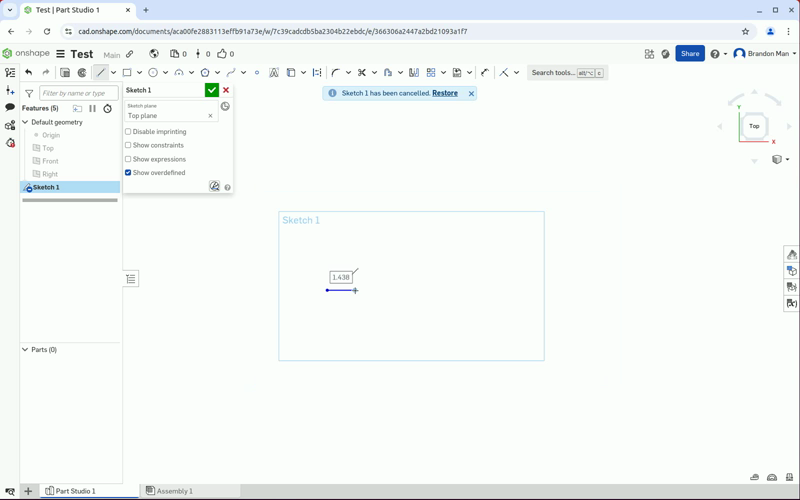
scroll(-6)
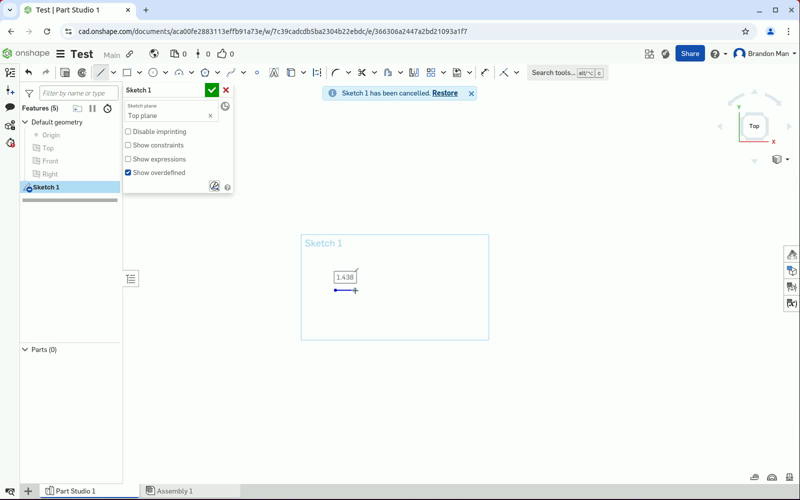
scroll(-6)
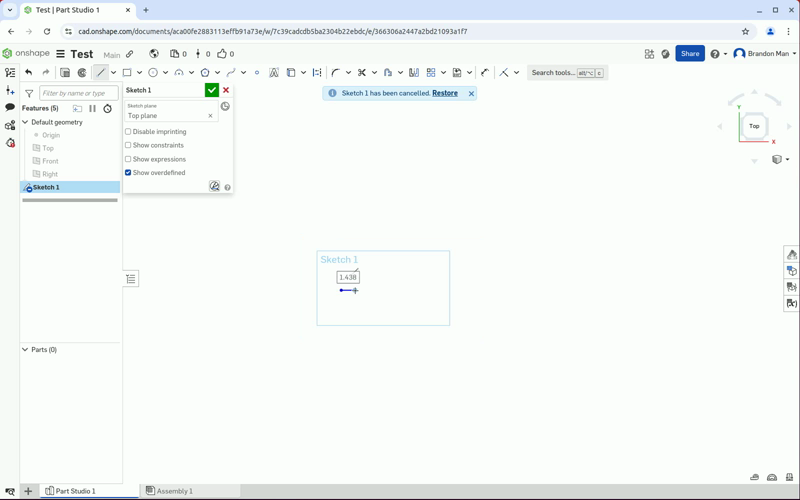
scroll(-6)
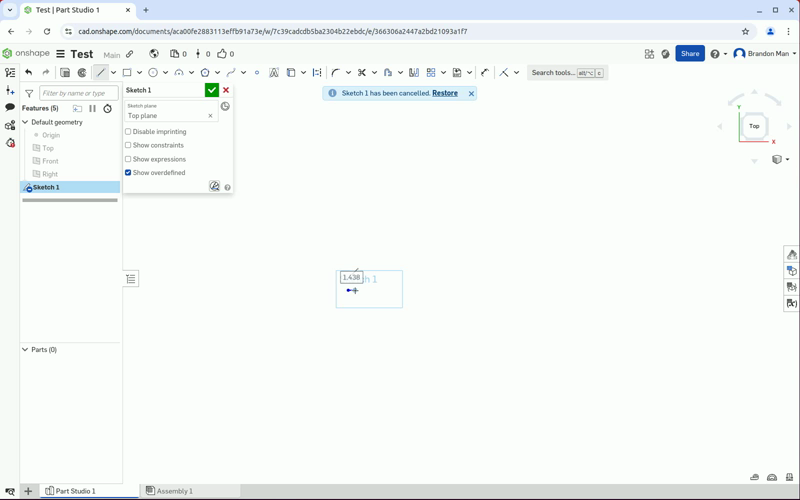
key_up(shift)
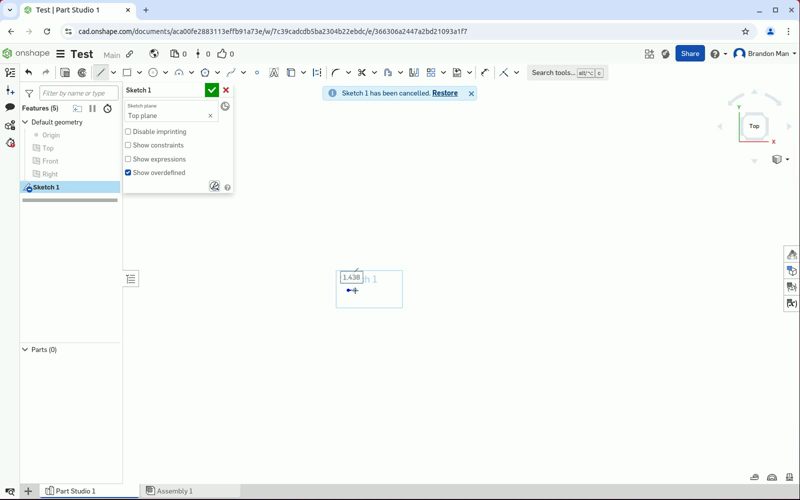
key_down(shift)
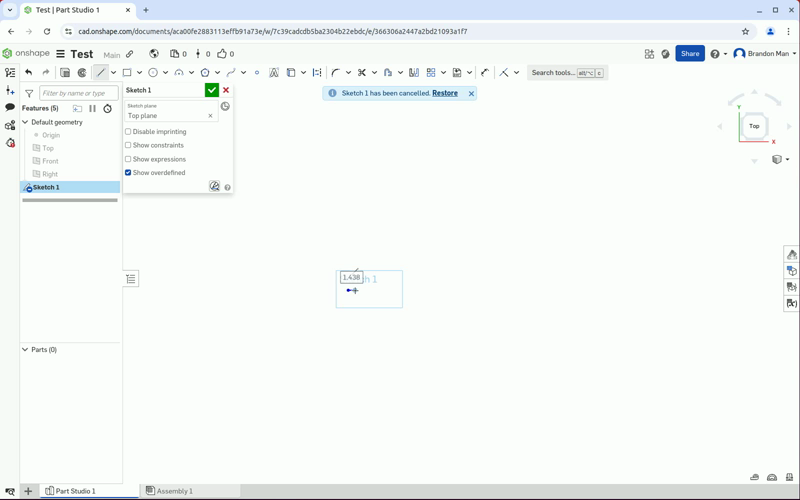
mouse_move(385, 290)
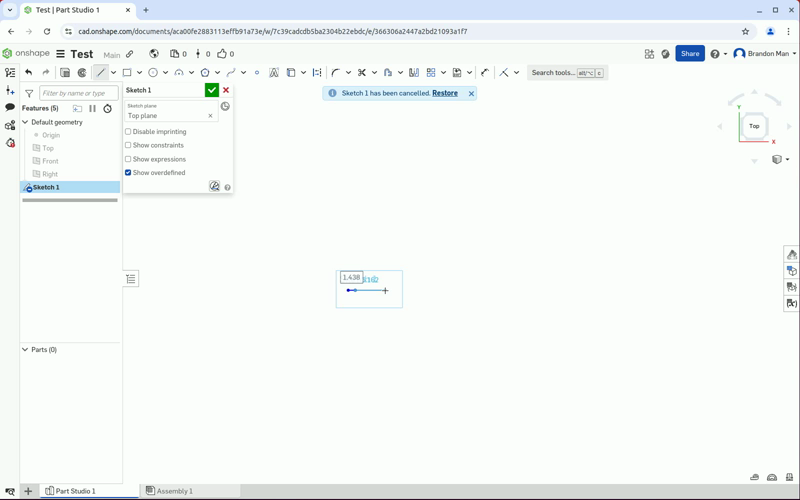
mouse_move(362, 290)
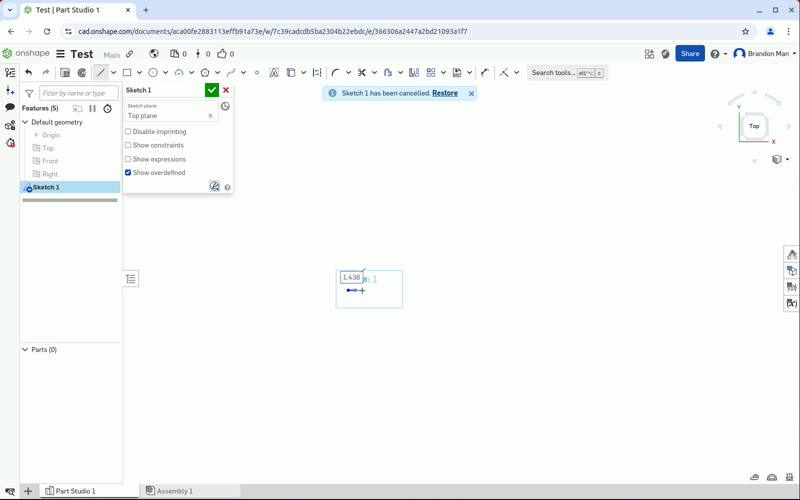
scroll(6)
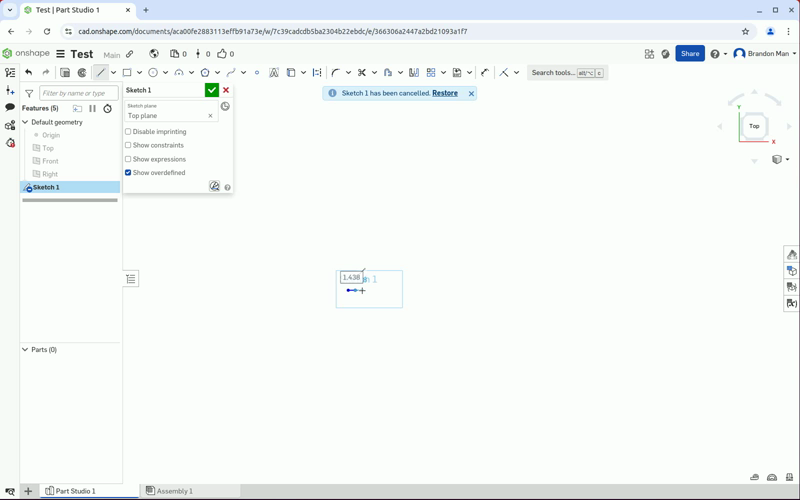
scroll(6)
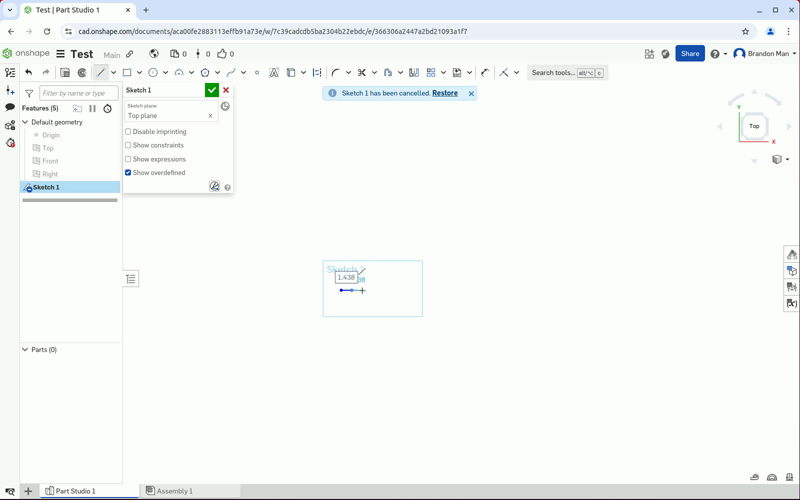
scroll(6)
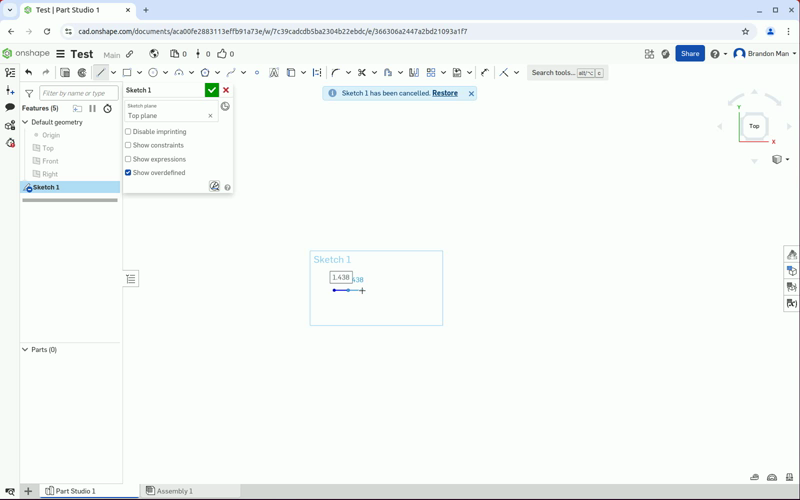
scroll(6)
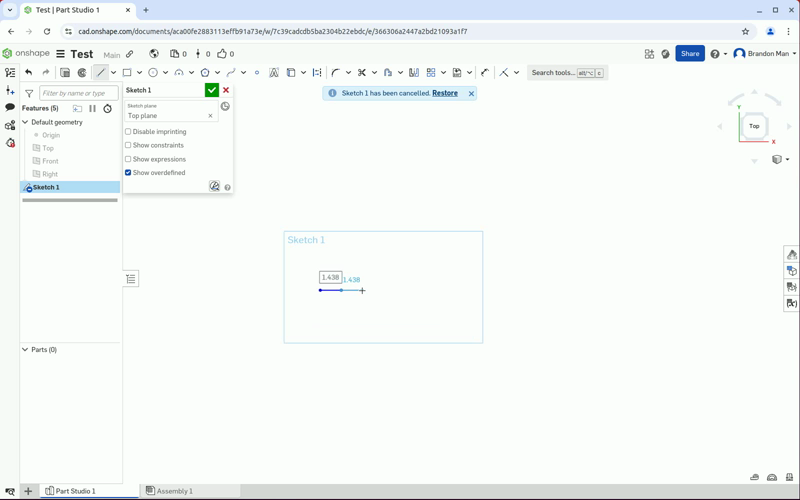
scroll(6)
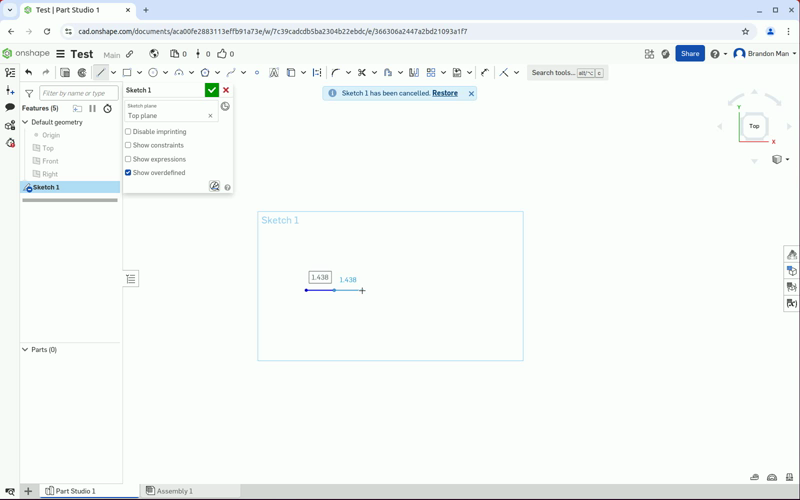
scroll(6)
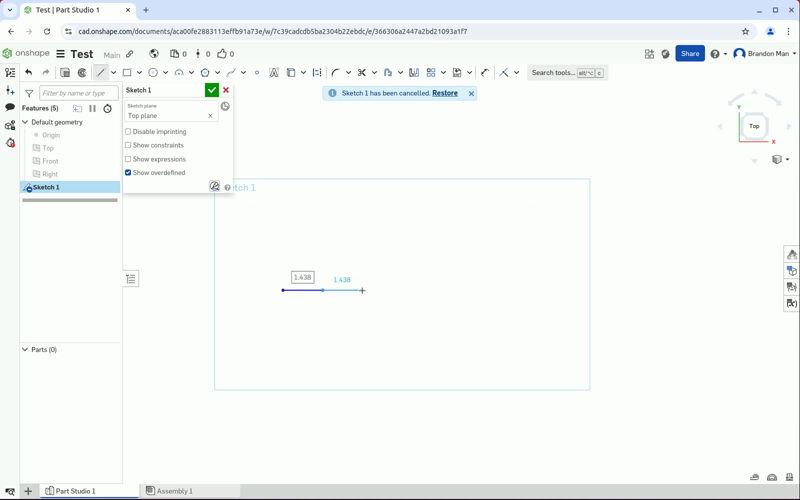
scroll(6)
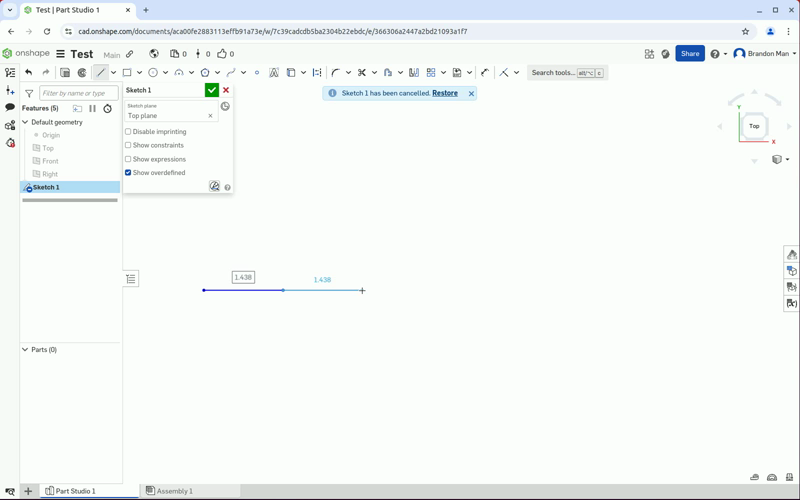
click(362, 290)
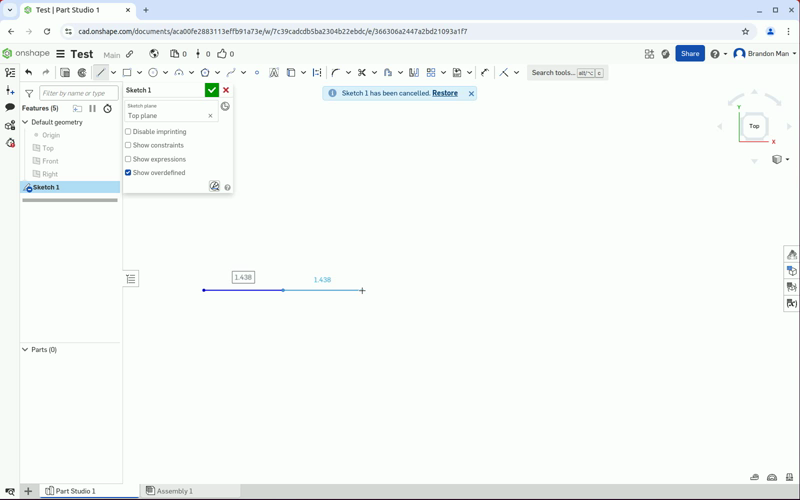
scroll(-6)
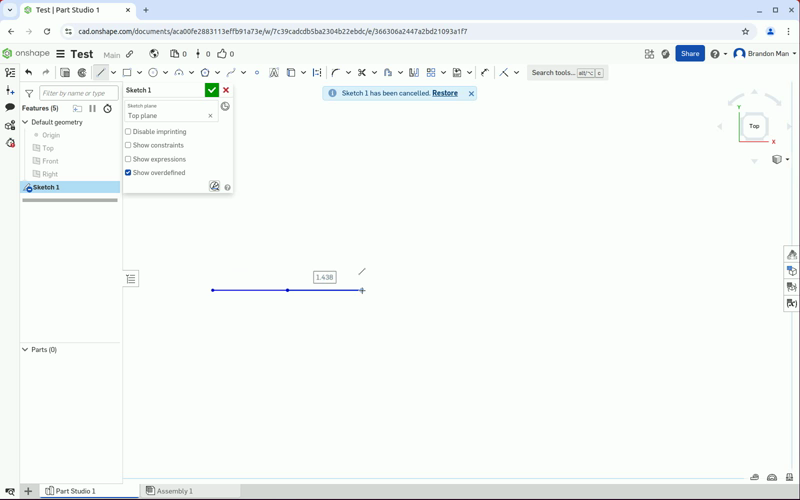
scroll(-6)
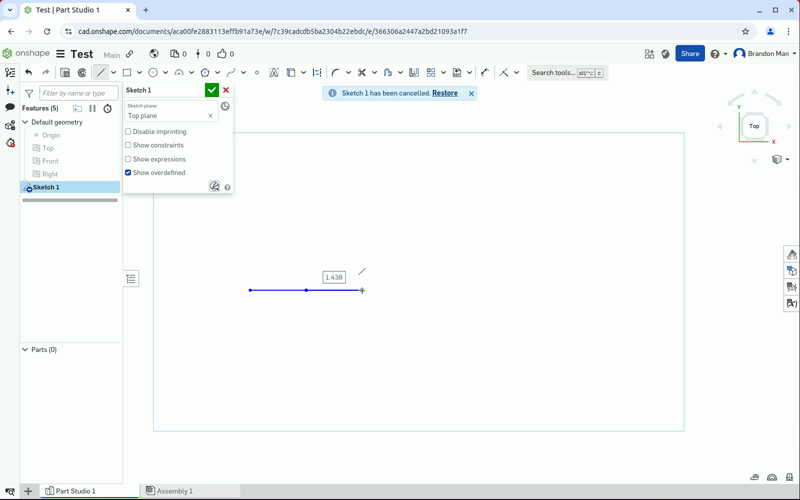
scroll(-6)
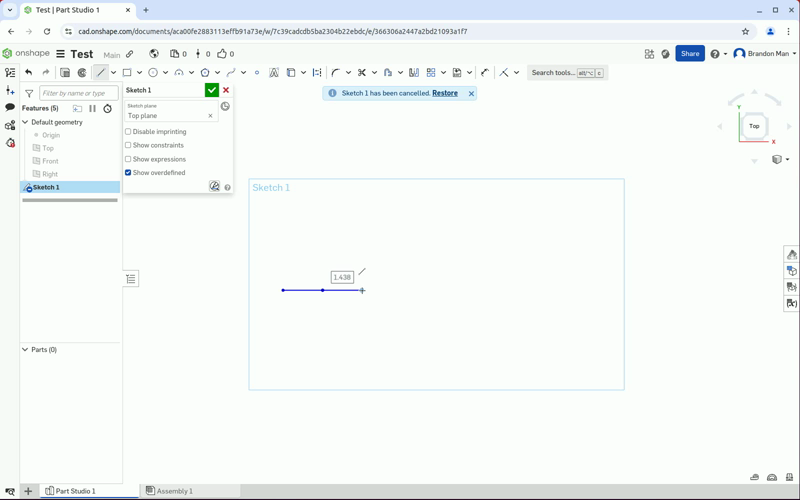
scroll(-6)
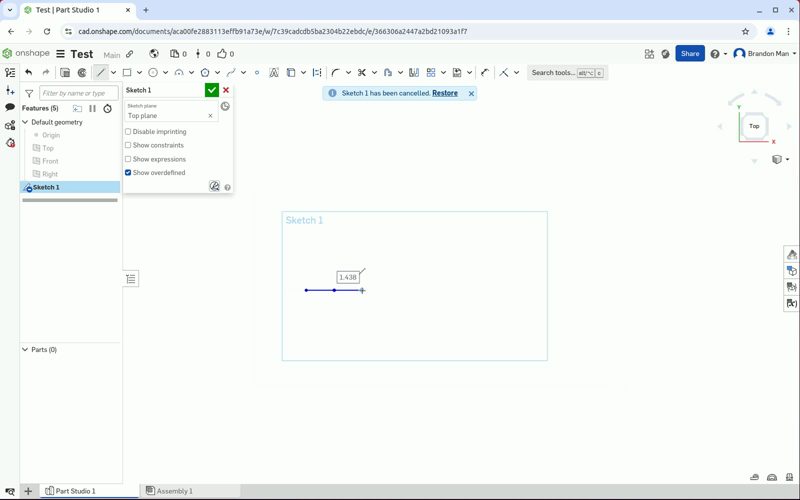
scroll(-6)
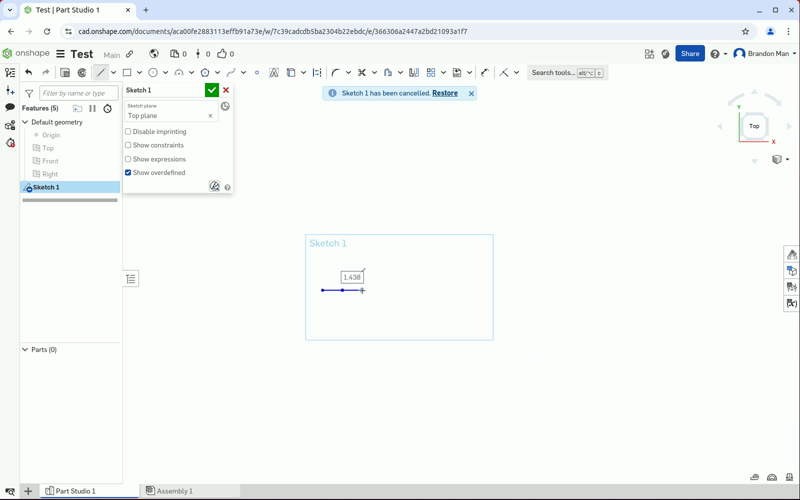
scroll(-6)
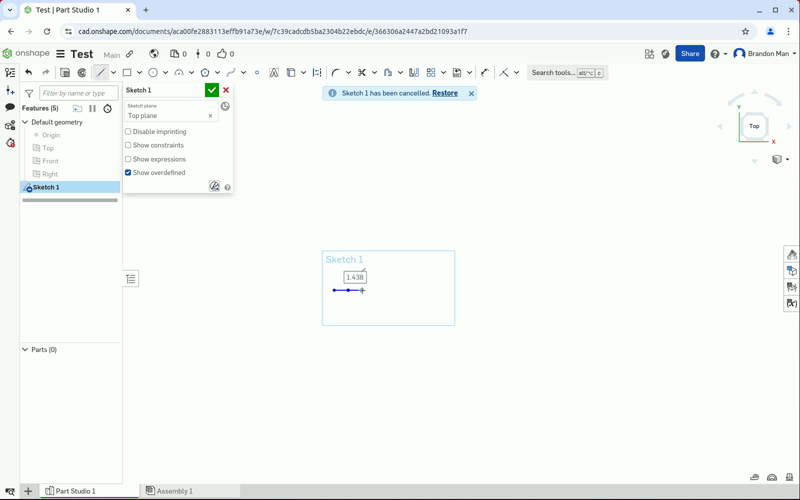
scroll(-6)
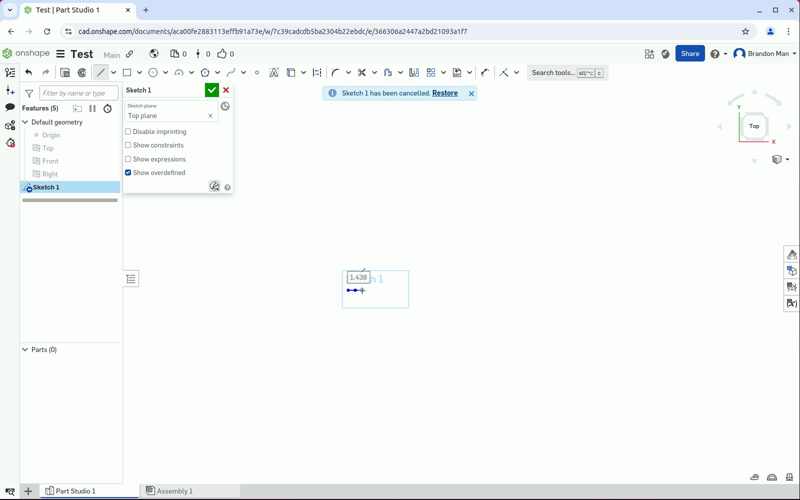
key_up(shift)
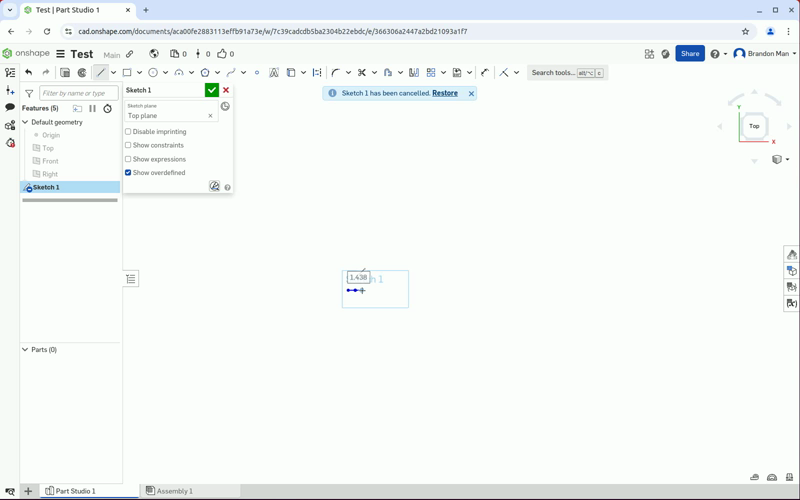
key_down(shift)
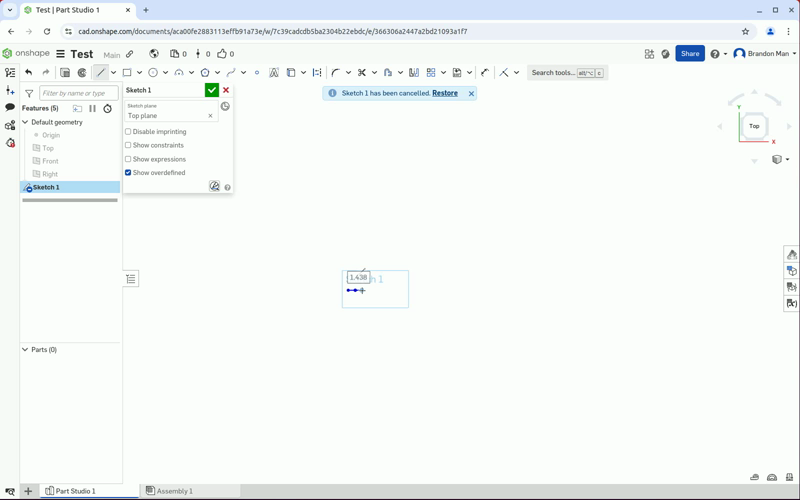
mouse_move(392, 290)
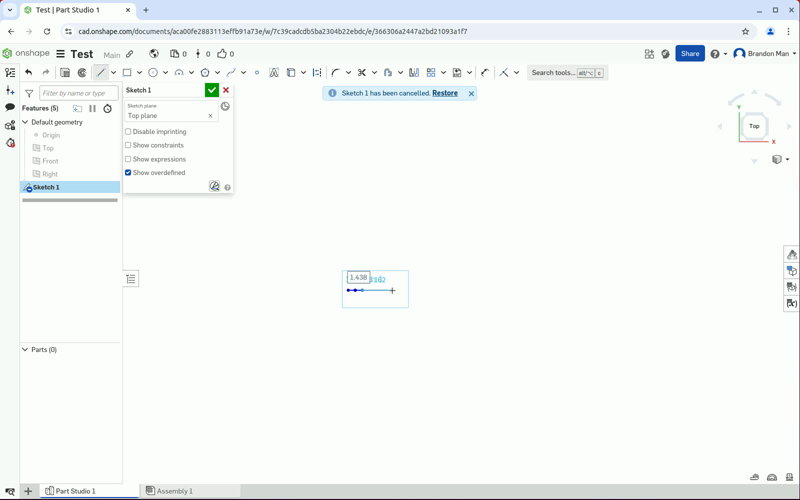
mouse_move(367, 290)
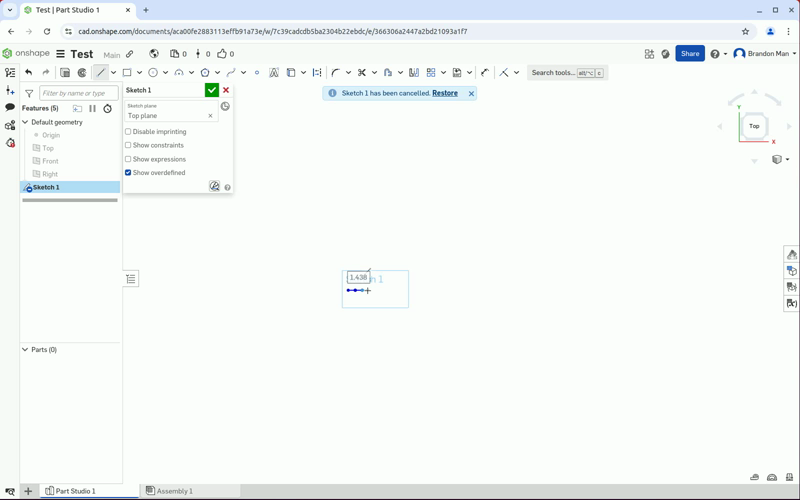
scroll(6)
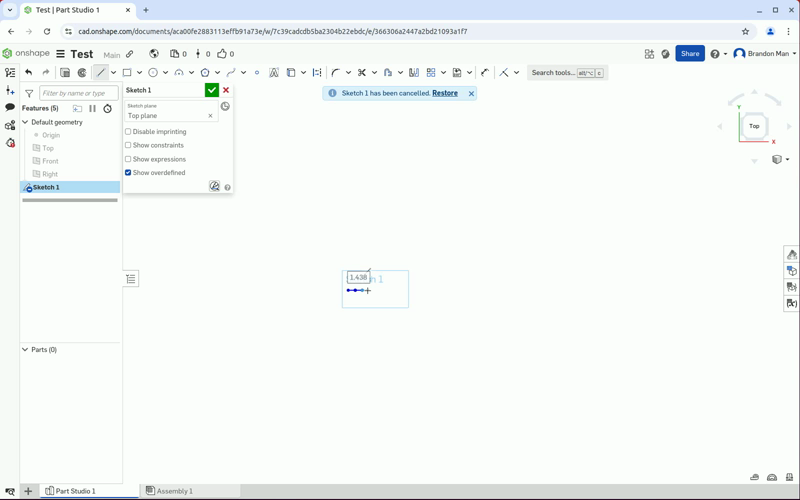
scroll(6)
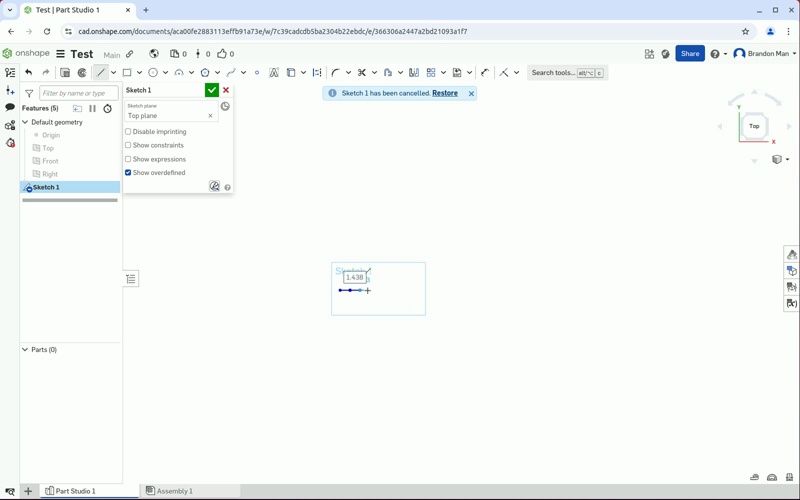
scroll(6)
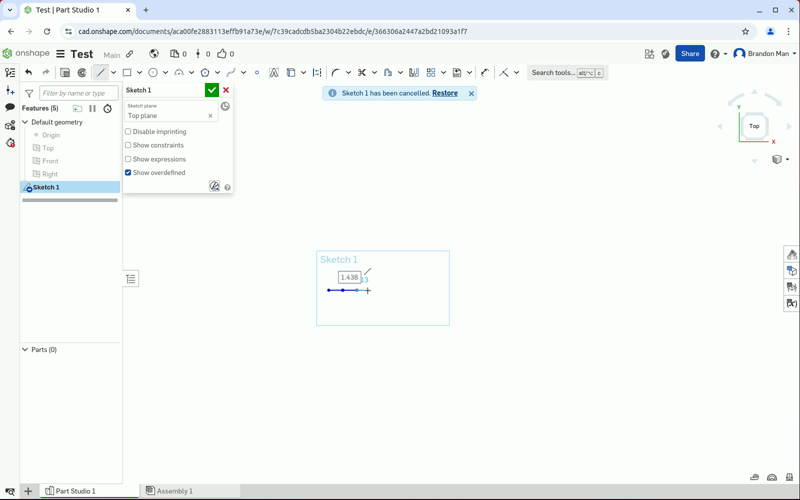
scroll(6)
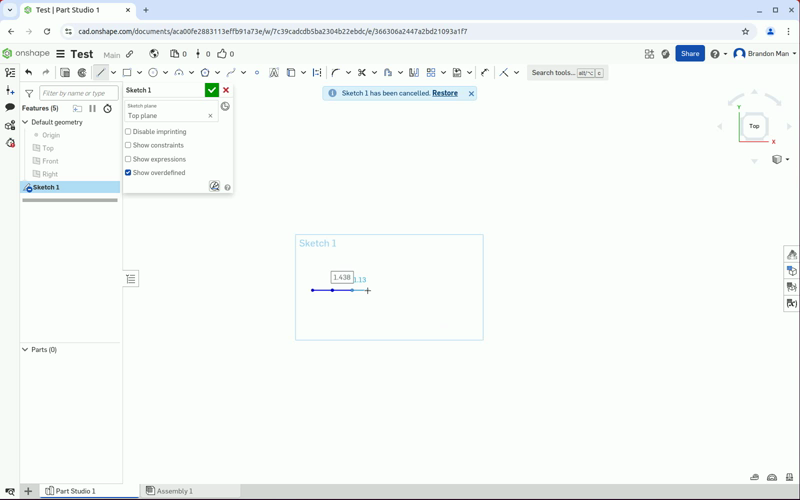
scroll(6)
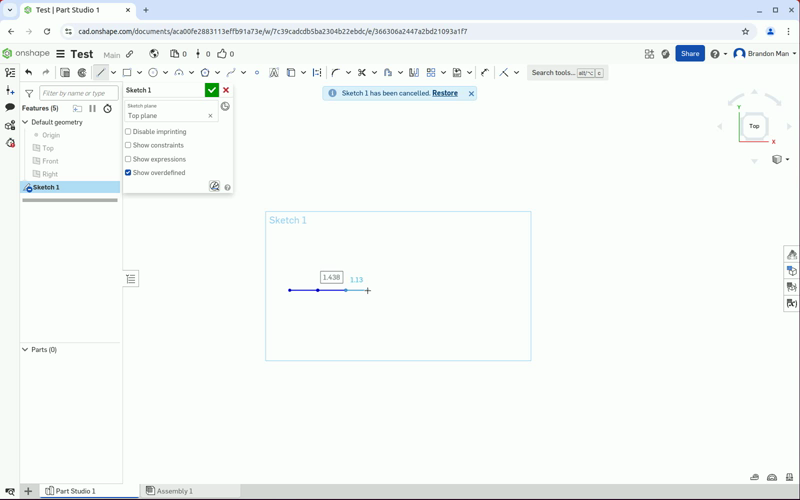
scroll(6)
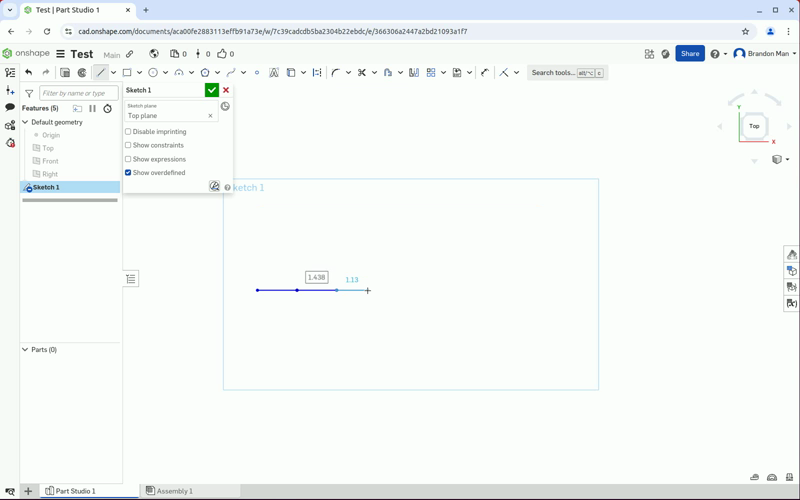
scroll(6)
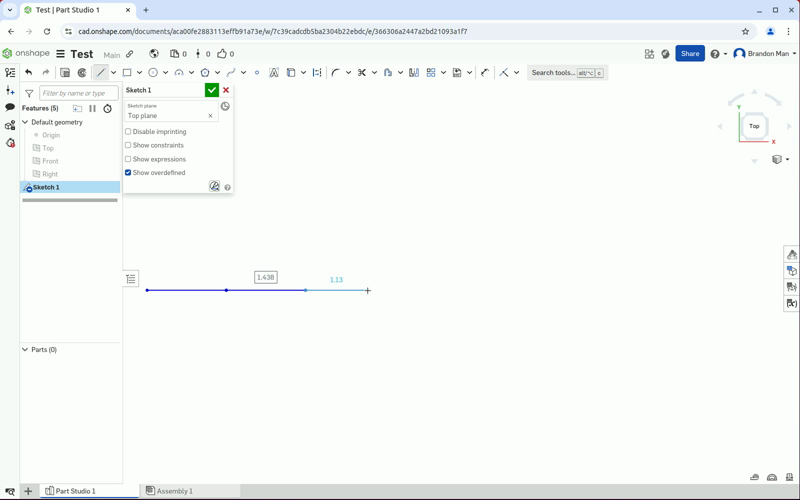
click(367, 290)
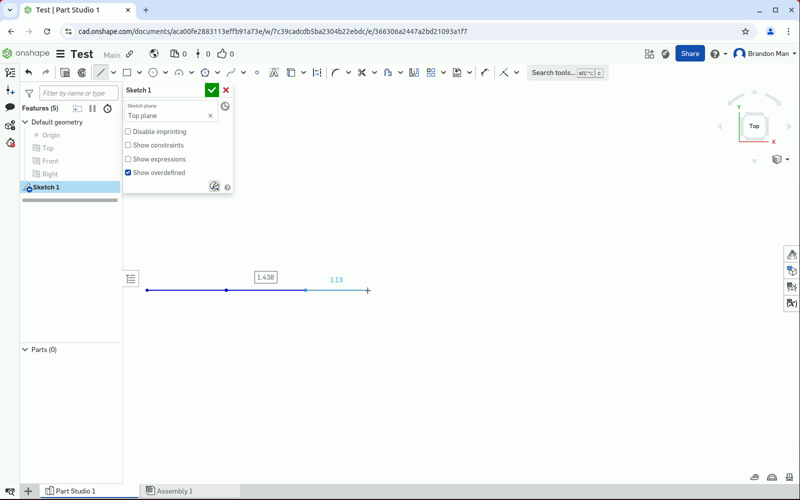
scroll(-6)
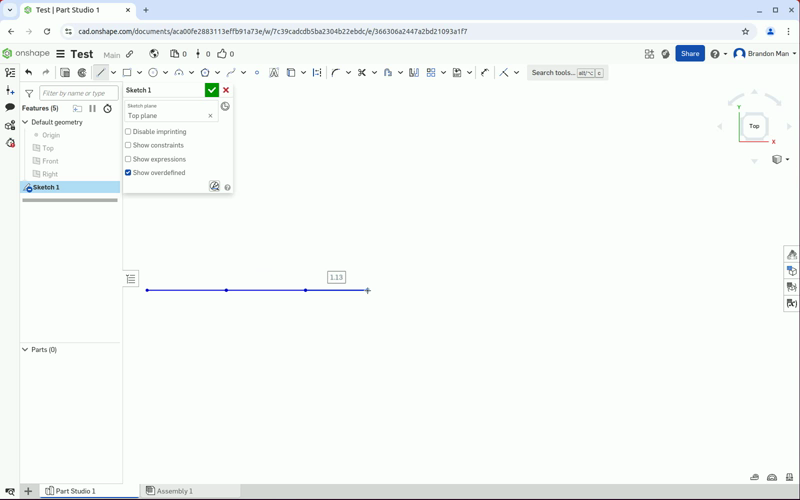
scroll(-6)
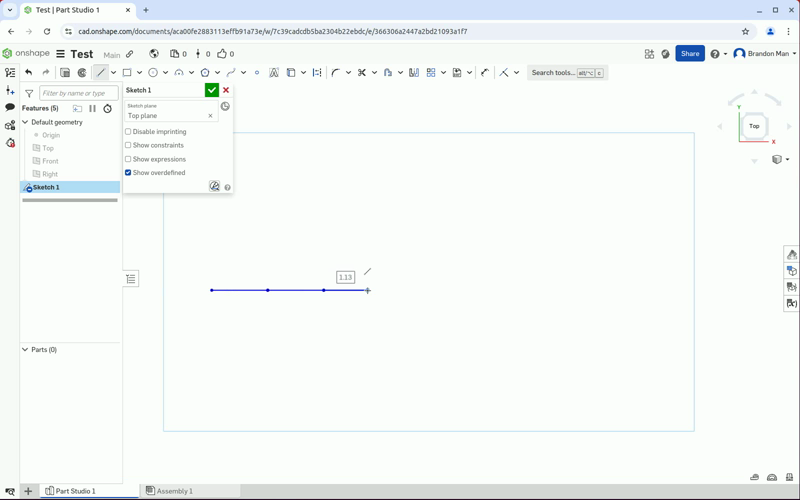
scroll(-6)
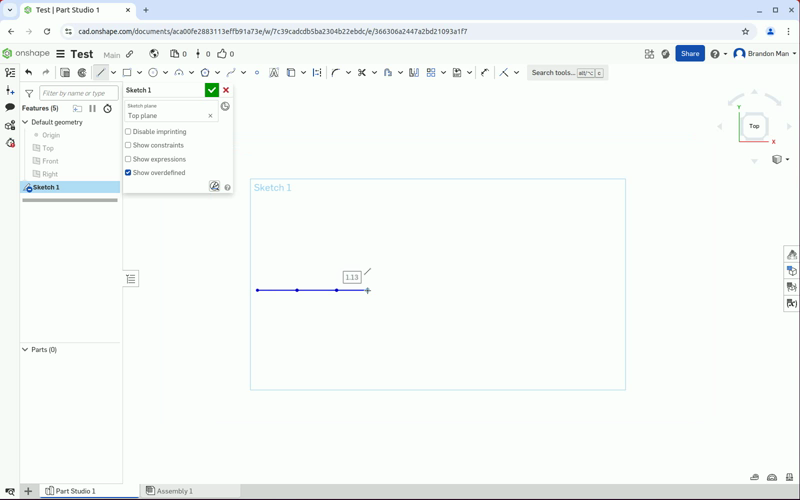
scroll(-6)
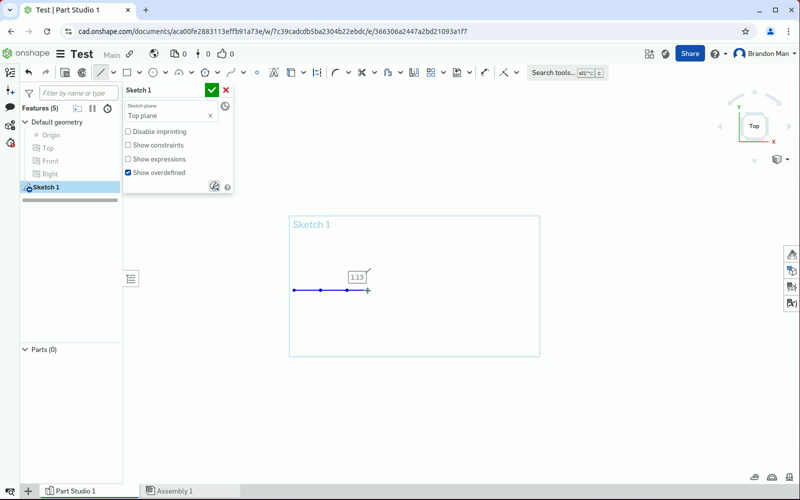
scroll(-6)
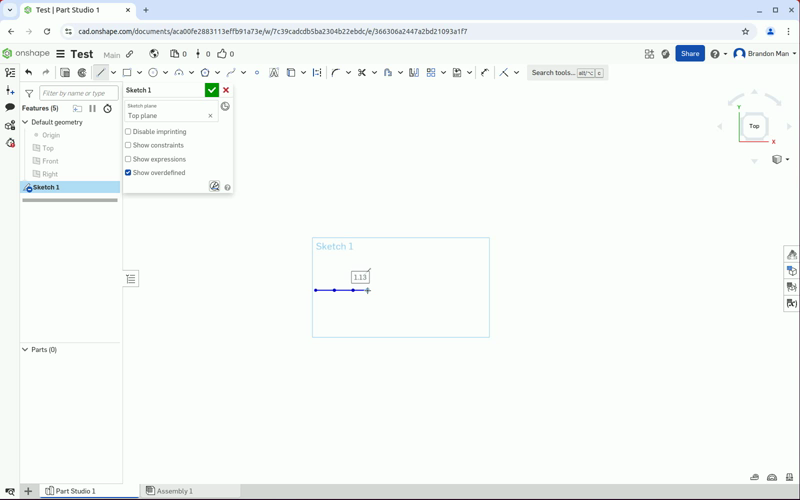
scroll(-6)
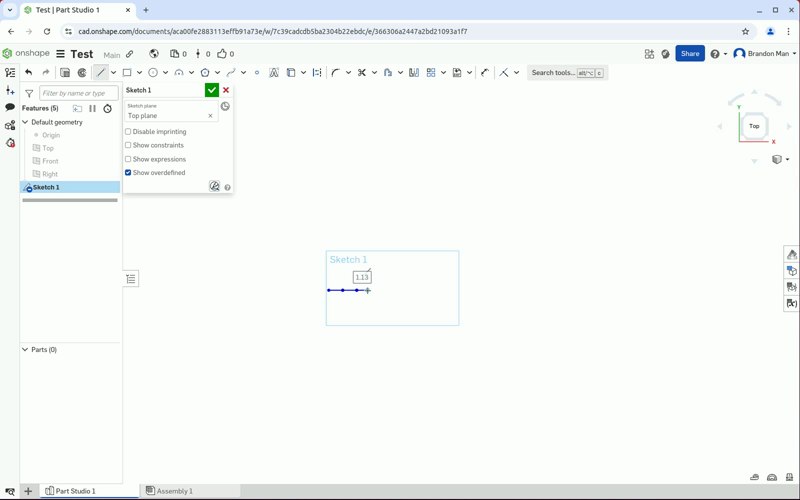
scroll(-6)
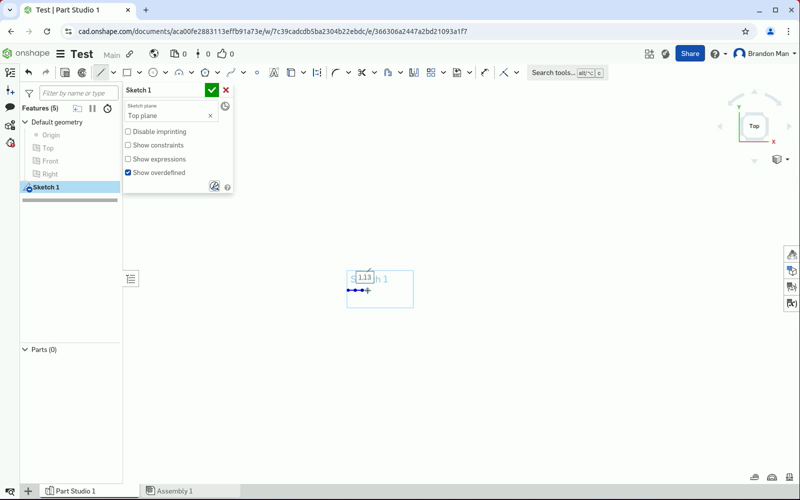
key_up(shift)
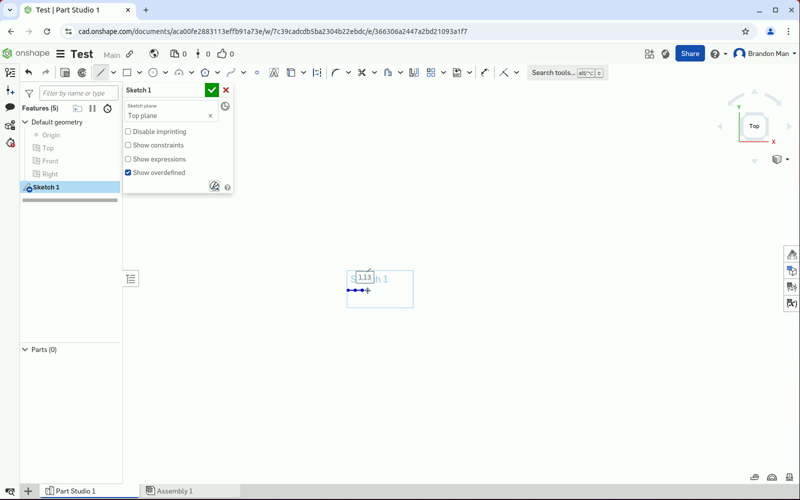
key_down(shift)
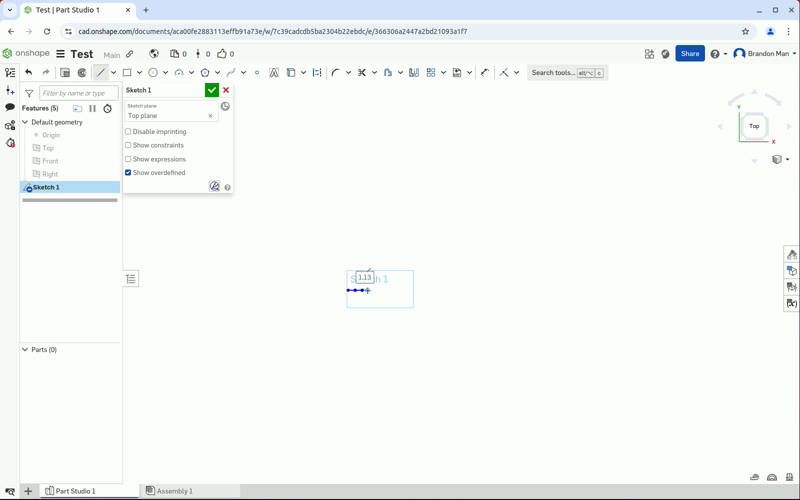
mouse_move(397, 290)
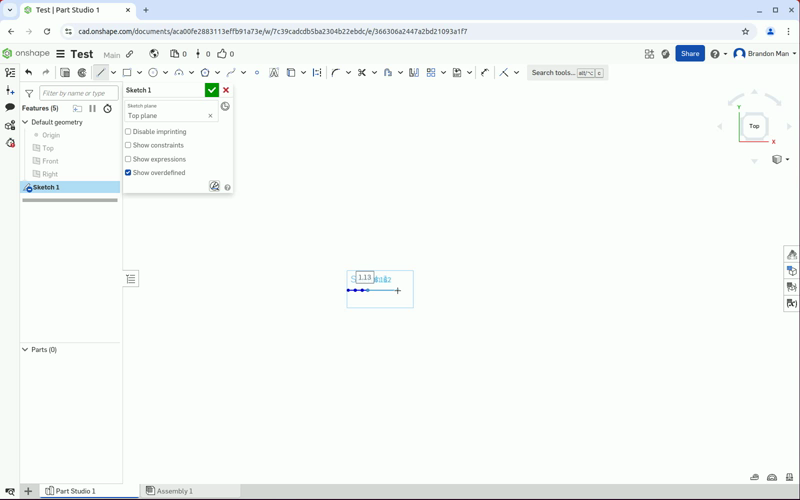
mouse_move(374, 290)
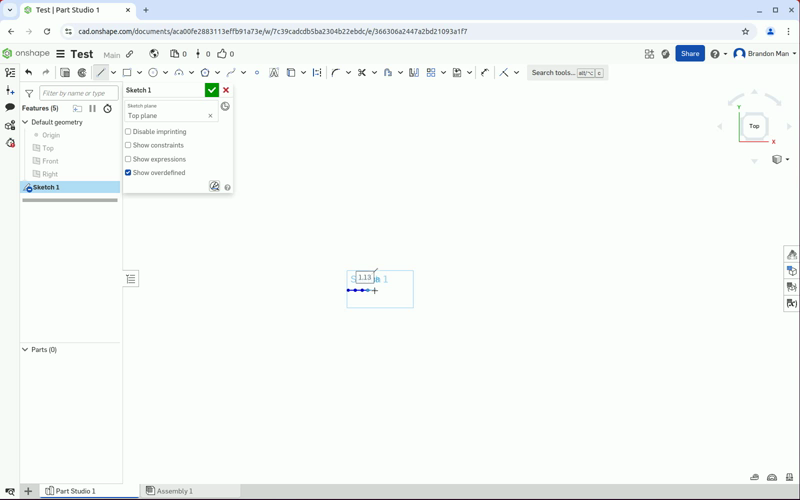
scroll(6)
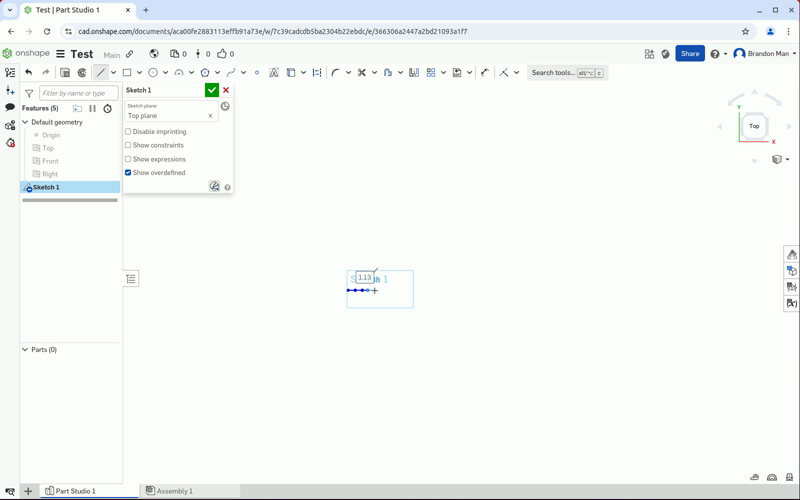
scroll(6)
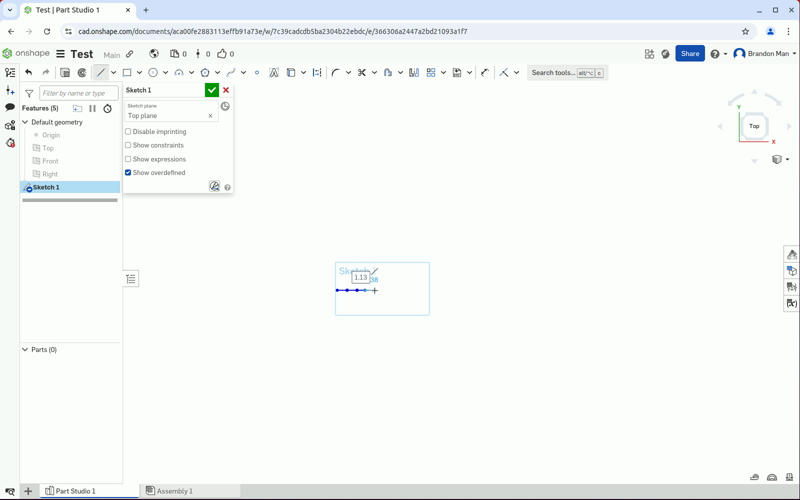
scroll(6)
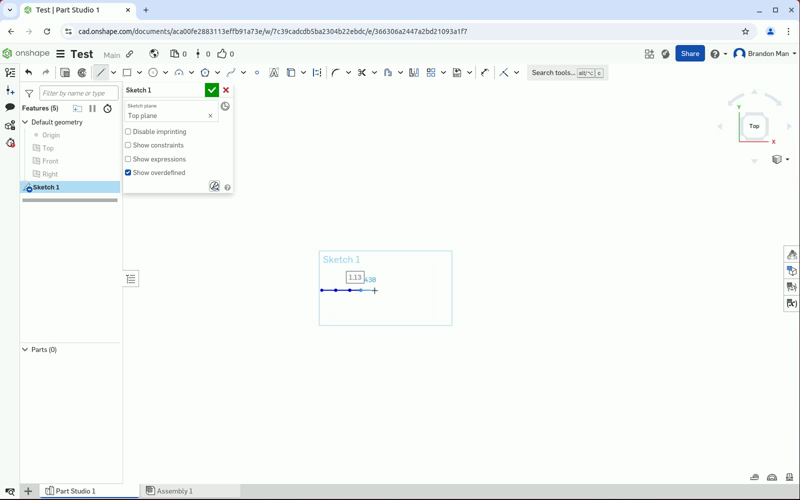
scroll(6)
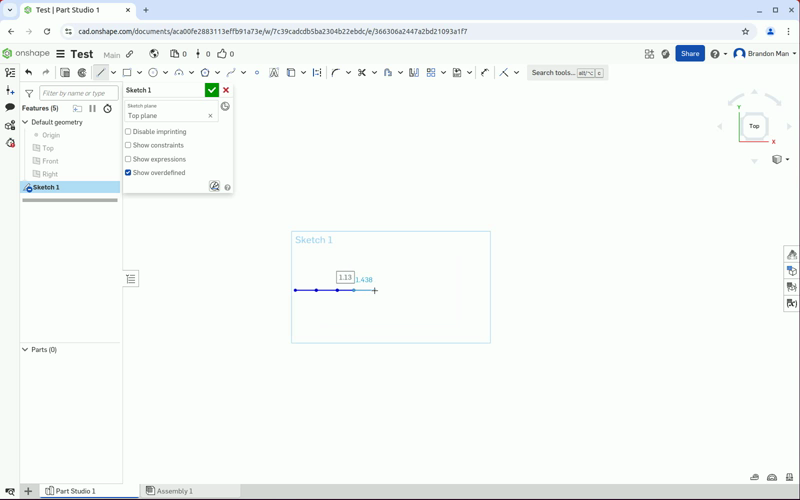
scroll(6)
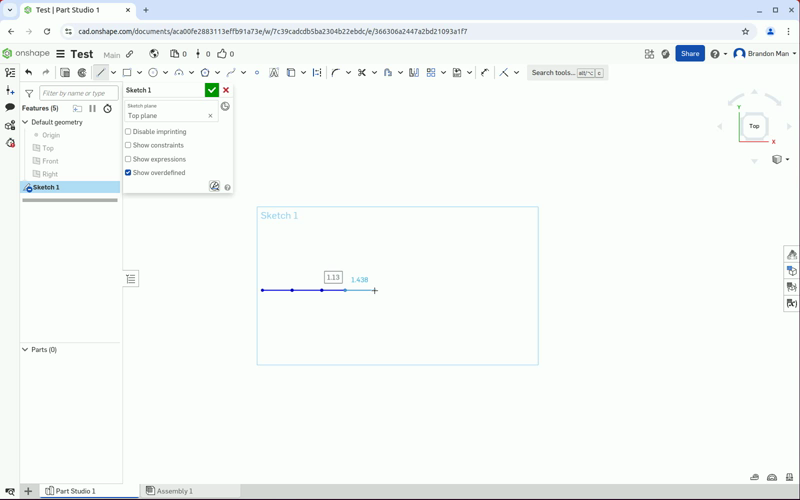
scroll(6)
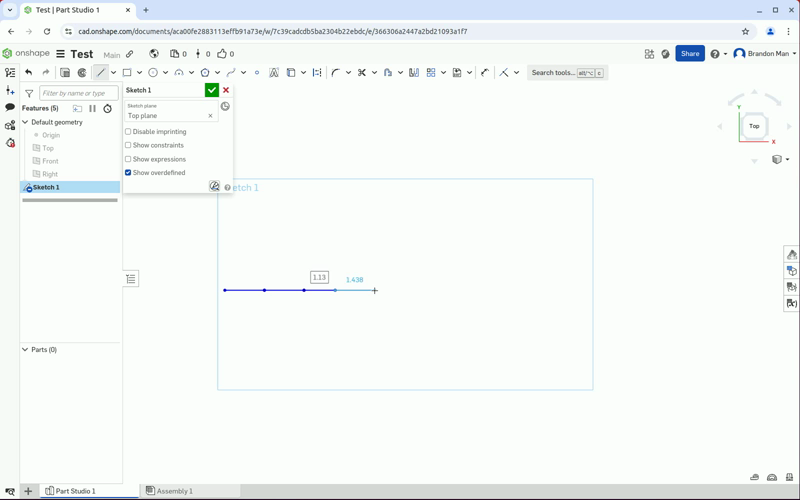
scroll(6)
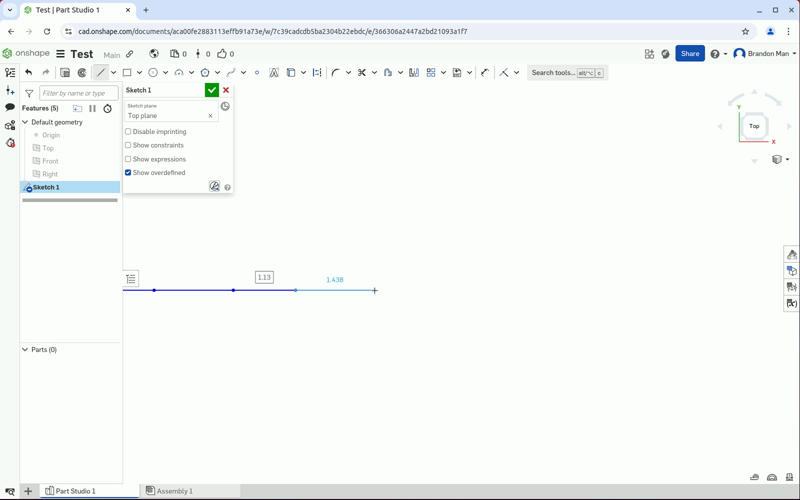
click(374, 290)
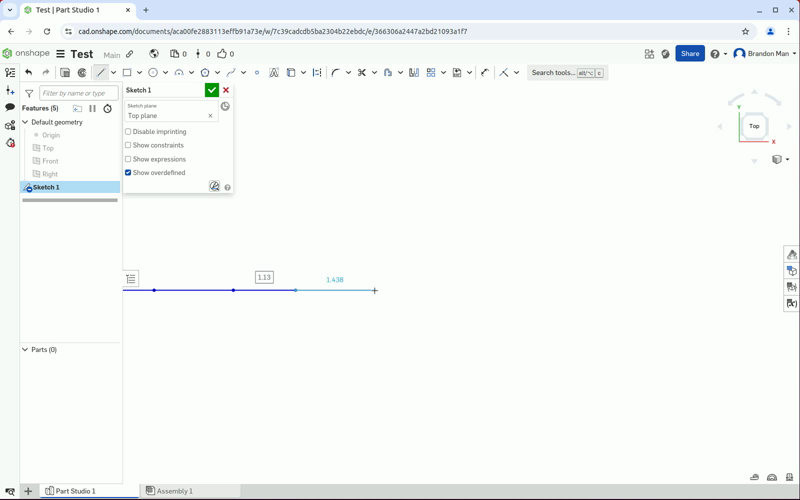
scroll(-6)
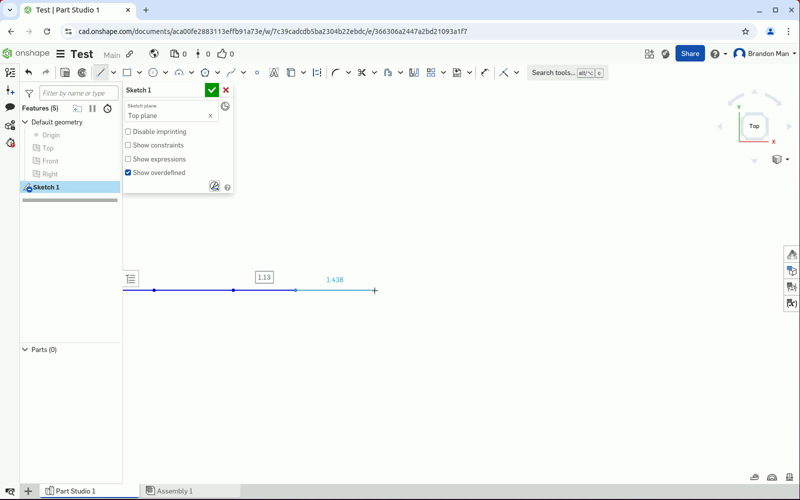
scroll(-6)
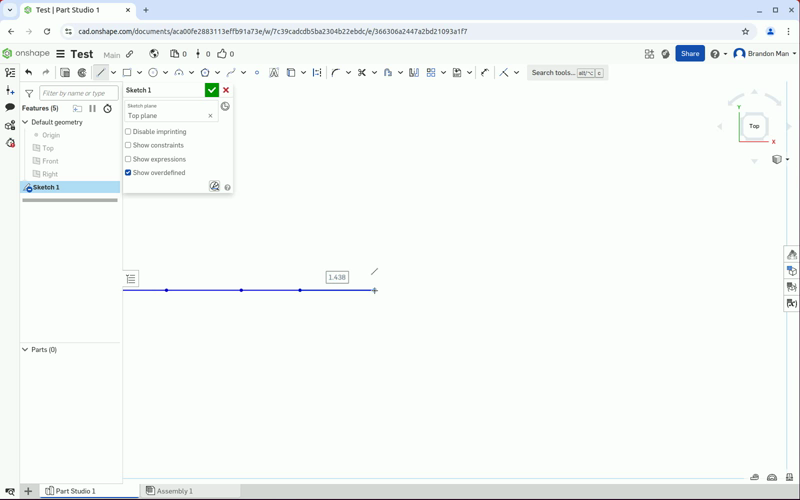
scroll(-6)
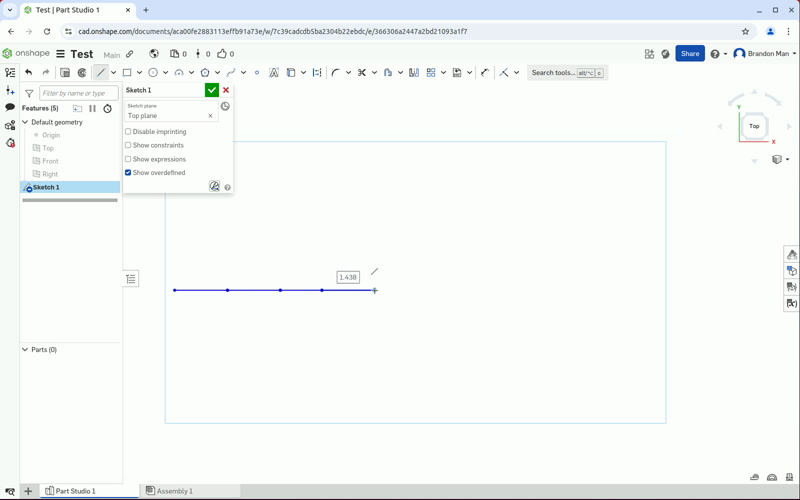
scroll(-6)
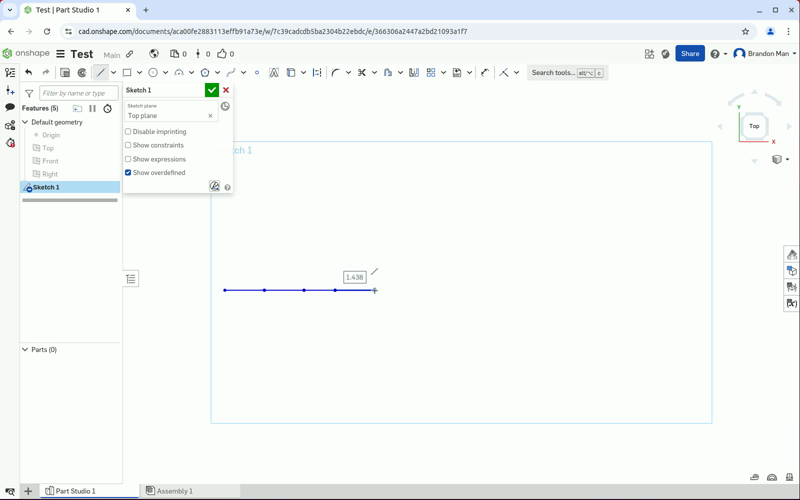
scroll(-6)
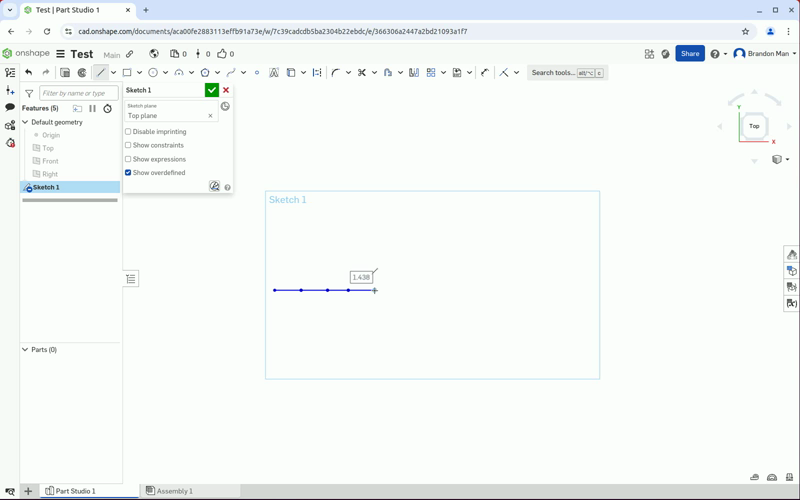
scroll(-6)
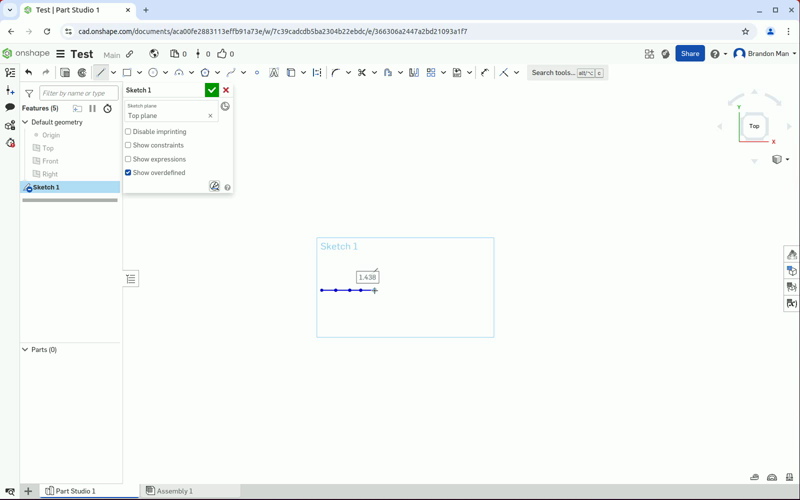
scroll(-6)
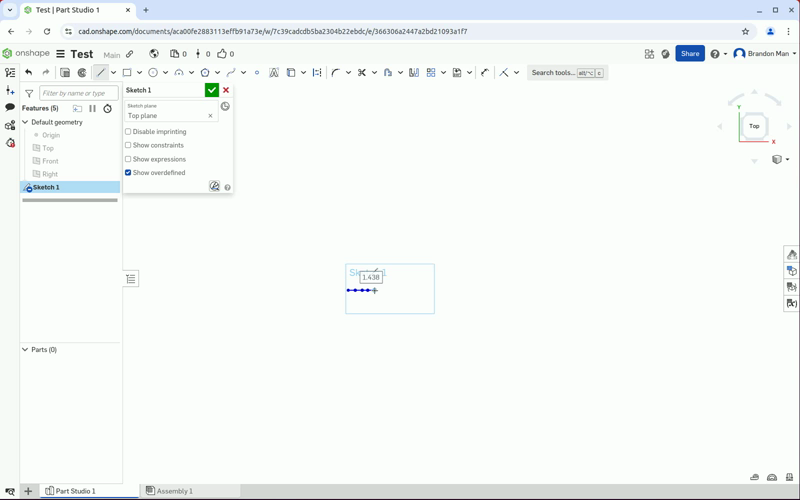
key_up(shift)
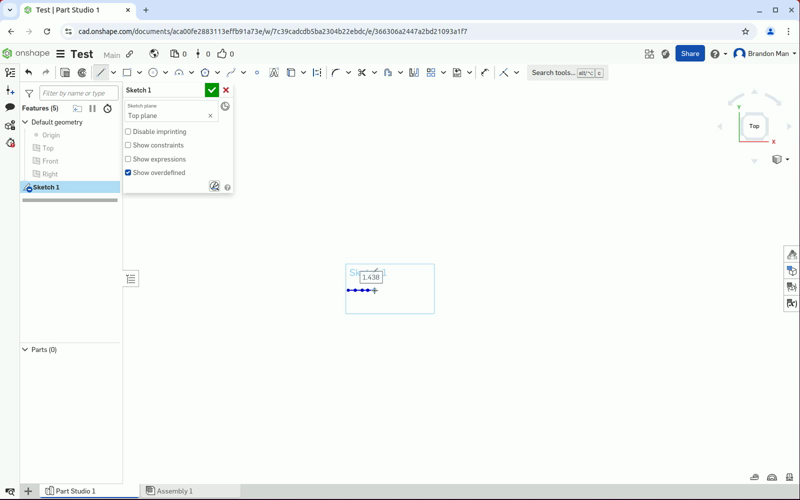
key_down(shift)
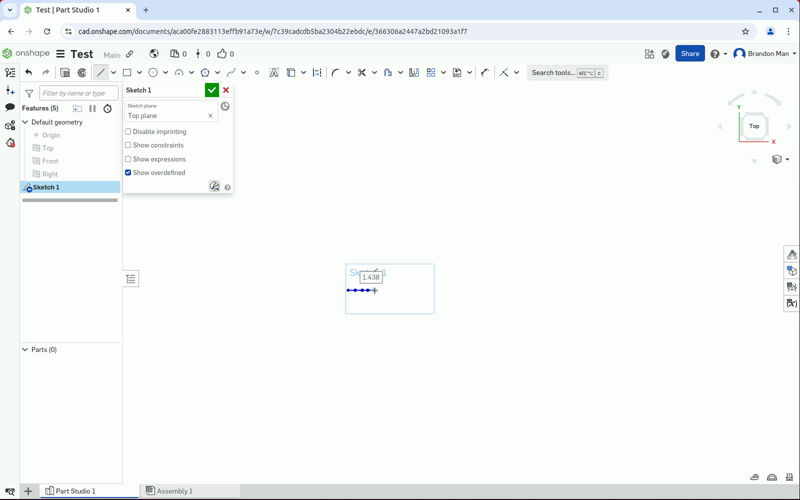
mouse_move(404, 290)
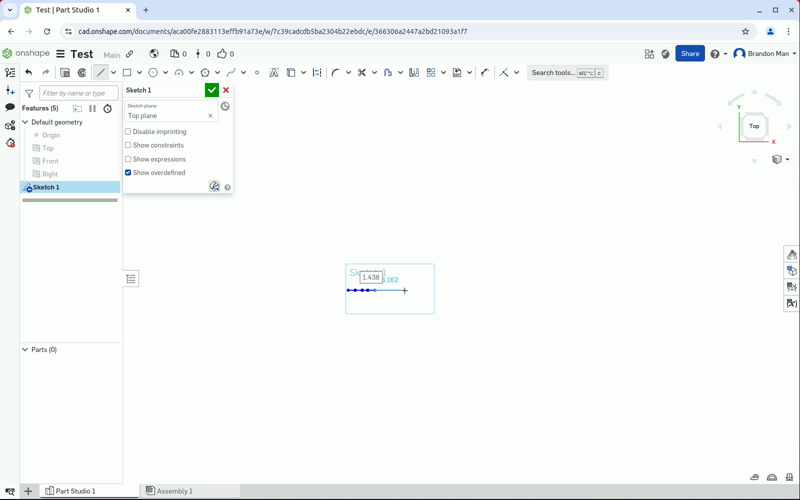
mouse_move(381, 290)
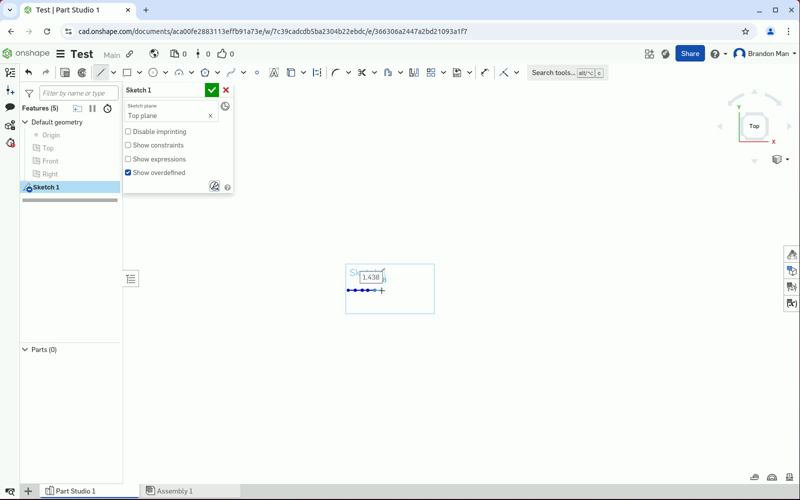
scroll(6)
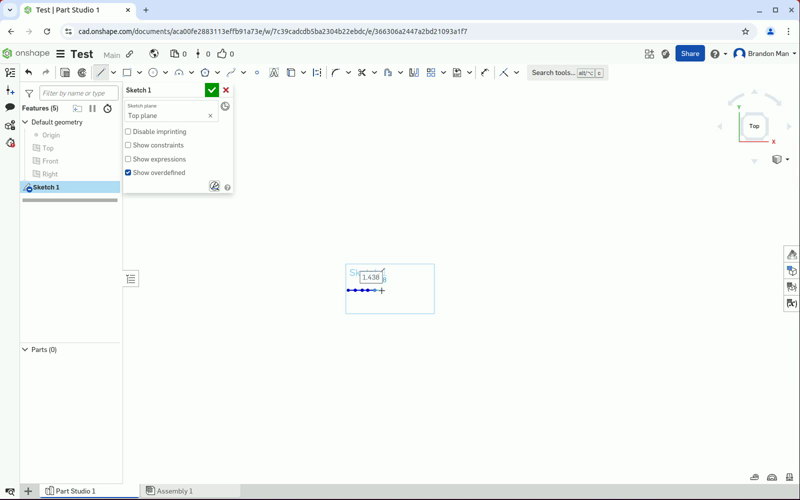
scroll(6)
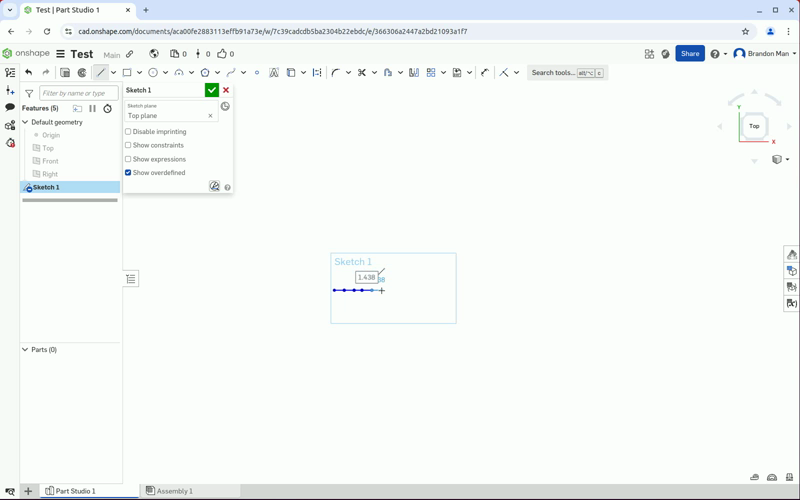
scroll(6)
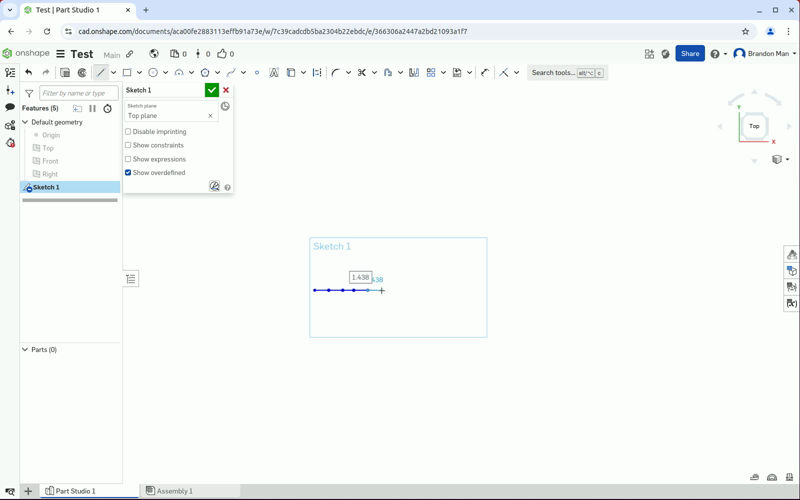
scroll(6)
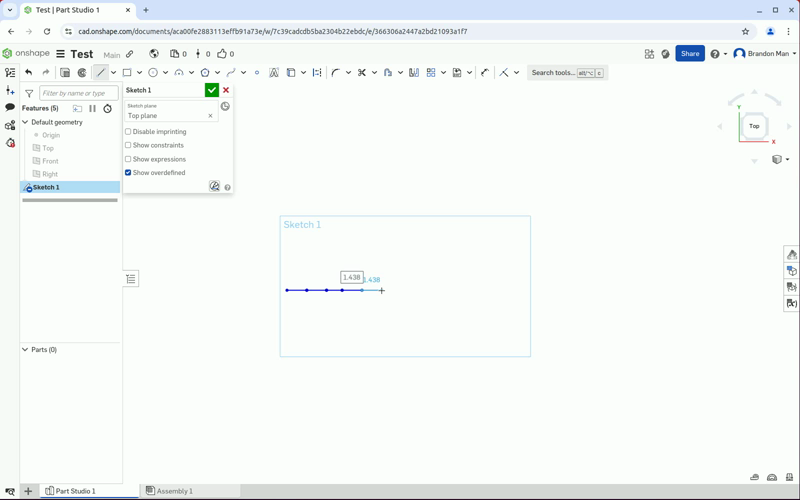
scroll(6)
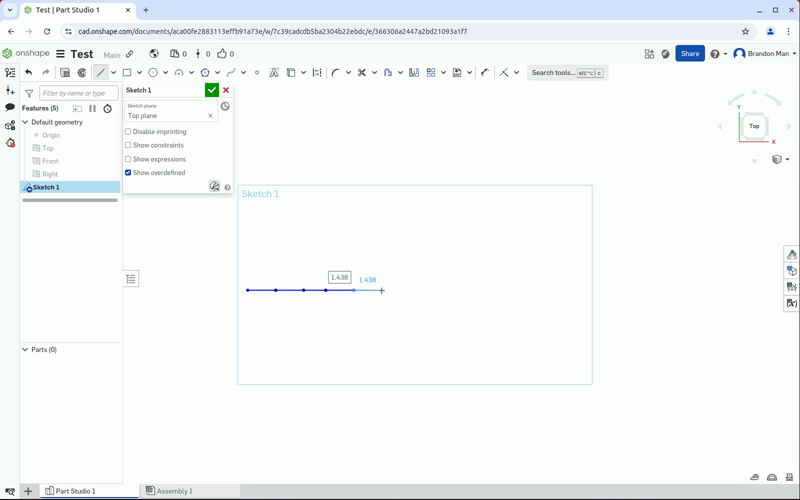
scroll(6)
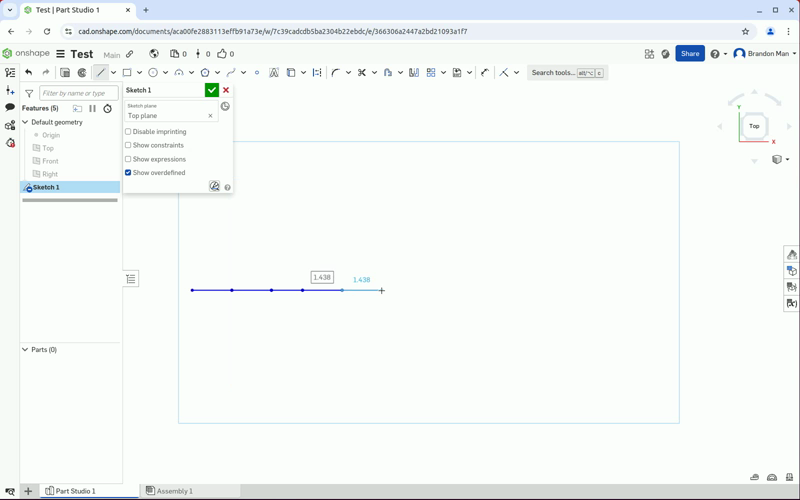
scroll(6)
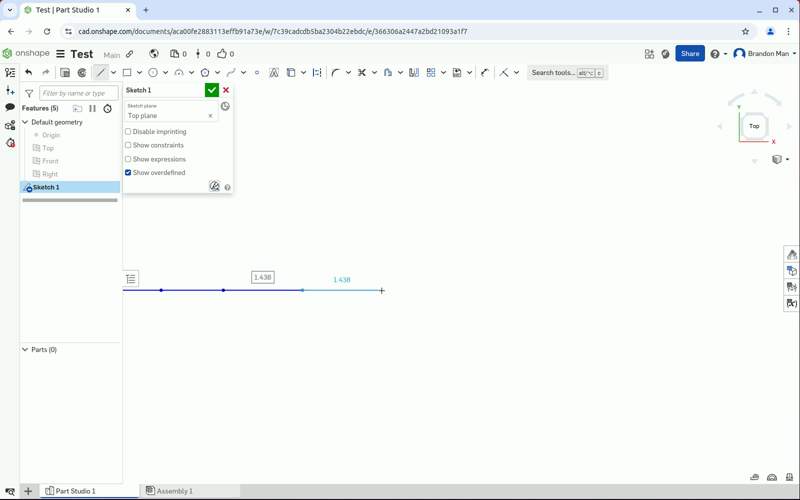
click(381, 290)
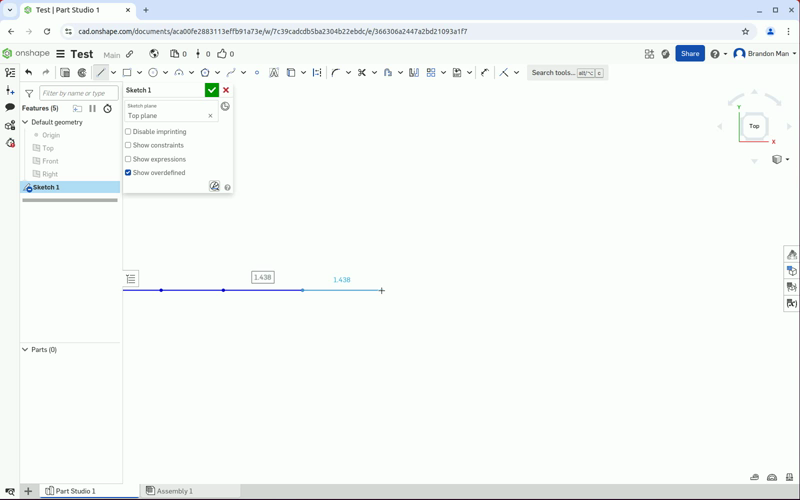
scroll(-6)
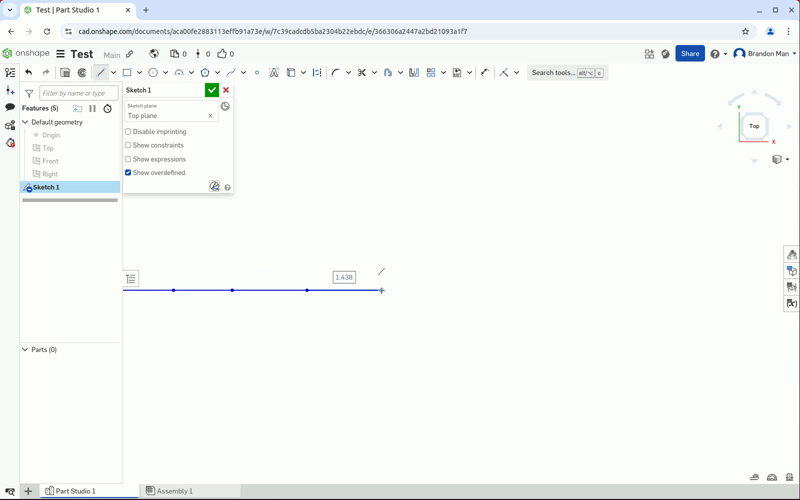
scroll(-6)
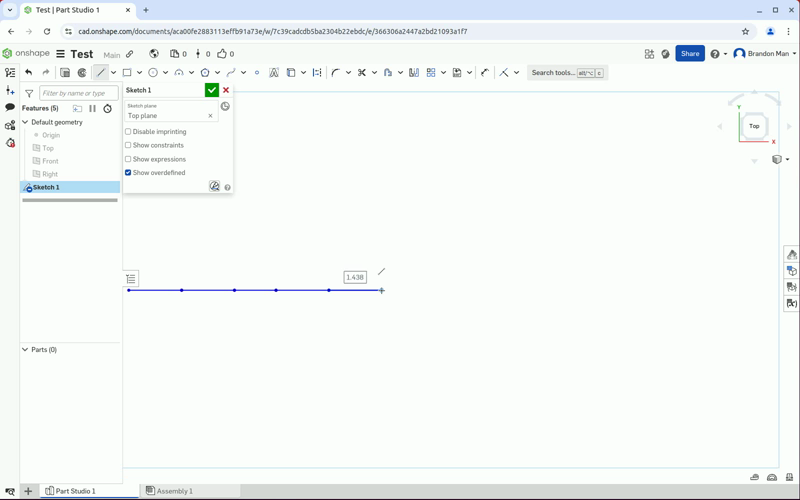
scroll(-6)
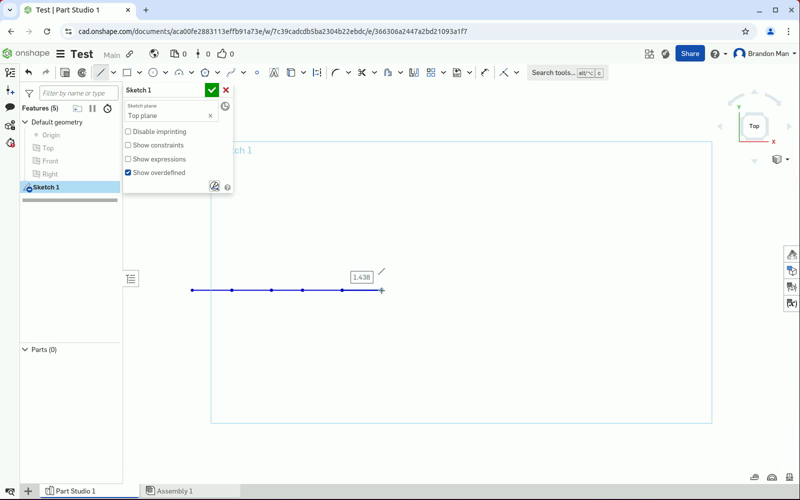
scroll(-6)
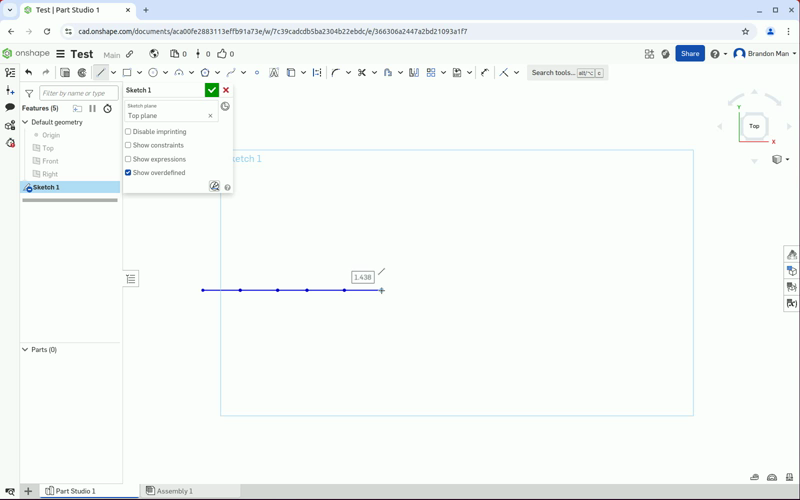
scroll(-6)
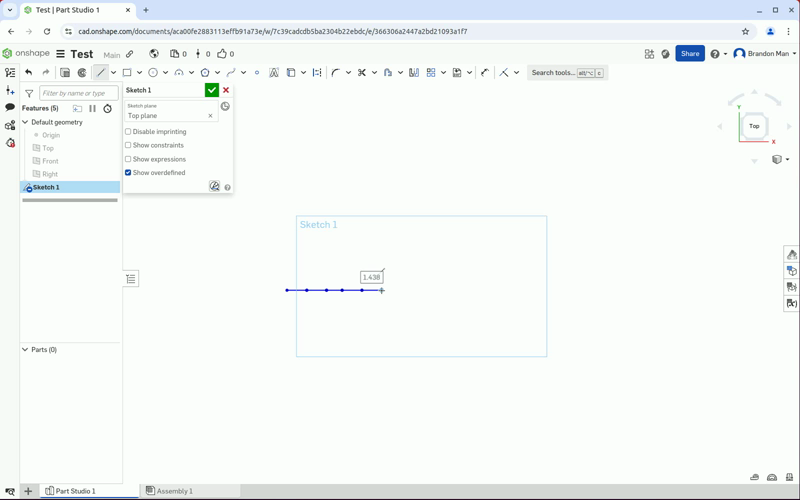
scroll(-6)
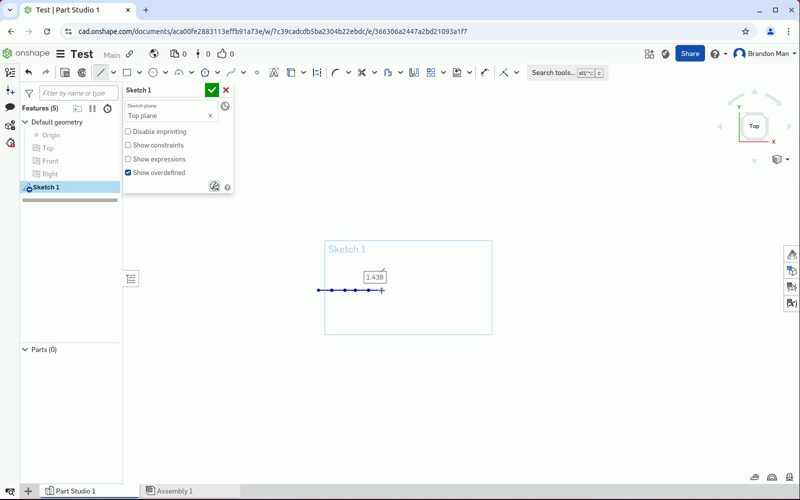
scroll(-6)
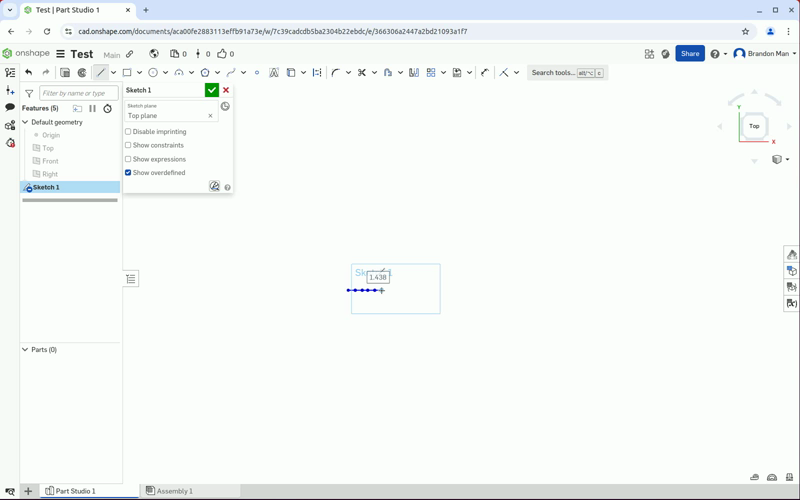
key_up(shift)
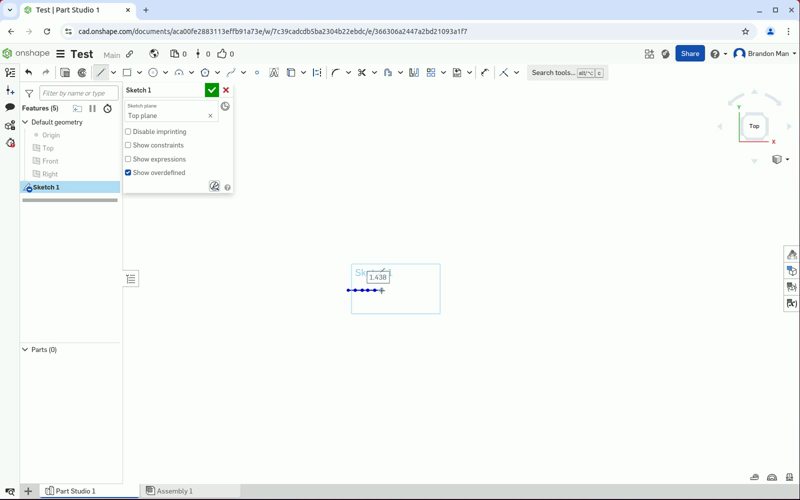
key_down(shift)
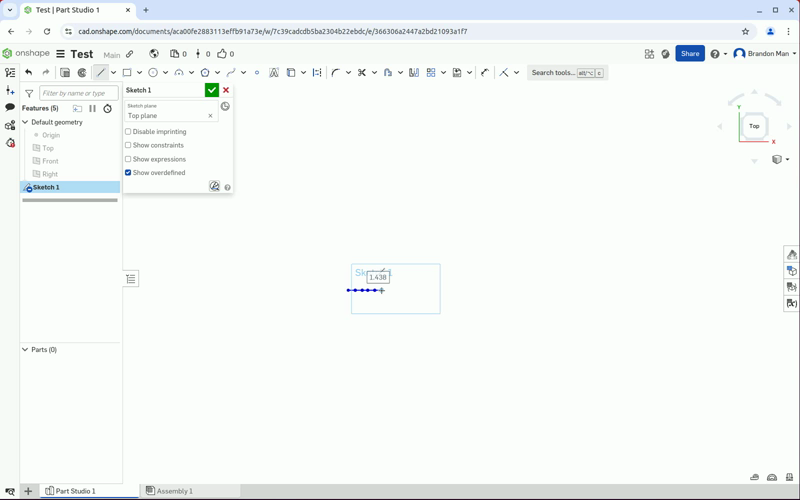
mouse_move(457, 290)
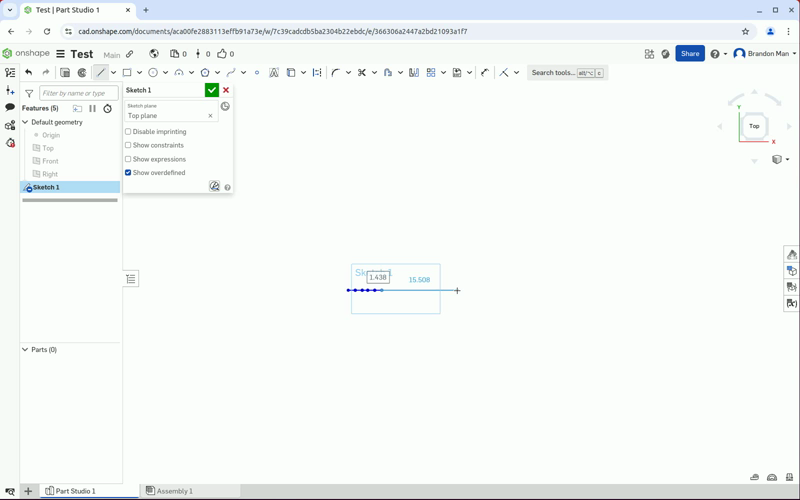
click(457, 290)
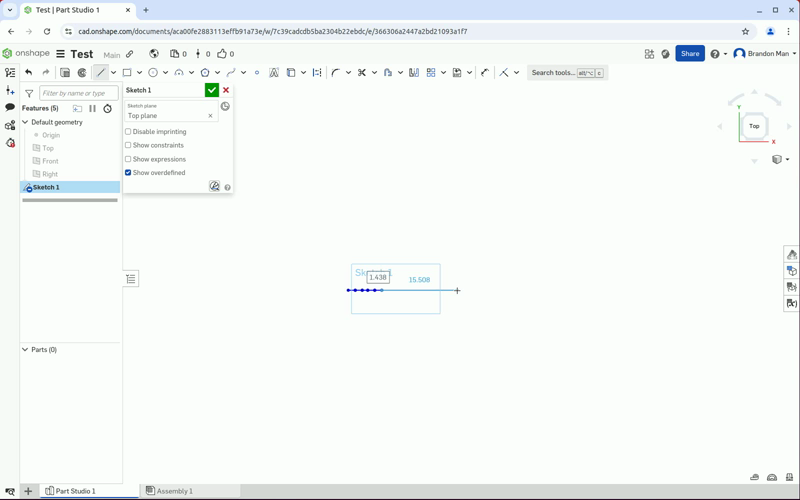
key_up(shift)
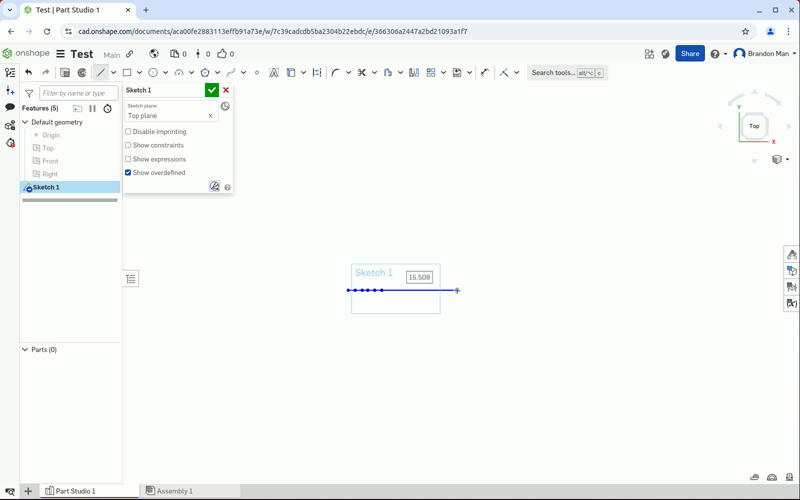
key_down(shift)
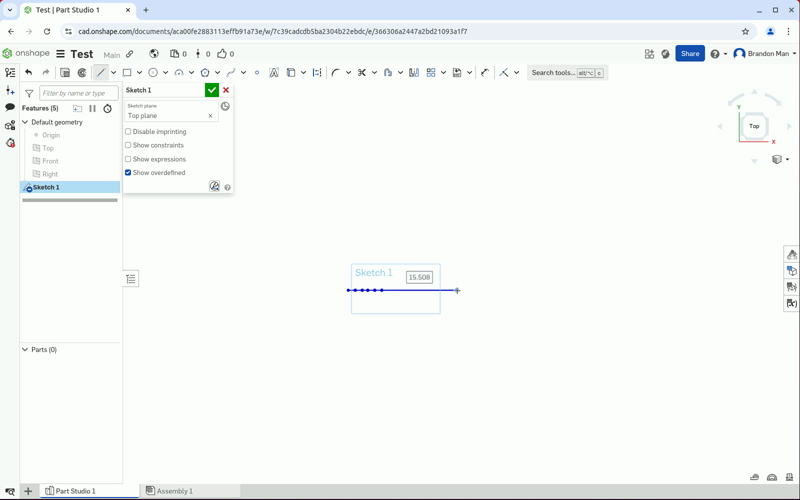
mouse_move(487, 290)
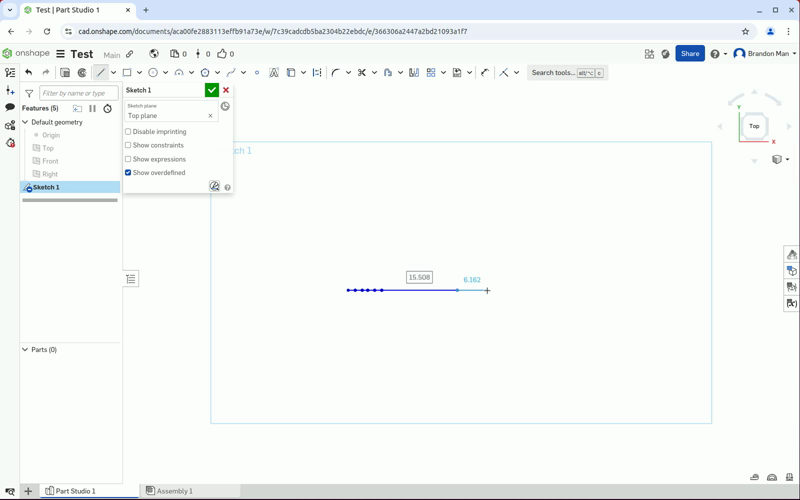
mouse_move(457, 272)
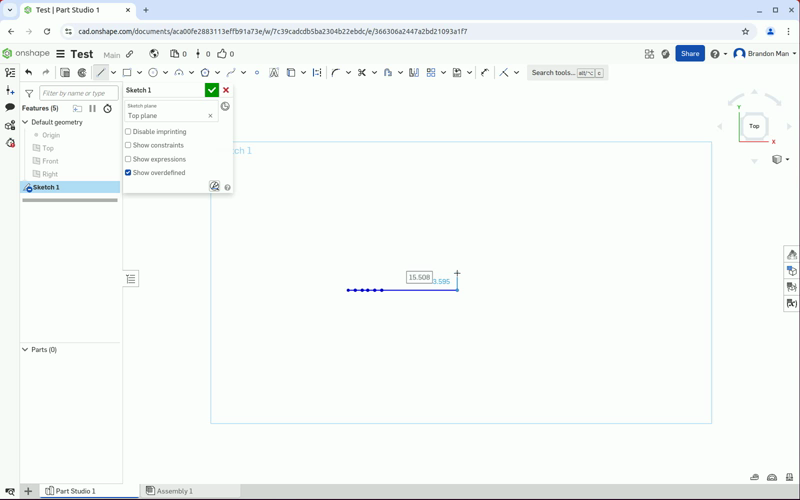
click(457, 272)
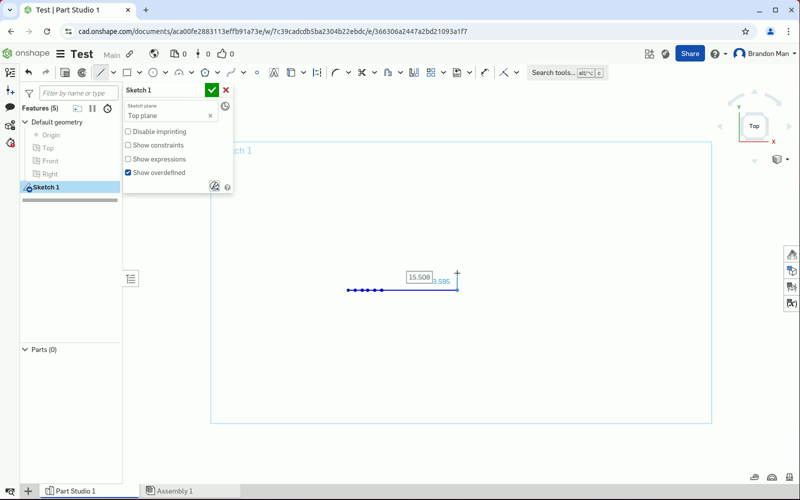
key_up(shift)
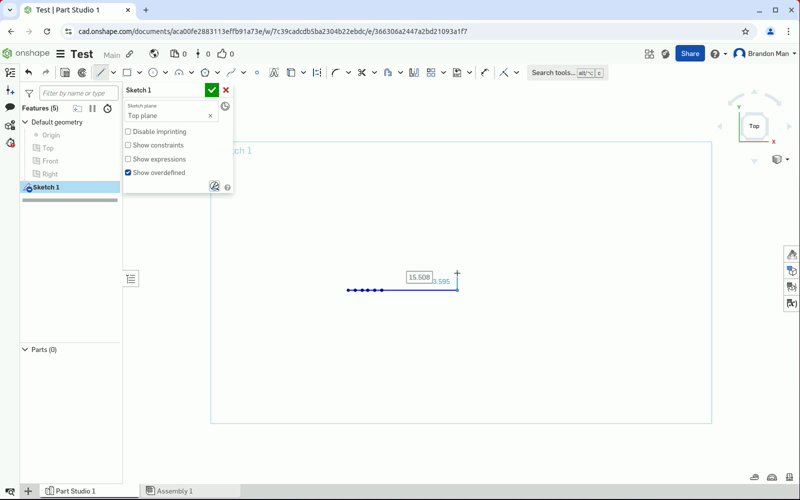
key_down(shift)
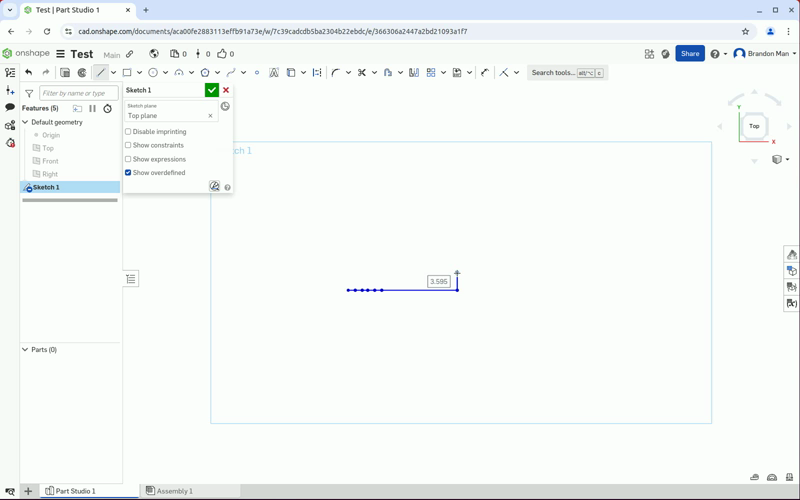
mouse_move(348, 272)
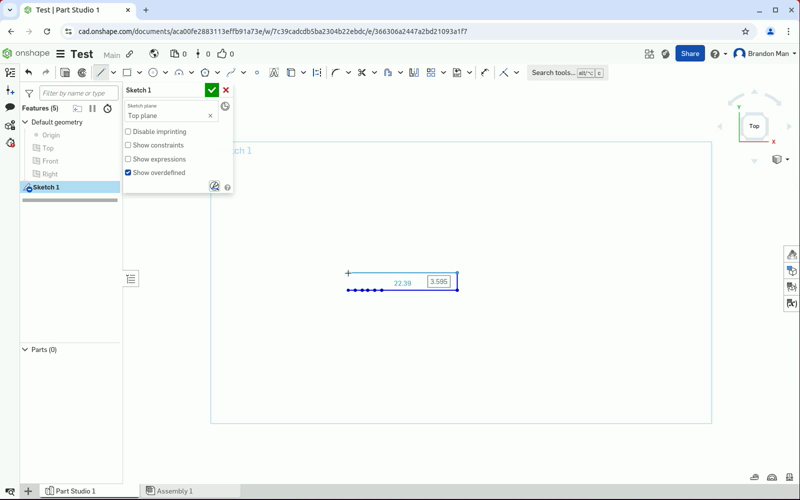
click(348, 272)
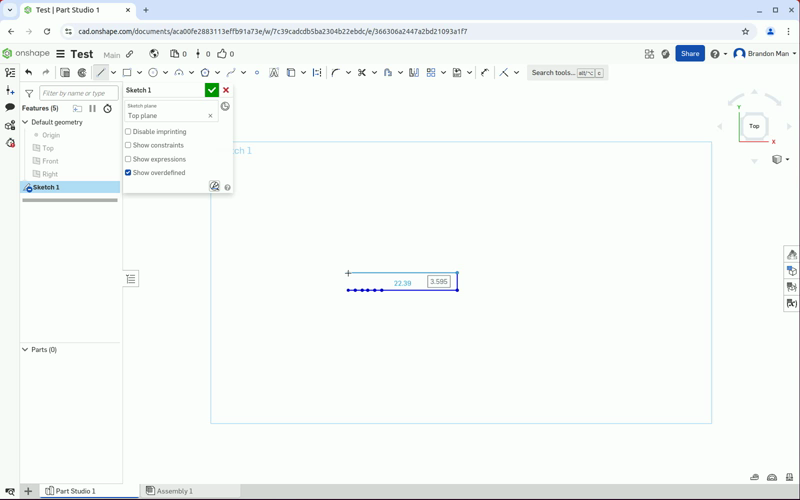
key_up(shift)
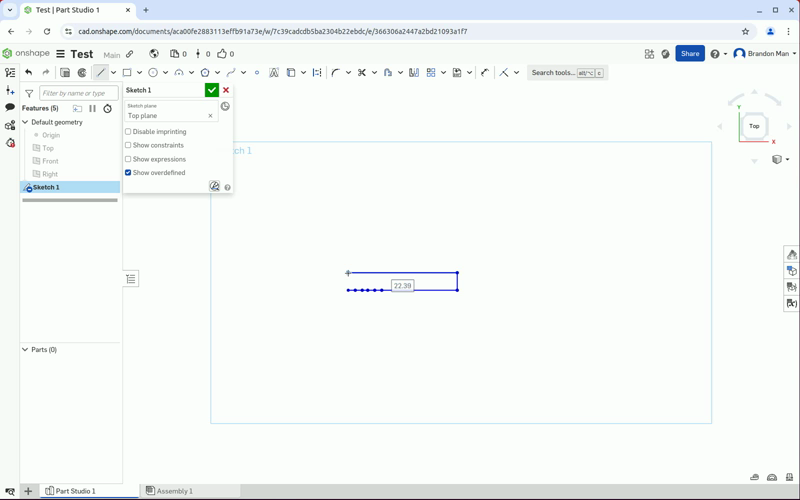
mouse_move(378, 272)
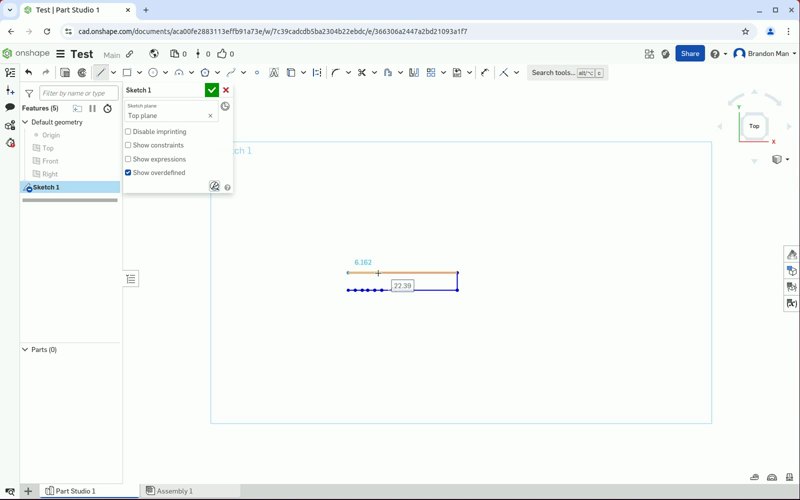
key_down(shift)
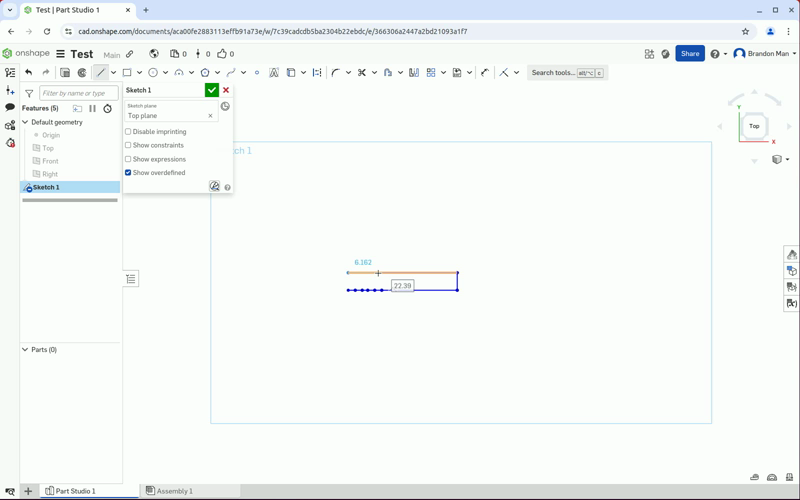
mouse_move(348, 290)
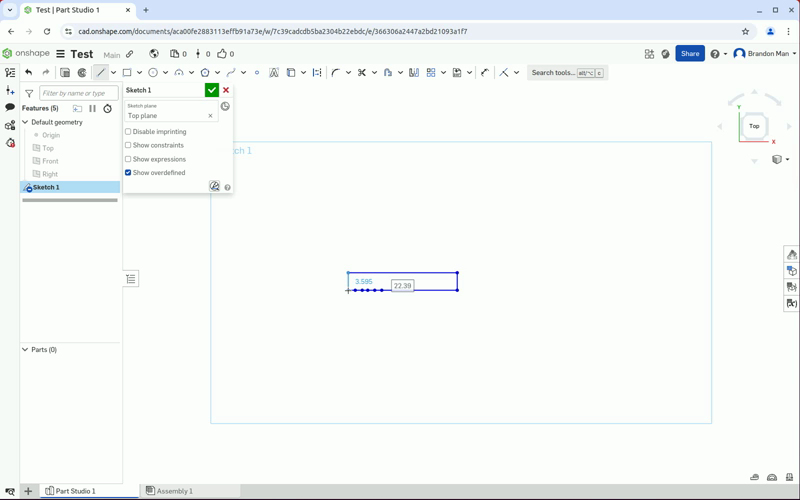
key_up(shift)
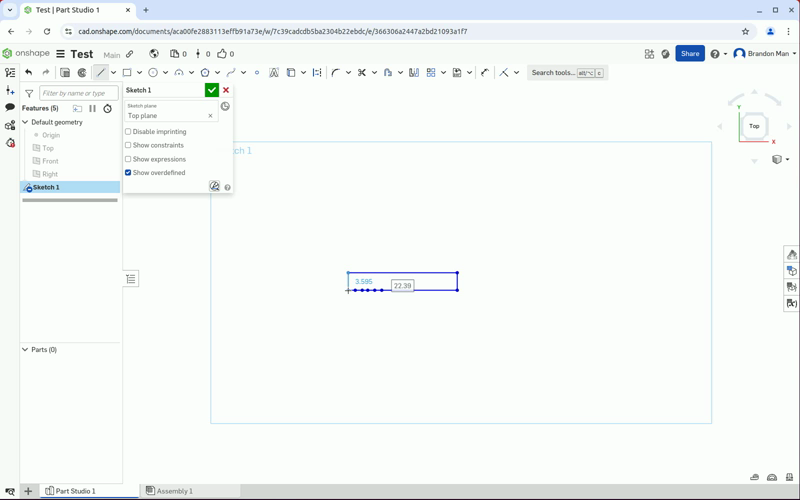
click(348, 290)
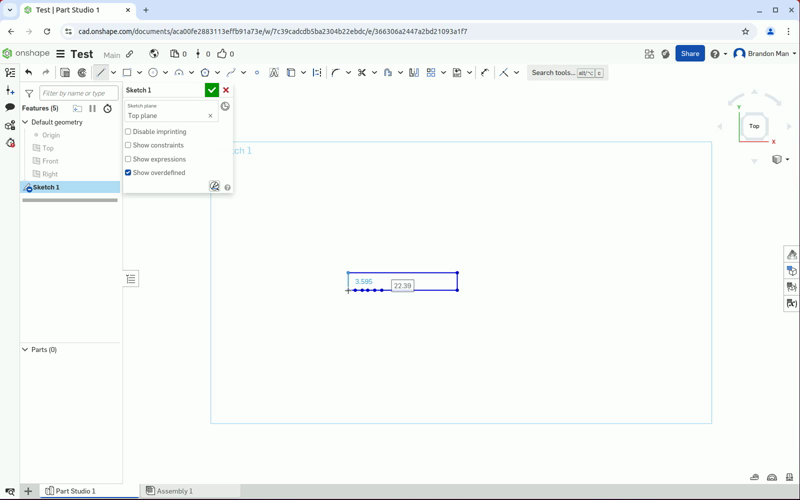
key(esc)
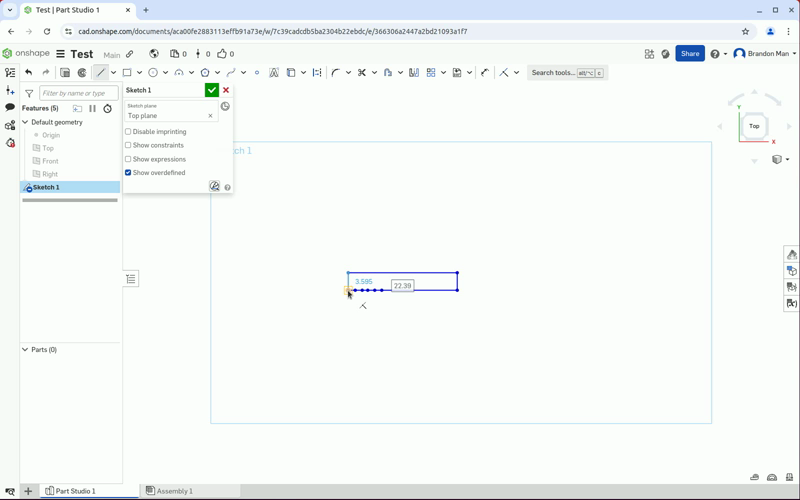
mouse_move(402, 281)
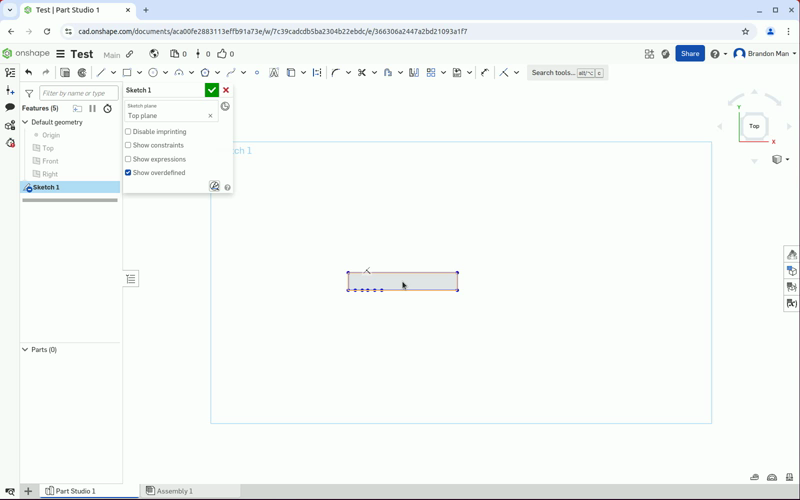
click(402, 281)
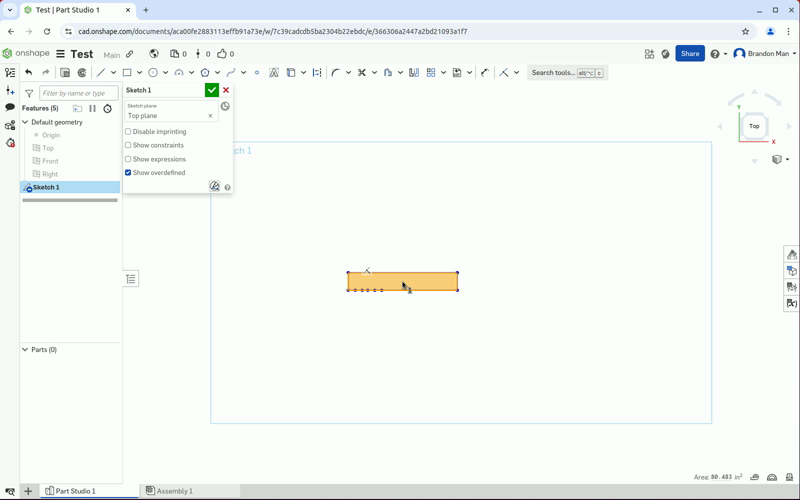
mouse_move(73, 352)
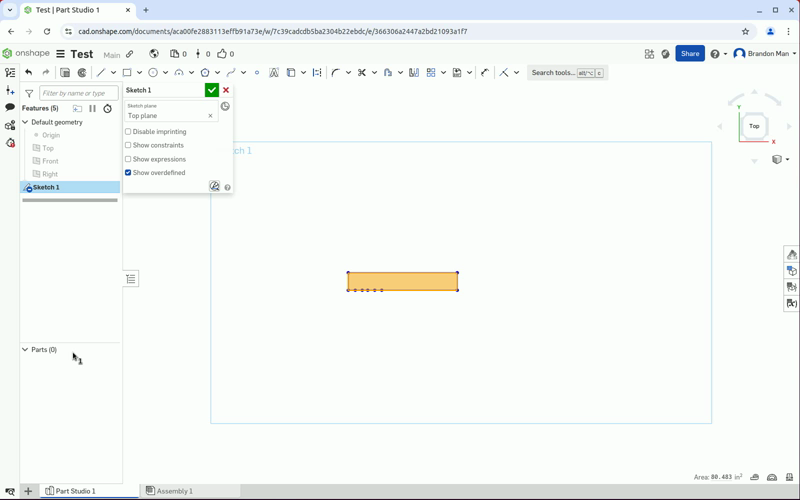
key(shift+y)
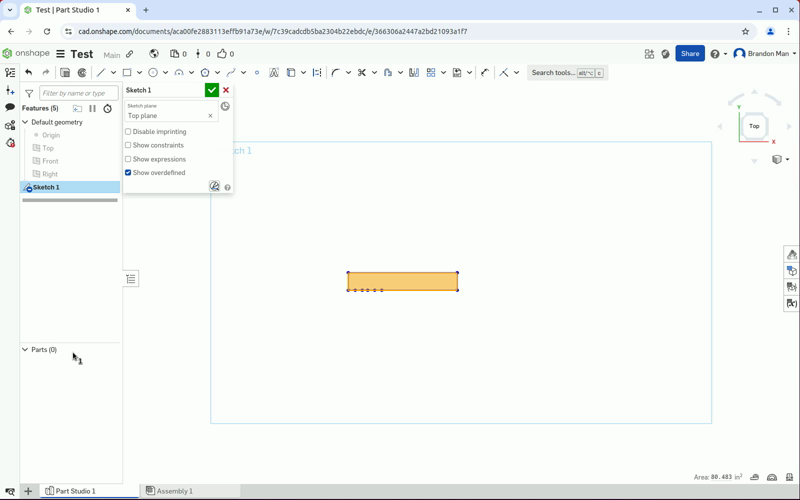
key(shift+e)
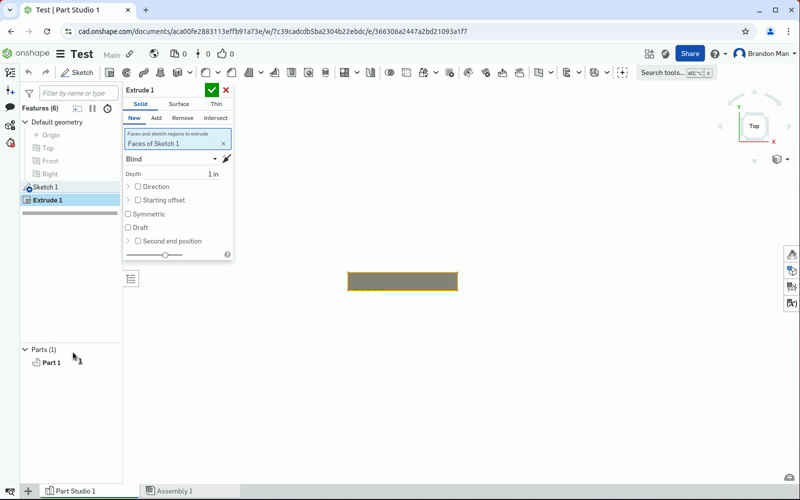
mouse_move(143, 106)
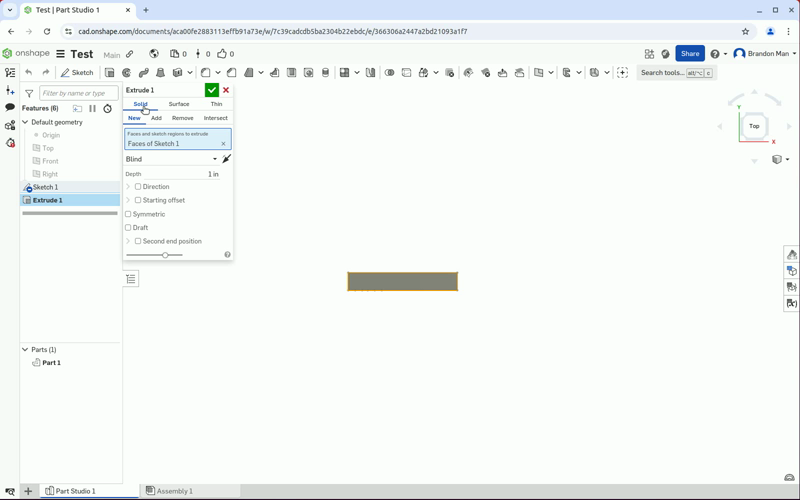
click(143, 106)
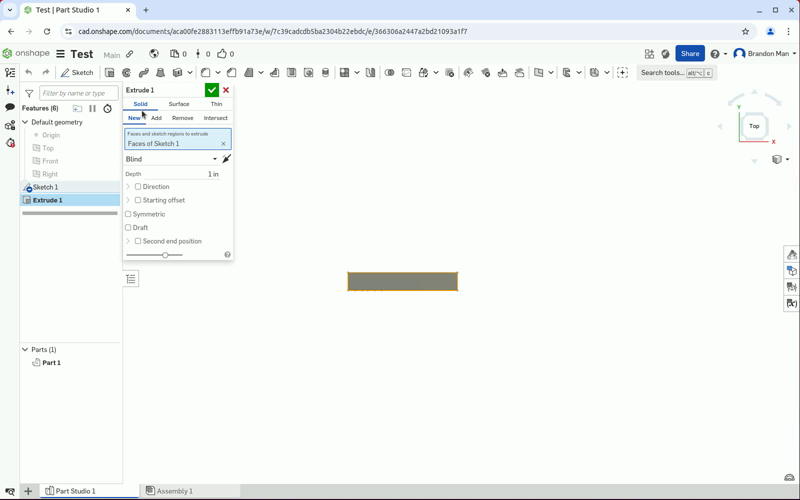
mouse_move(137, 120)
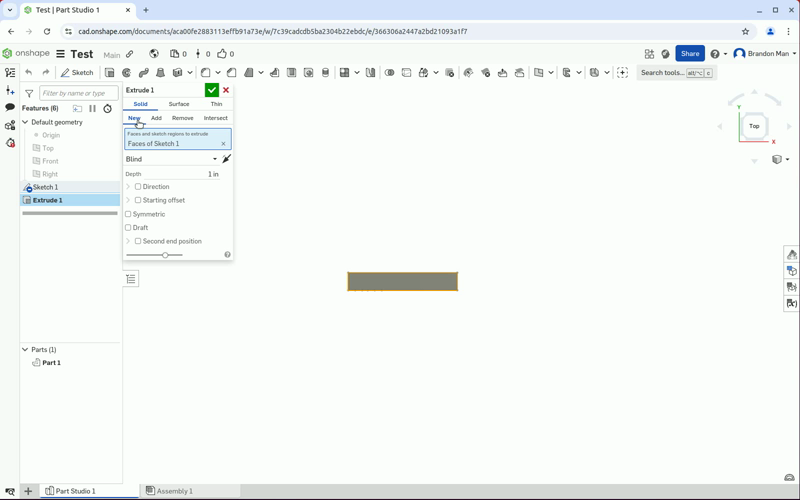
click(137, 120)
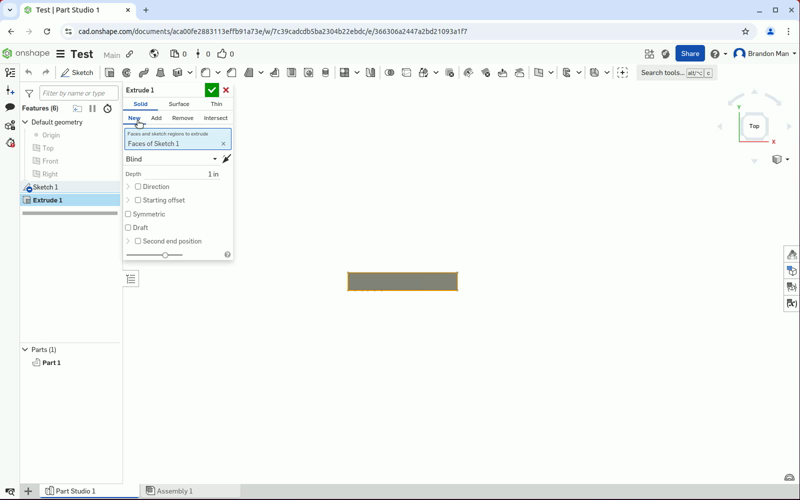
key(tab, 4)
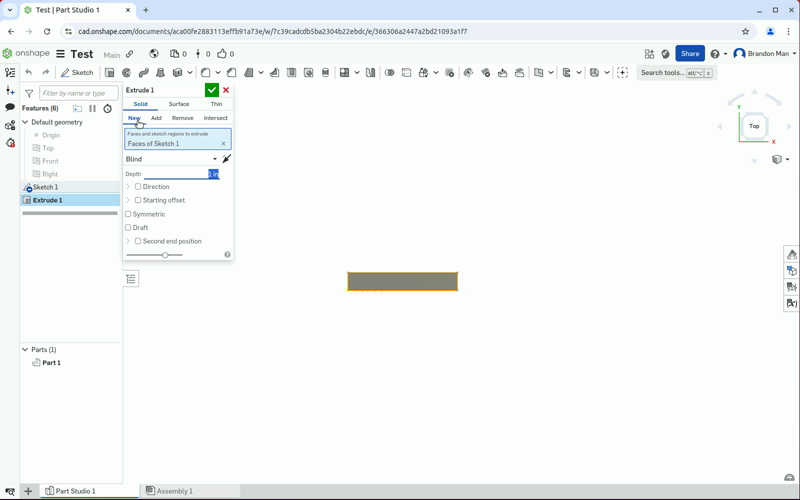
text(2.166)
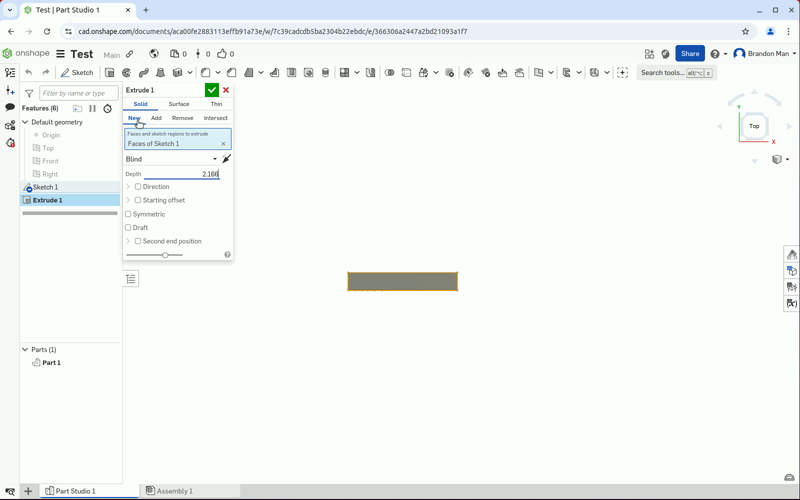
key(enter)
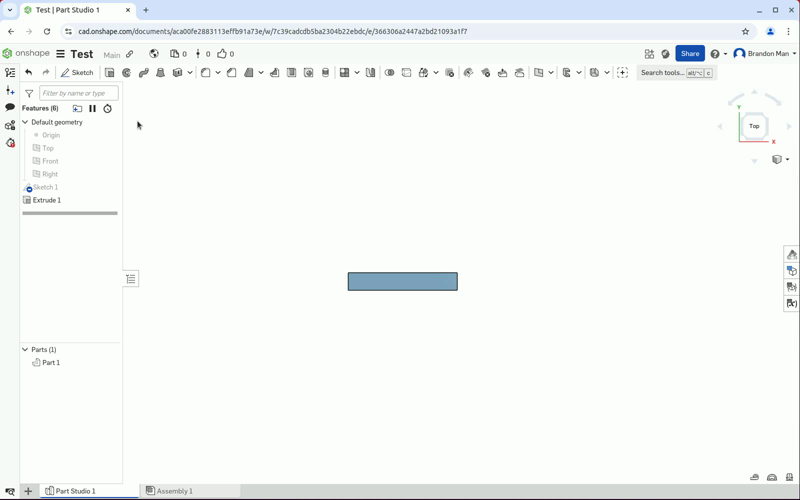
key(shift+h)
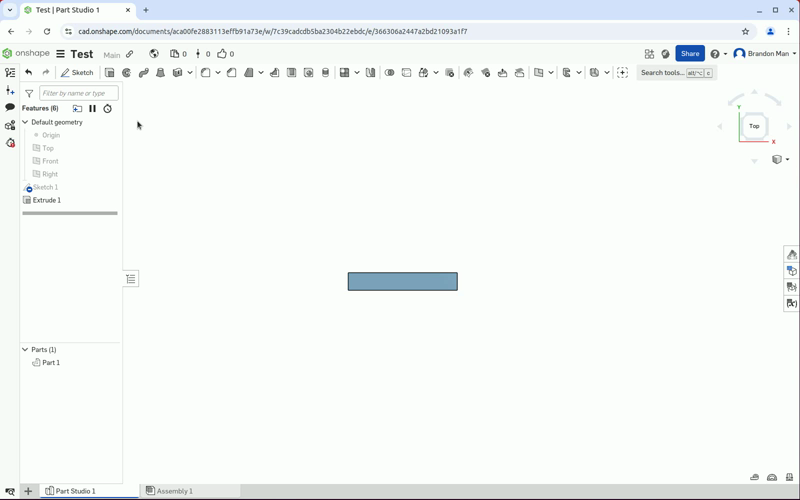
key(shift+h)
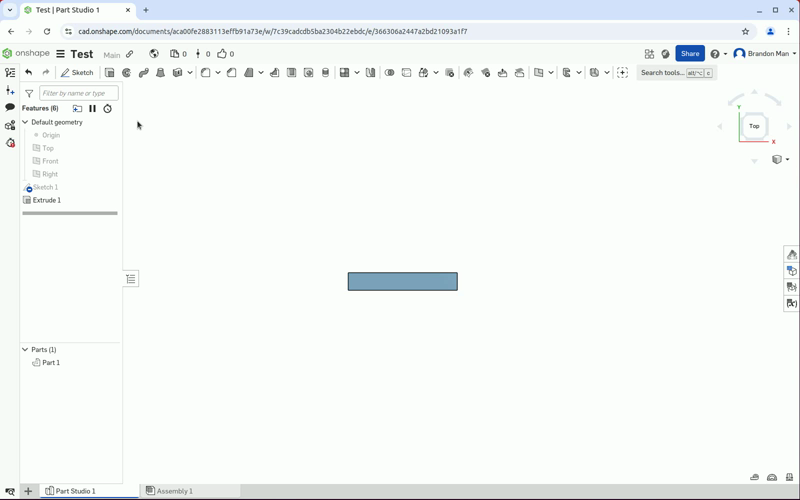
mouse_move(73, 189)
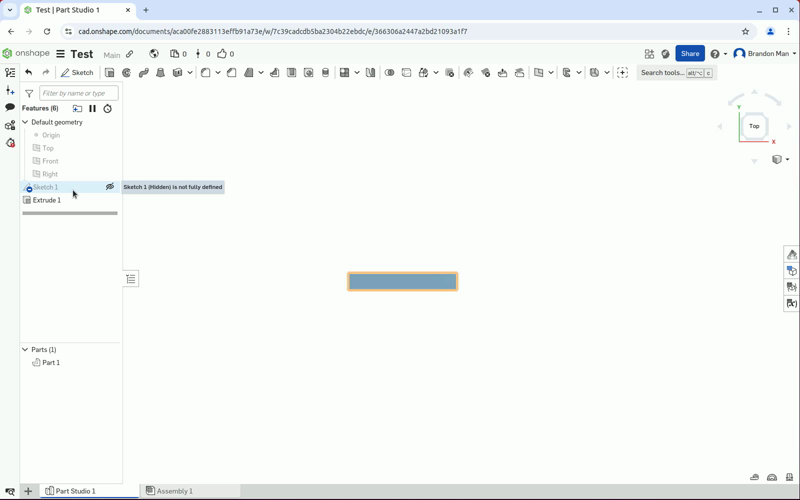
click(73, 189)
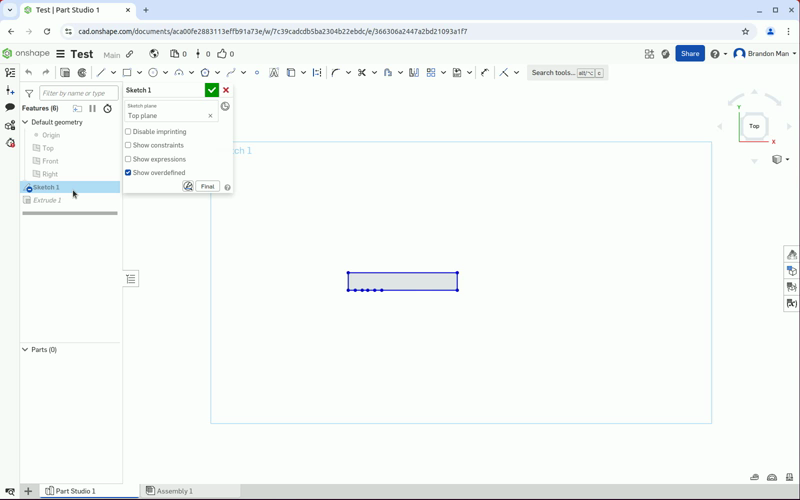
mouse_move(229, 92)
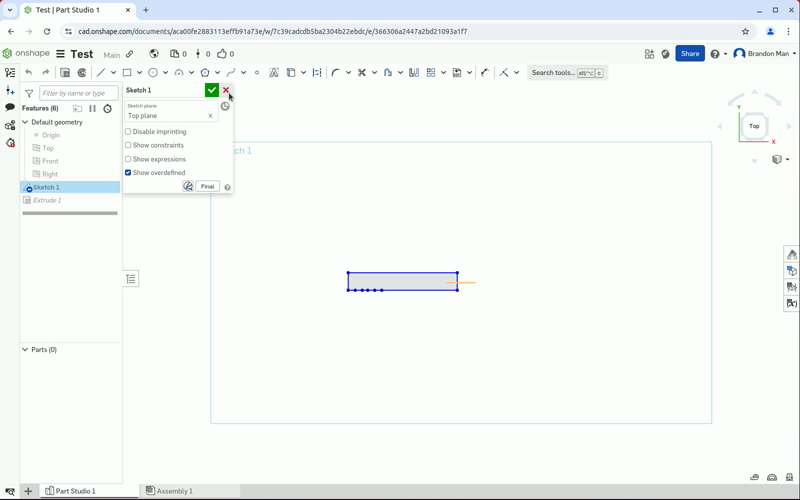
click(229, 92)
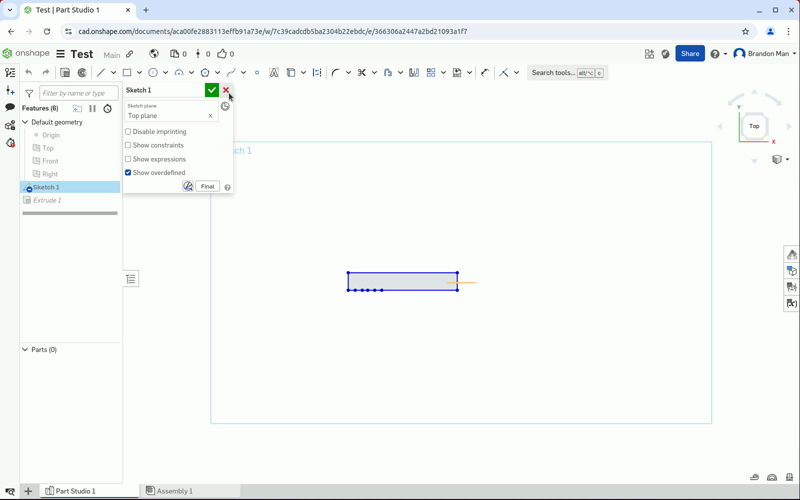
key(shift+s)
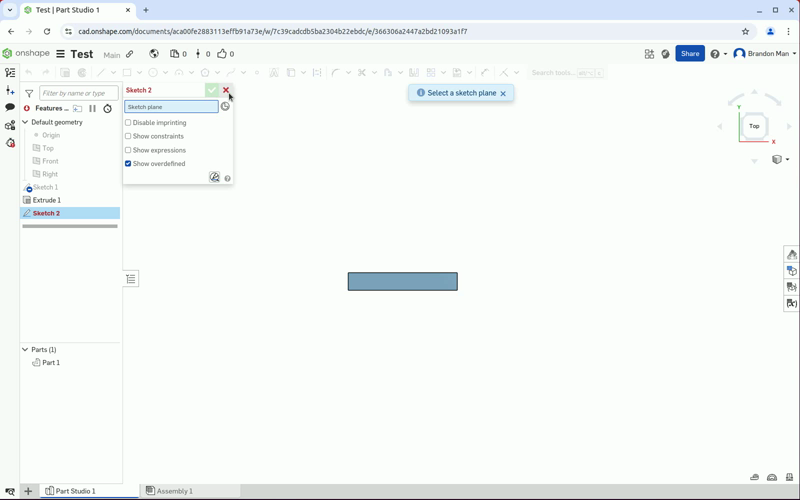
mouse_move(73, 150)
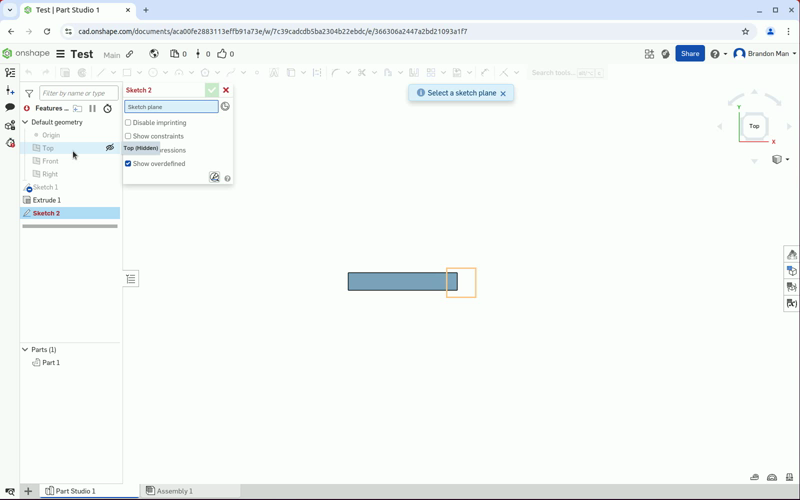
click(73, 150)
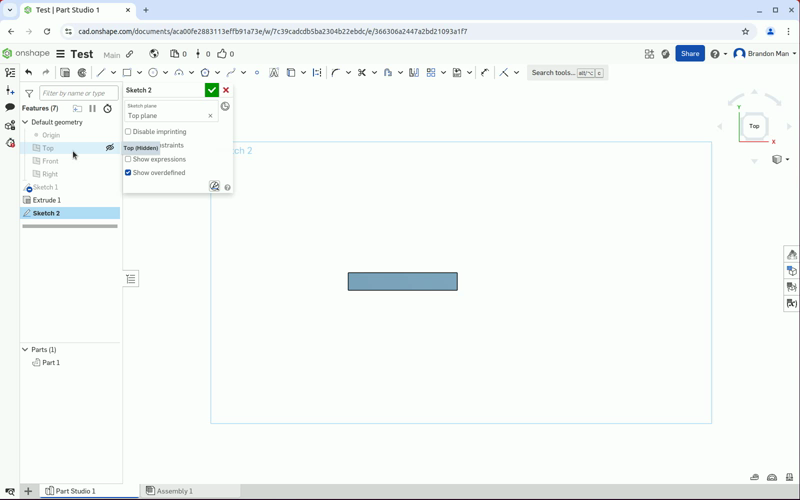
mouse_move(73, 352)
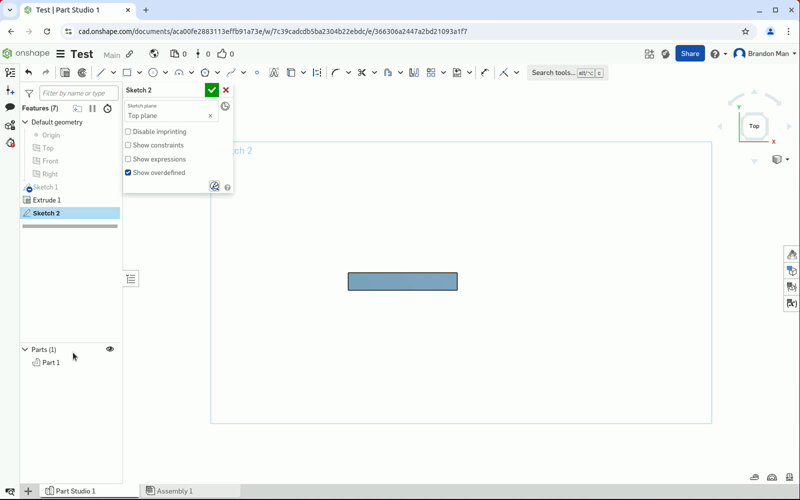
key(y)
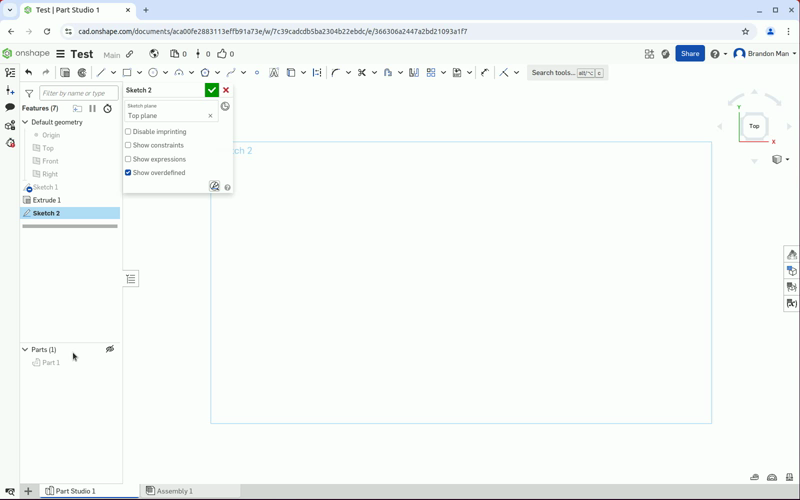
key(l)
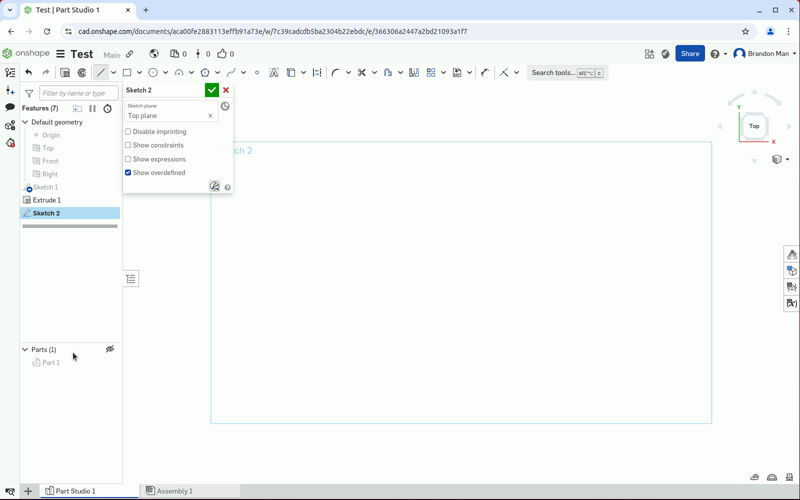
key_down(shift)
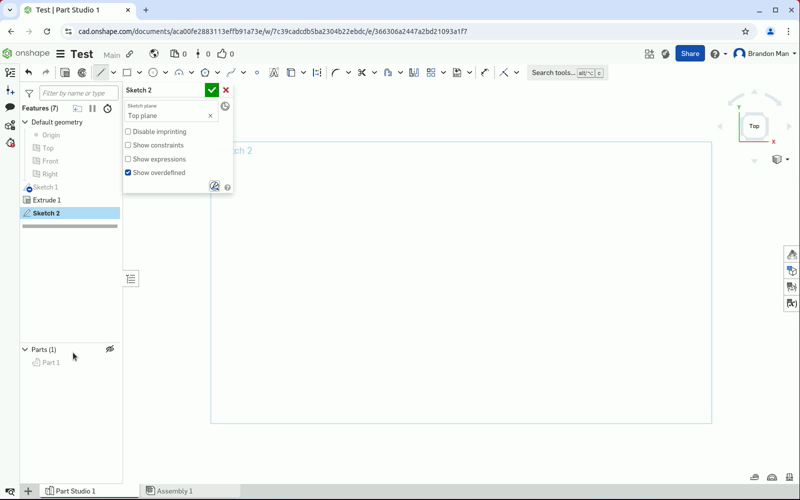
mouse_move(348, 311)
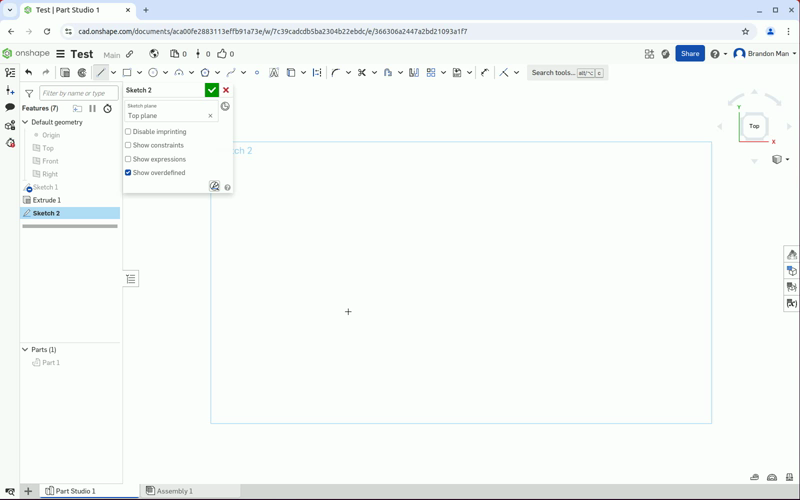
click(348, 311)
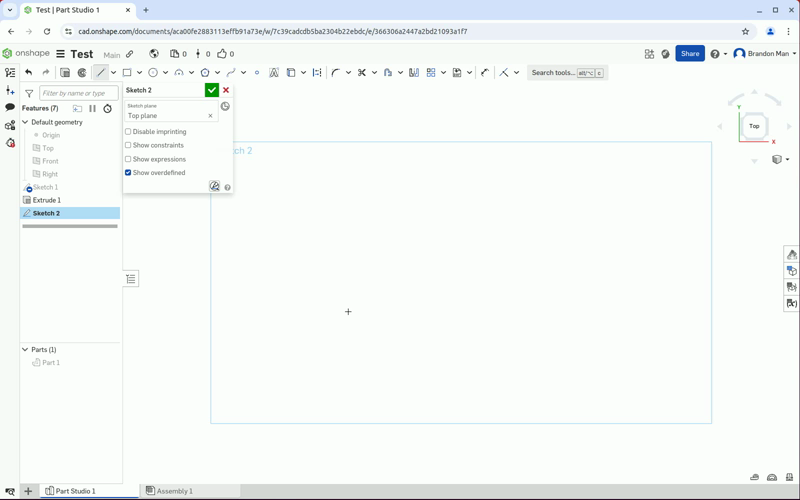
key_up(shift)
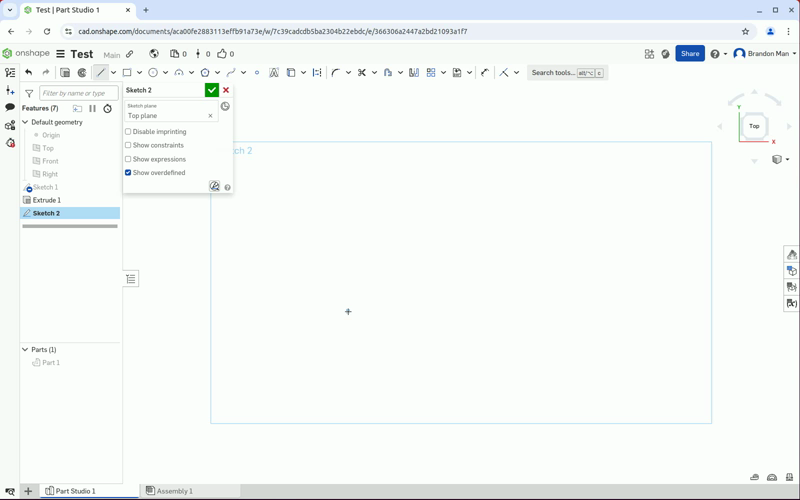
key_down(shift)
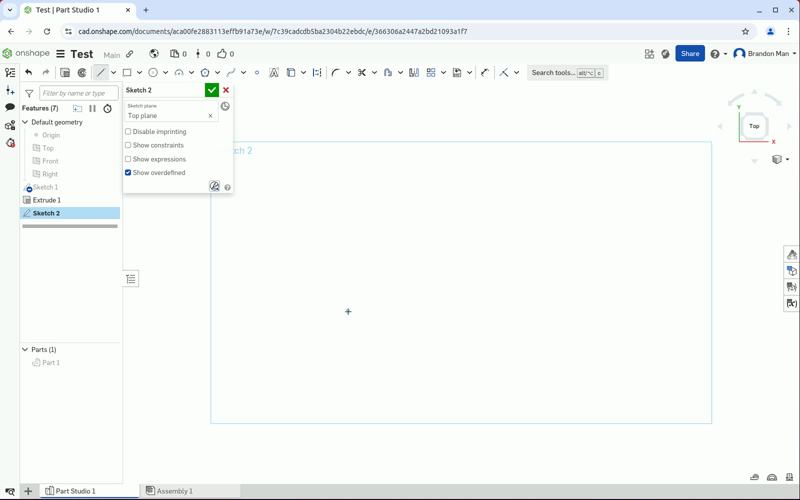
mouse_move(378, 311)
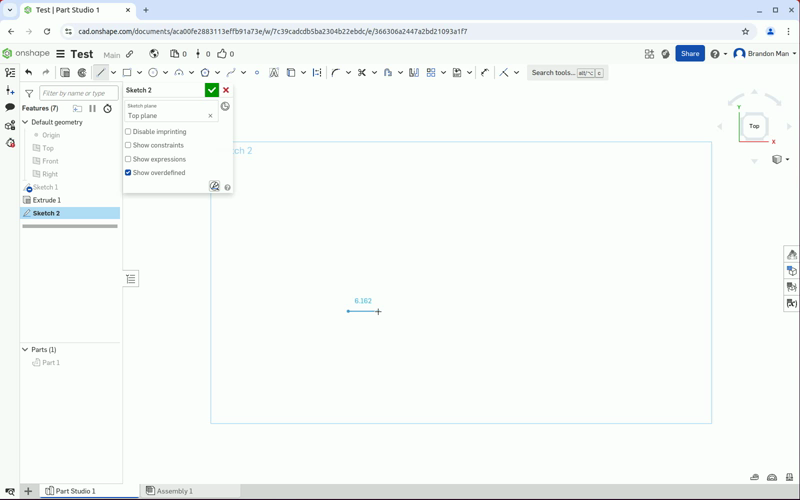
mouse_move(355, 311)
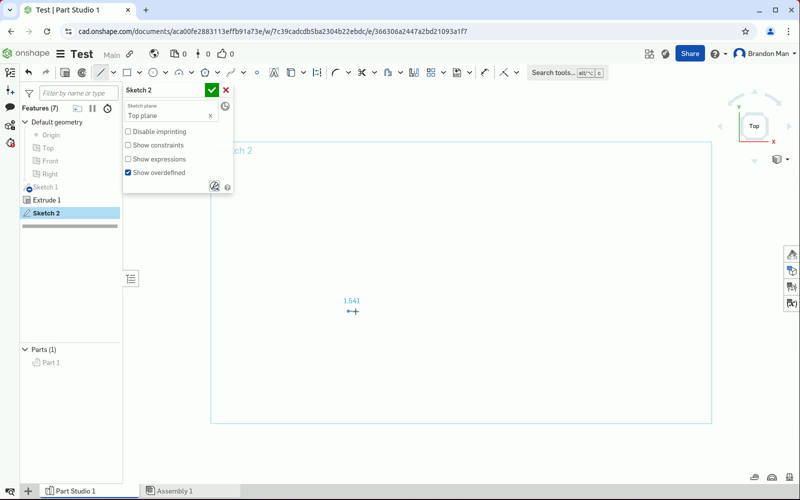
scroll(6)
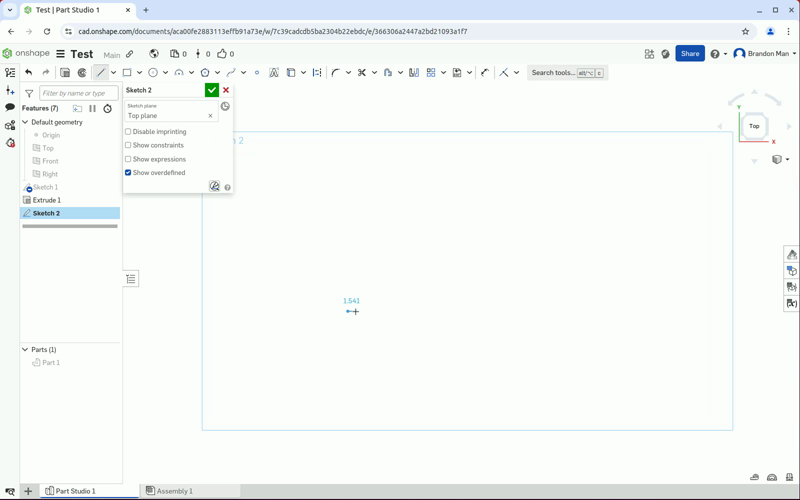
scroll(6)
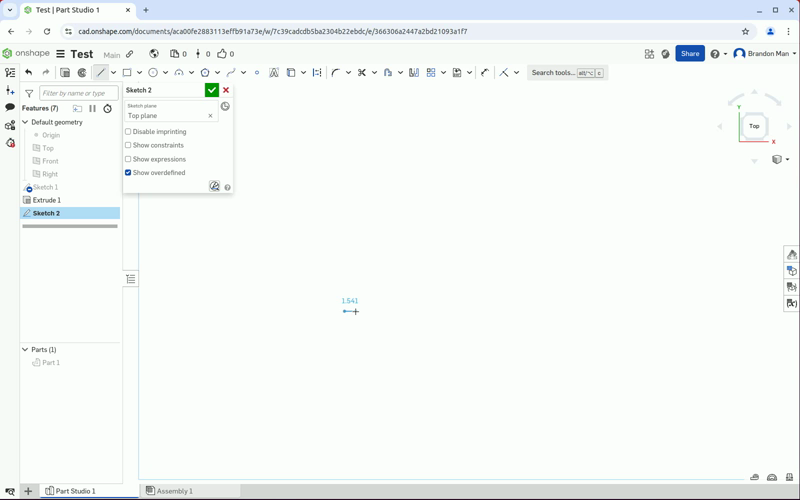
scroll(6)
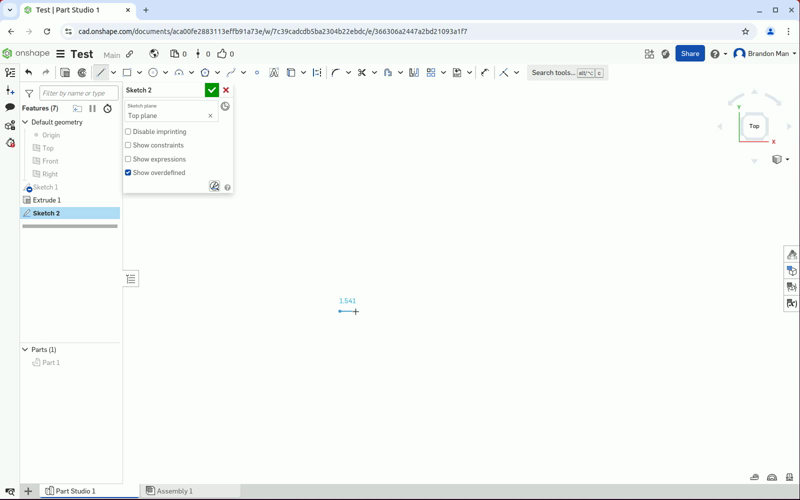
scroll(6)
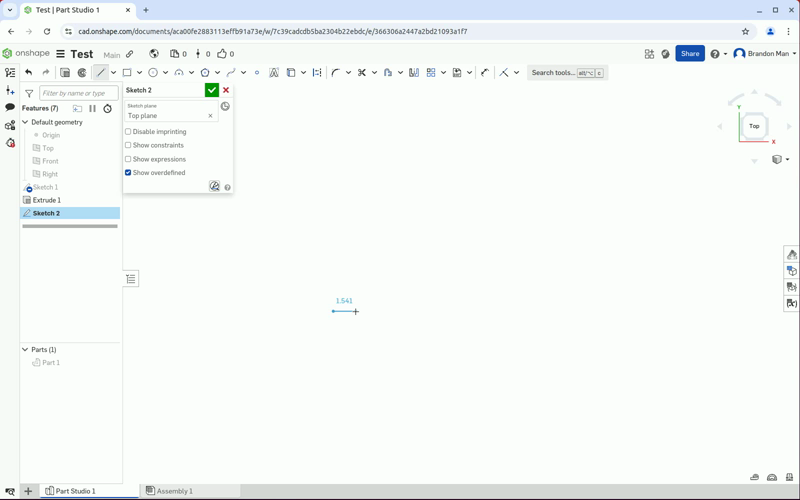
scroll(6)
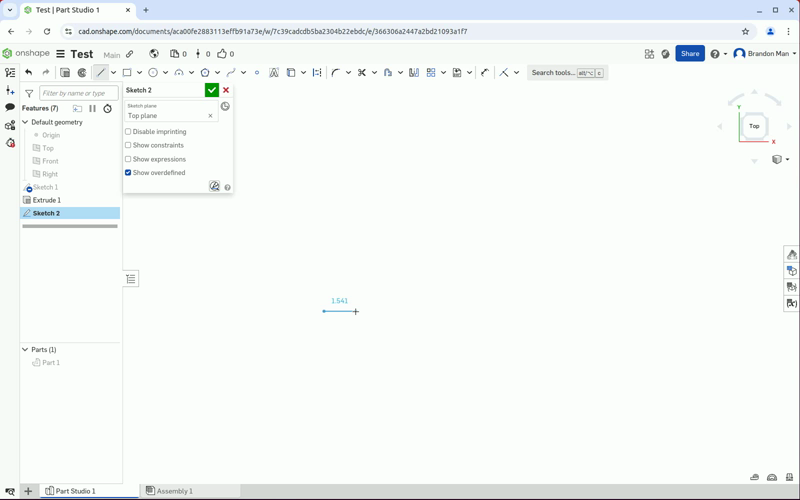
scroll(6)
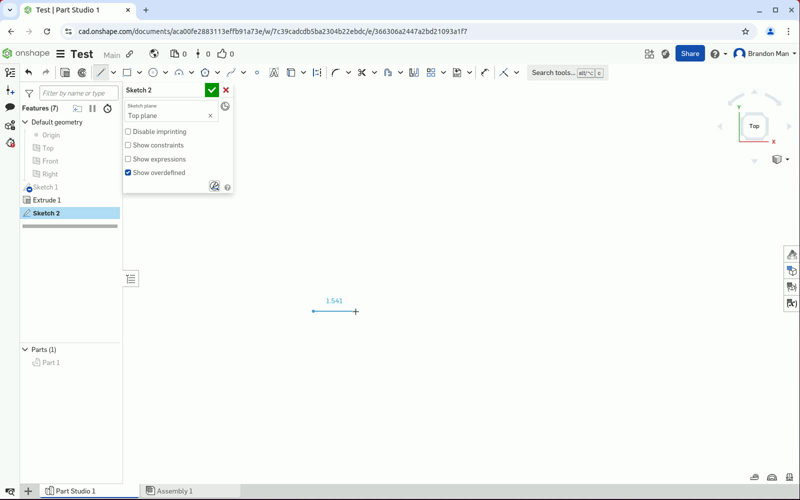
scroll(6)
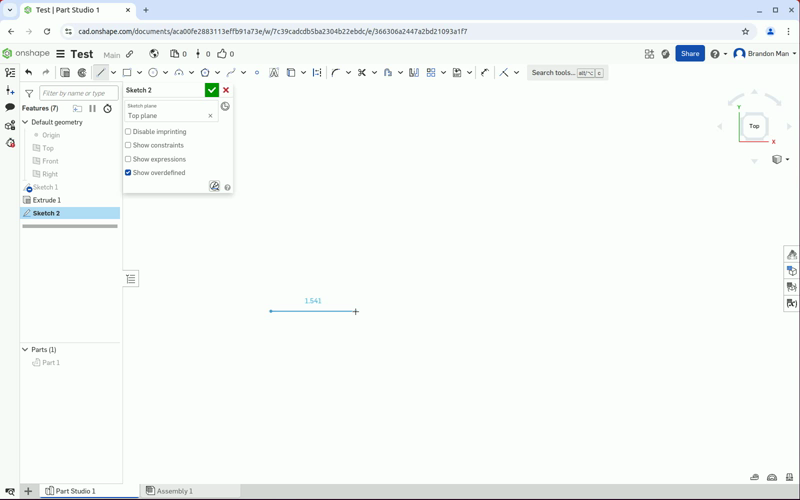
click(355, 311)
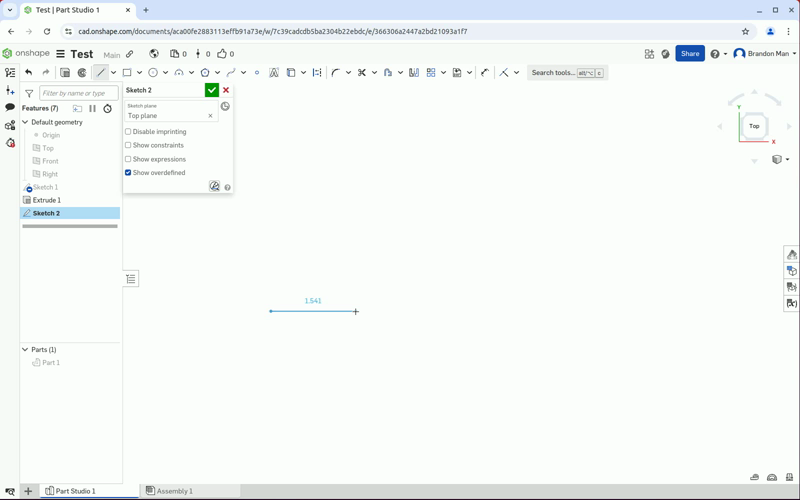
scroll(-6)
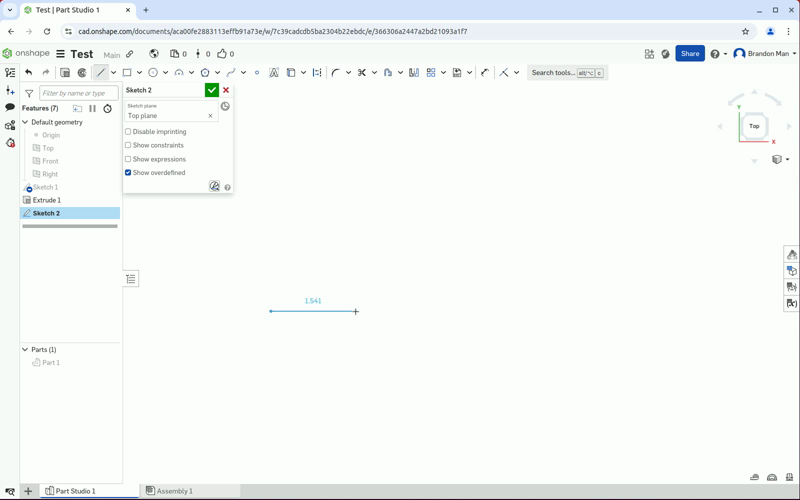
scroll(-6)
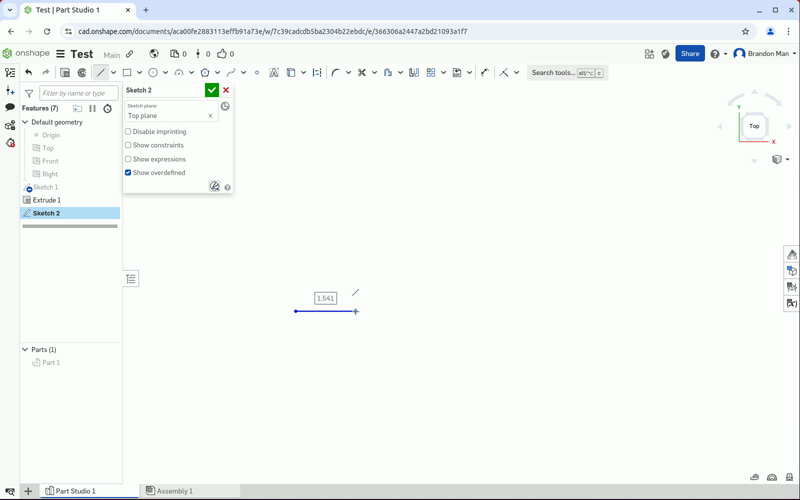
scroll(-6)
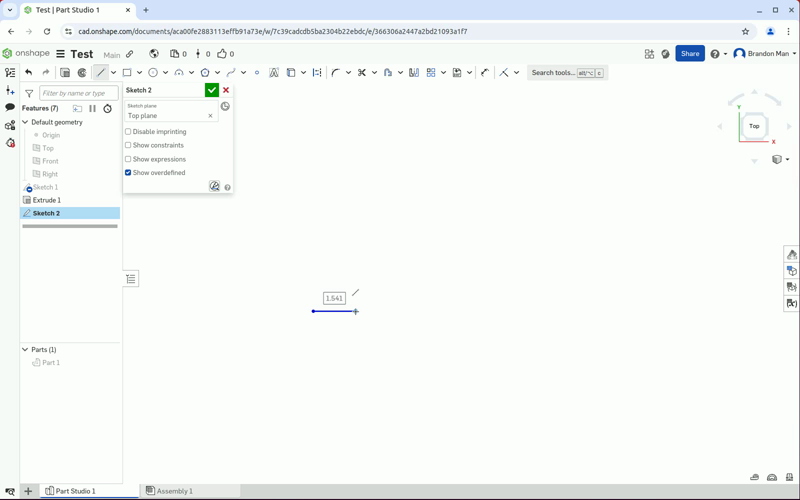
scroll(-6)
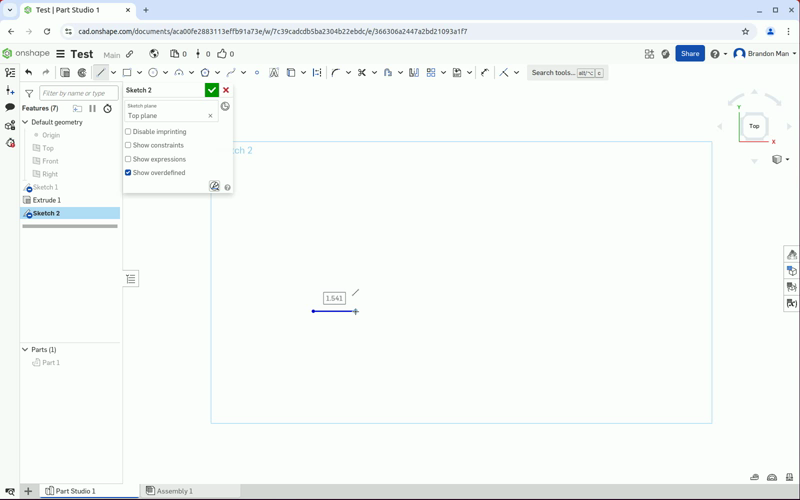
scroll(-6)
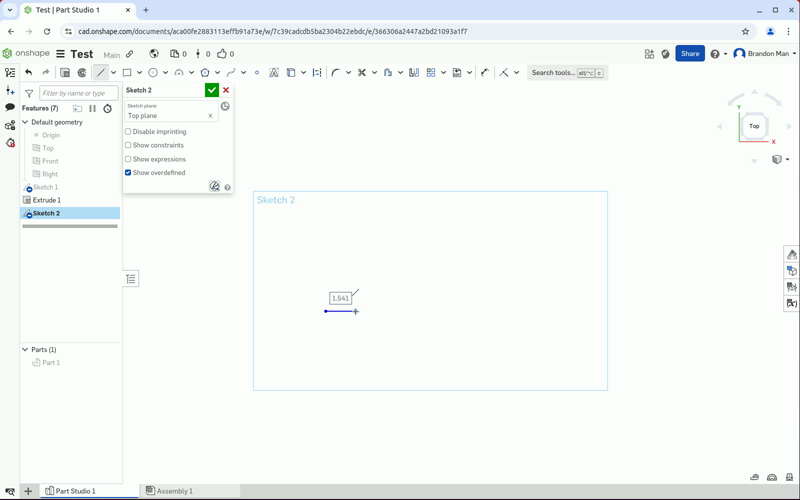
scroll(-6)
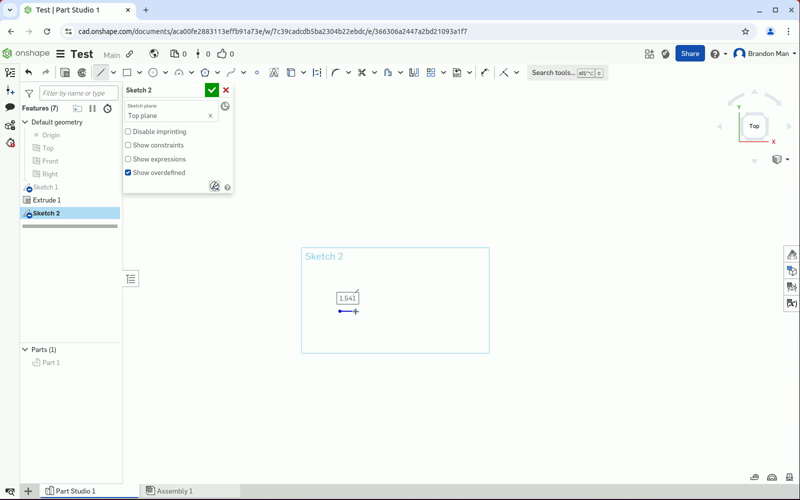
scroll(-6)
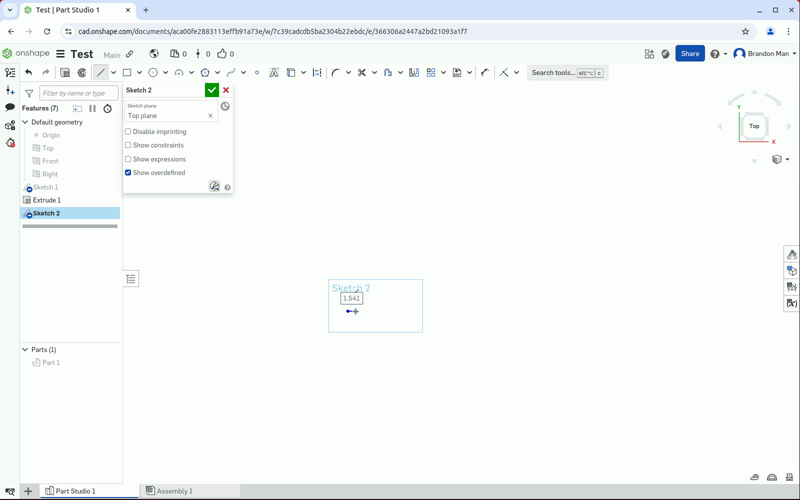
key_up(shift)
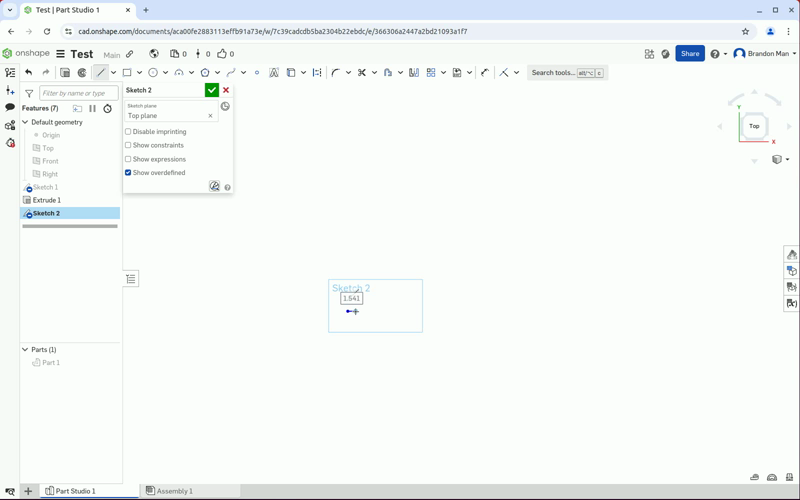
key_down(shift)
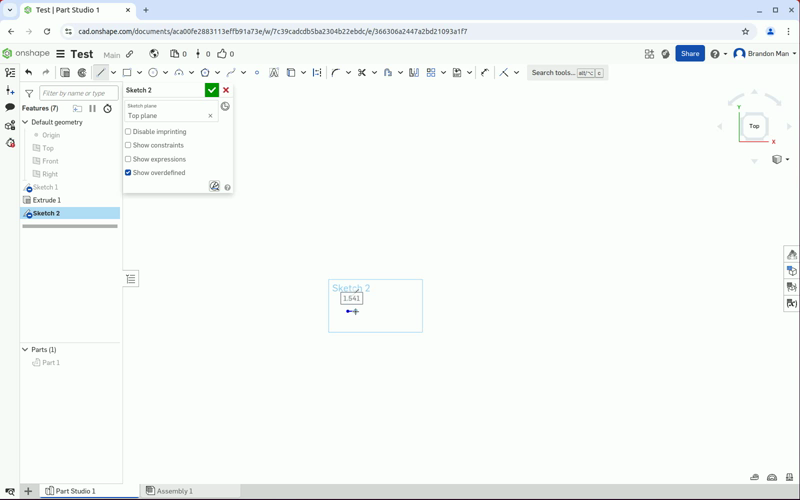
mouse_move(385, 311)
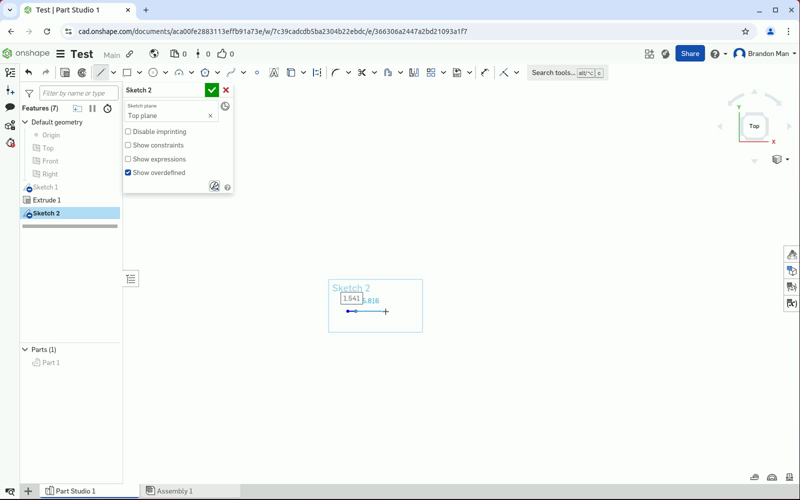
mouse_move(355, 289)
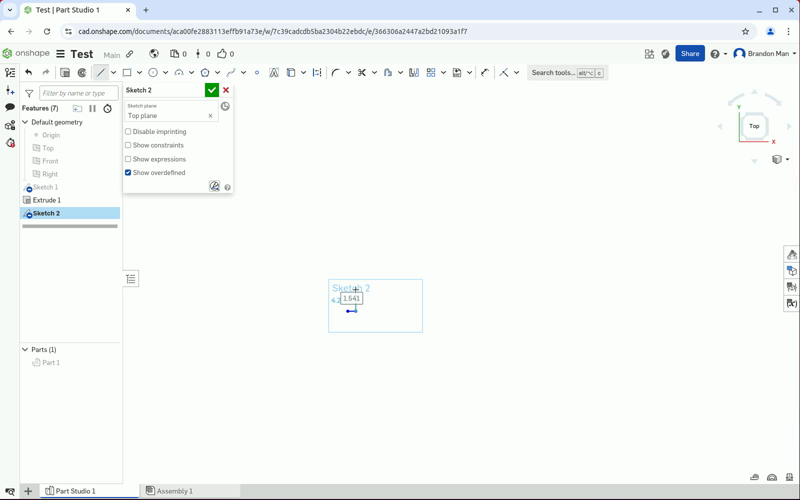
click(355, 289)
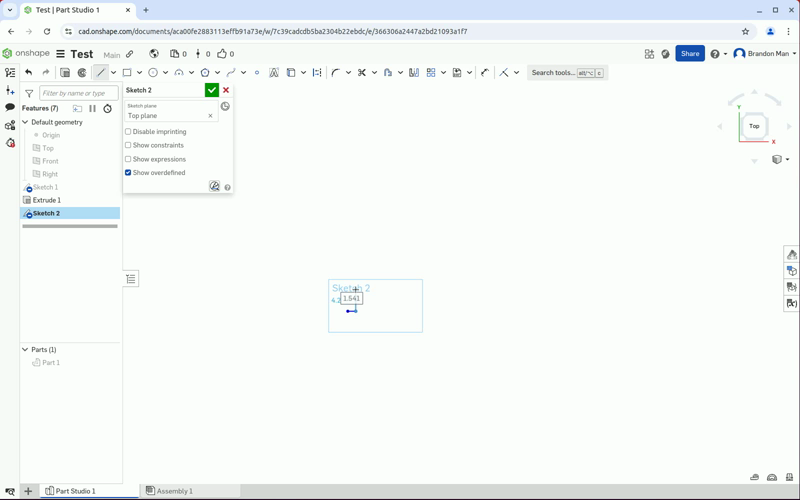
key_up(shift)
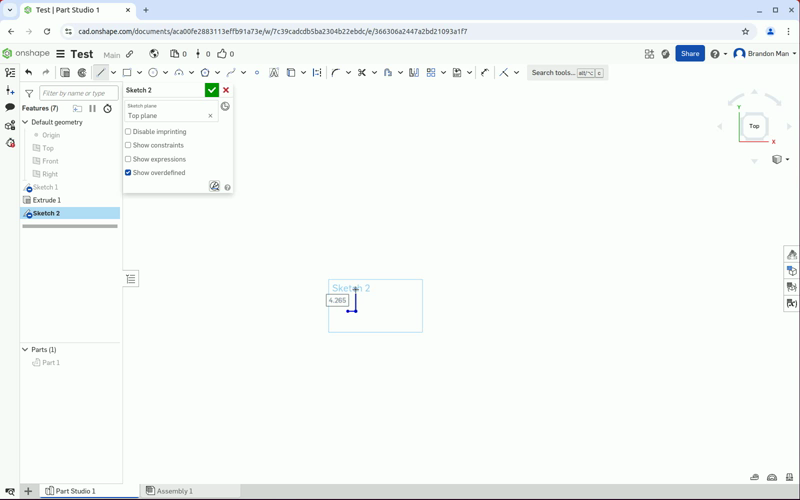
key_down(shift)
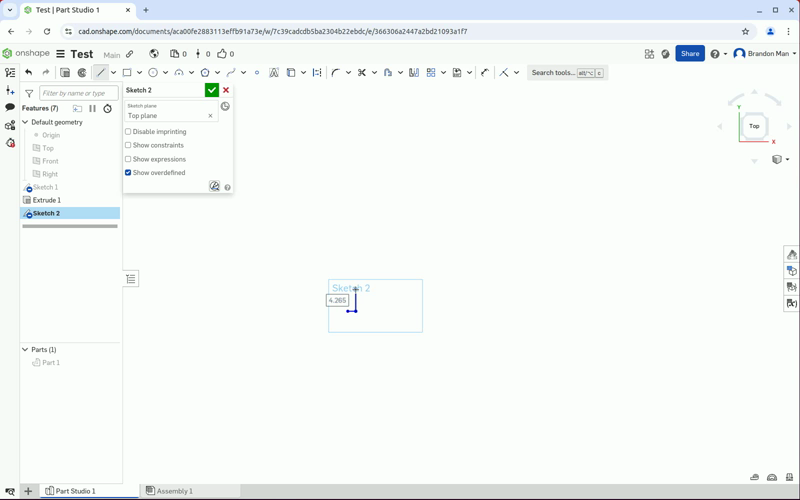
mouse_move(385, 289)
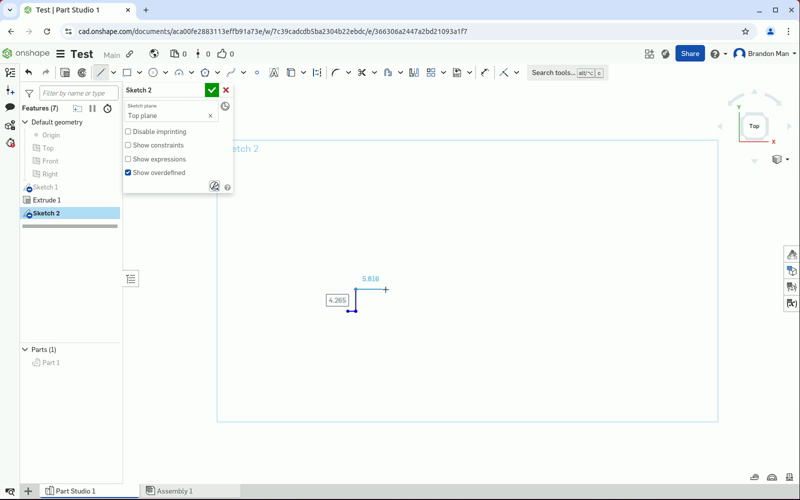
mouse_move(348, 289)
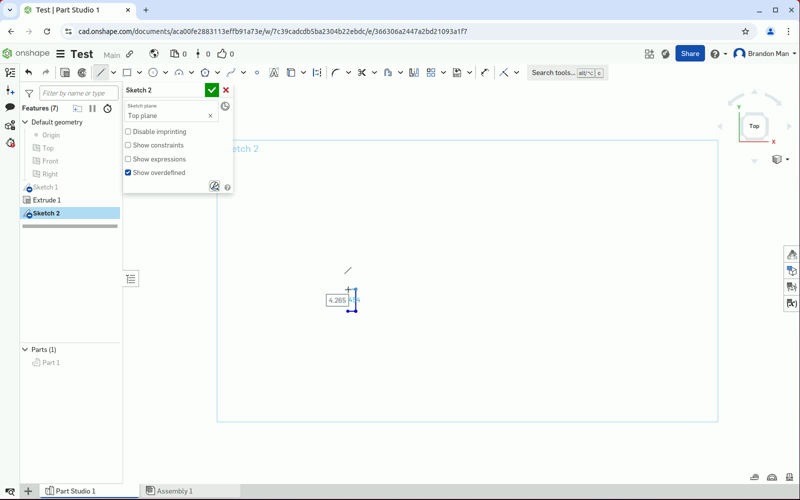
scroll(6)
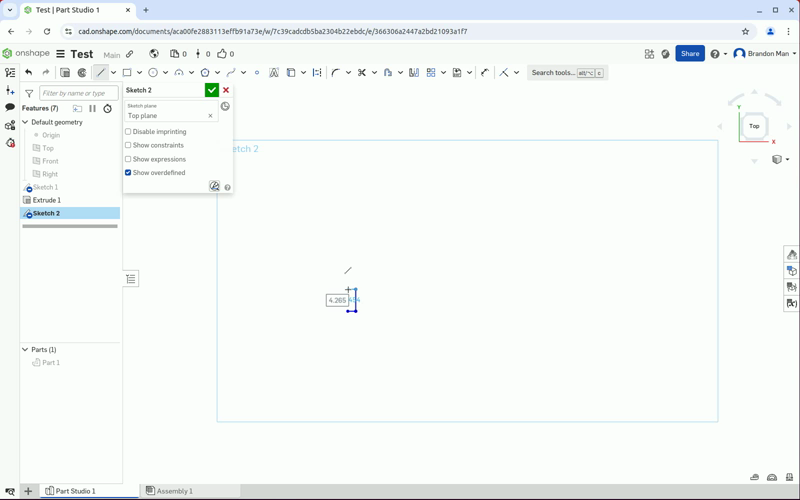
scroll(6)
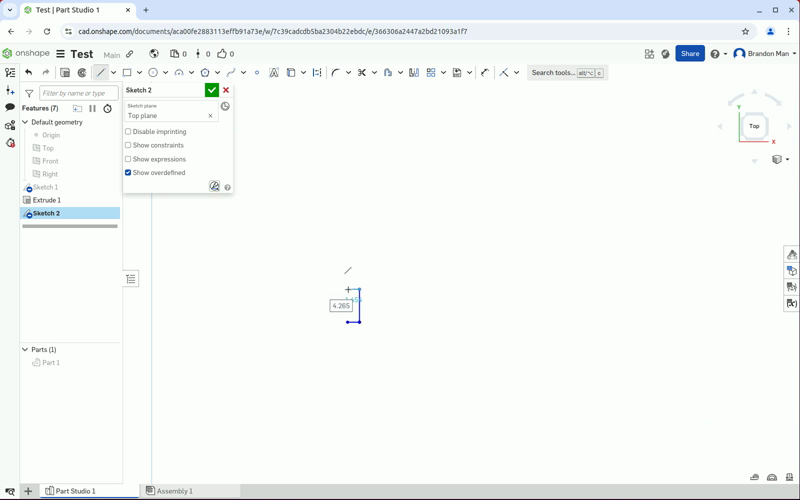
scroll(6)
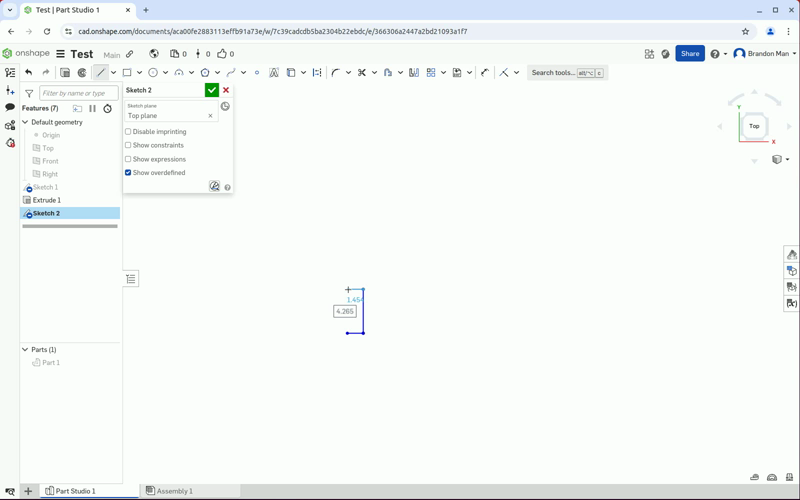
scroll(6)
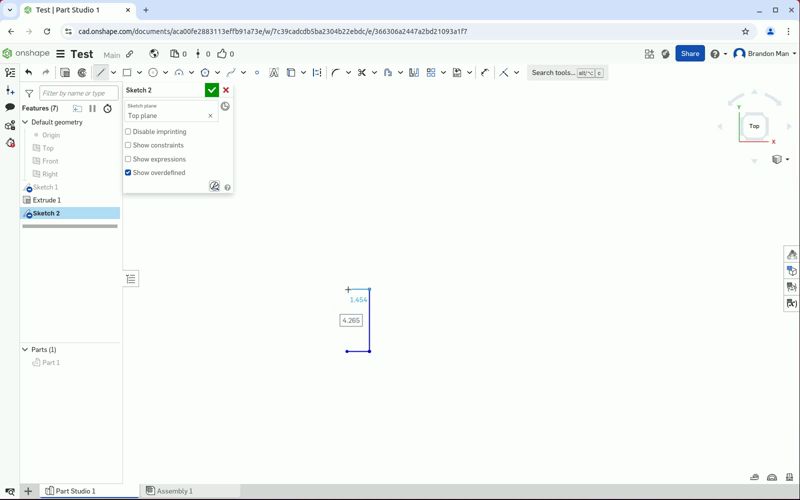
scroll(6)
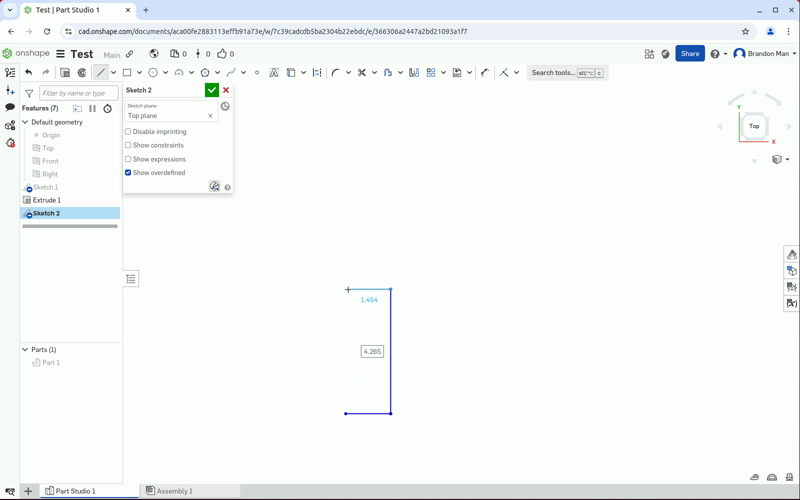
scroll(6)
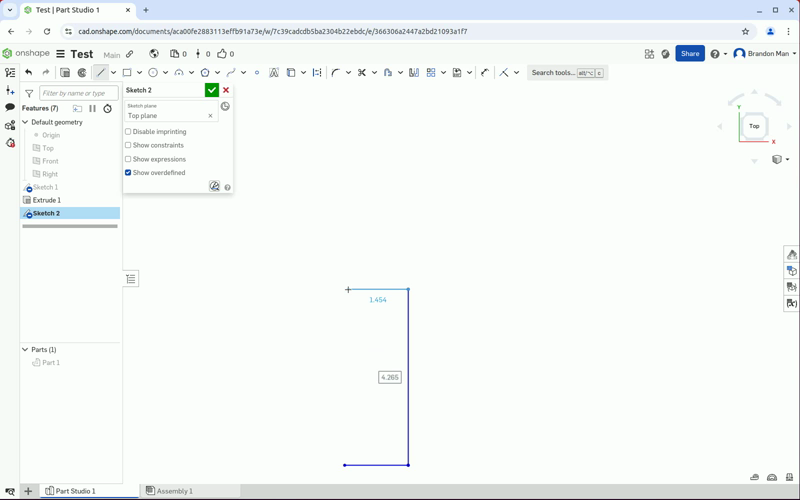
scroll(6)
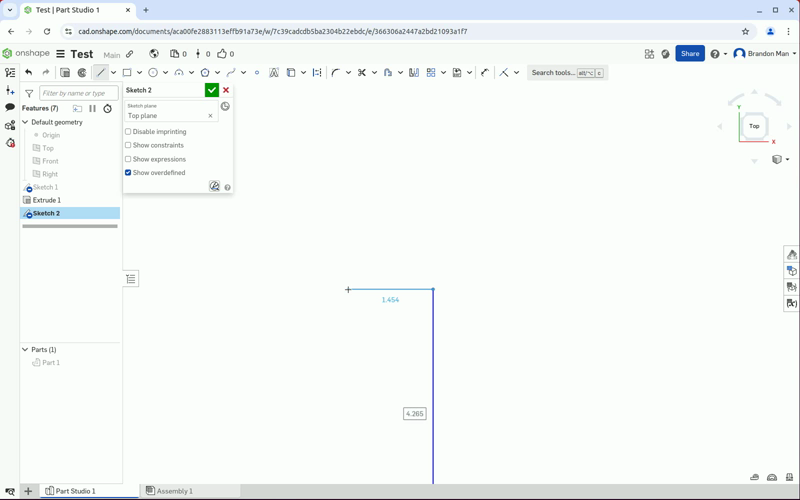
click(348, 289)
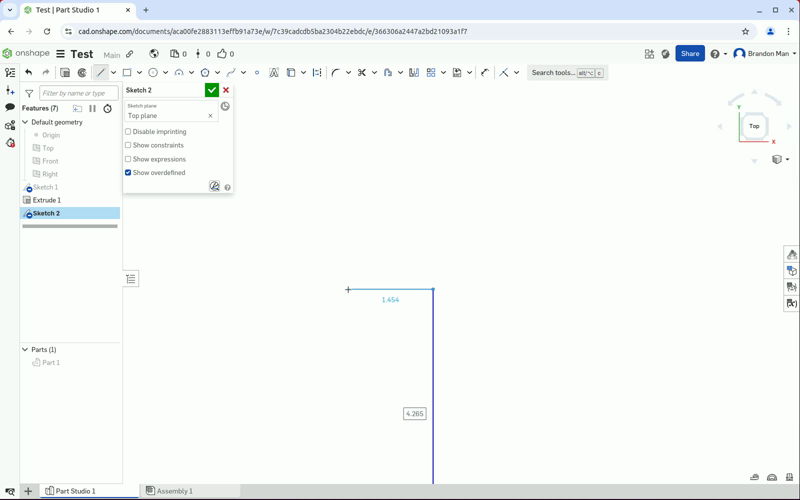
scroll(-6)
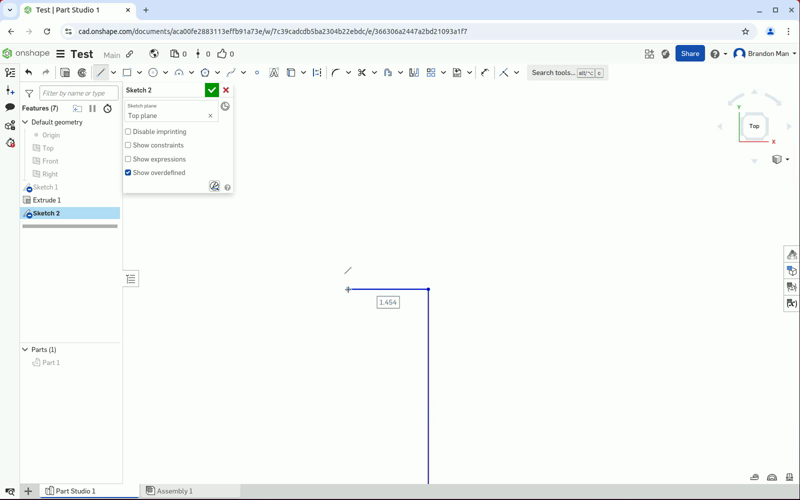
scroll(-6)
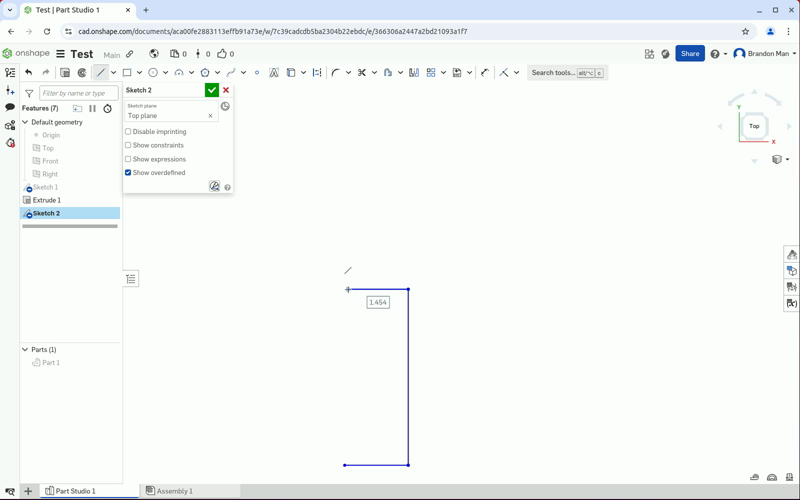
scroll(-6)
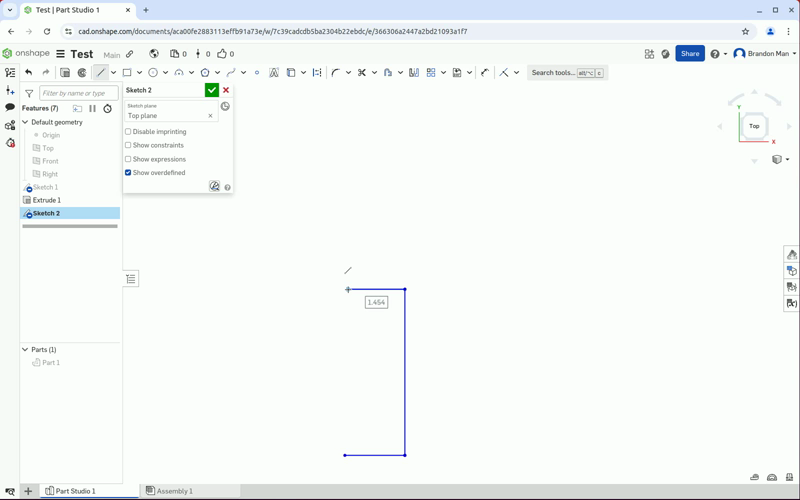
scroll(-6)
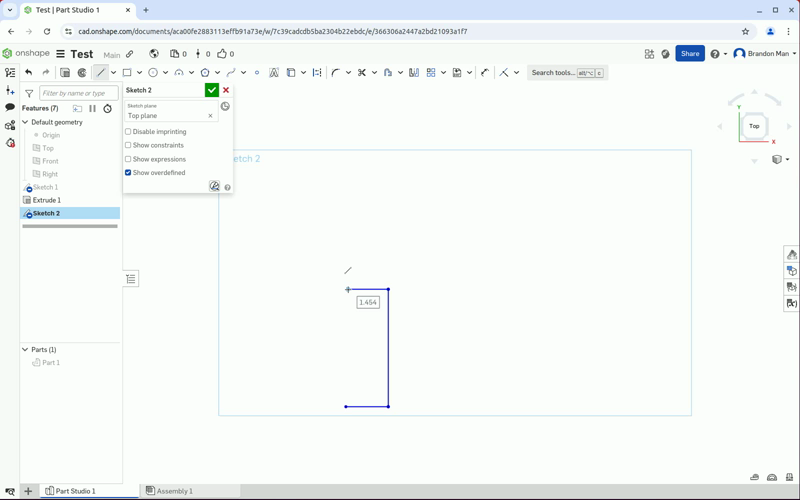
scroll(-6)
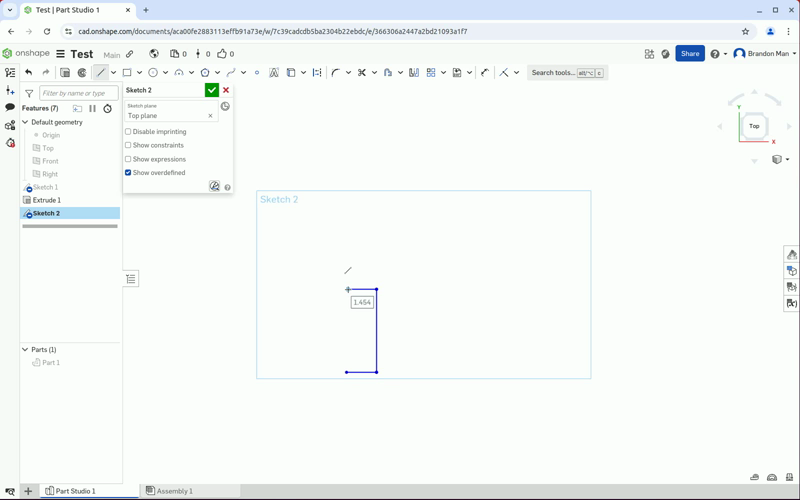
scroll(-6)
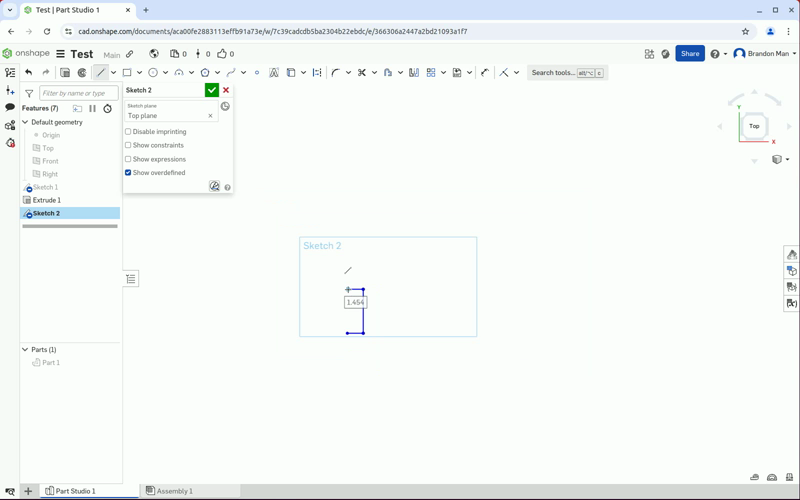
scroll(-6)
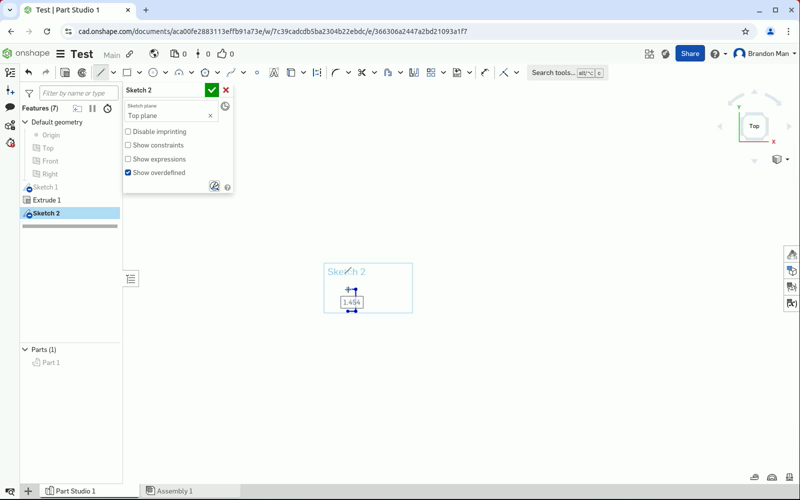
key_up(shift)
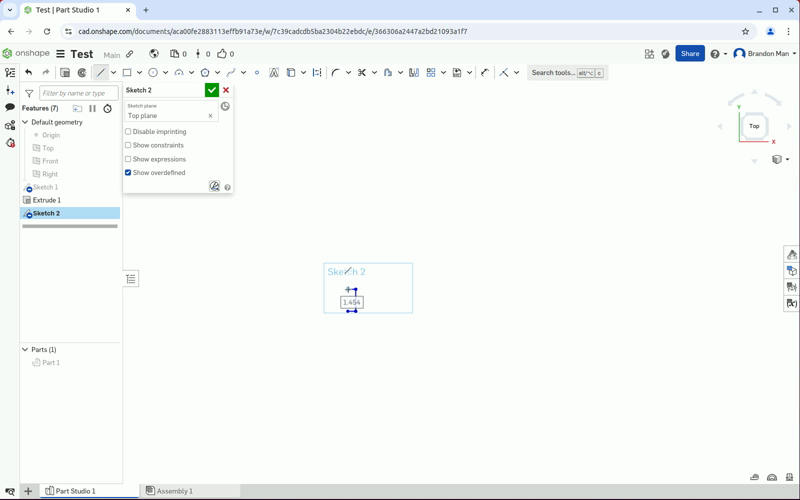
mouse_move(378, 289)
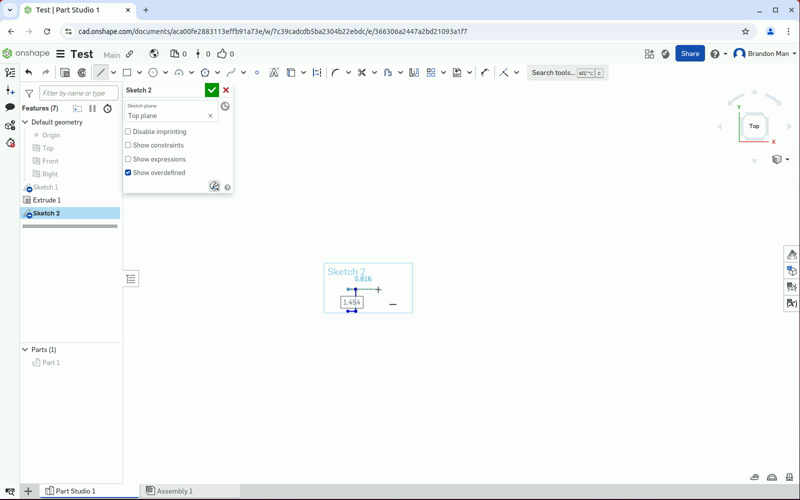
key_down(shift)
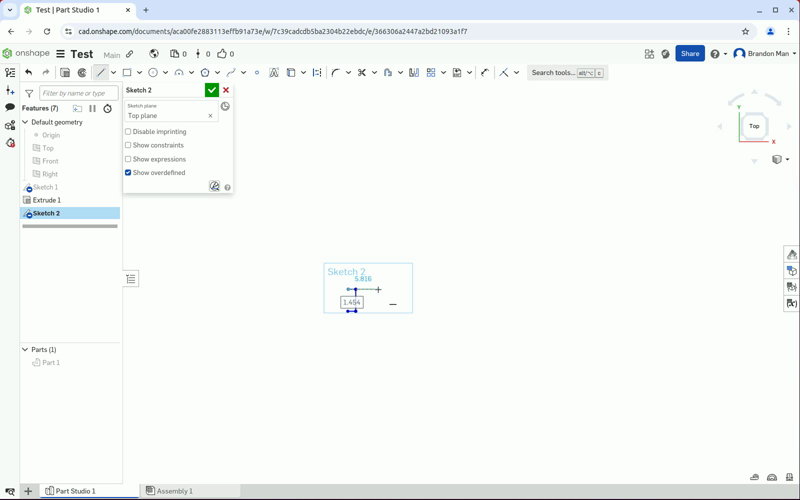
mouse_move(348, 311)
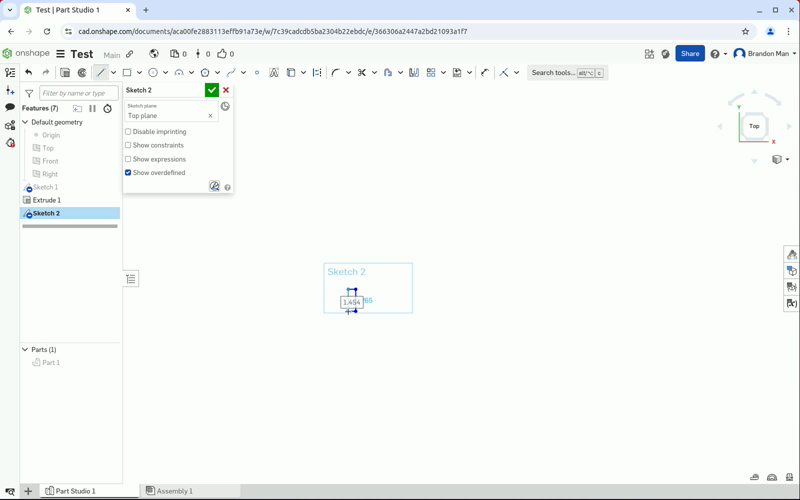
key_up(shift)
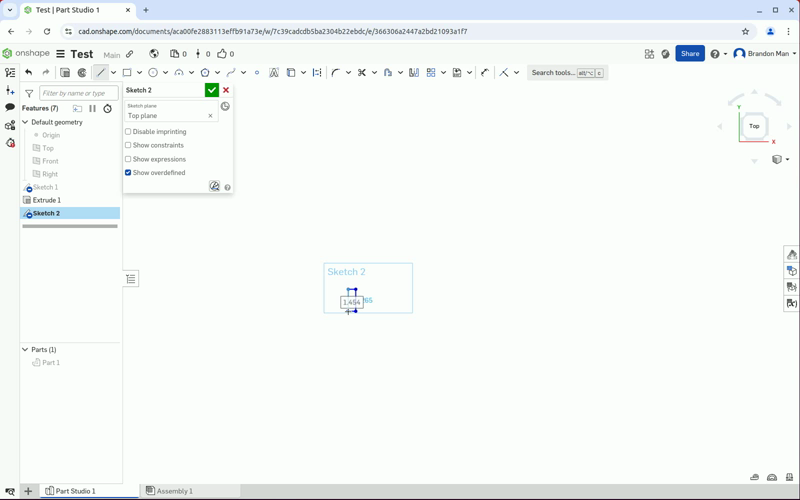
click(348, 311)
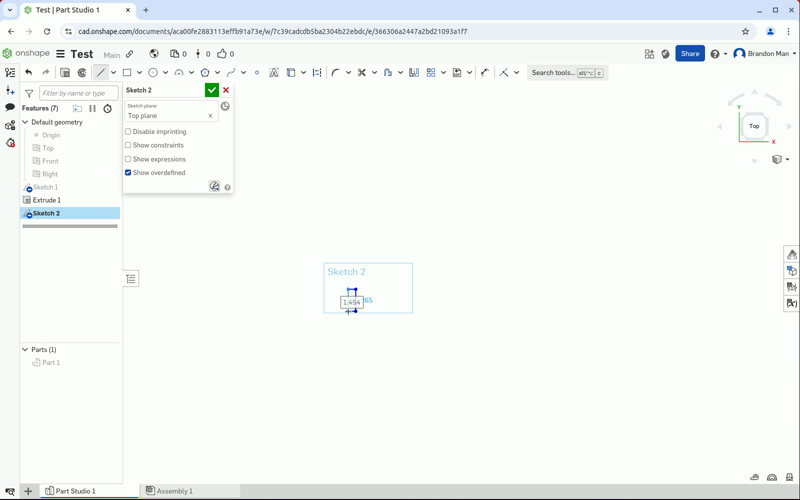
key(esc)
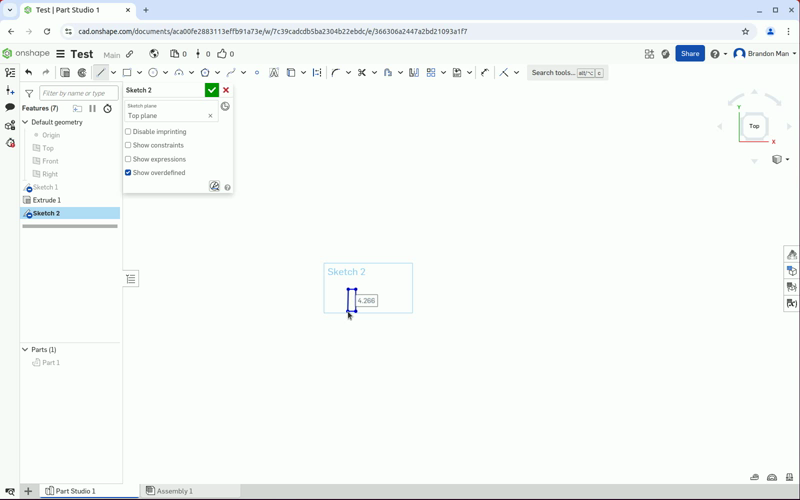
mouse_move(355, 298)
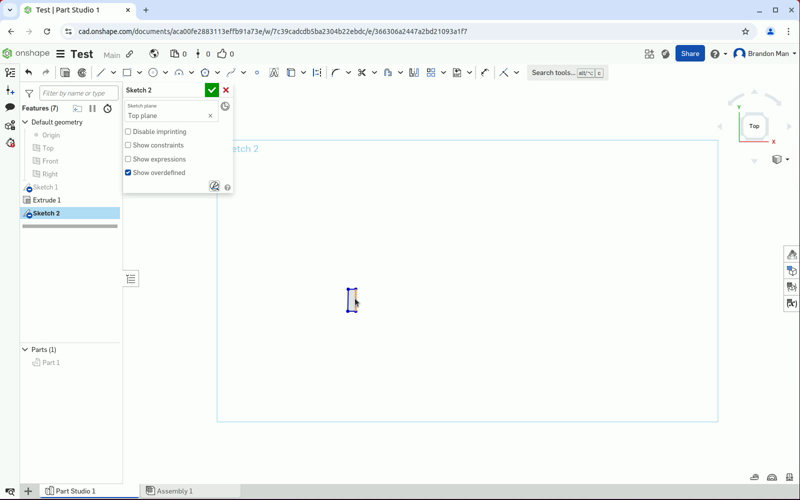
scroll(6)
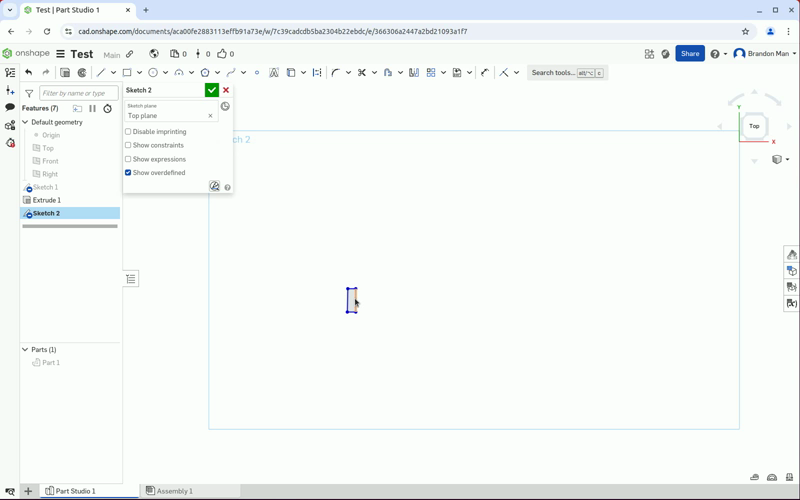
scroll(6)
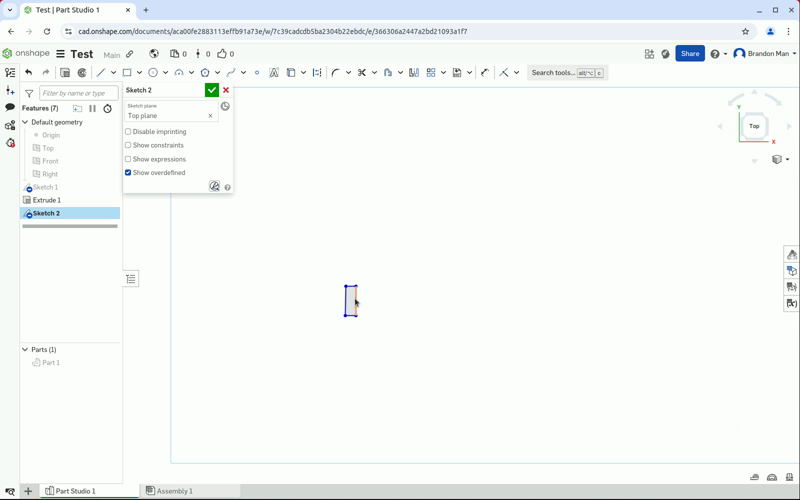
scroll(6)
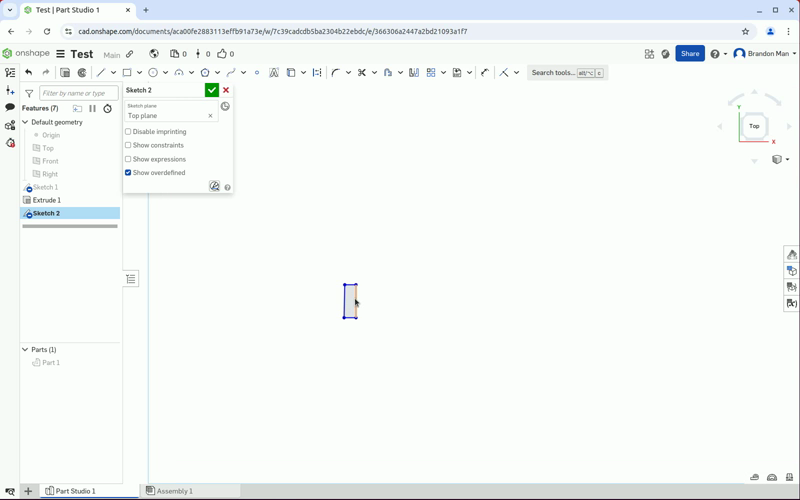
scroll(6)
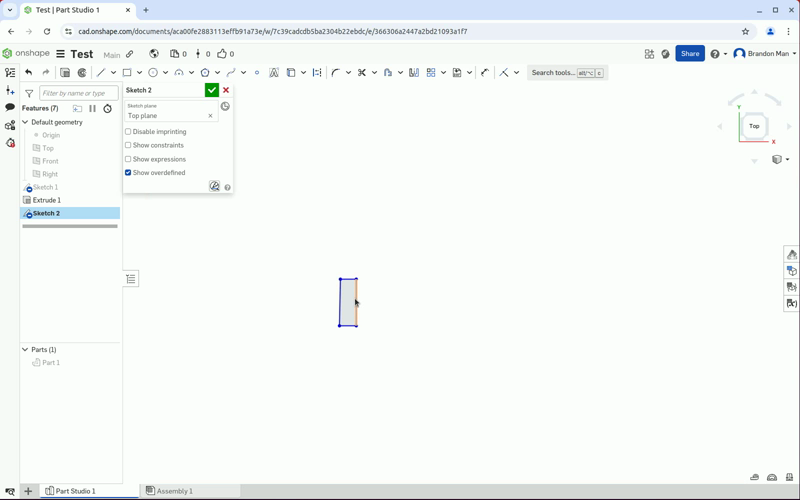
scroll(6)
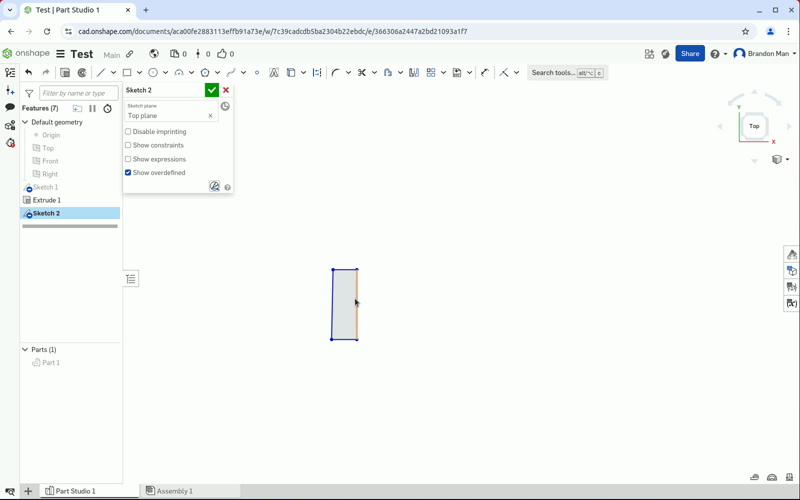
scroll(6)
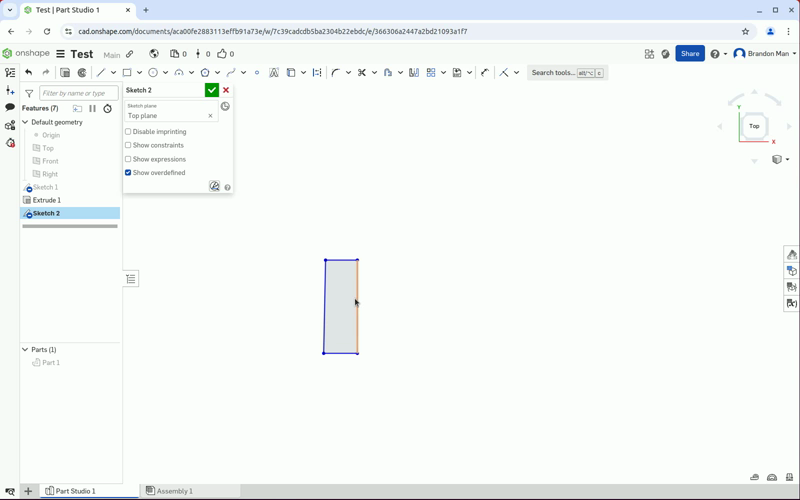
scroll(6)
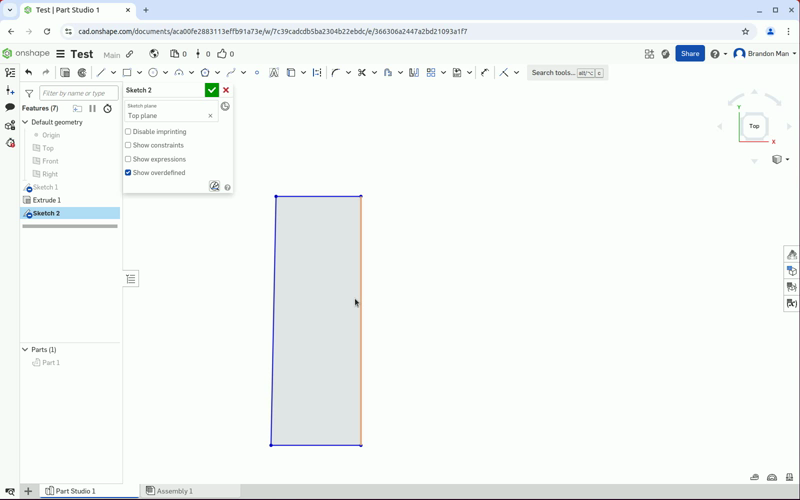
click(355, 298)
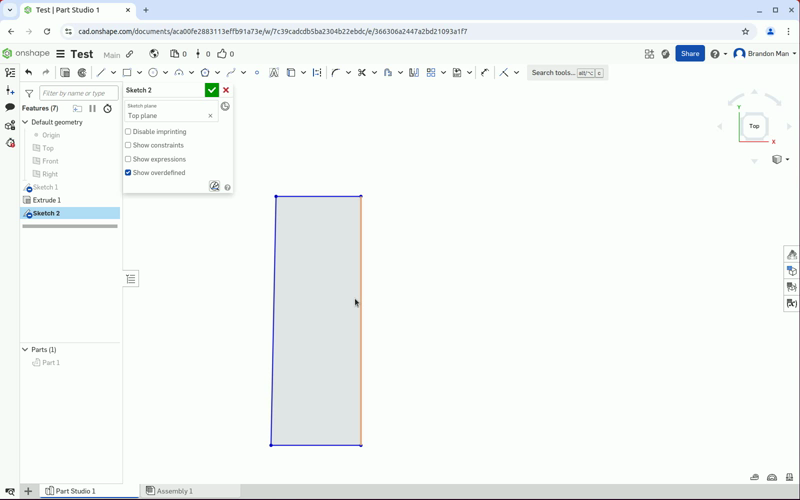
scroll(-6)
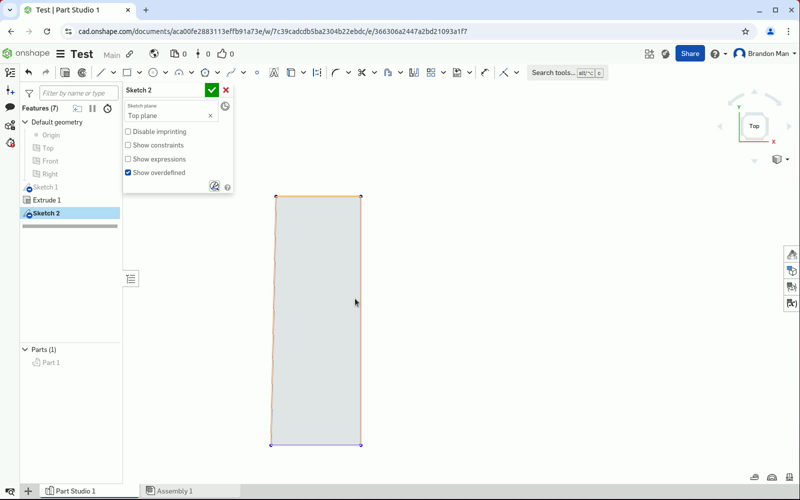
scroll(-6)
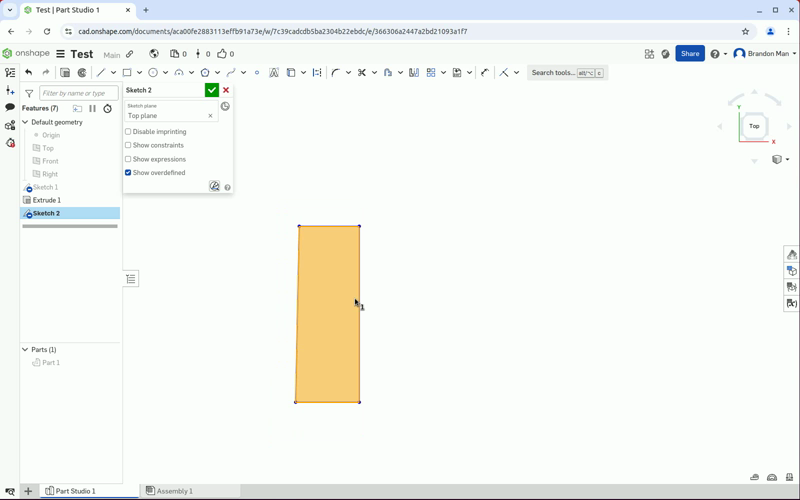
scroll(-6)
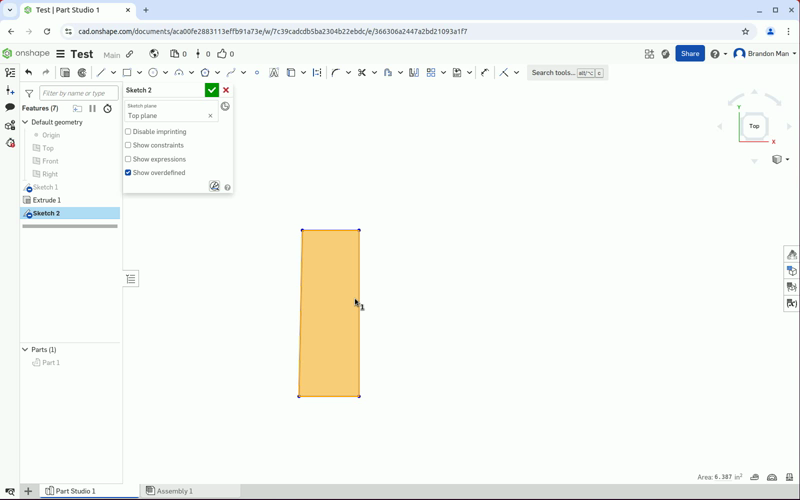
scroll(-6)
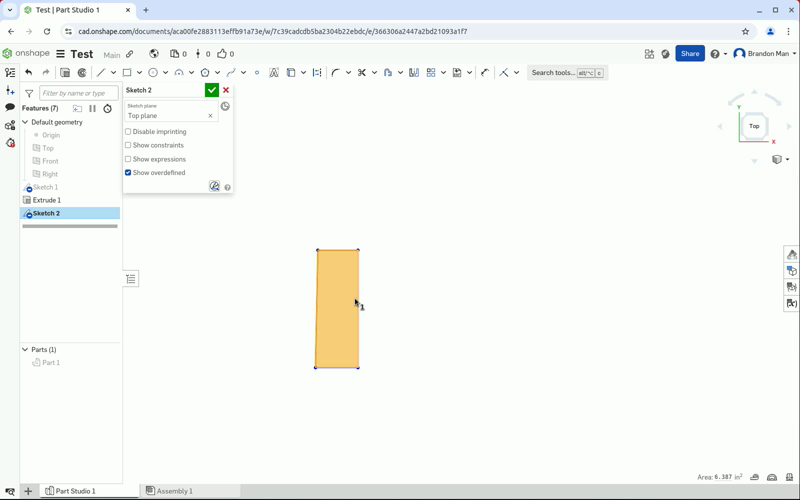
scroll(-6)
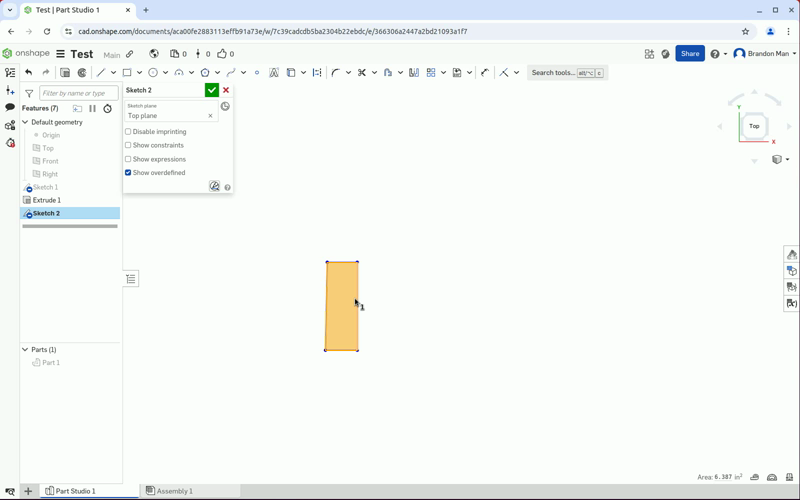
scroll(-6)
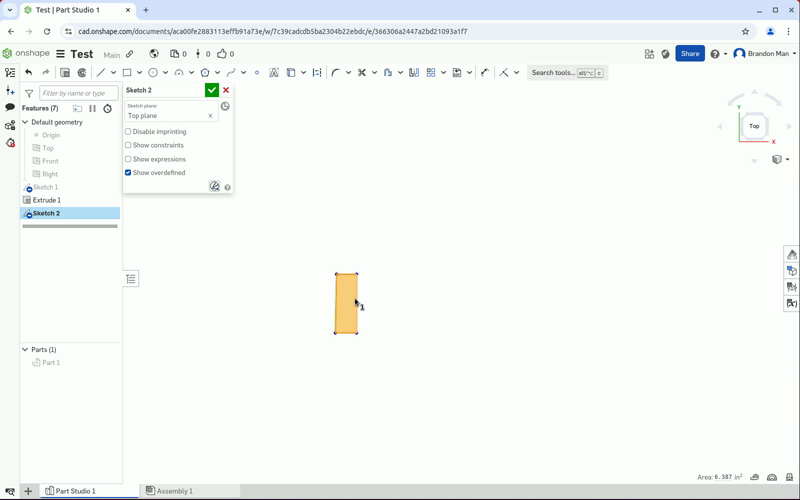
scroll(-6)
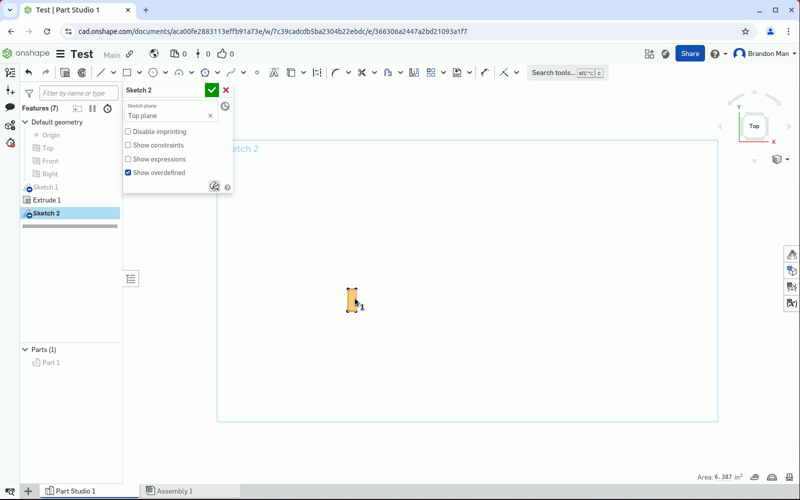
mouse_move(73, 352)
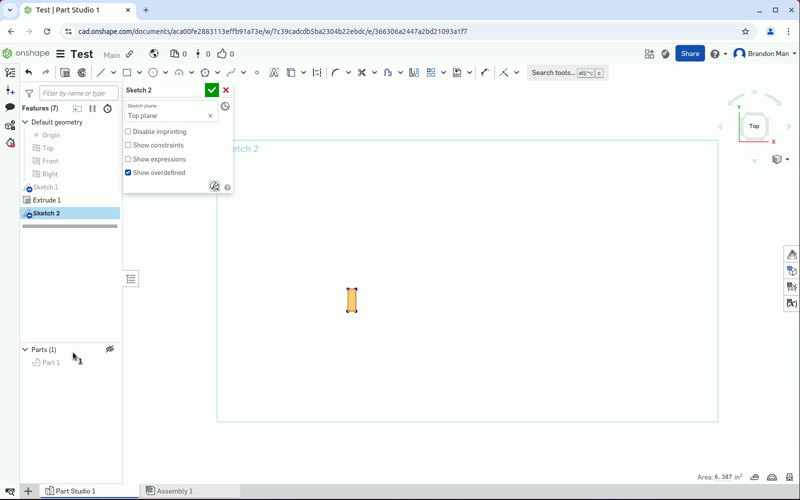
key(shift+y)
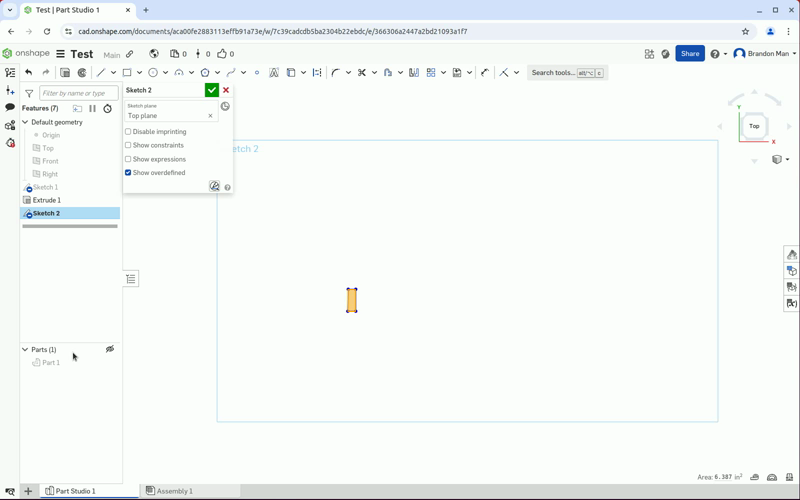
key(shift+e)
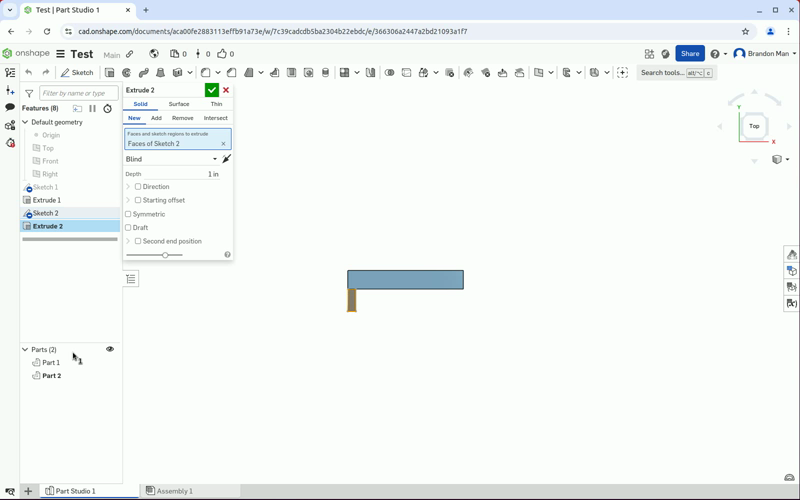
mouse_move(143, 106)
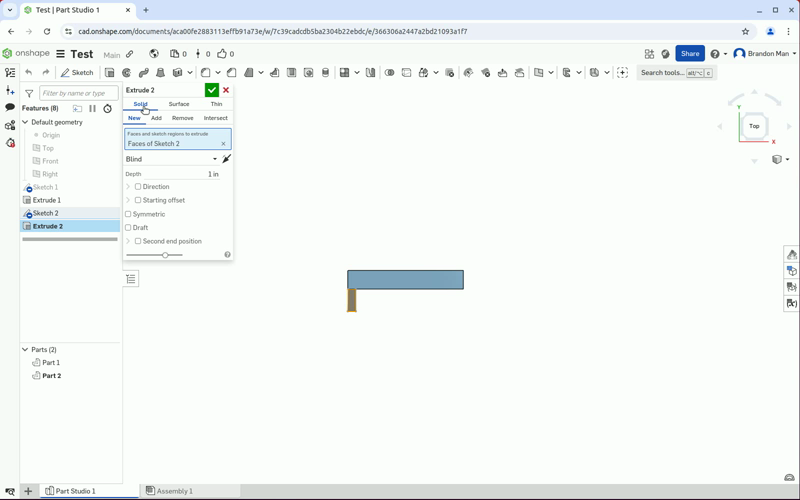
click(143, 106)
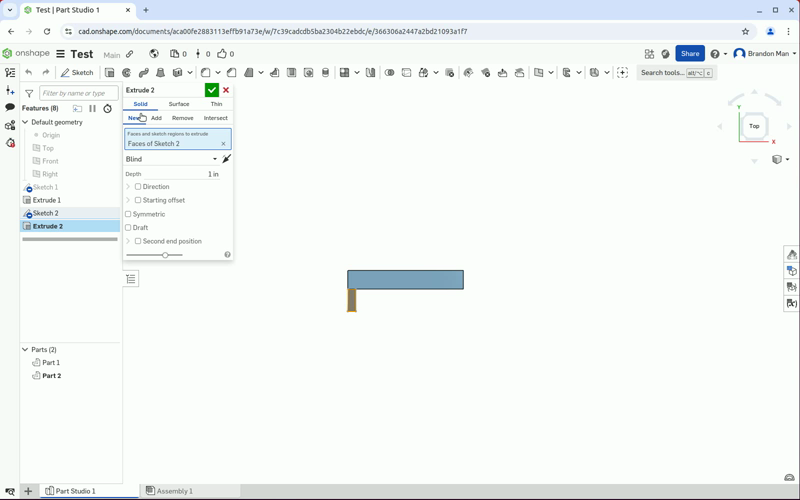
mouse_move(137, 120)
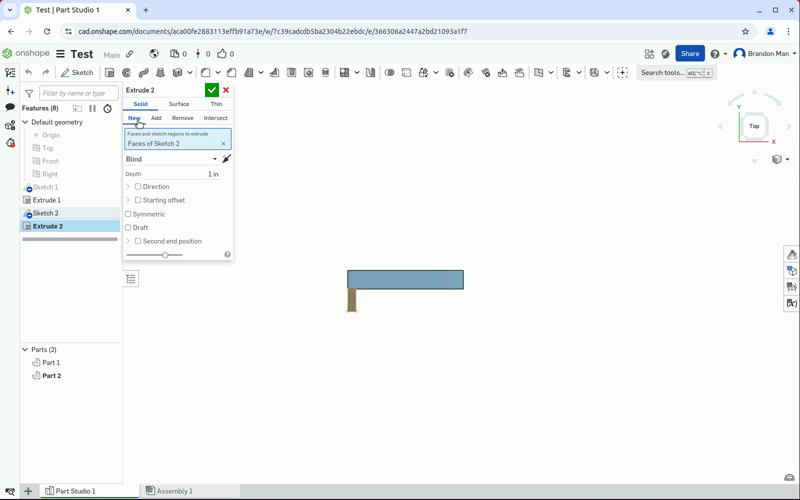
click(137, 120)
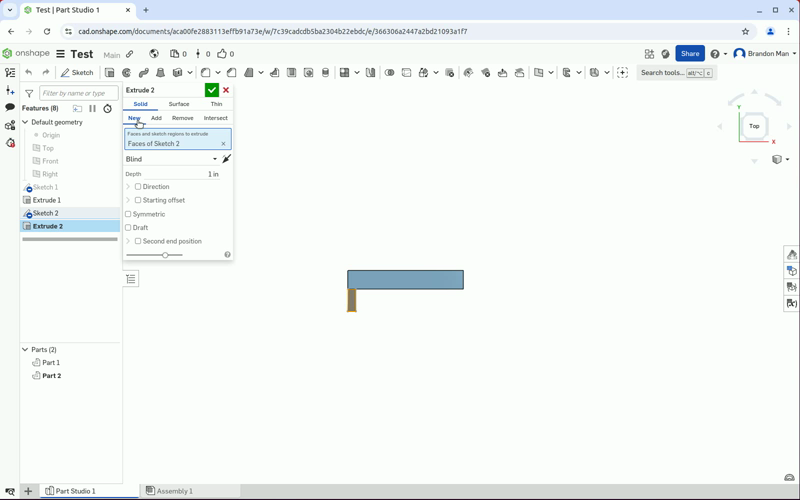
key(tab, 4)
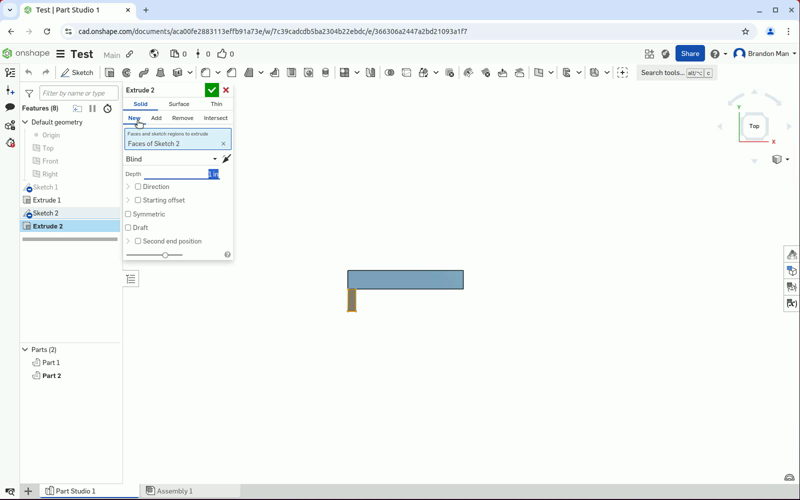
text(2.166)
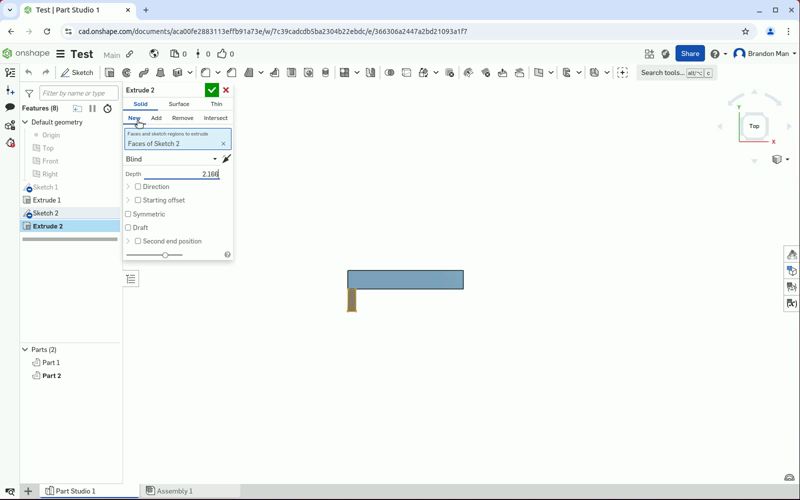
key(enter)
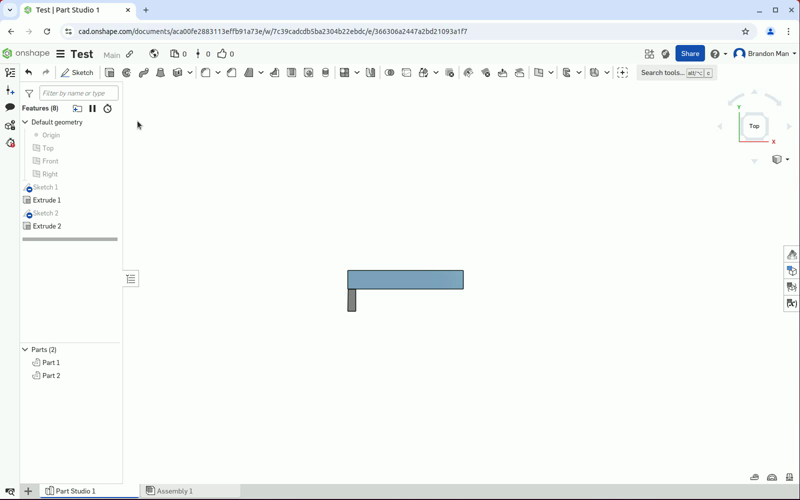
key(shift+h)
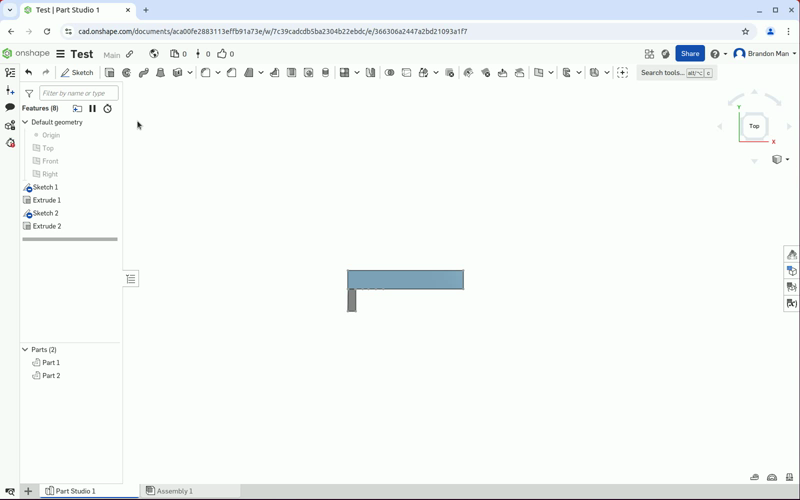
key(shift+h)
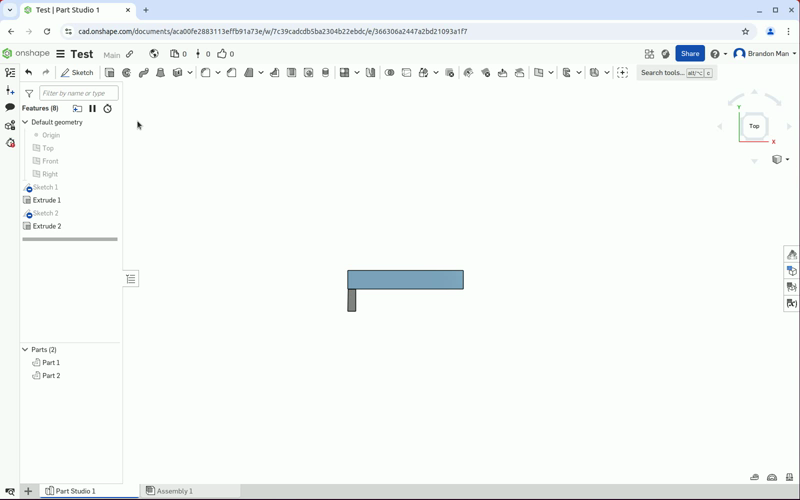
mouse_move(73, 189)
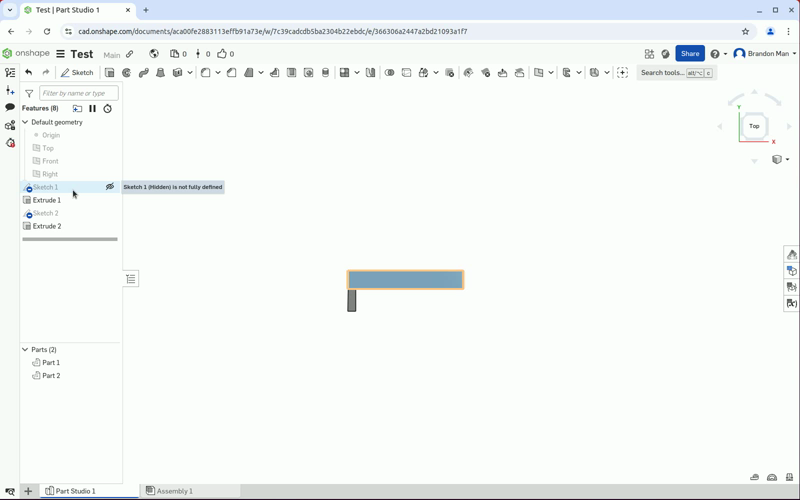
click(73, 189)
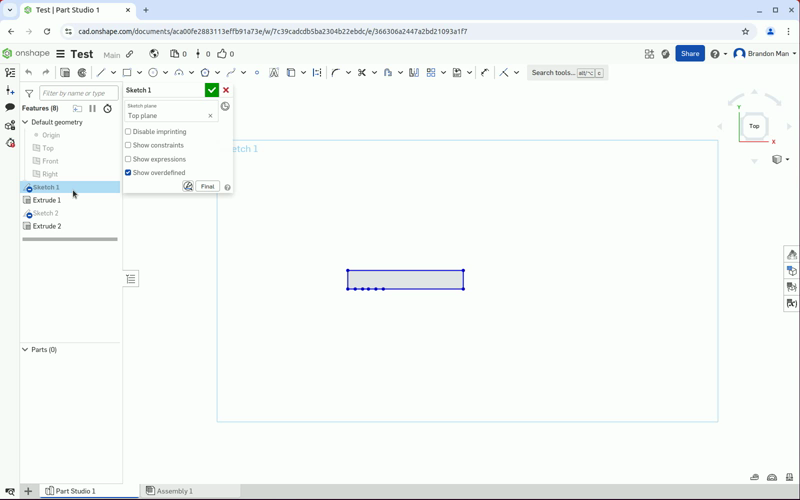
mouse_move(229, 92)
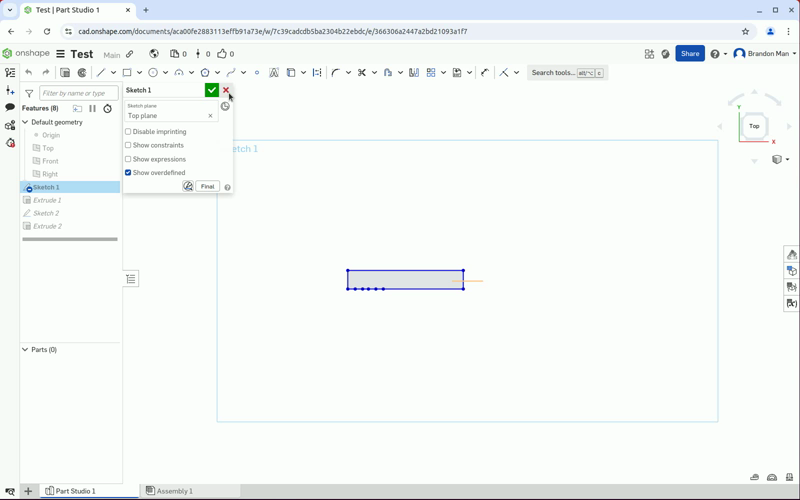
click(229, 92)
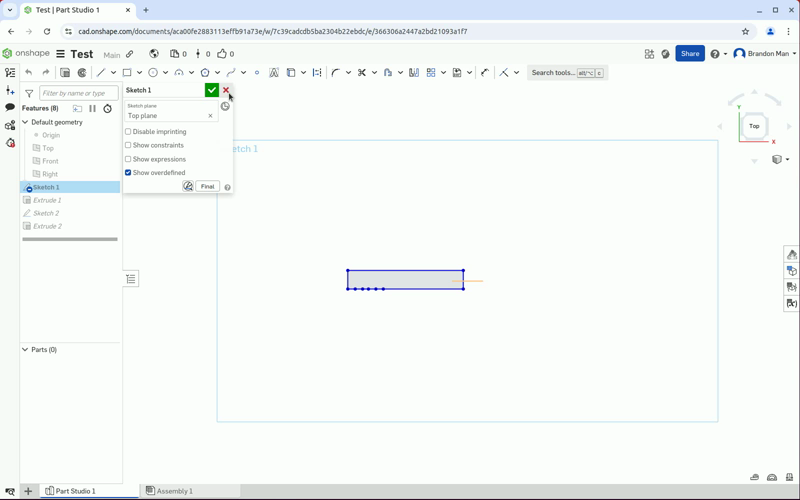
key(shift+s)
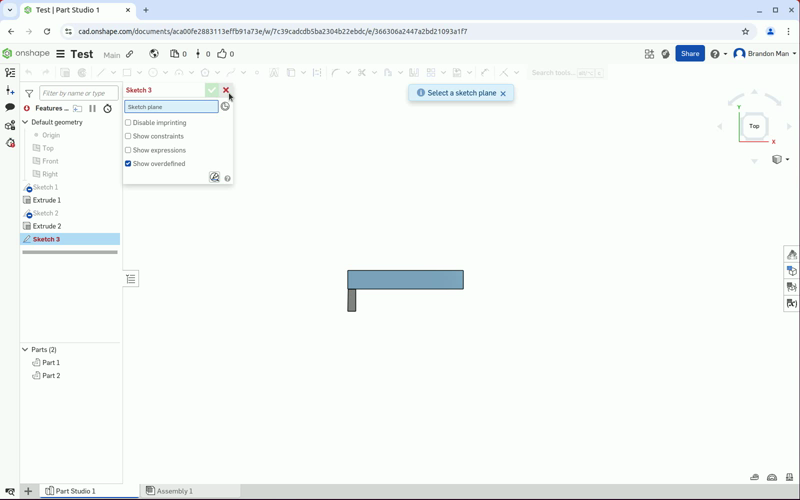
mouse_move(73, 150)
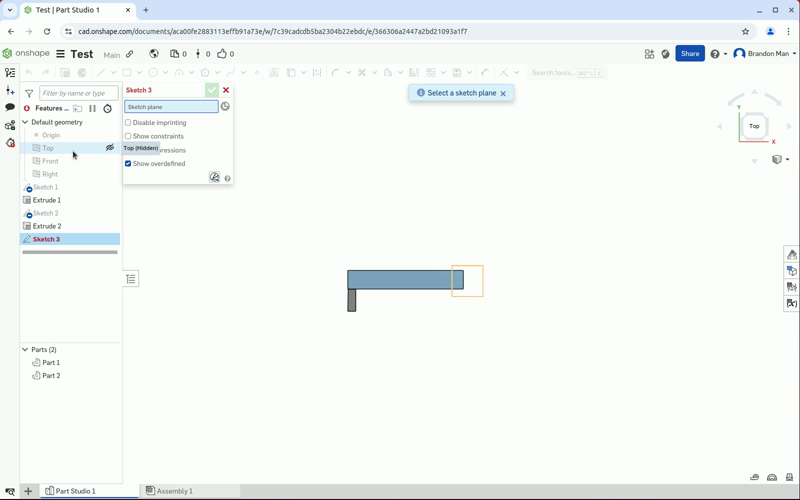
click(73, 150)
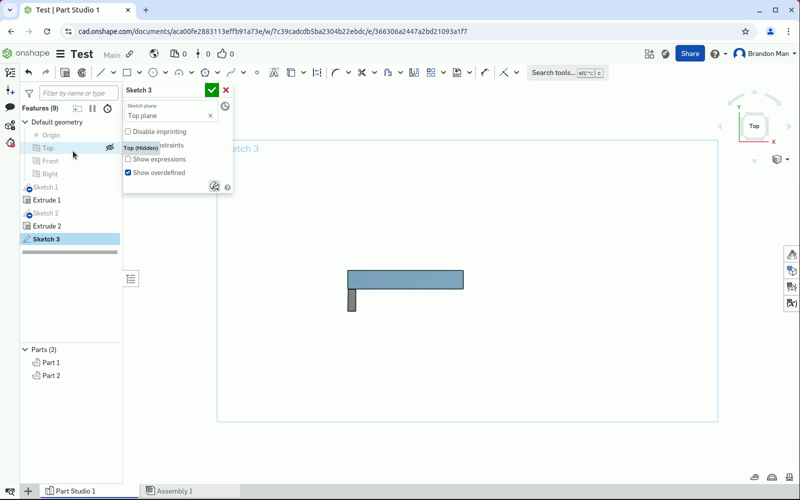
mouse_move(73, 352)
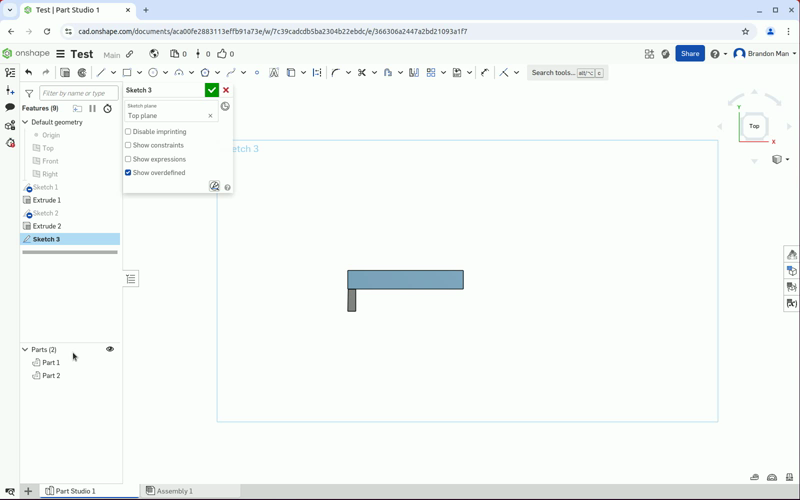
key(y)
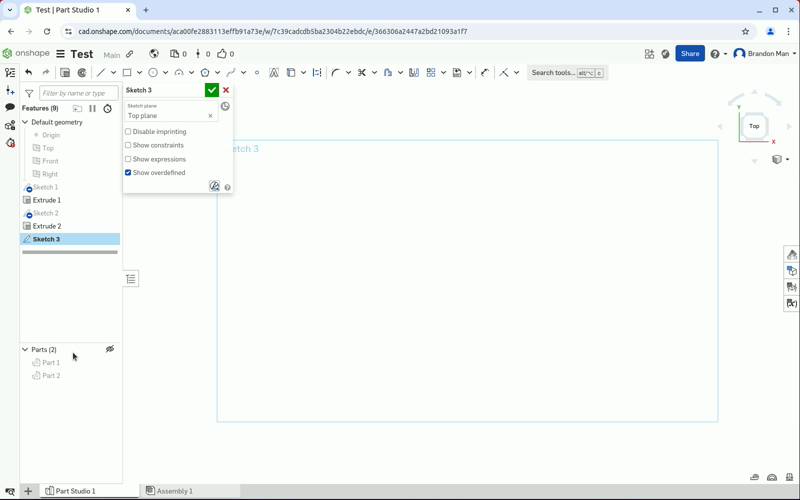
key(l)
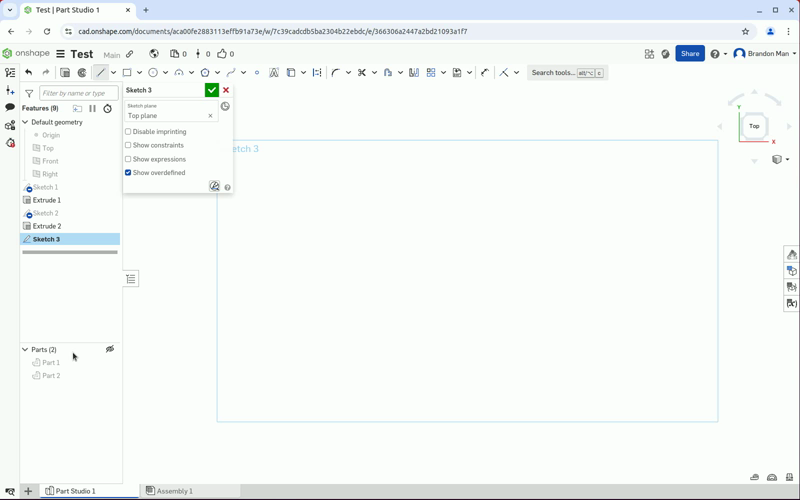
key_down(shift)
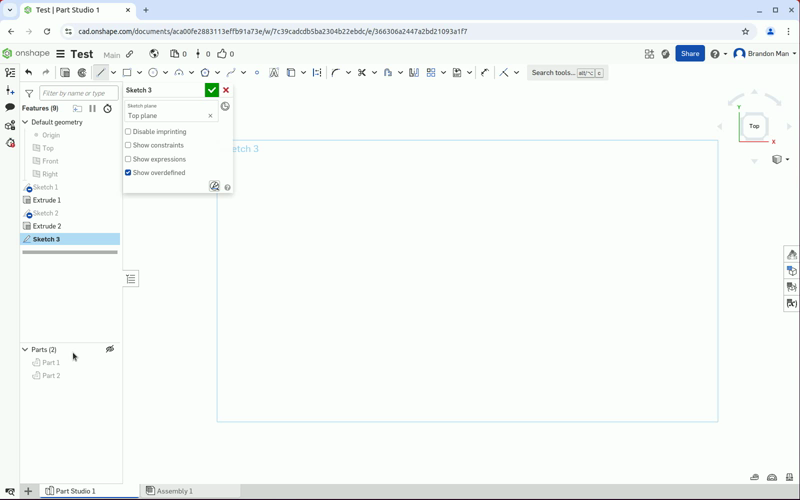
mouse_move(362, 300)
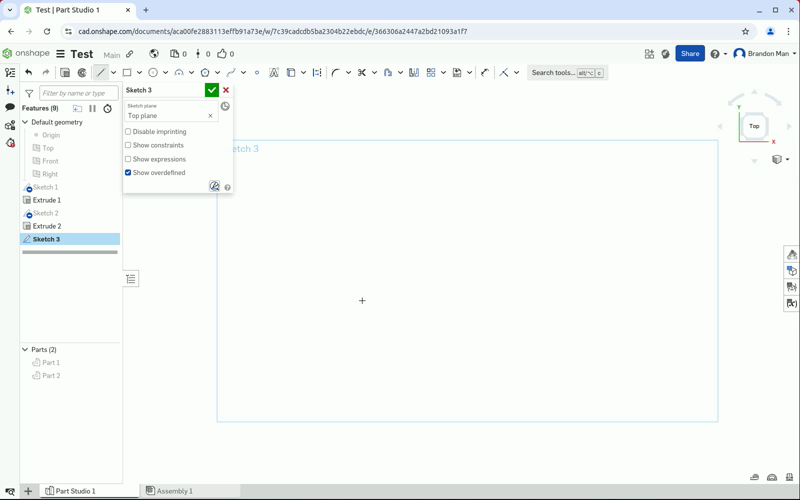
click(362, 300)
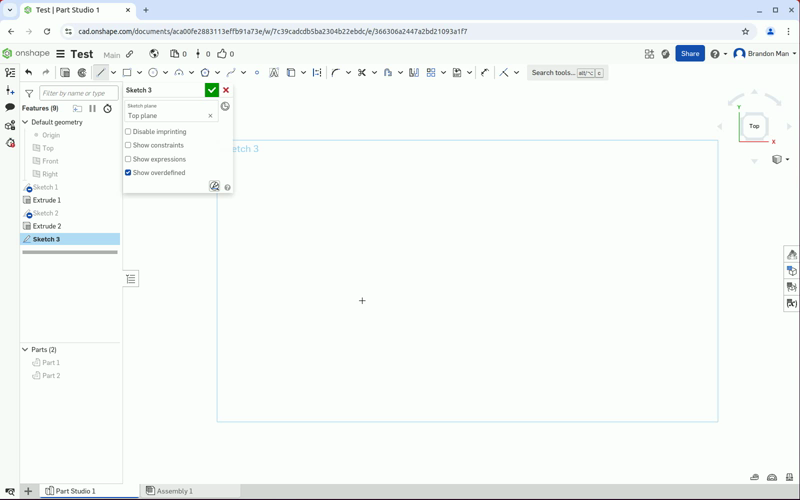
key_up(shift)
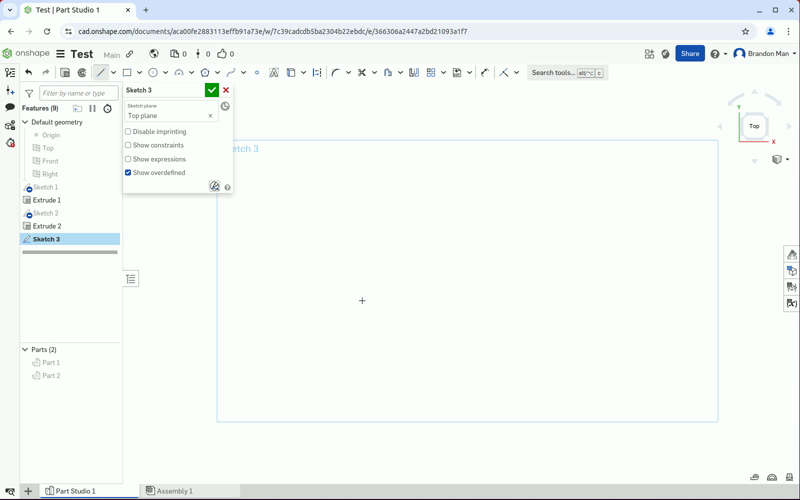
key_down(shift)
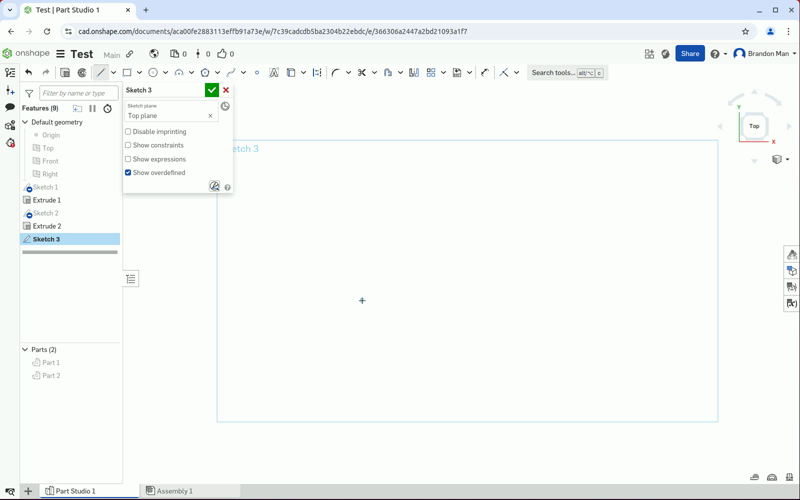
mouse_move(392, 300)
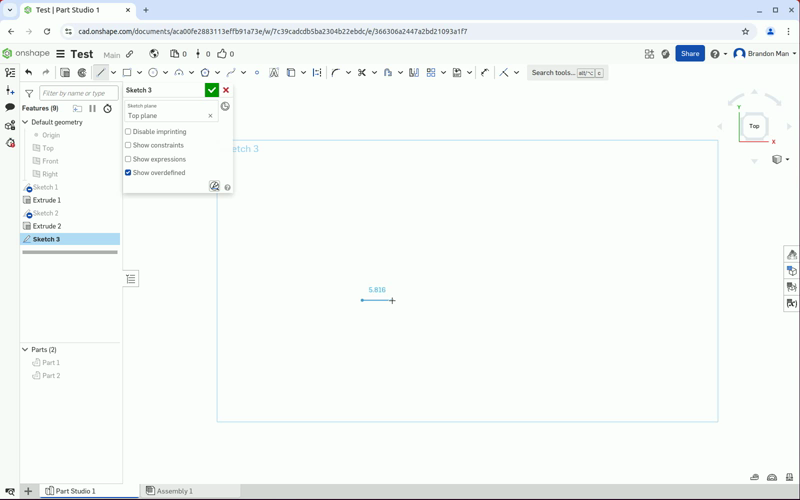
mouse_move(368, 300)
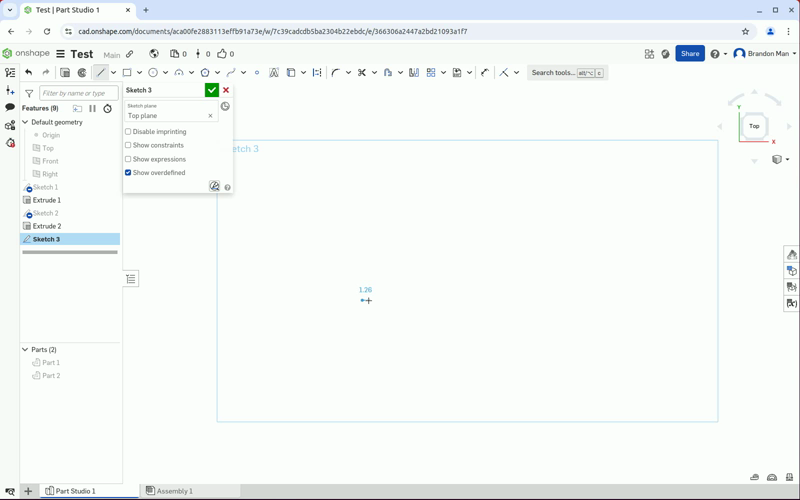
scroll(6)
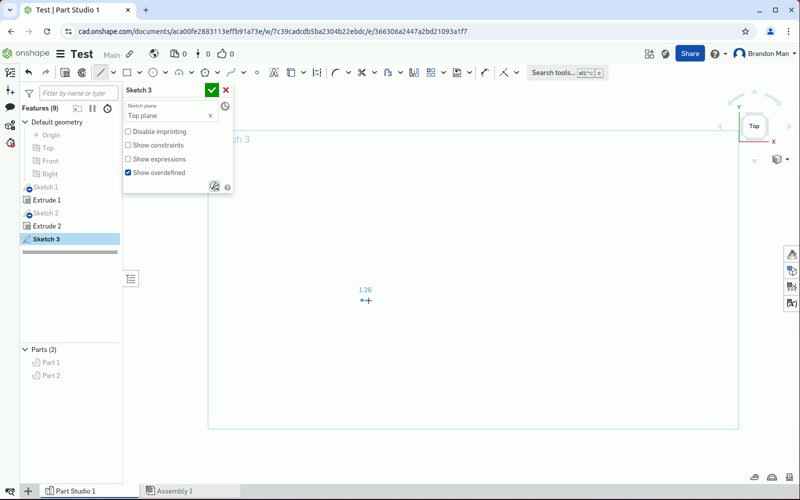
scroll(6)
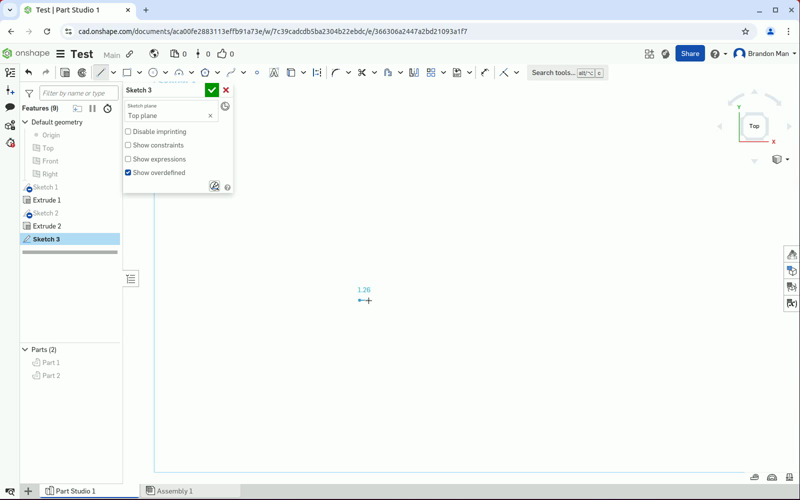
scroll(6)
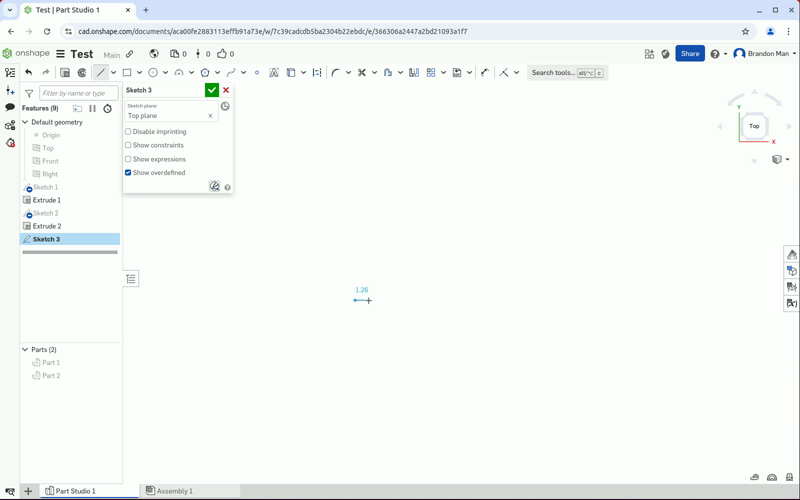
scroll(6)
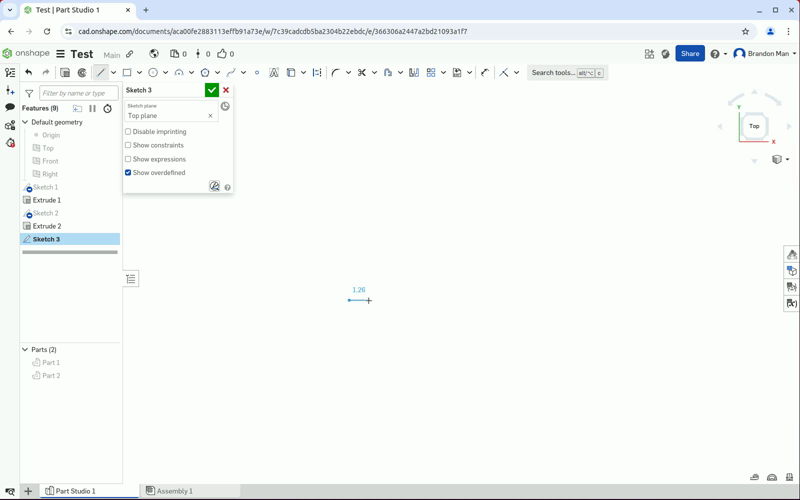
scroll(6)
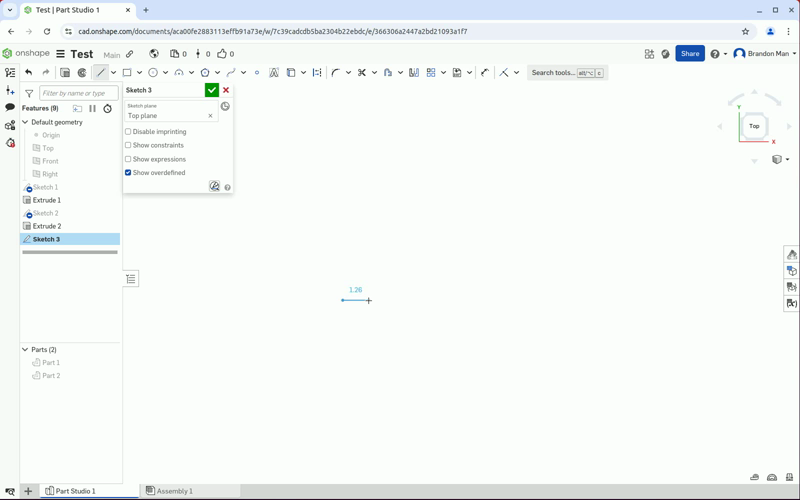
scroll(6)
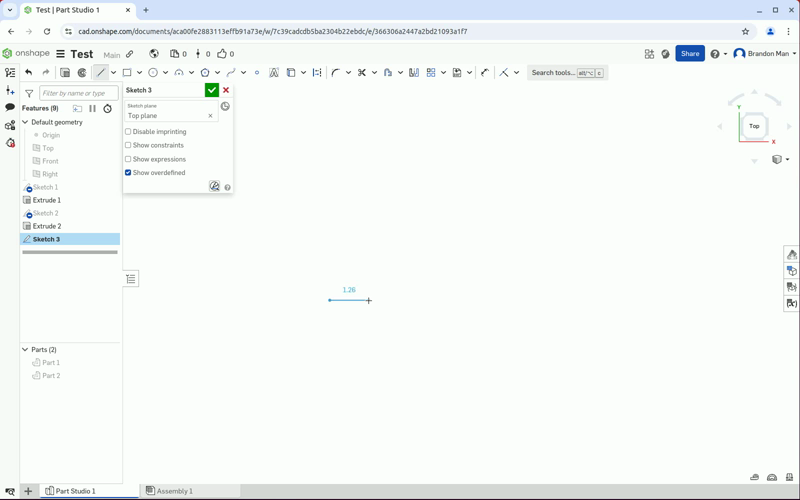
scroll(6)
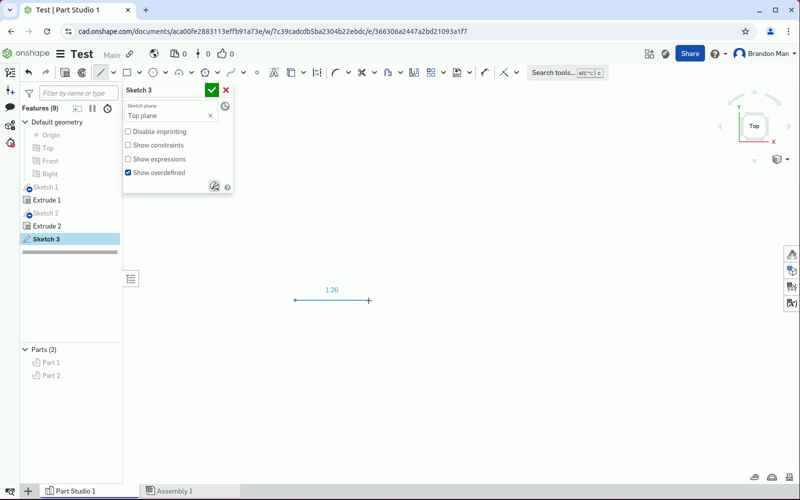
click(368, 300)
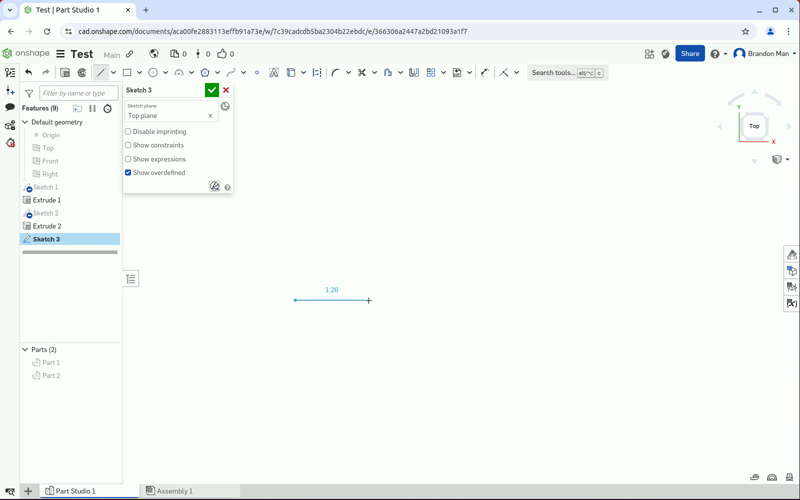
scroll(-6)
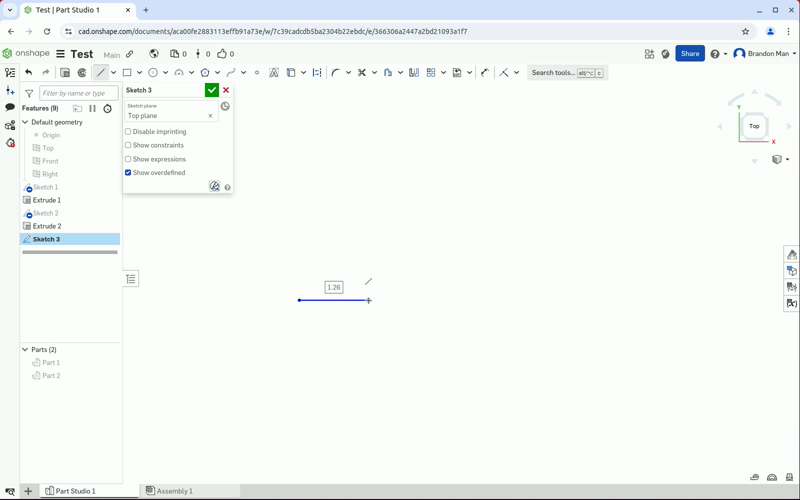
scroll(-6)
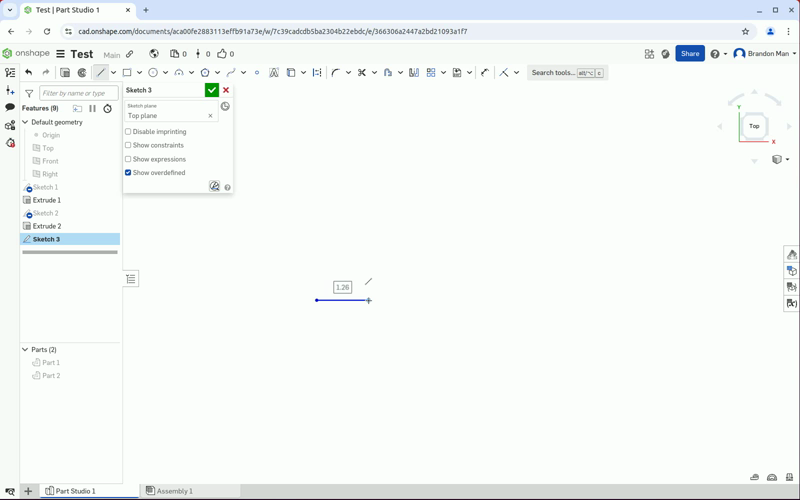
scroll(-6)
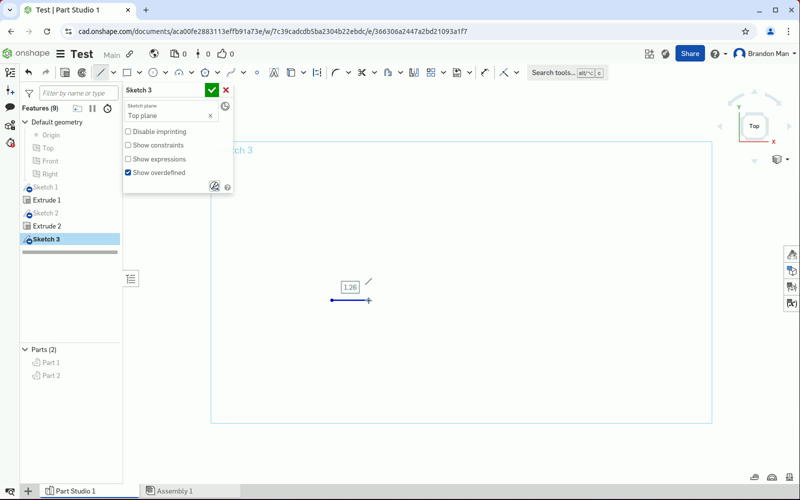
scroll(-6)
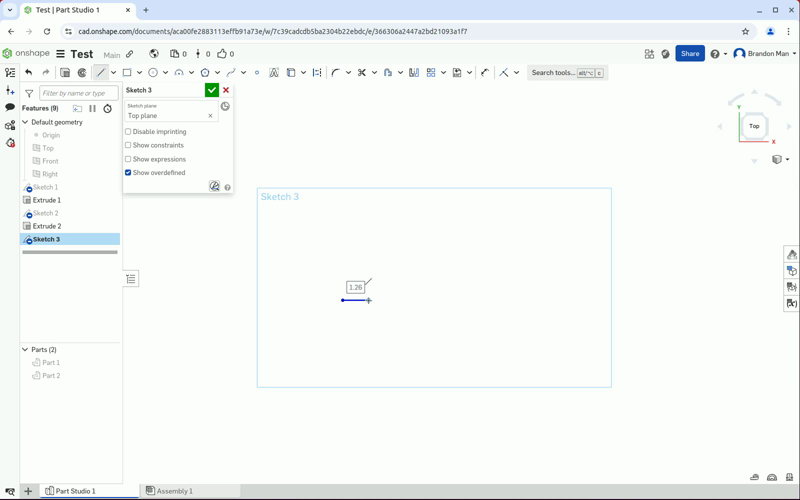
scroll(-6)
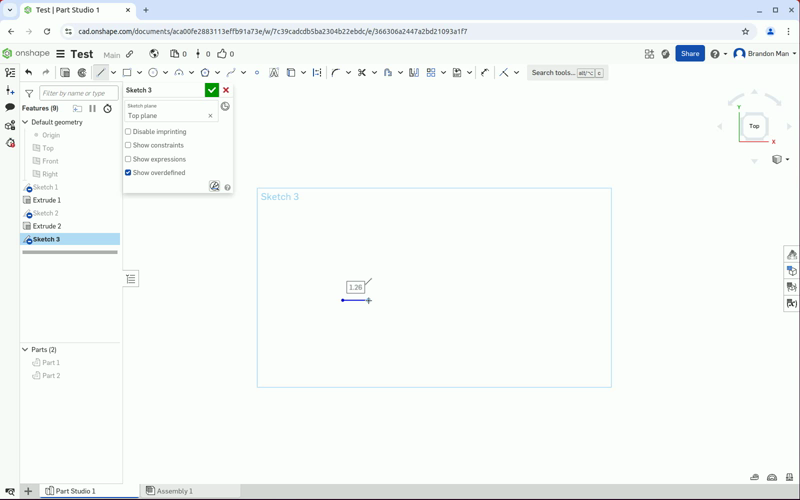
scroll(-6)
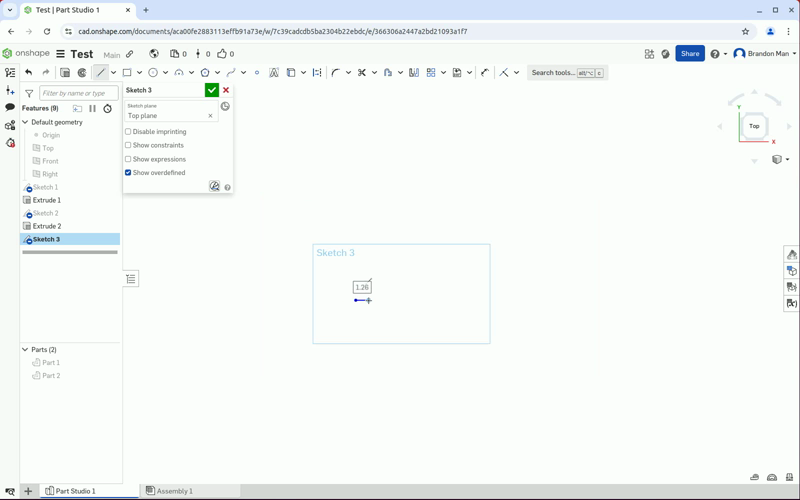
scroll(-6)
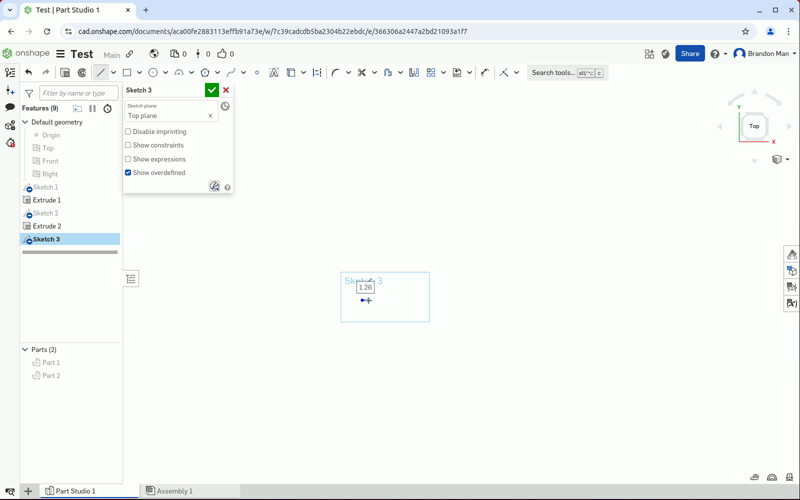
key_up(shift)
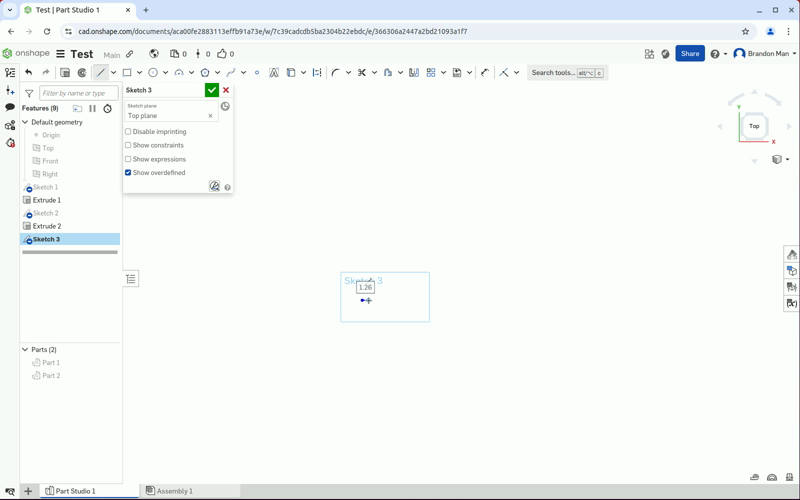
key_down(shift)
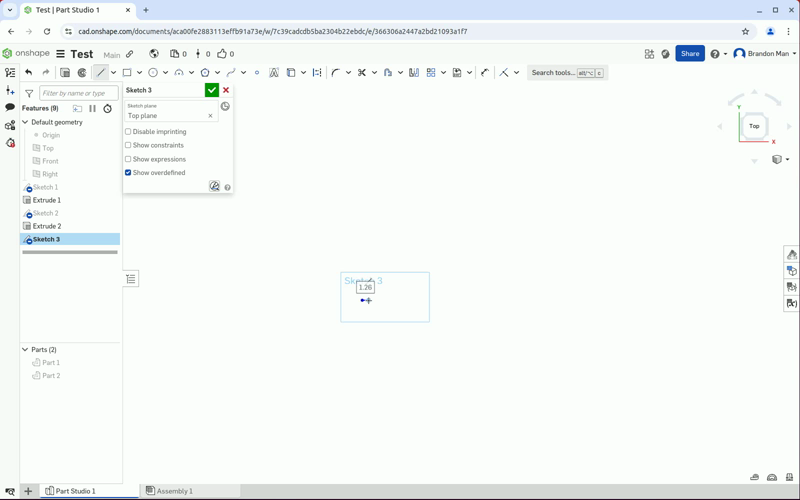
mouse_move(398, 300)
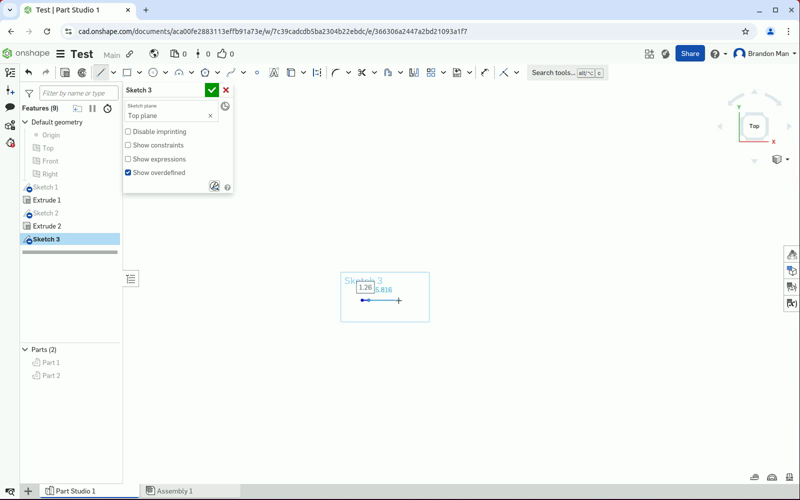
mouse_move(368, 288)
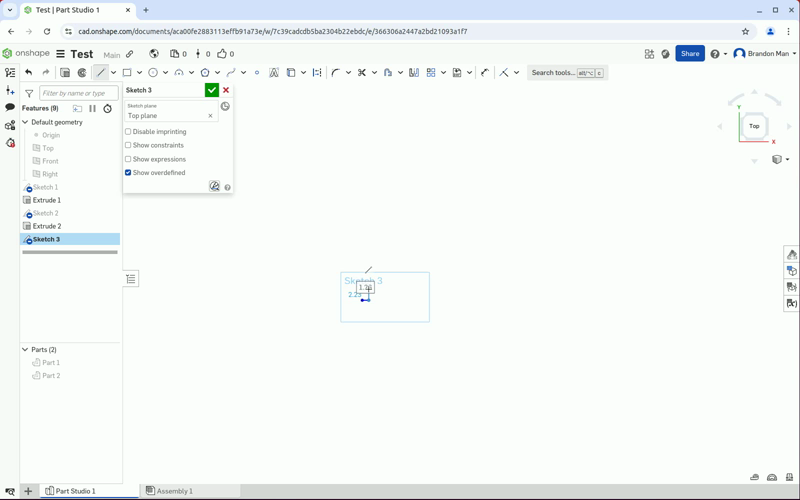
click(368, 288)
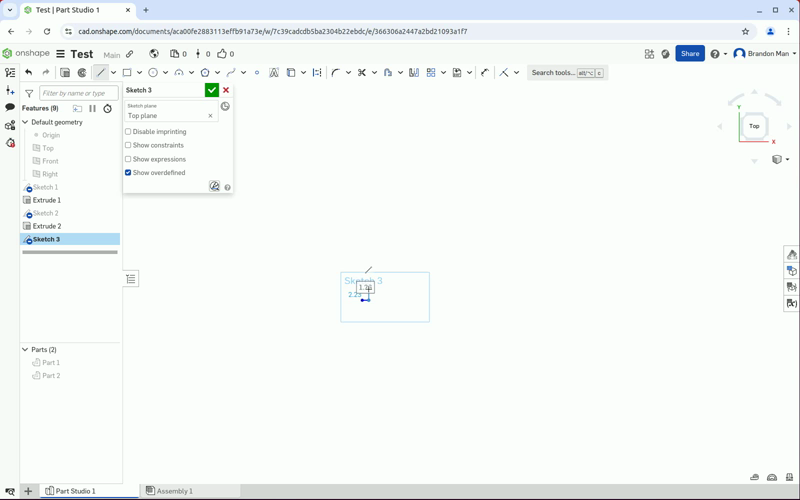
key_up(shift)
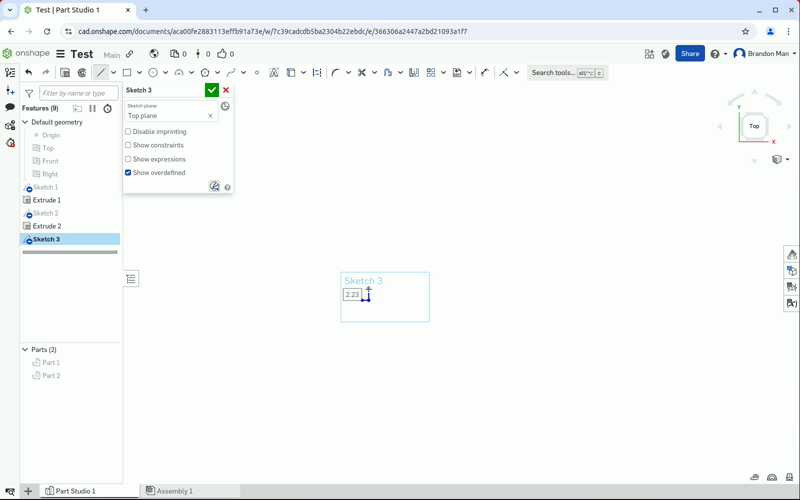
key_down(shift)
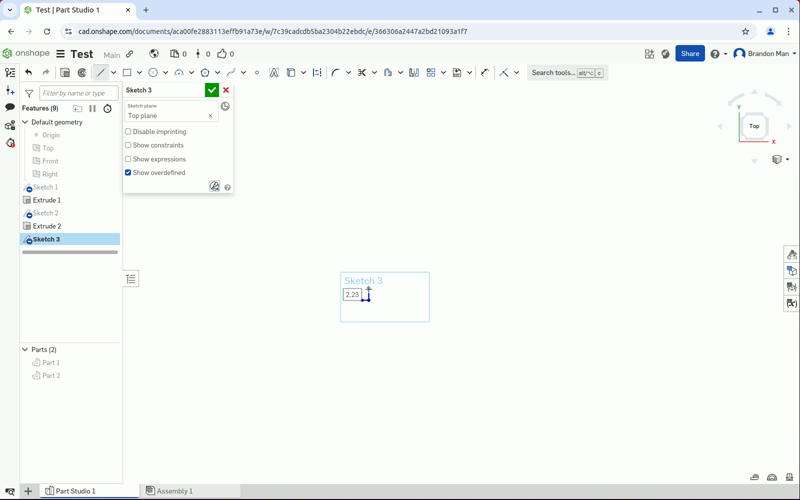
mouse_move(398, 288)
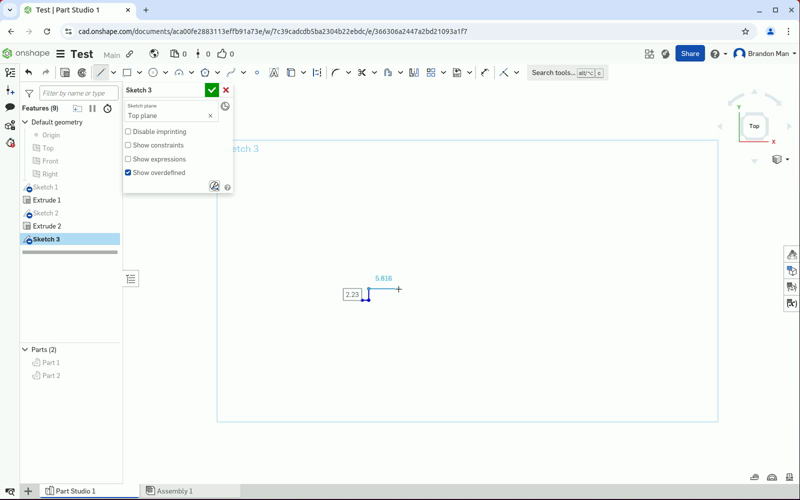
mouse_move(362, 288)
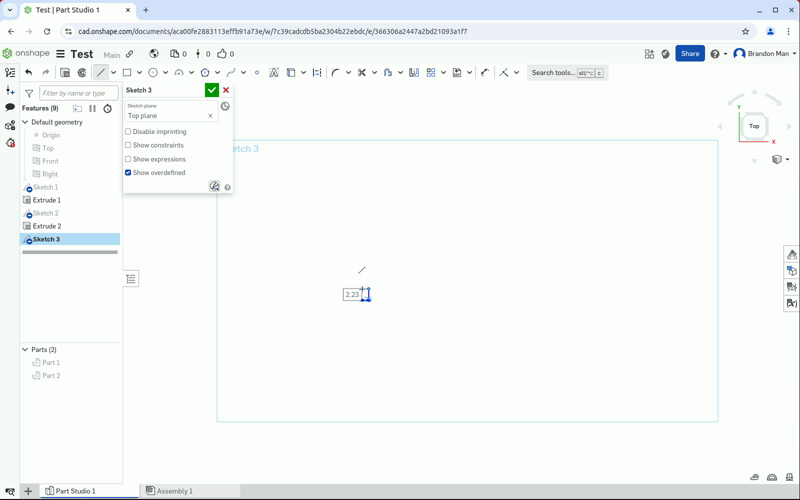
scroll(6)
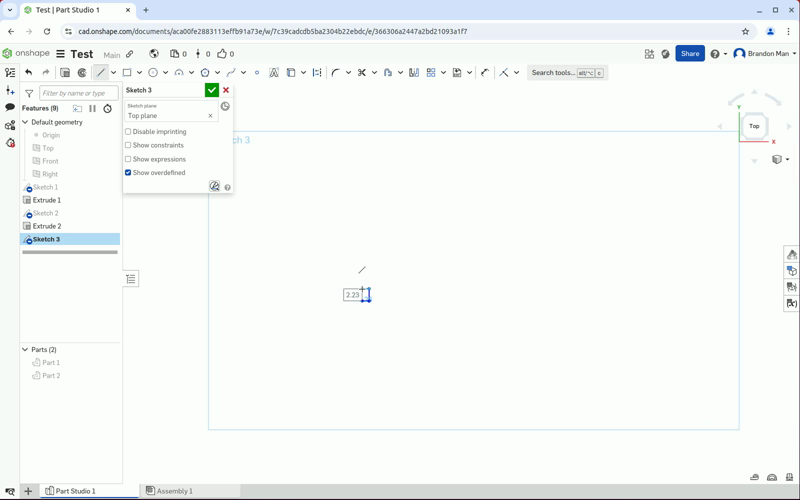
scroll(6)
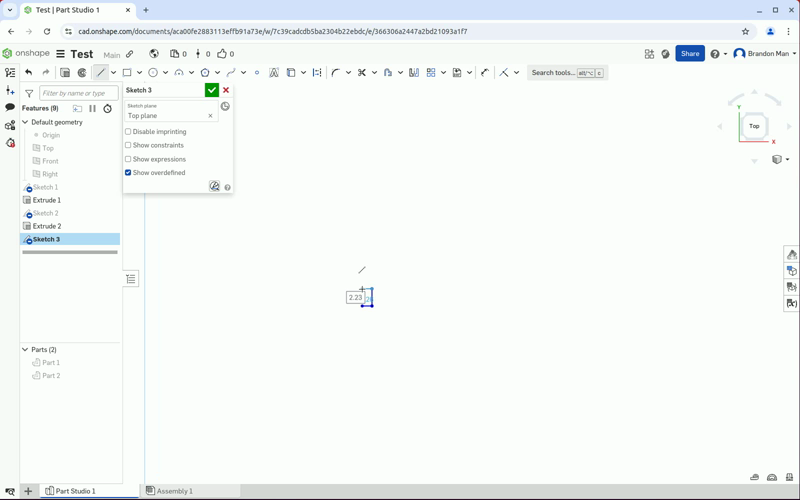
scroll(6)
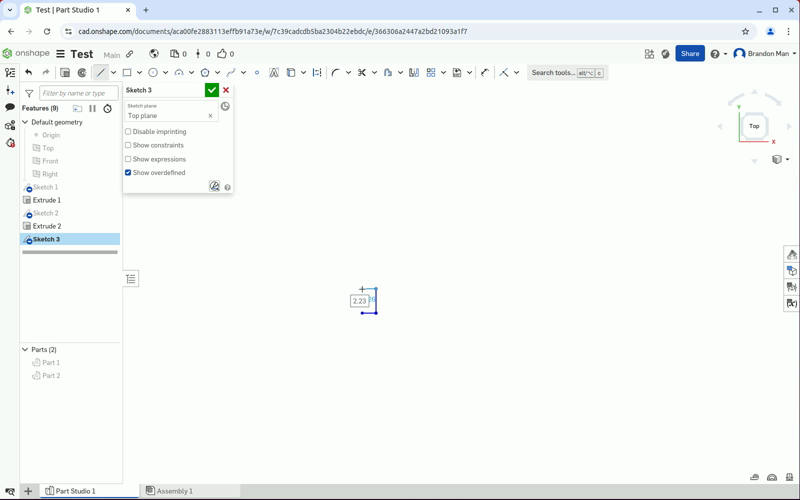
scroll(6)
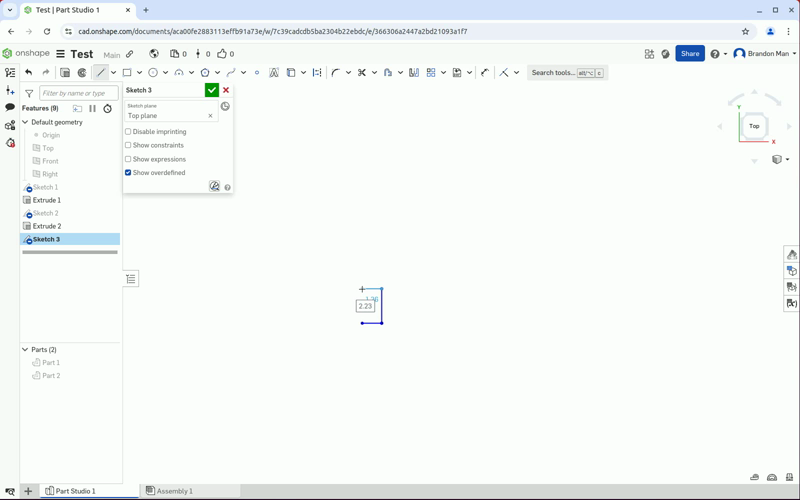
scroll(6)
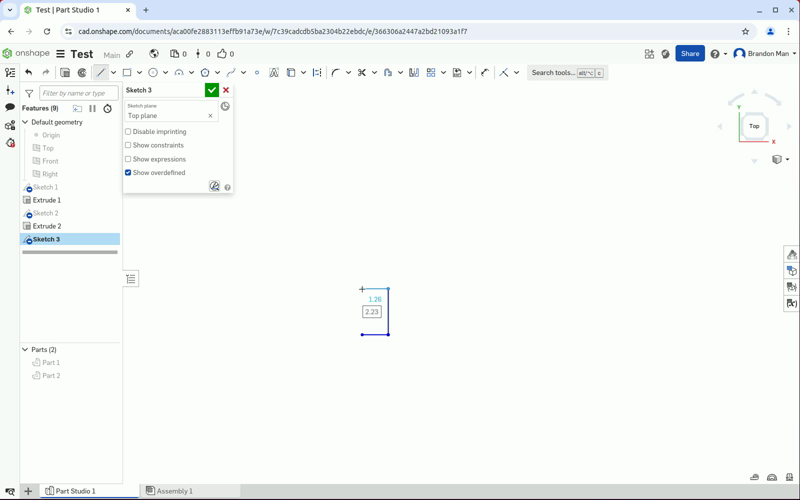
scroll(6)
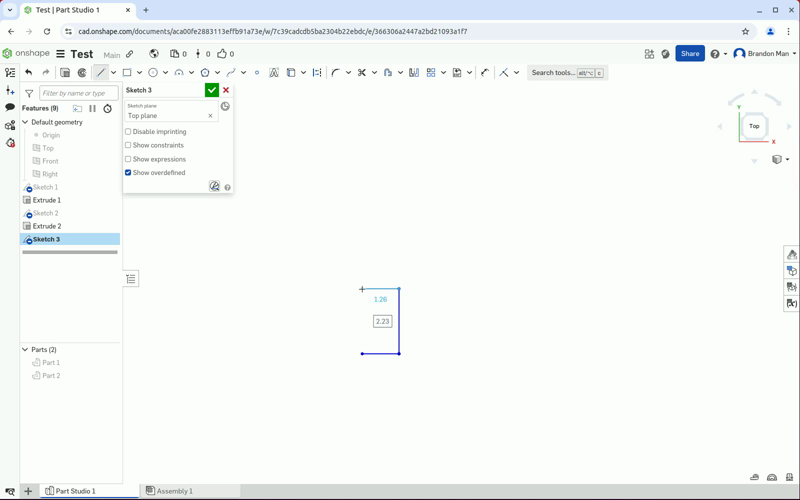
scroll(6)
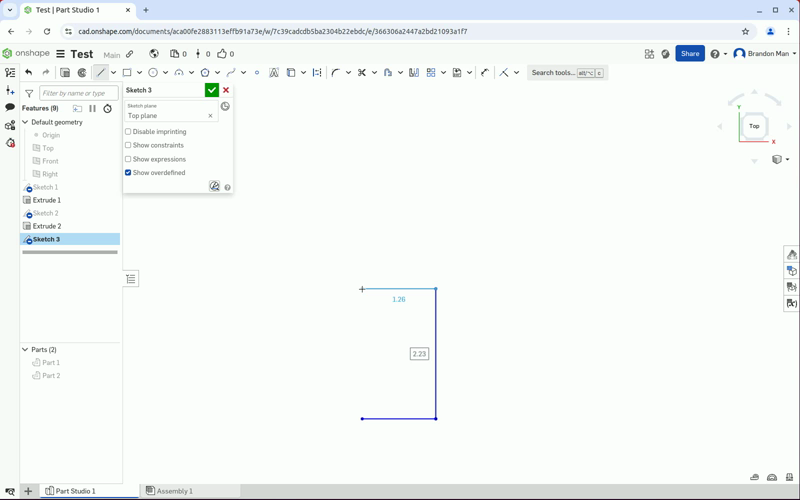
click(362, 288)
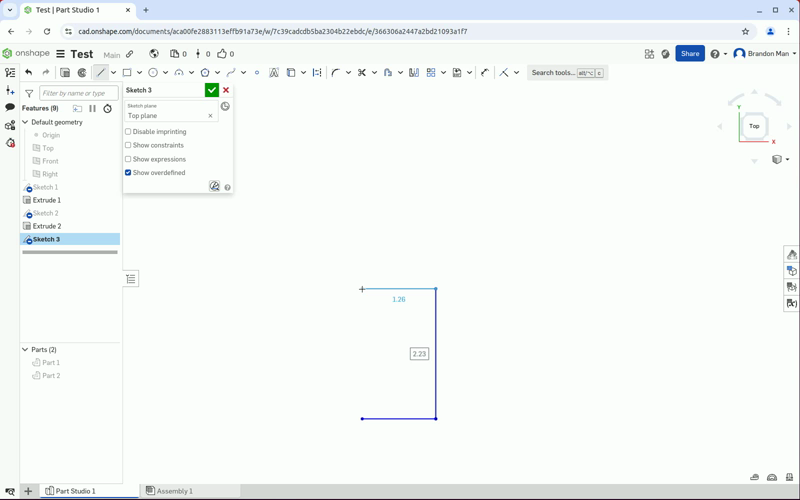
scroll(-6)
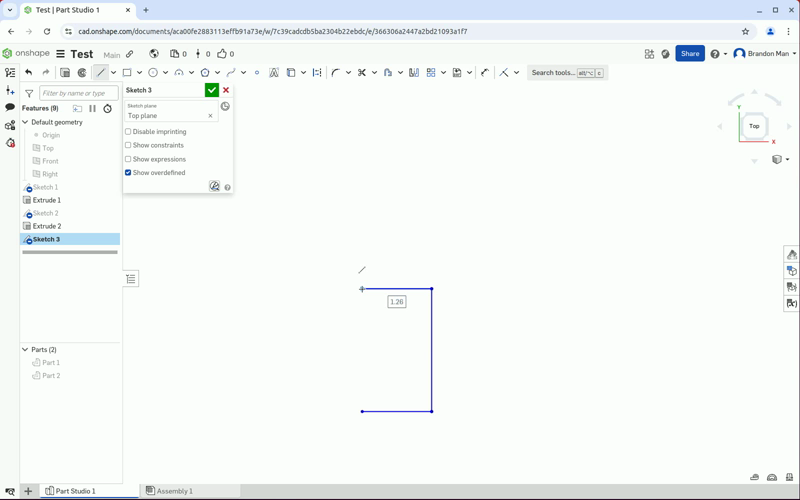
scroll(-6)
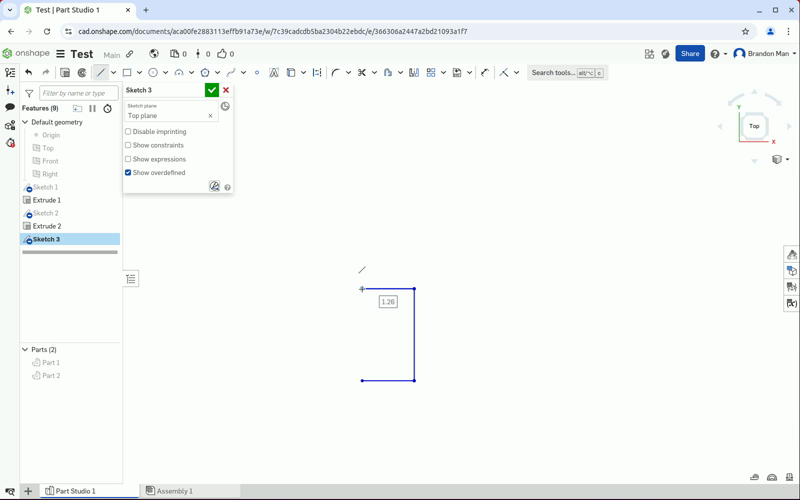
scroll(-6)
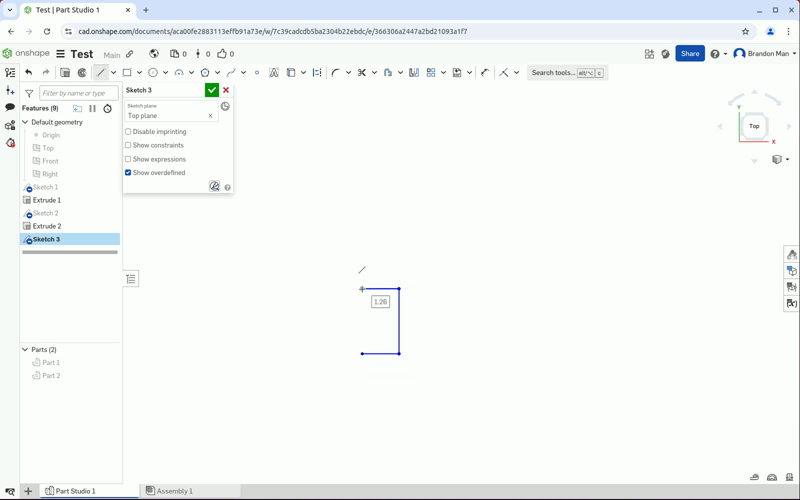
scroll(-6)
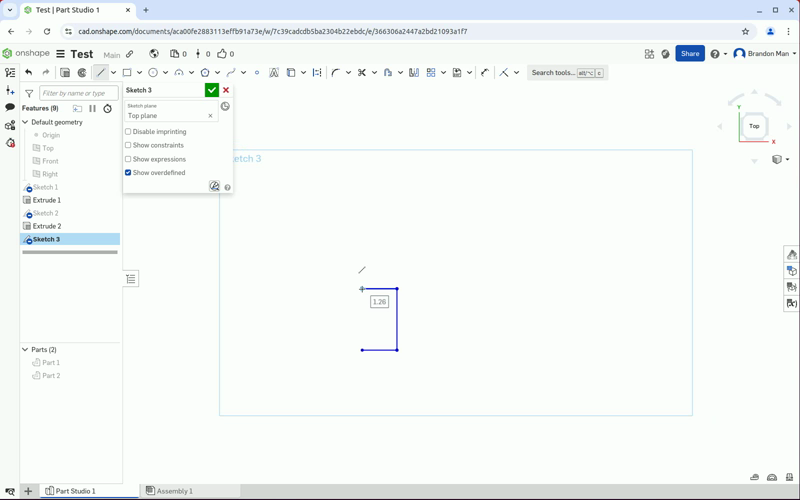
scroll(-6)
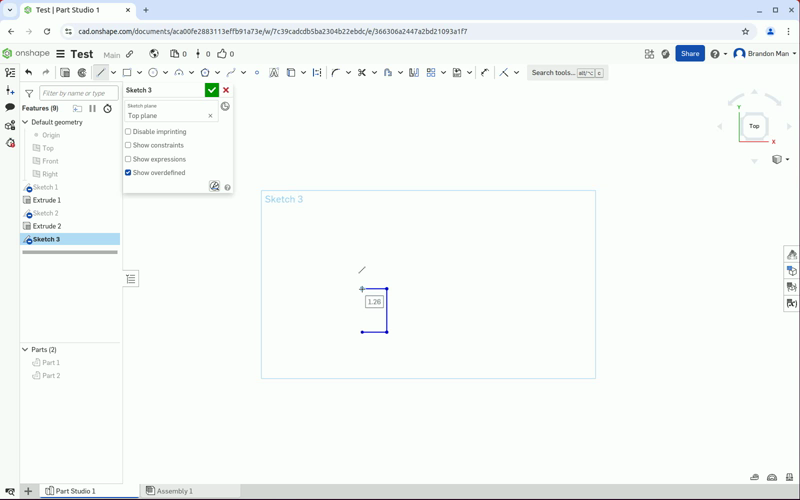
scroll(-6)
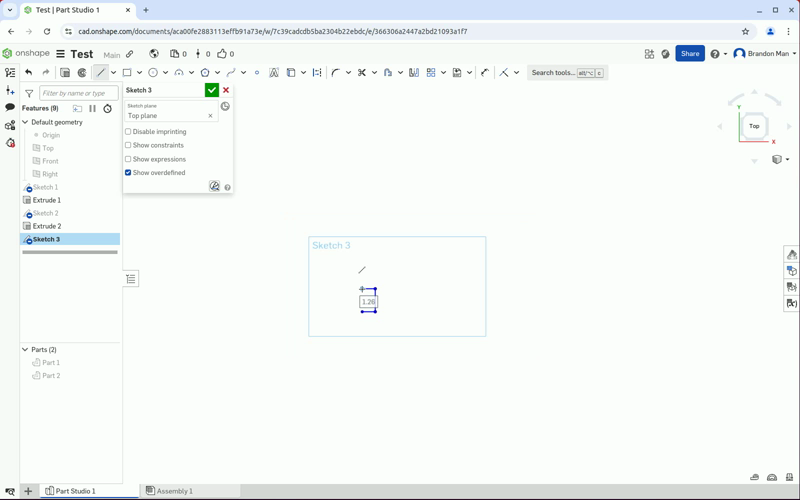
scroll(-6)
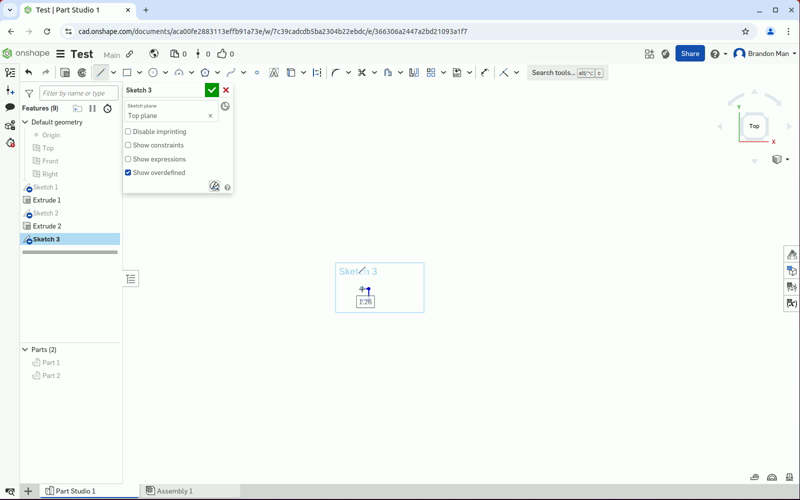
key_up(shift)
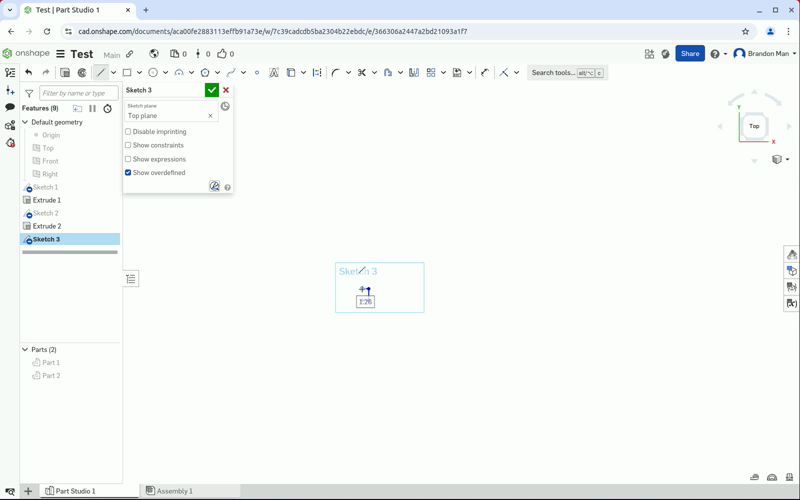
mouse_move(392, 288)
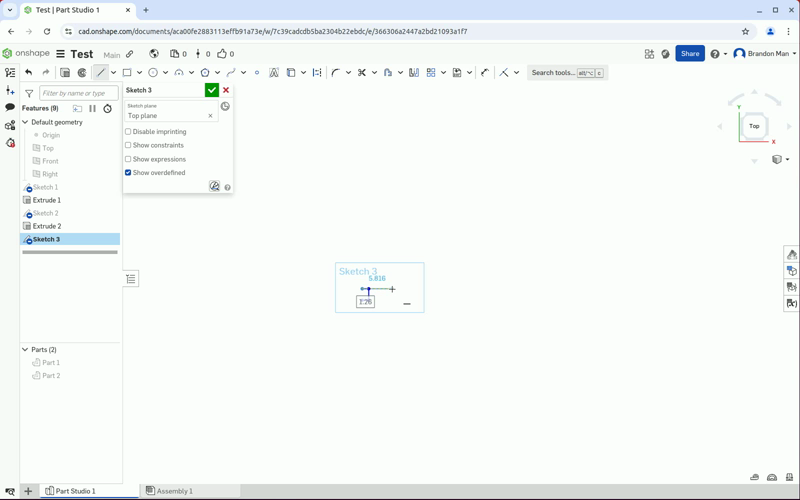
key_down(shift)
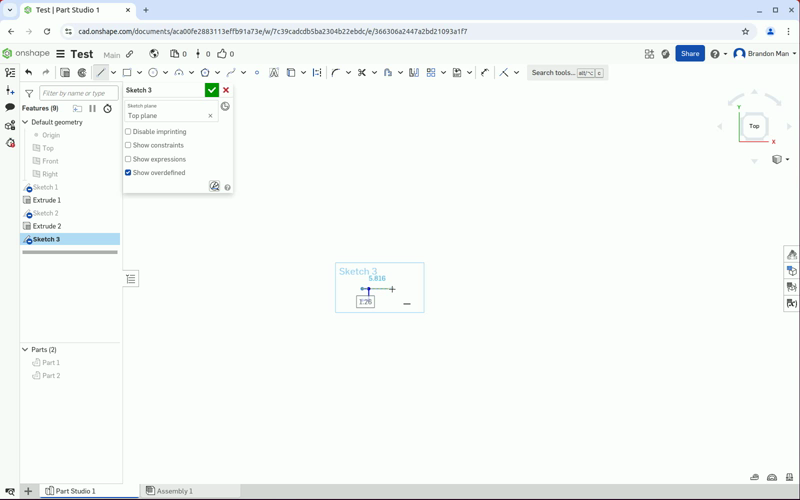
mouse_move(362, 300)
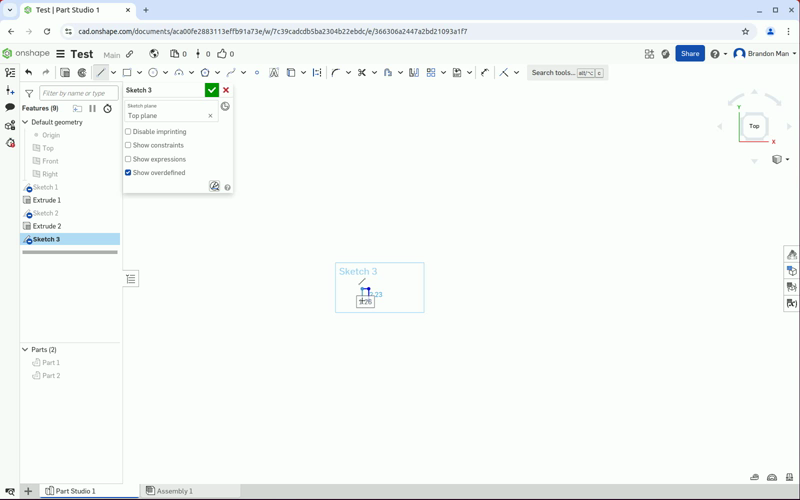
key_up(shift)
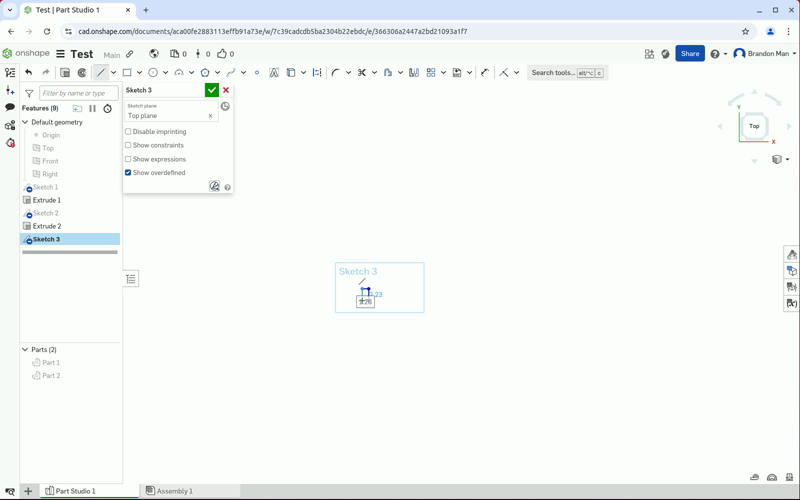
click(362, 300)
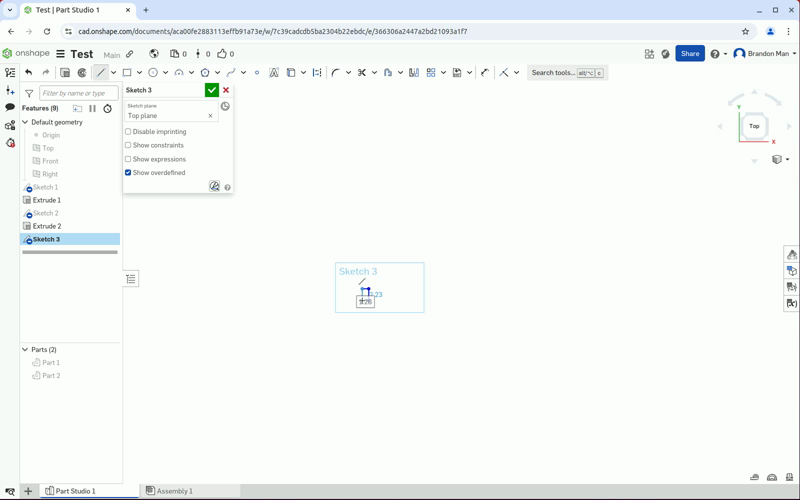
key(esc)
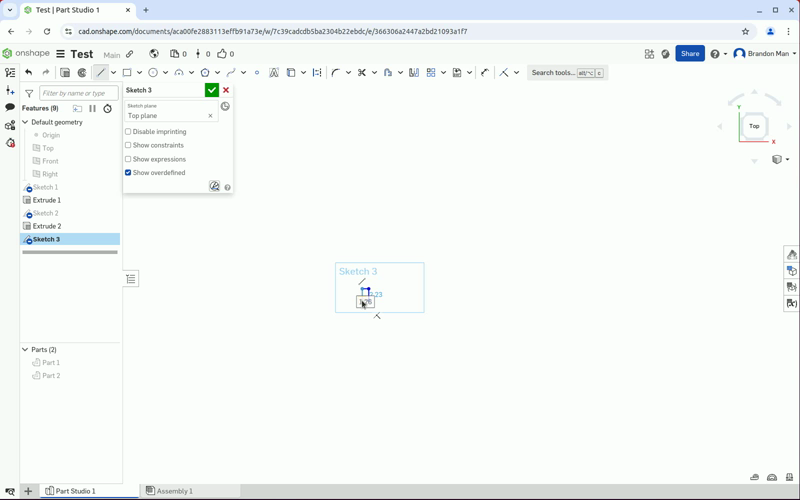
mouse_move(365, 298)
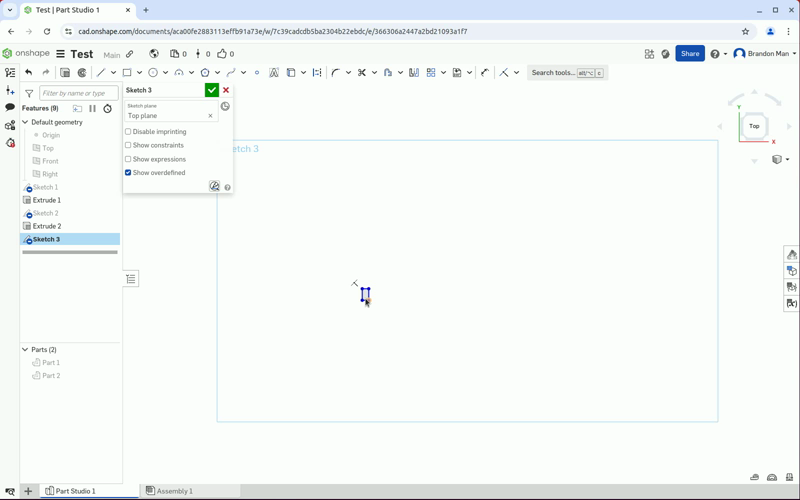
scroll(6)
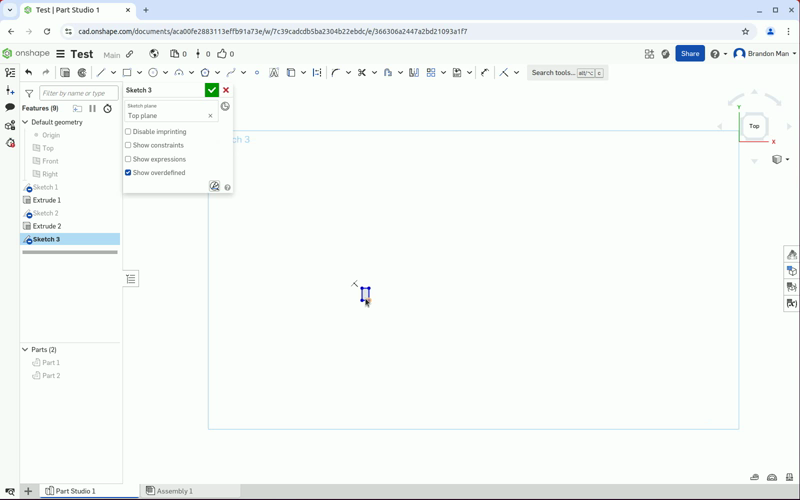
scroll(6)
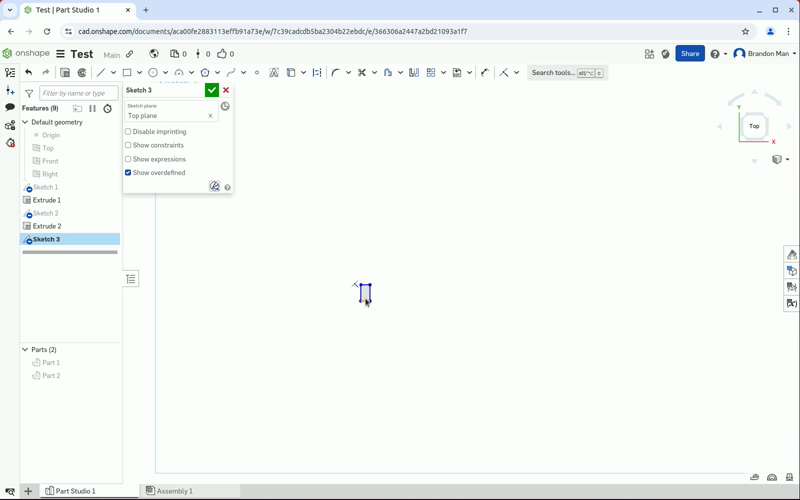
scroll(6)
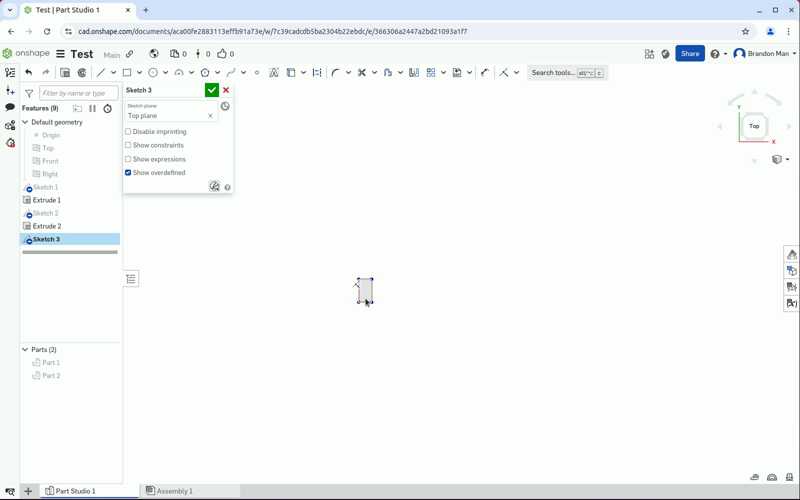
scroll(6)
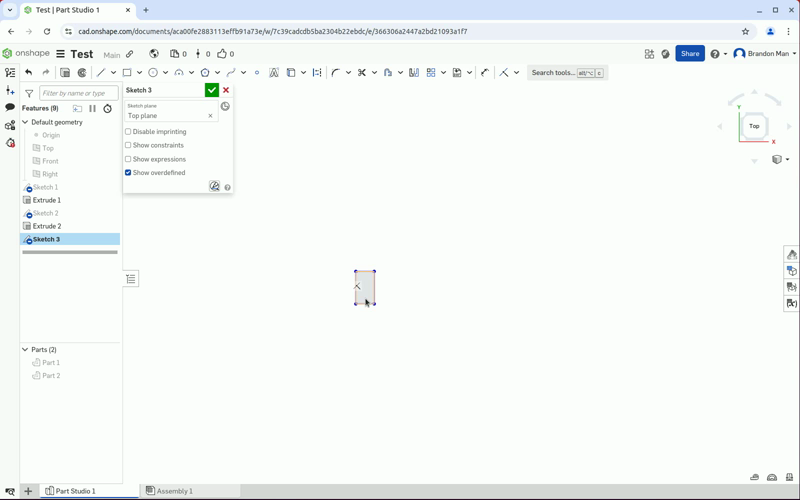
scroll(6)
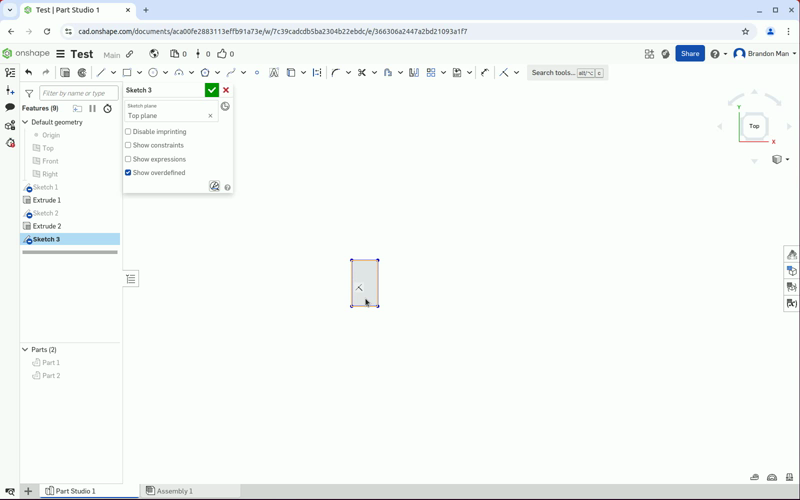
scroll(6)
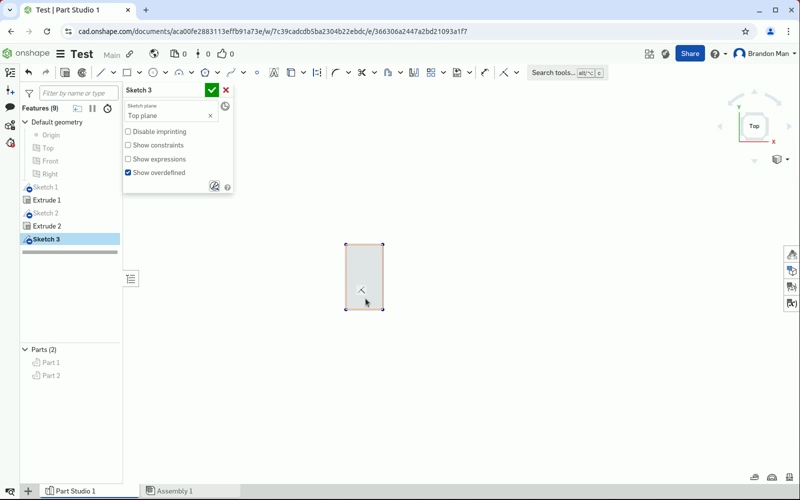
scroll(6)
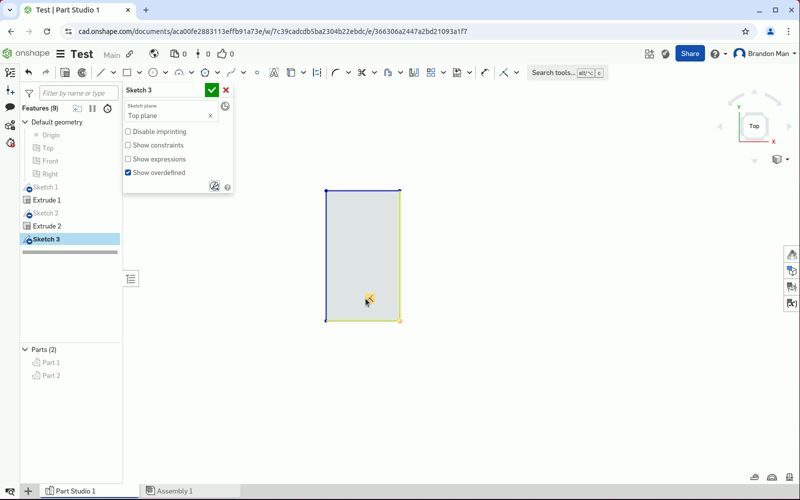
click(365, 298)
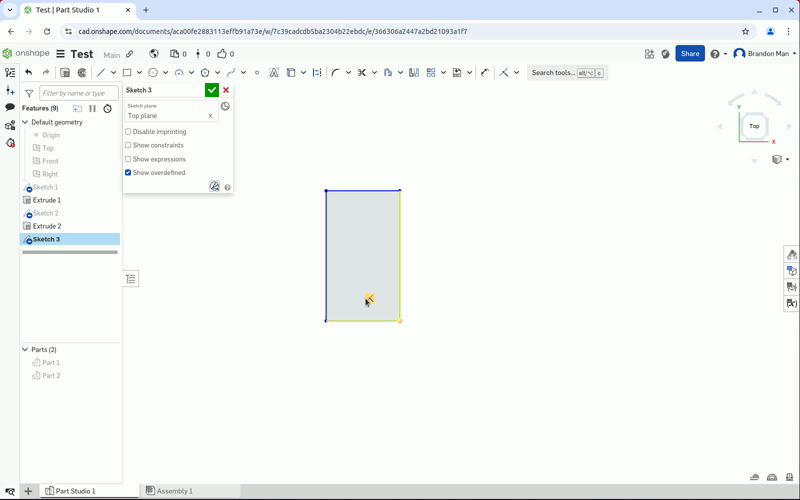
scroll(-6)
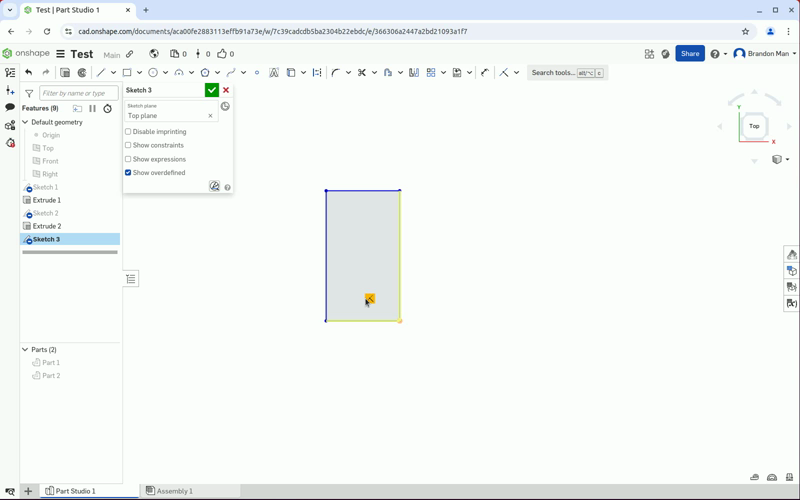
scroll(-6)
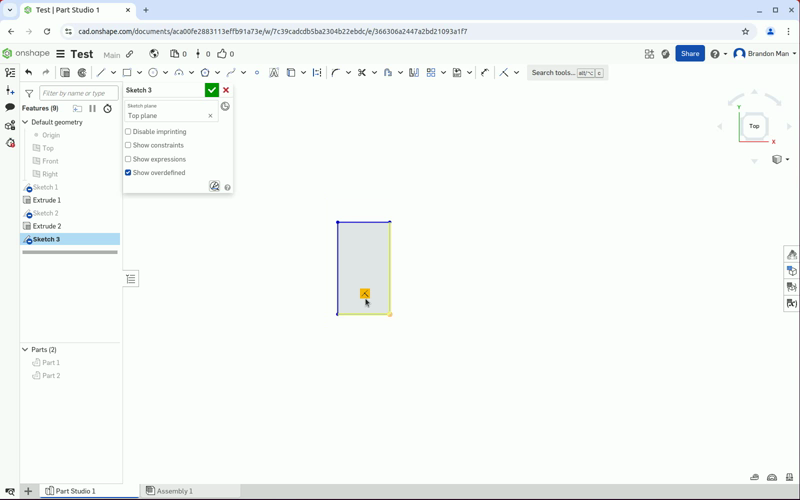
scroll(-6)
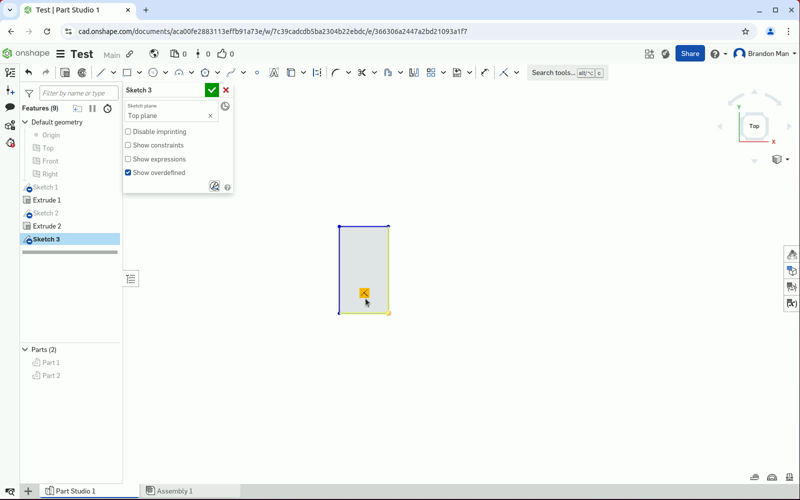
scroll(-6)
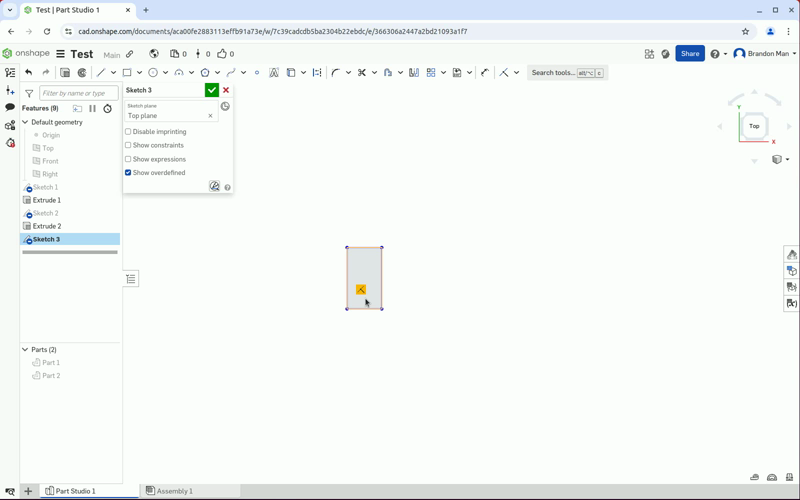
scroll(-6)
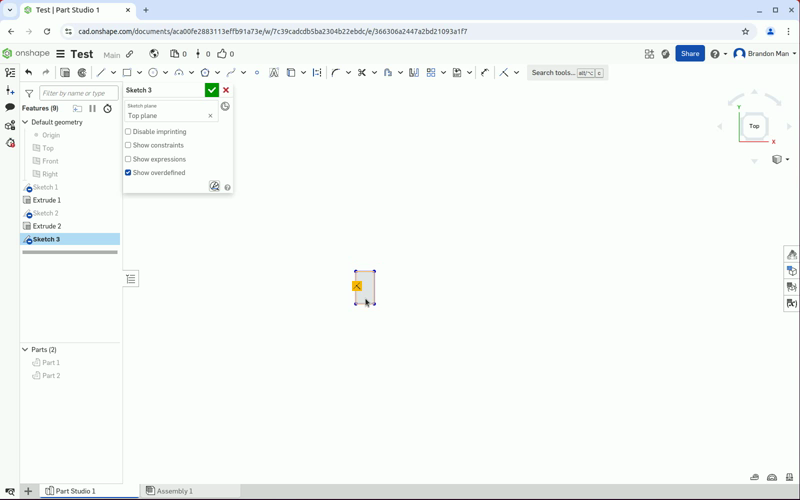
scroll(-6)
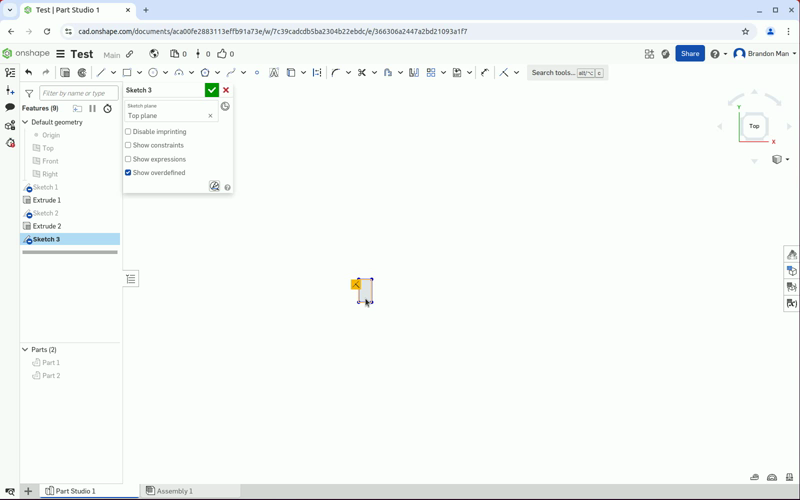
scroll(-6)
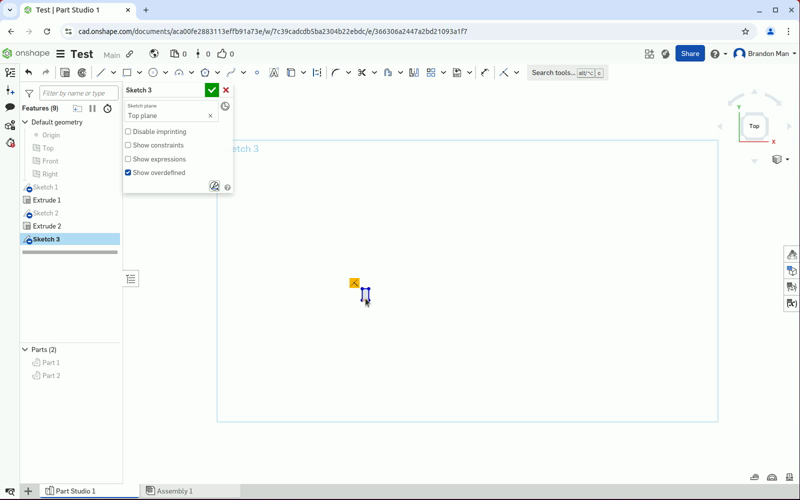
mouse_move(73, 352)
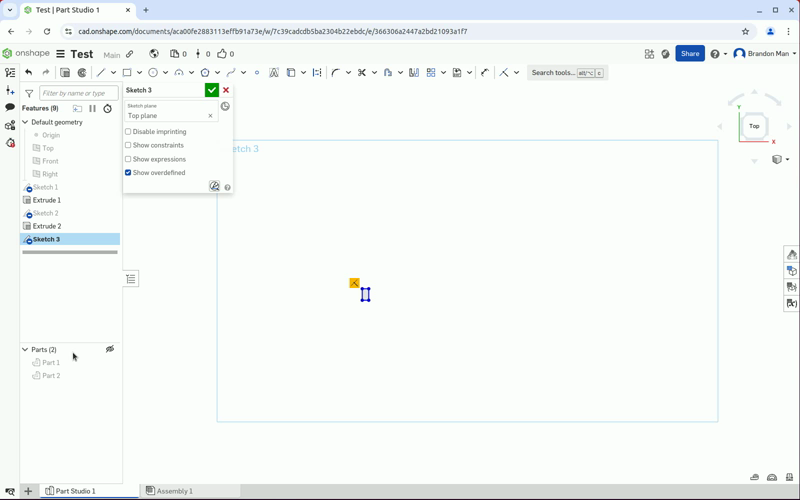
key(shift+y)
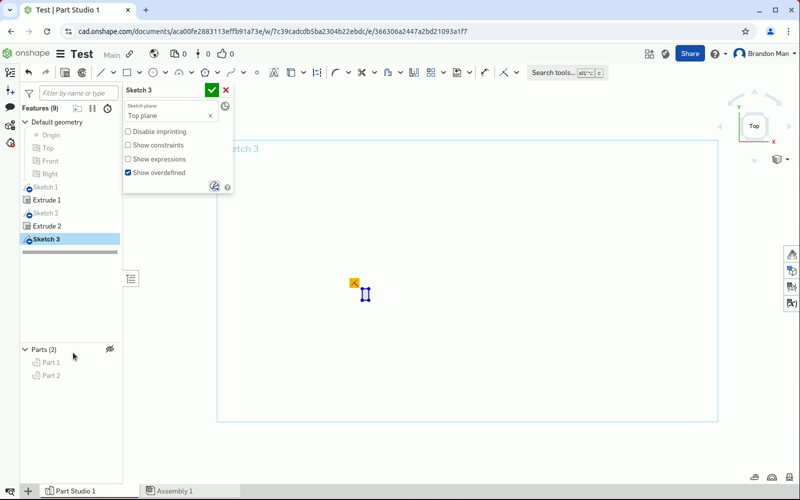
key(shift+e)
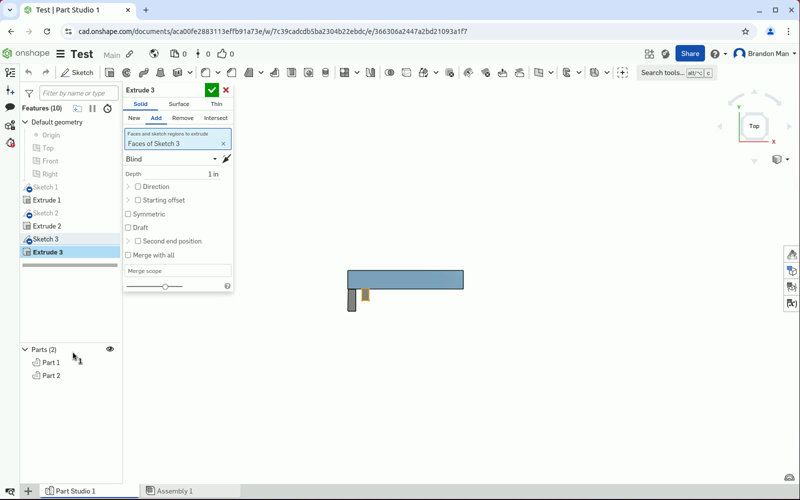
mouse_move(143, 106)
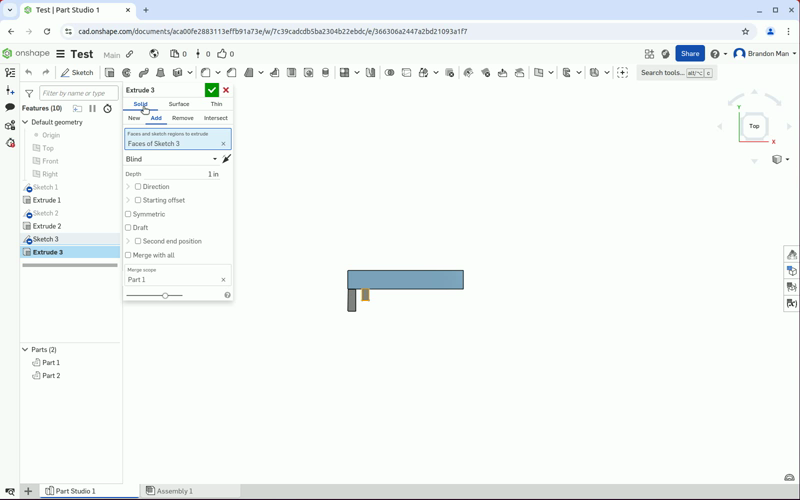
click(143, 106)
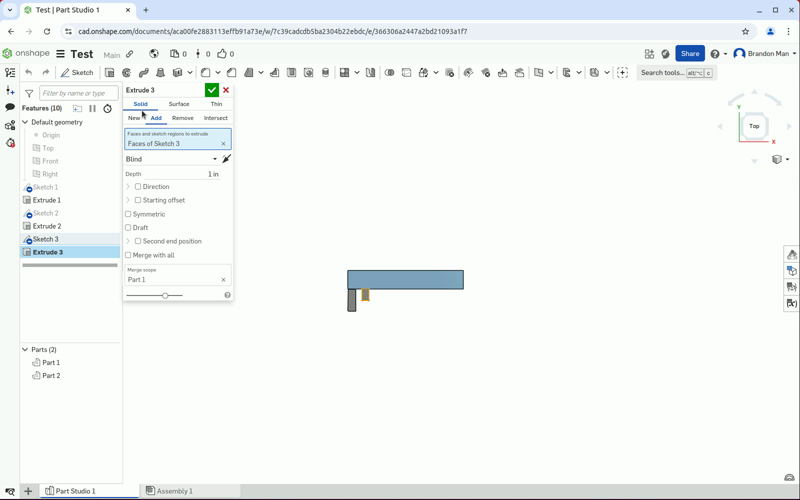
mouse_move(137, 120)
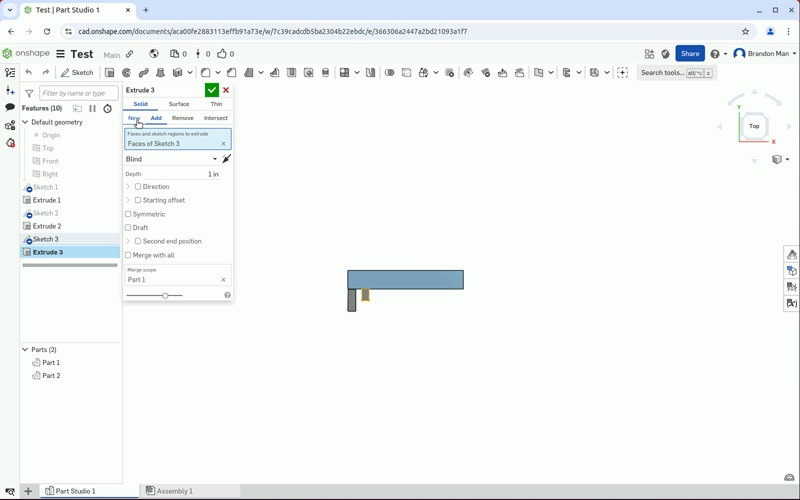
click(137, 120)
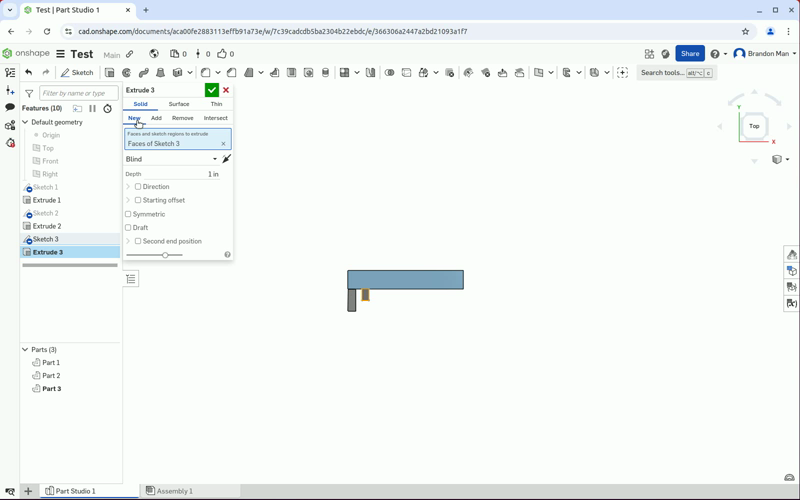
key(tab, 4)
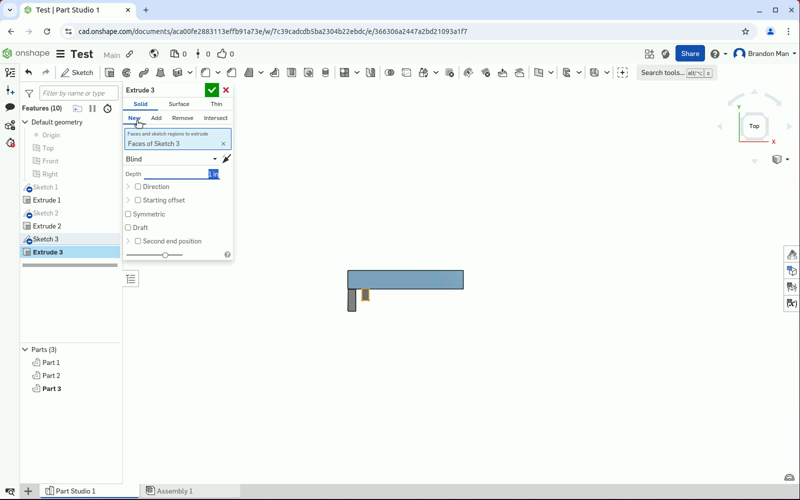
text(2.166)
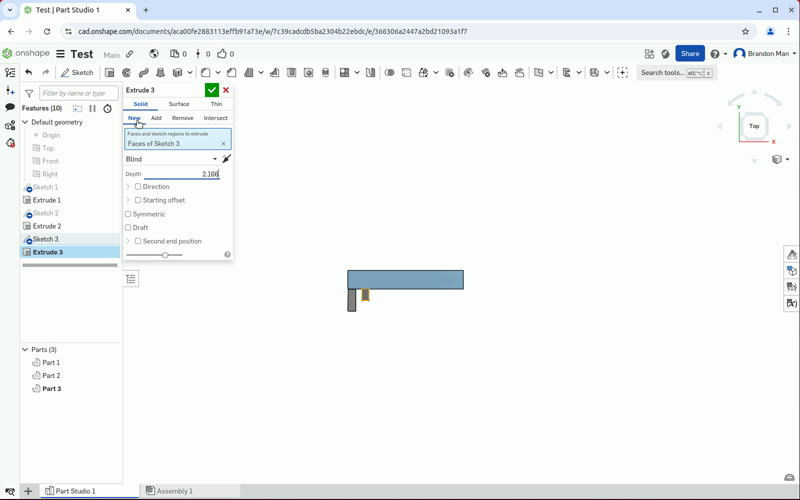
key(enter)
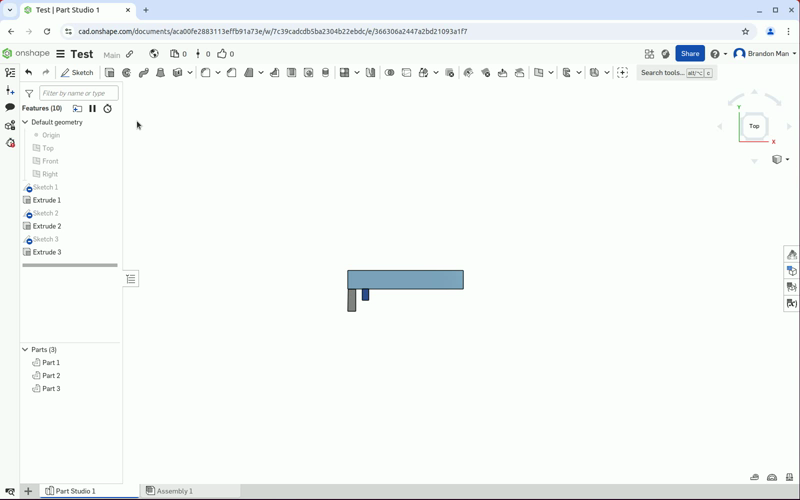
key(shift+h)
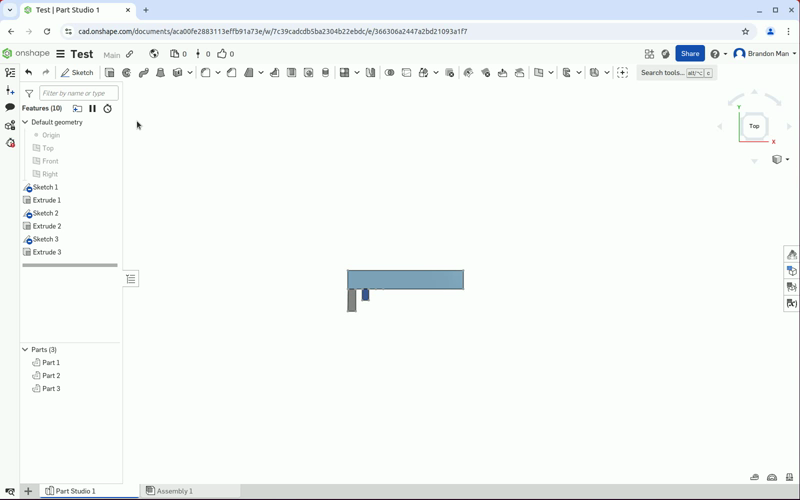
key(shift+h)
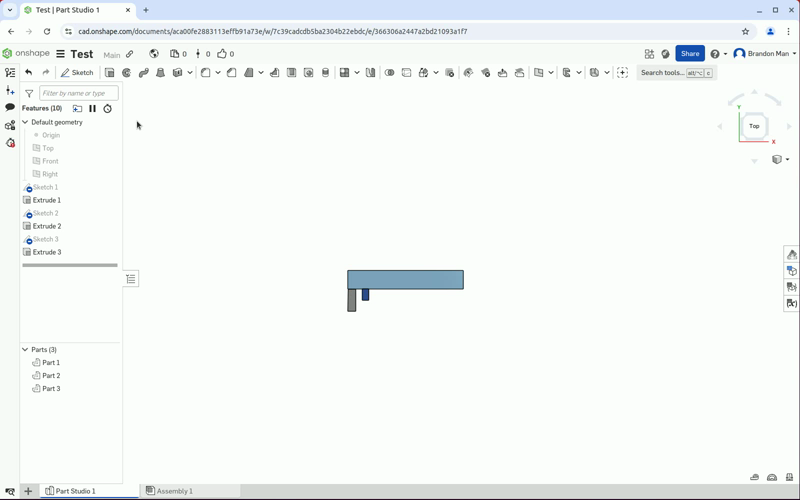
mouse_move(73, 189)
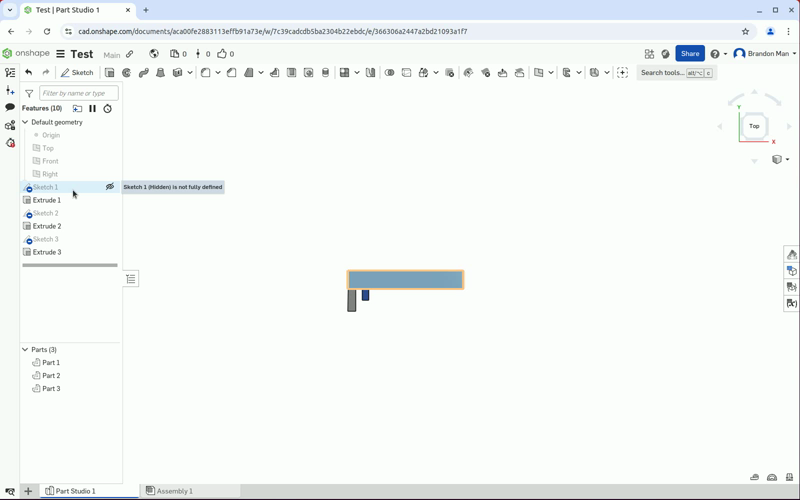
click(73, 189)
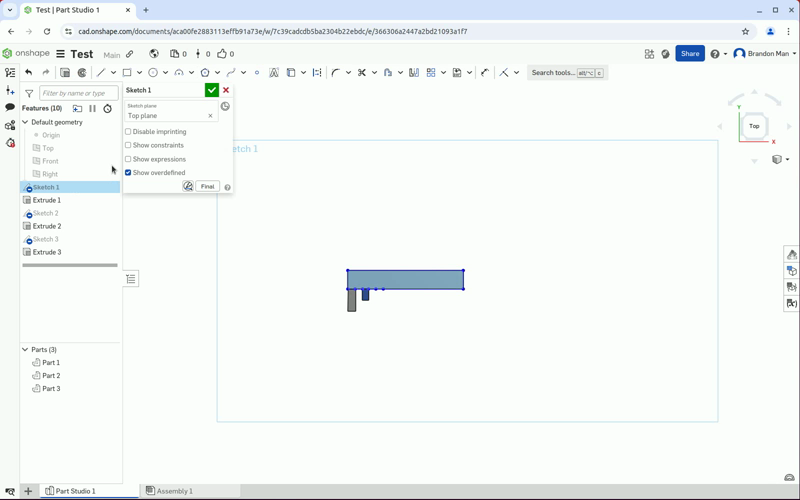
mouse_move(229, 92)
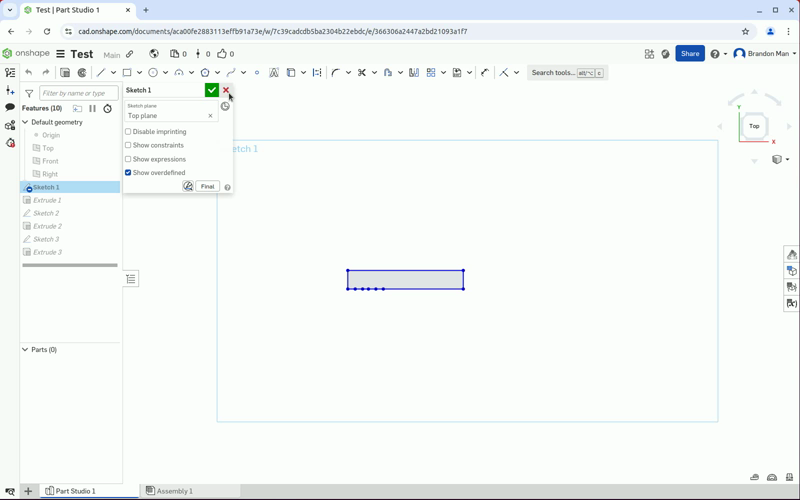
click(229, 92)
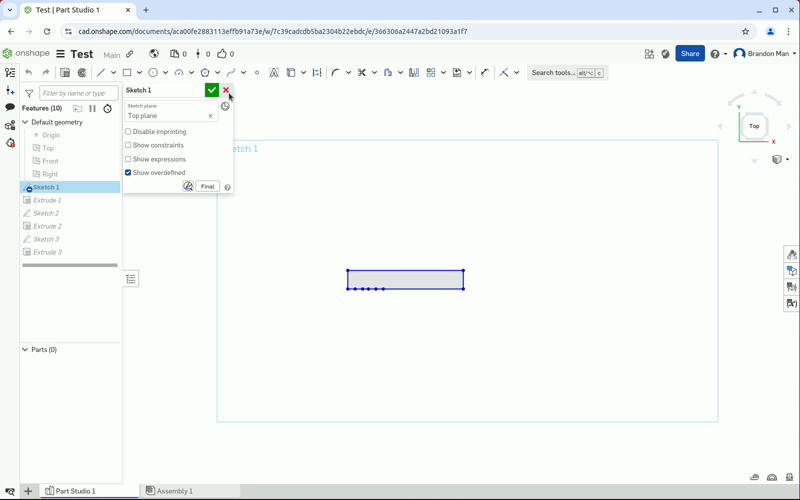
key(shift+s)
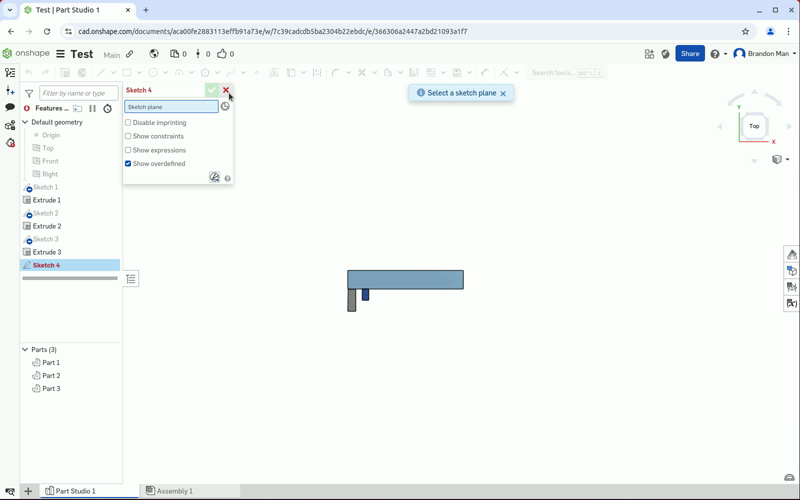
mouse_move(73, 150)
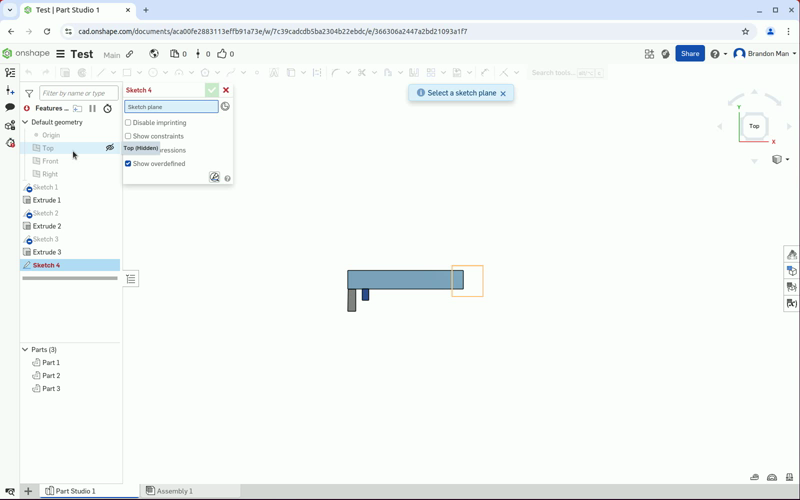
click(73, 150)
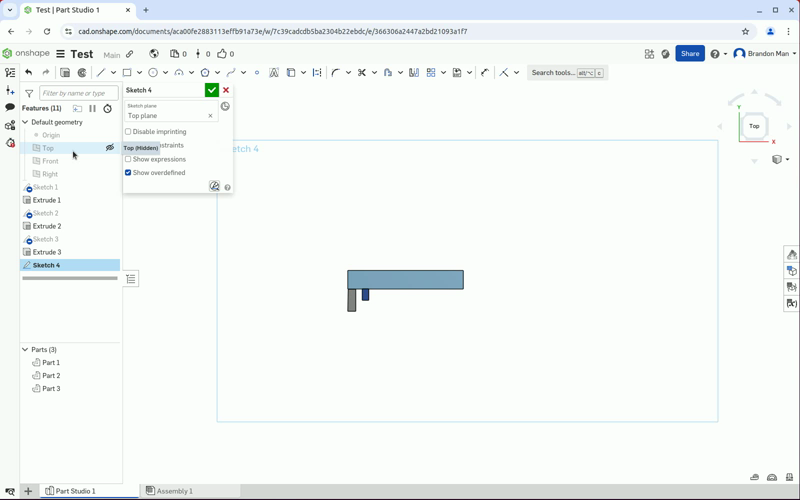
mouse_move(73, 352)
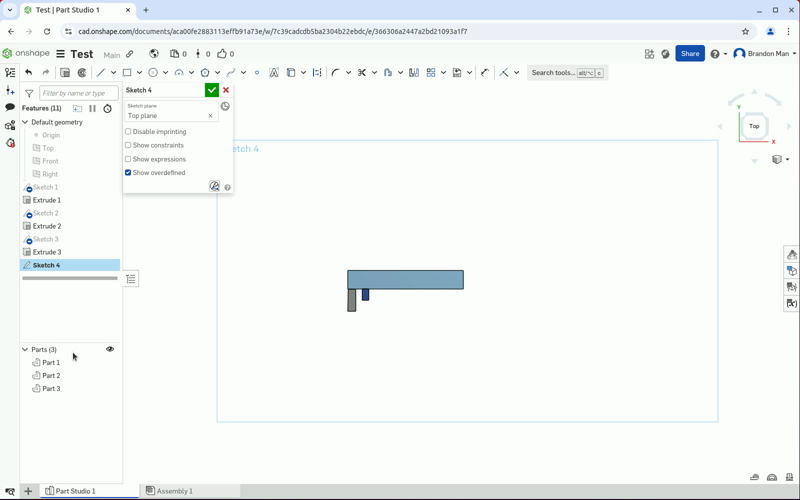
key(y)
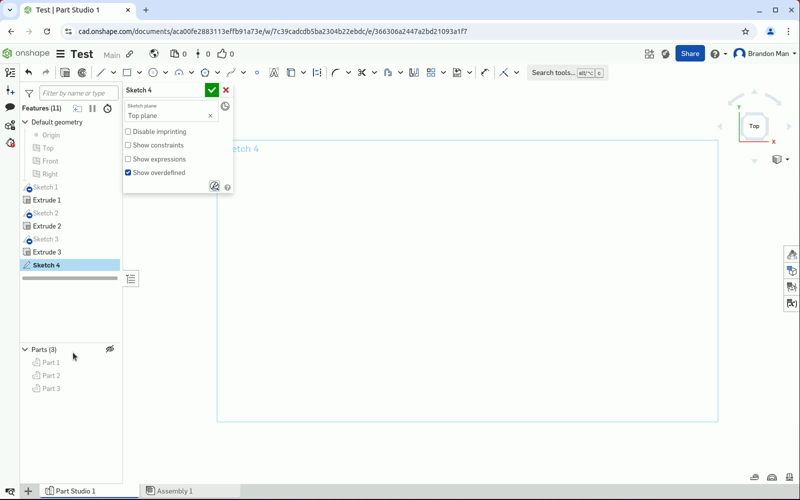
key(l)
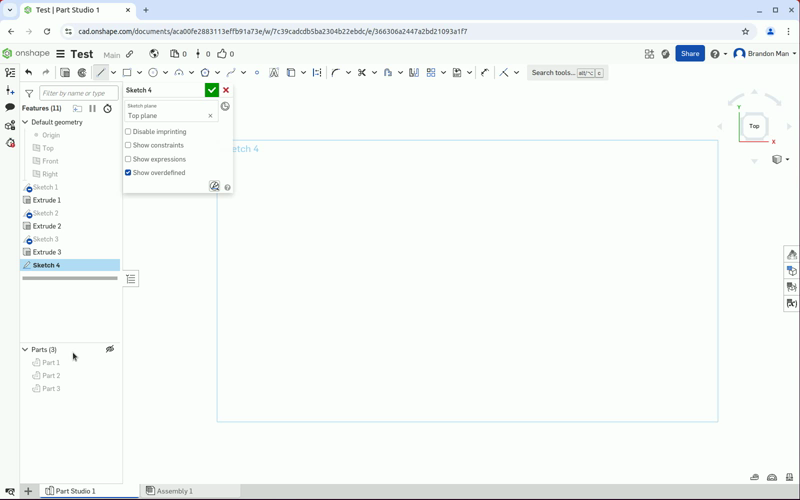
key_down(shift)
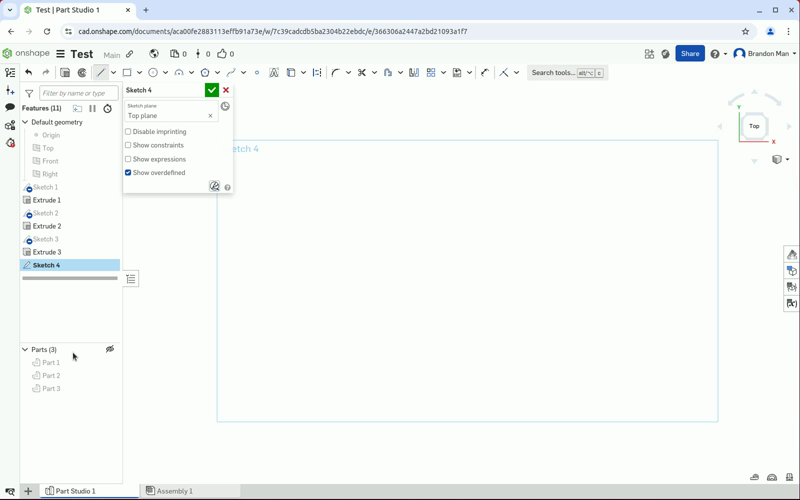
mouse_move(375, 290)
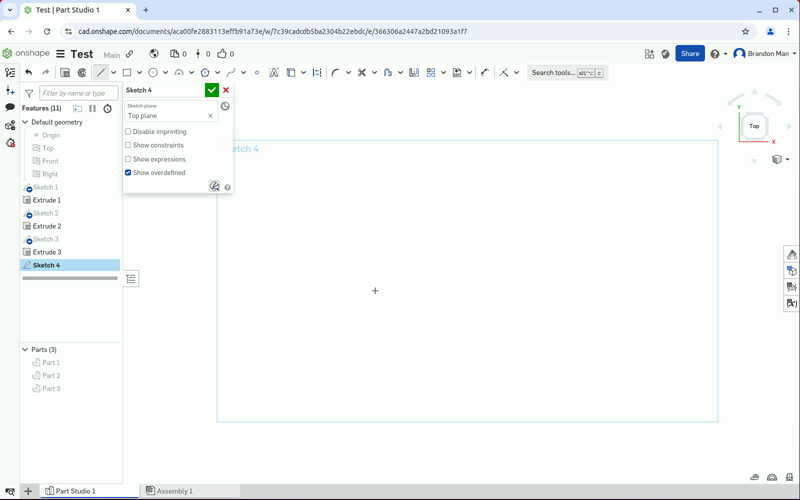
click(375, 290)
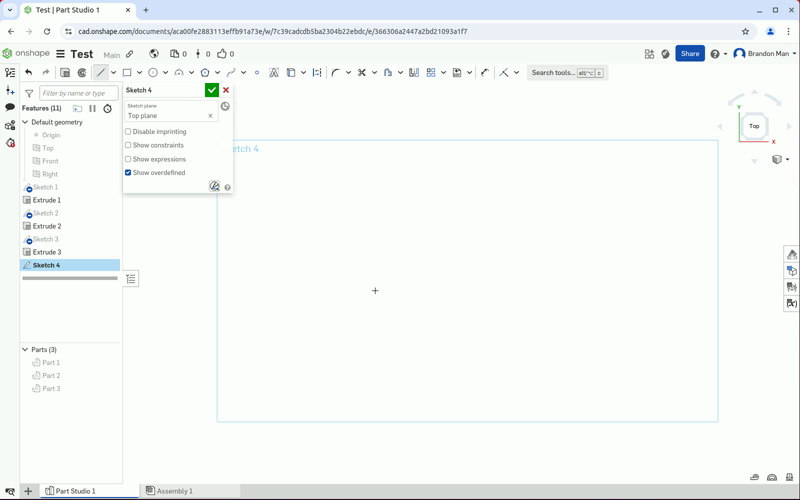
key_up(shift)
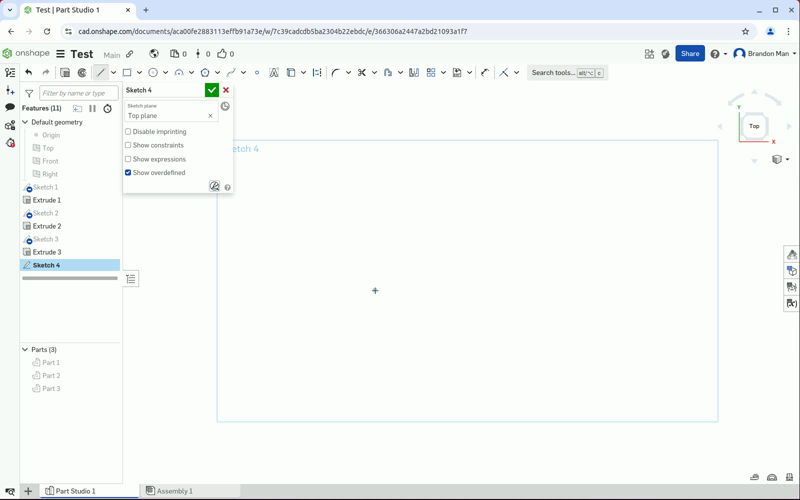
key_down(shift)
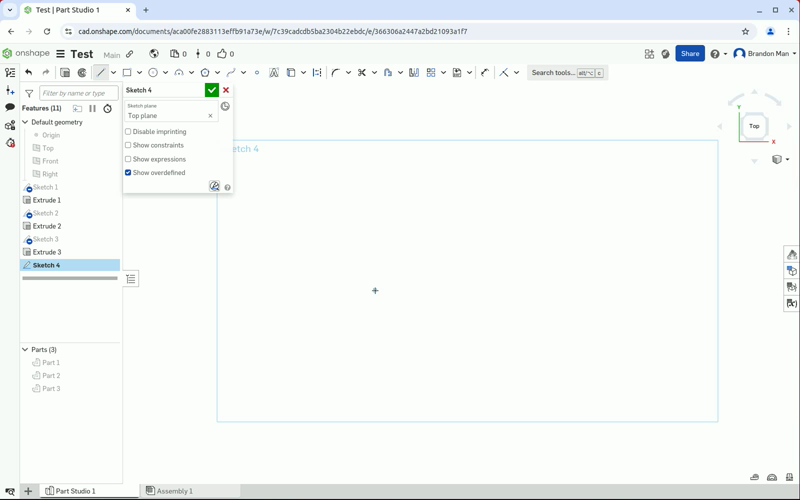
mouse_move(405, 290)
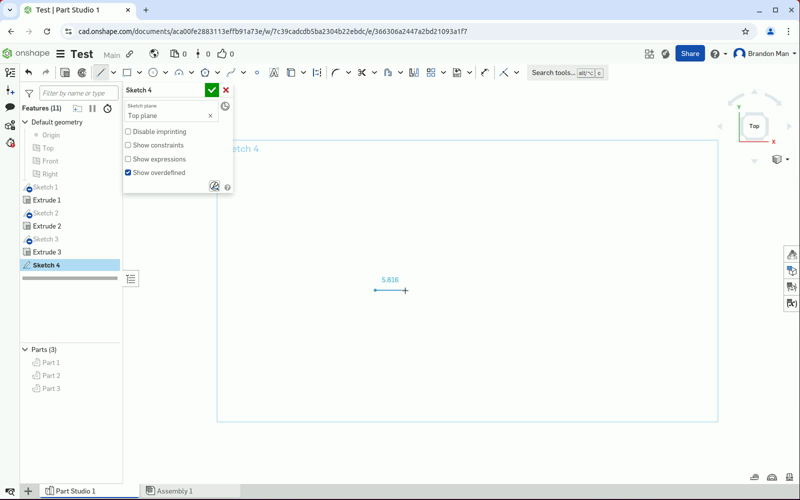
mouse_move(379, 301)
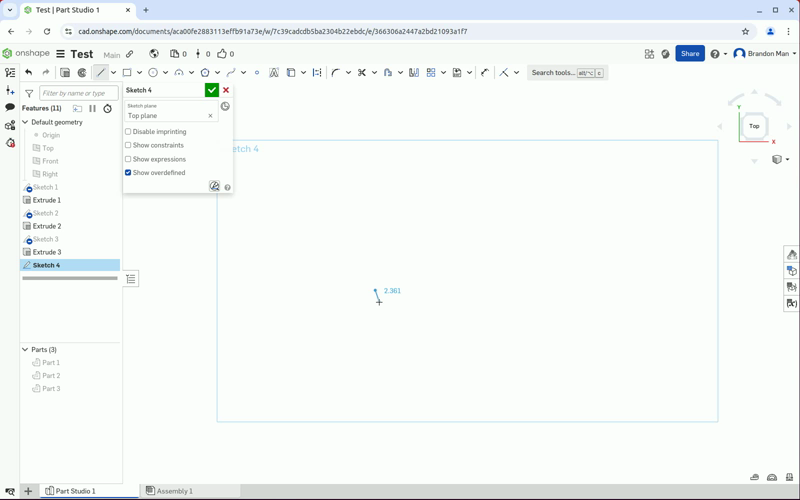
click(379, 301)
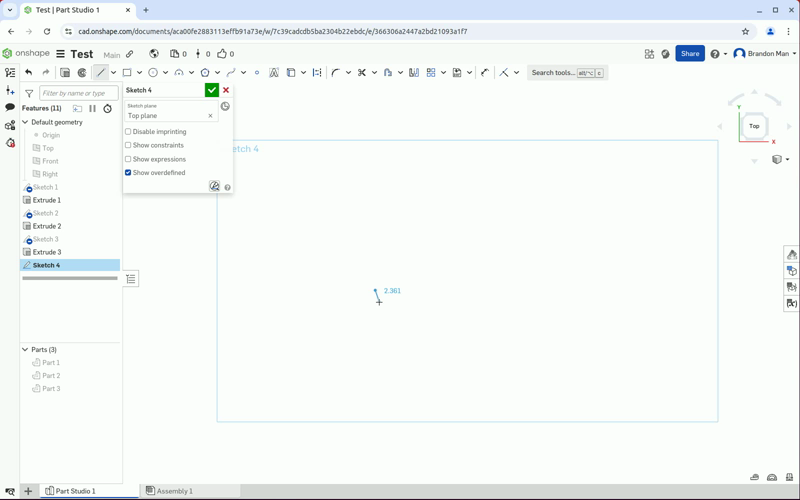
key_up(shift)
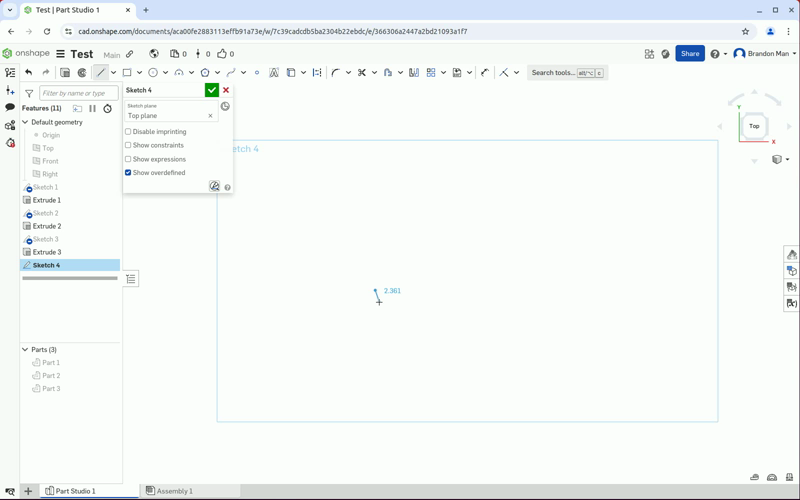
key_down(shift)
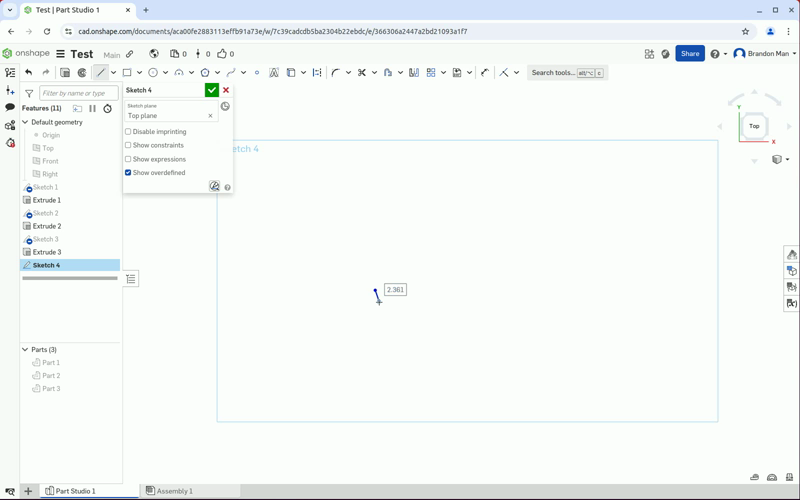
mouse_move(409, 301)
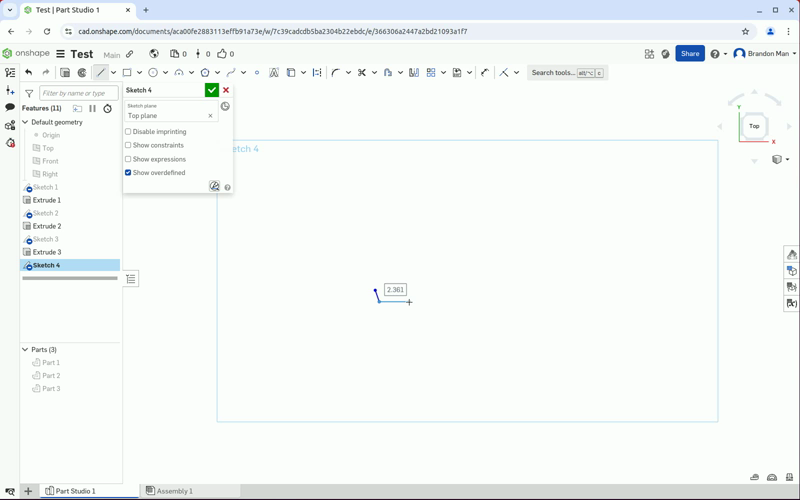
mouse_move(383, 290)
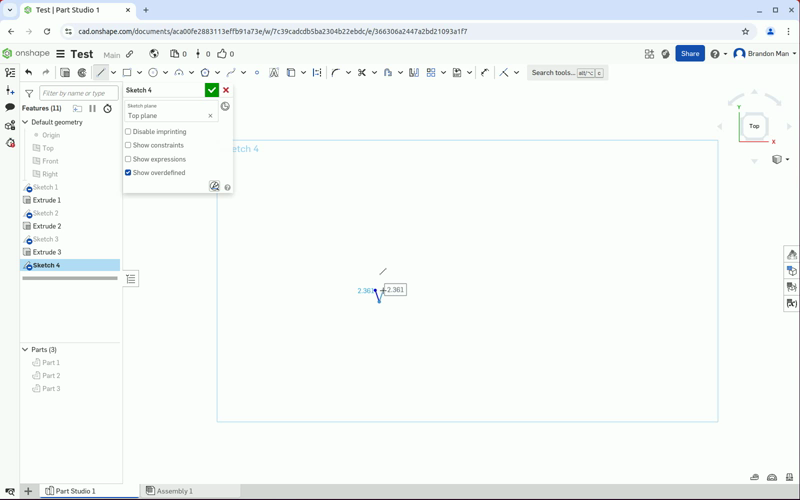
click(383, 290)
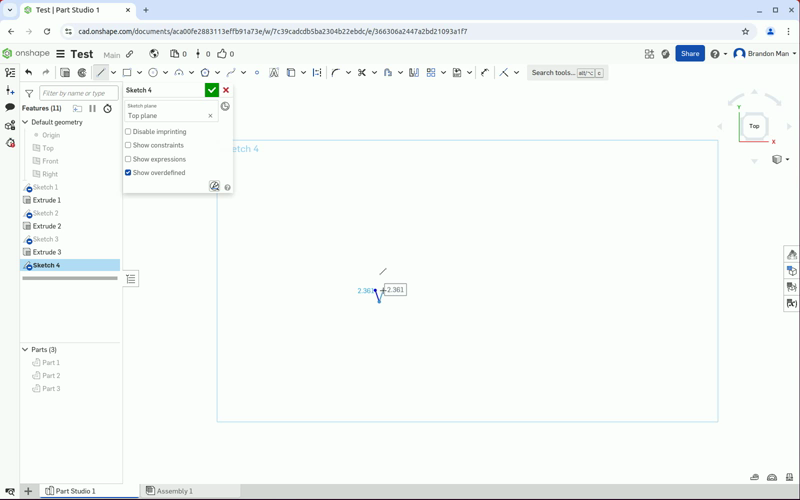
key_up(shift)
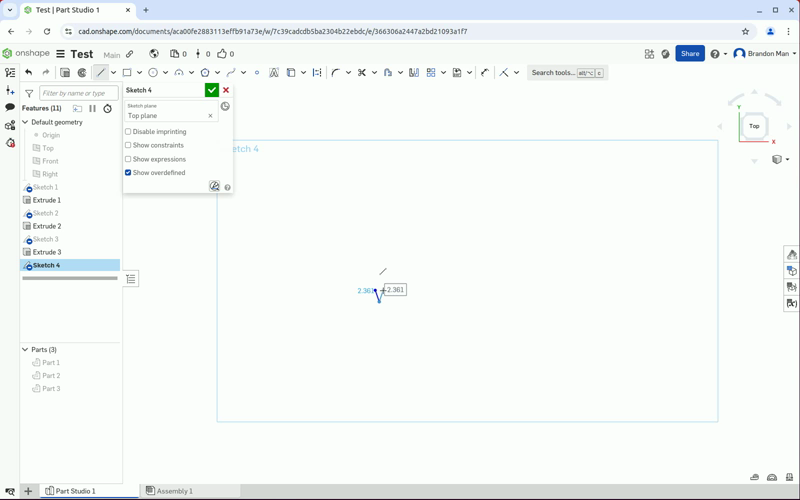
mouse_move(413, 290)
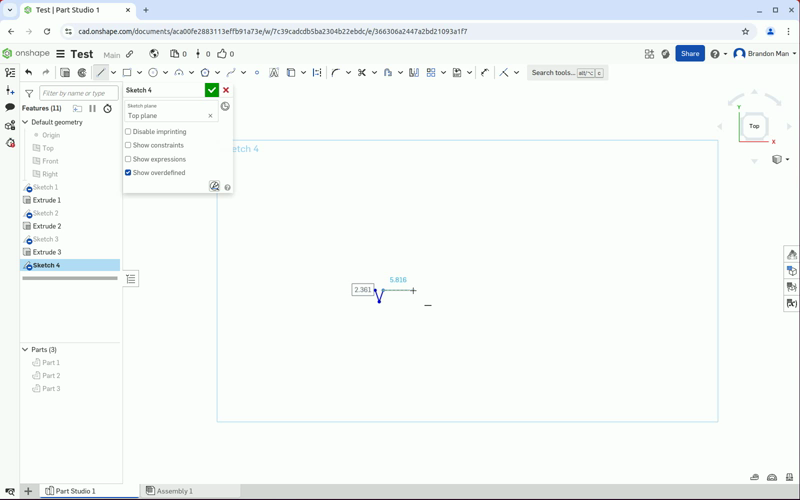
key_down(shift)
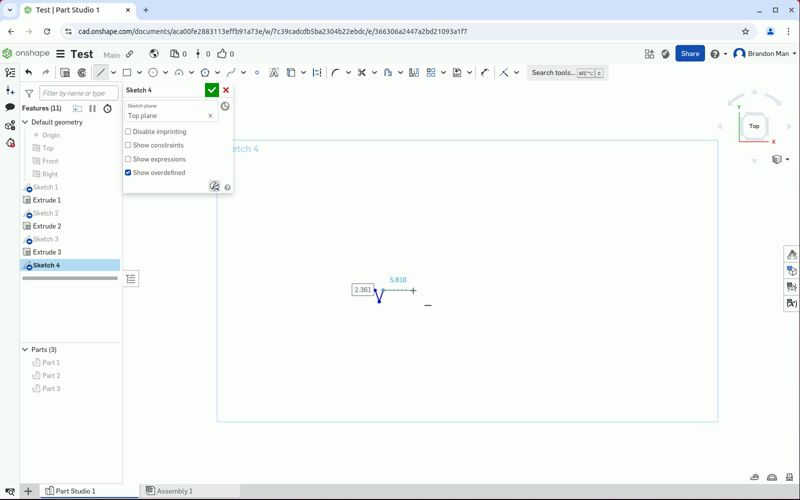
mouse_move(375, 290)
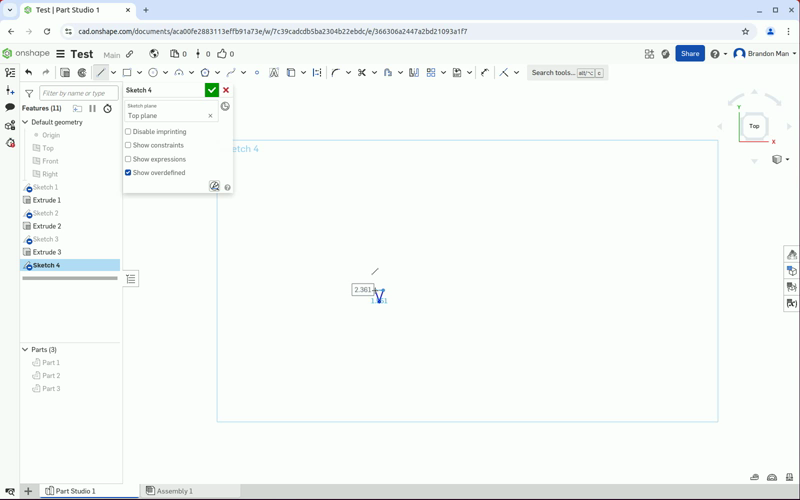
key_up(shift)
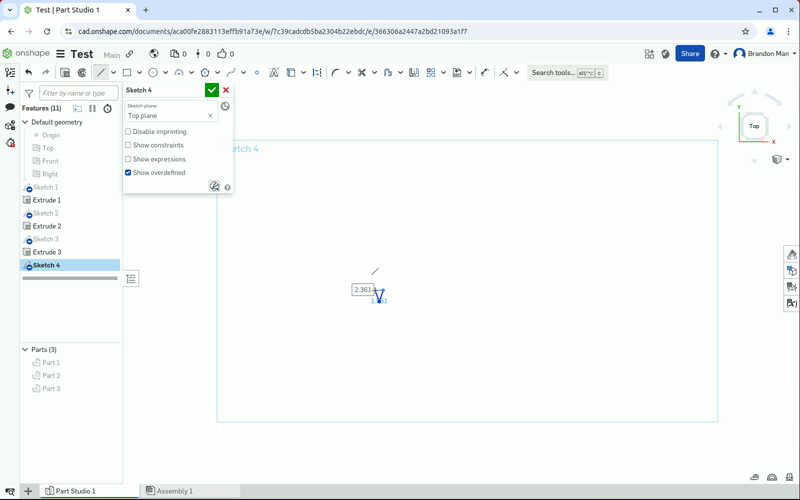
click(375, 290)
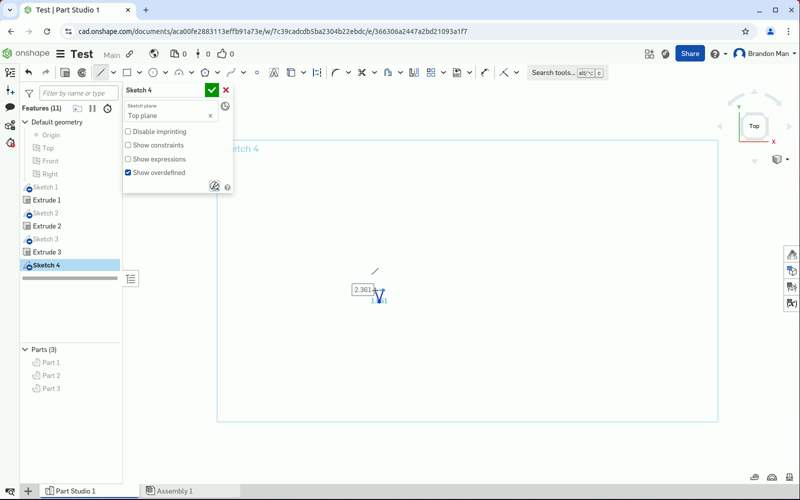
key(esc)
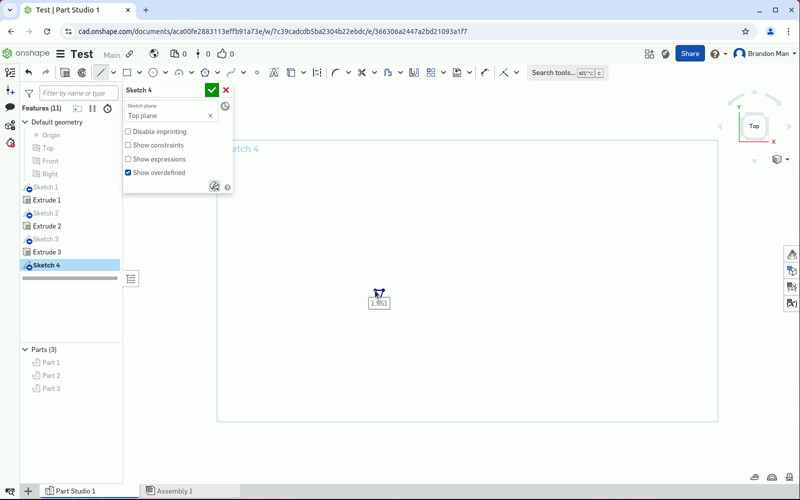
mouse_move(379, 293)
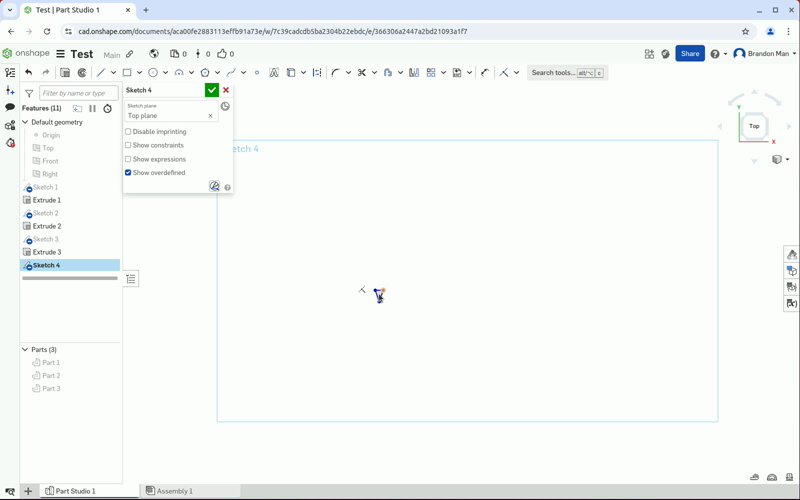
scroll(6)
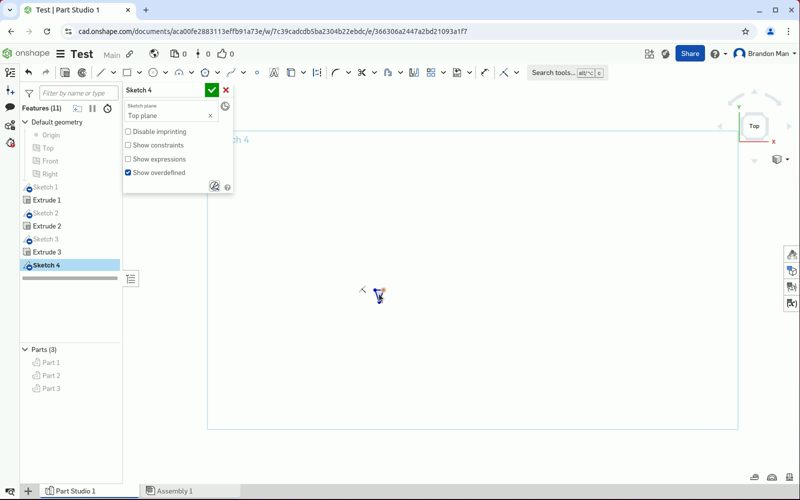
scroll(6)
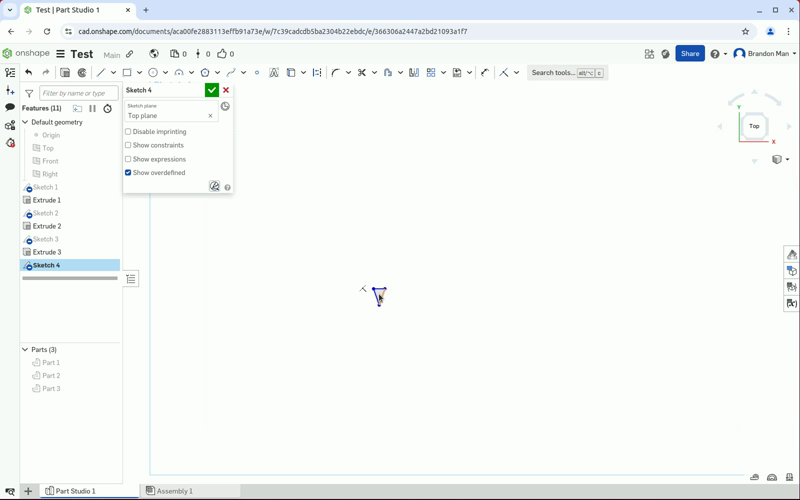
scroll(6)
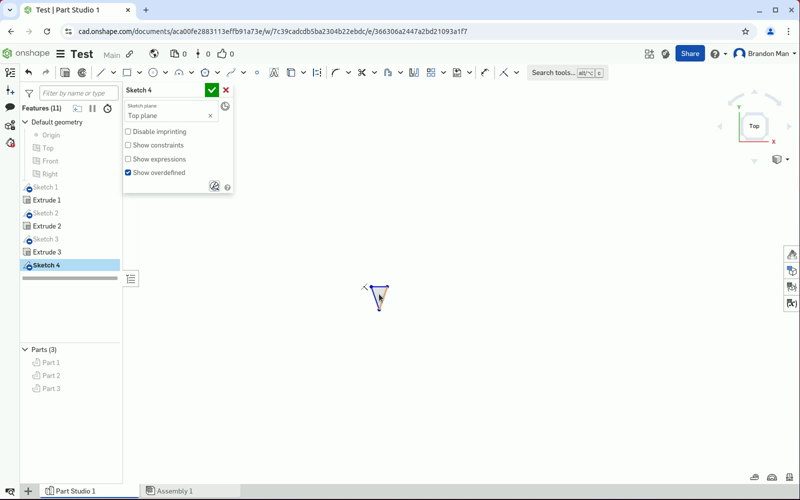
scroll(6)
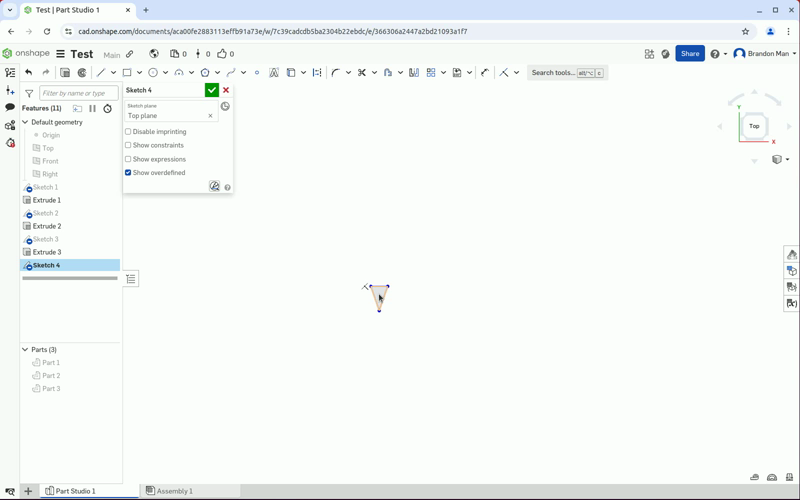
scroll(6)
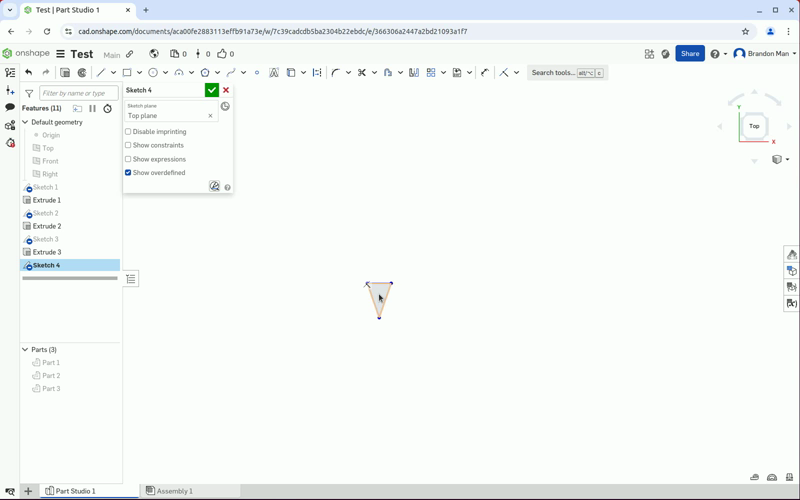
scroll(6)
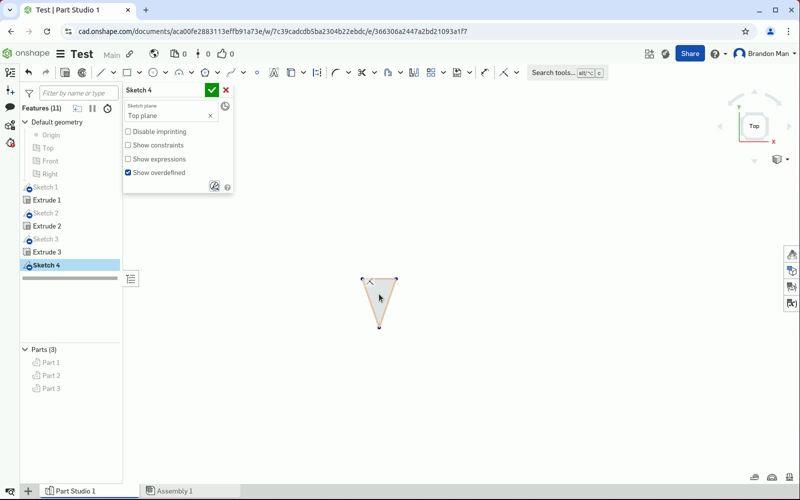
scroll(6)
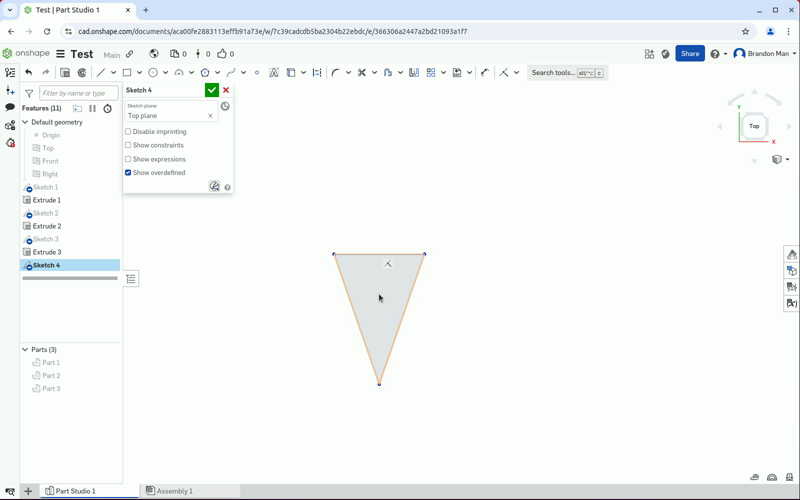
click(379, 293)
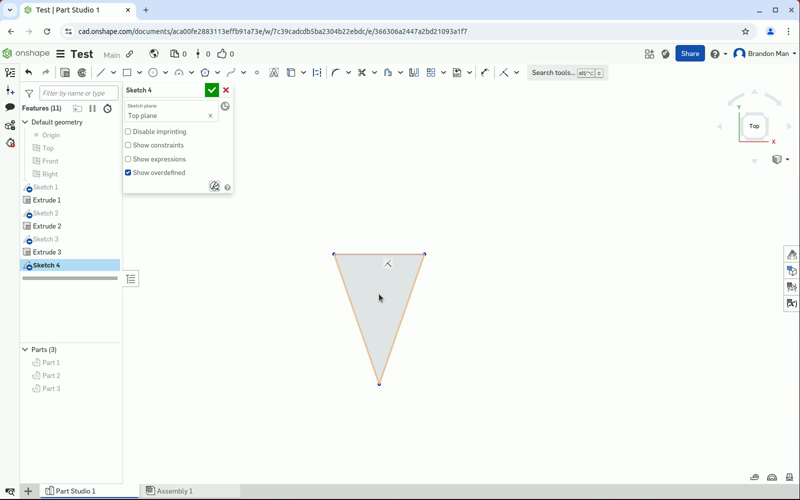
scroll(-6)
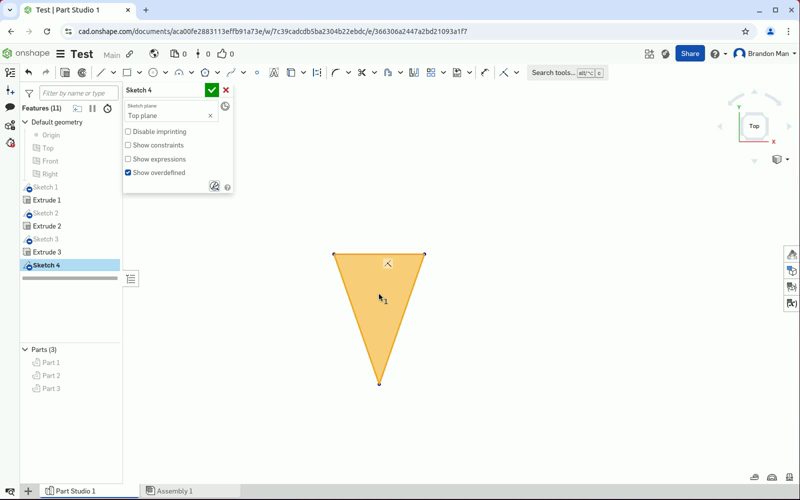
scroll(-6)
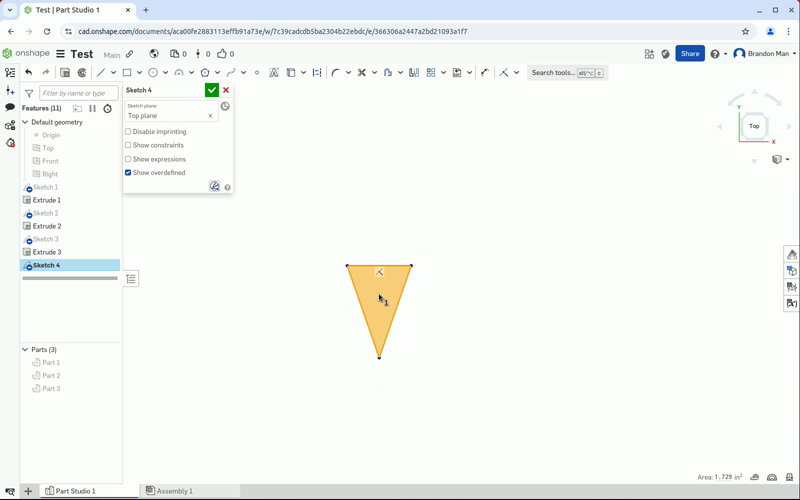
scroll(-6)
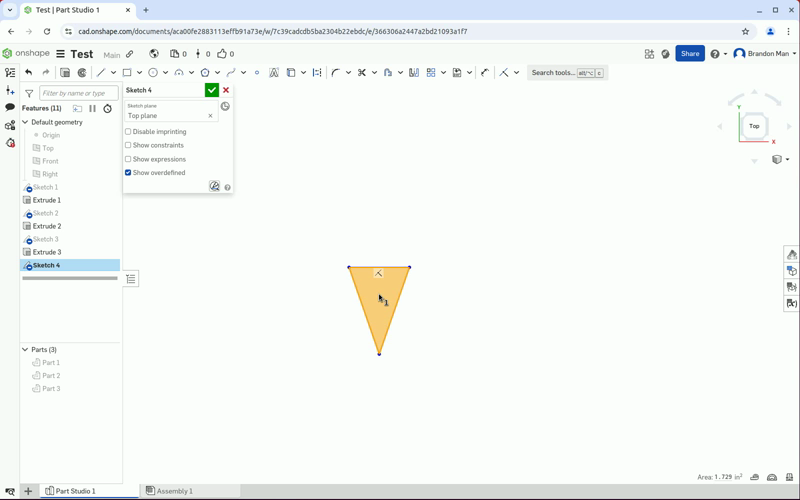
scroll(-6)
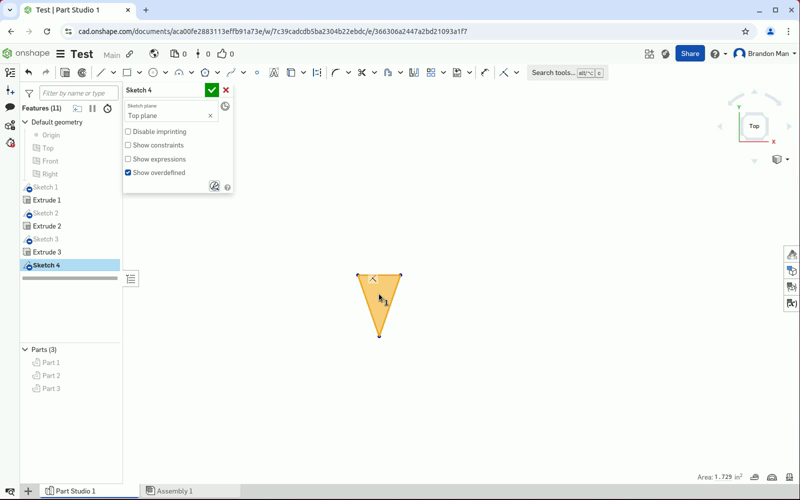
scroll(-6)
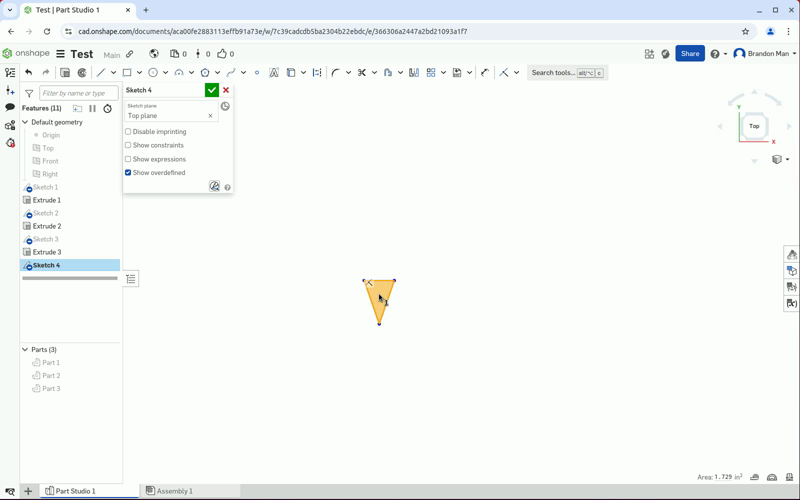
scroll(-6)
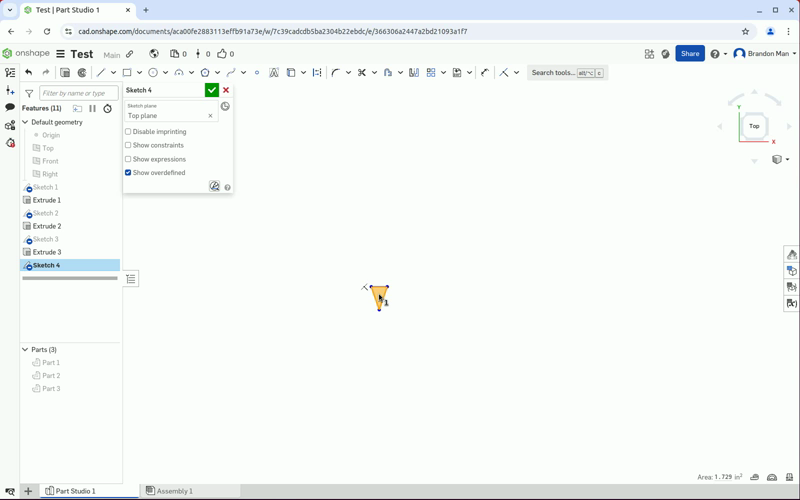
scroll(-6)
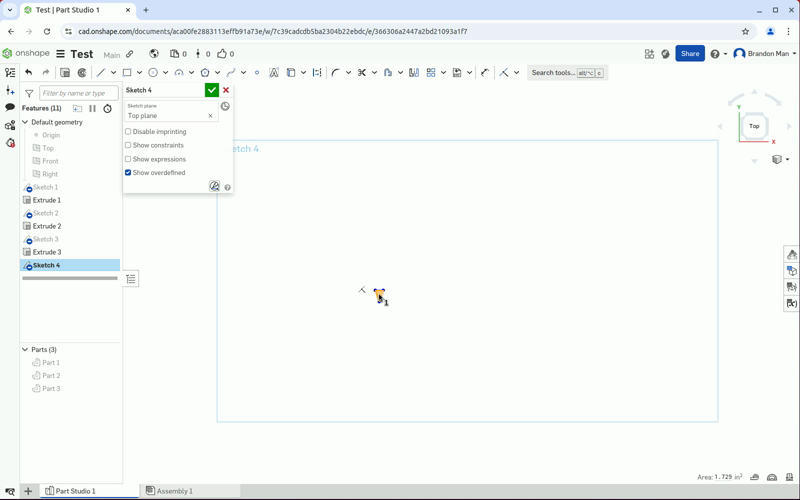
mouse_move(73, 352)
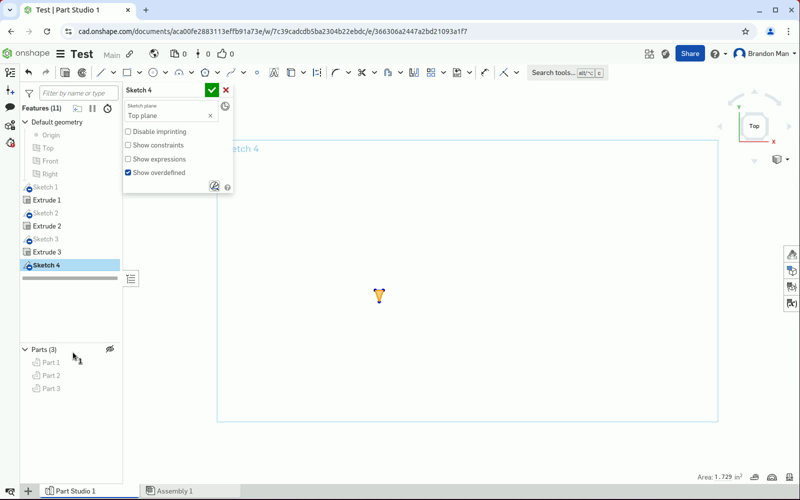
key(shift+y)
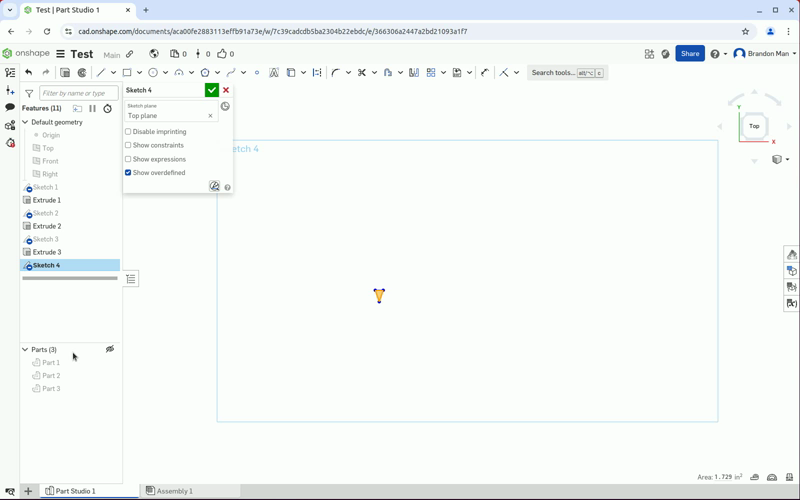
key(shift+e)
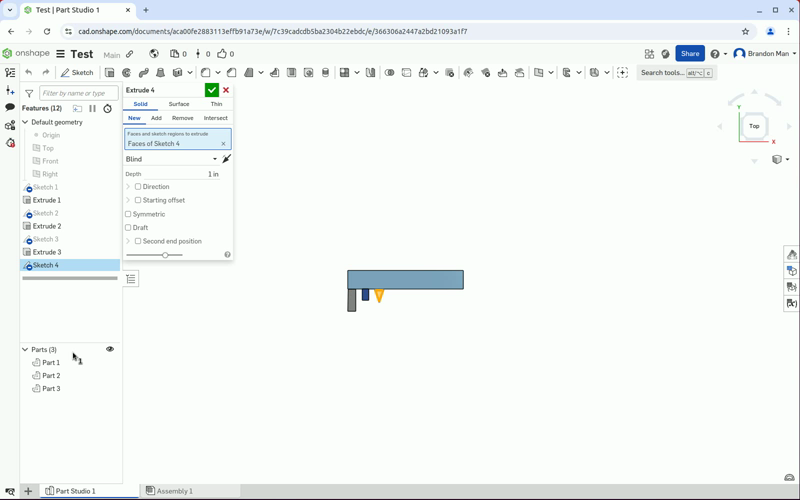
mouse_move(143, 106)
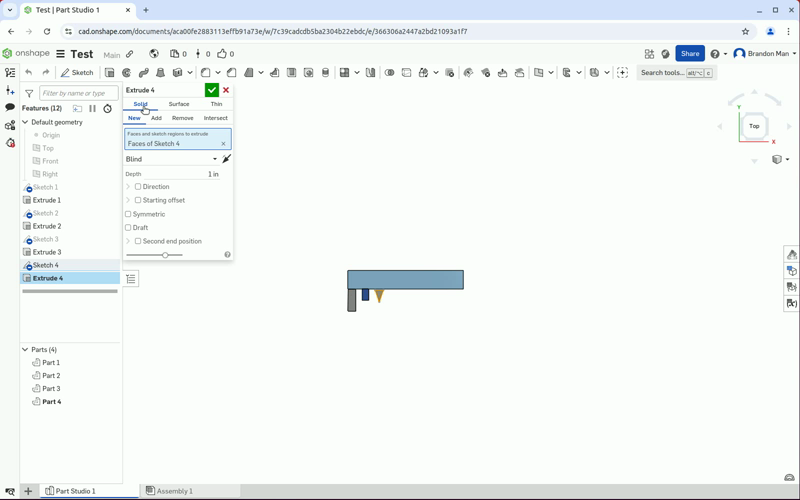
click(143, 106)
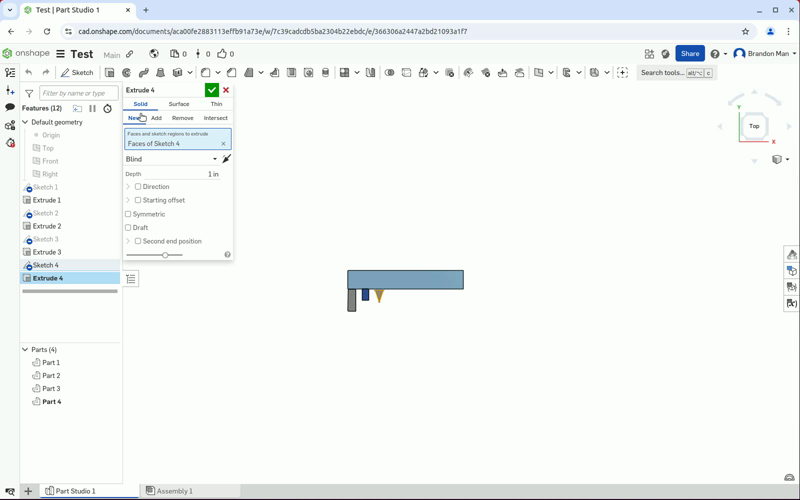
mouse_move(137, 120)
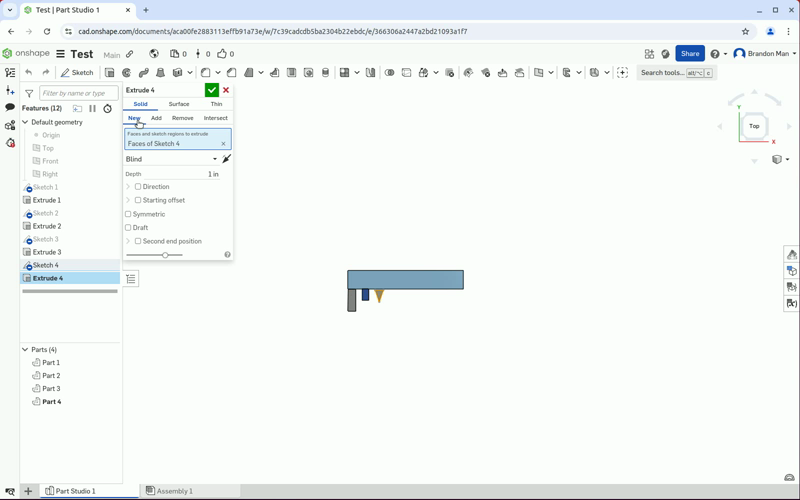
click(137, 120)
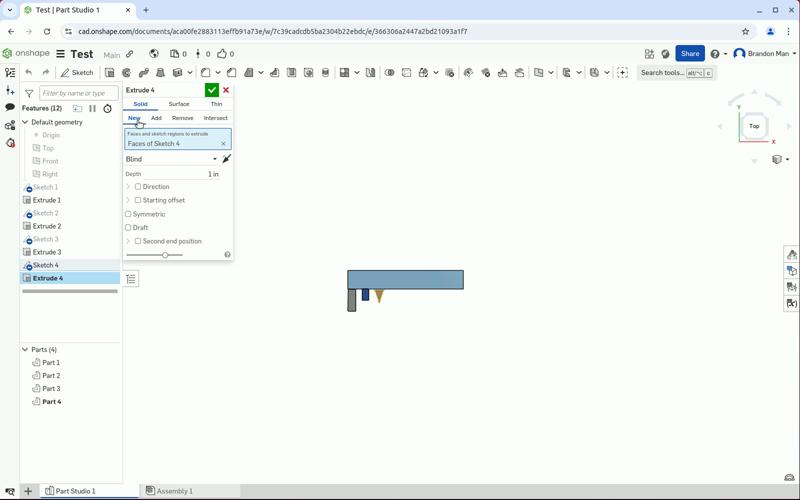
key(tab, 4)
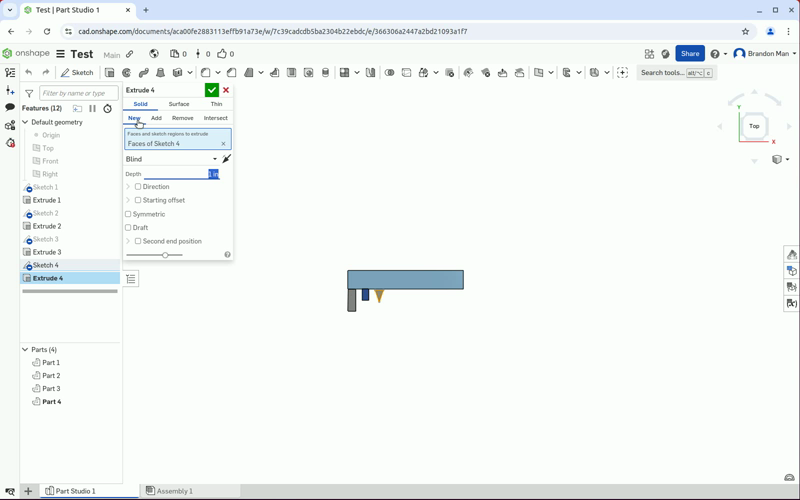
text(2.166)
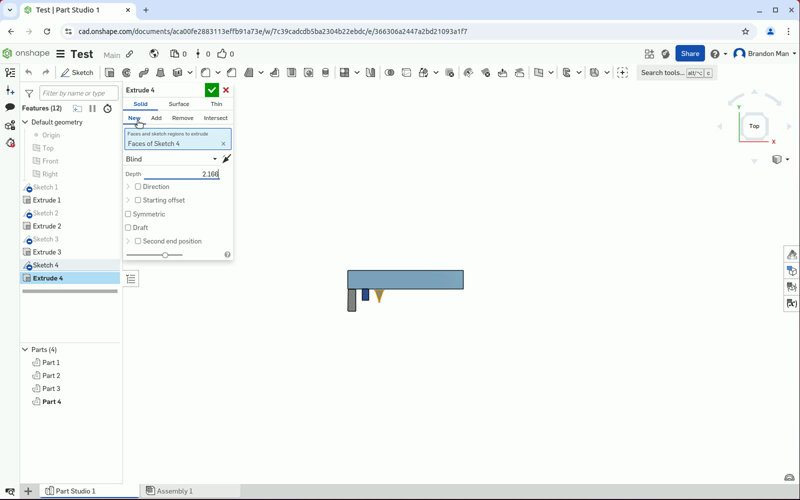
key(enter)
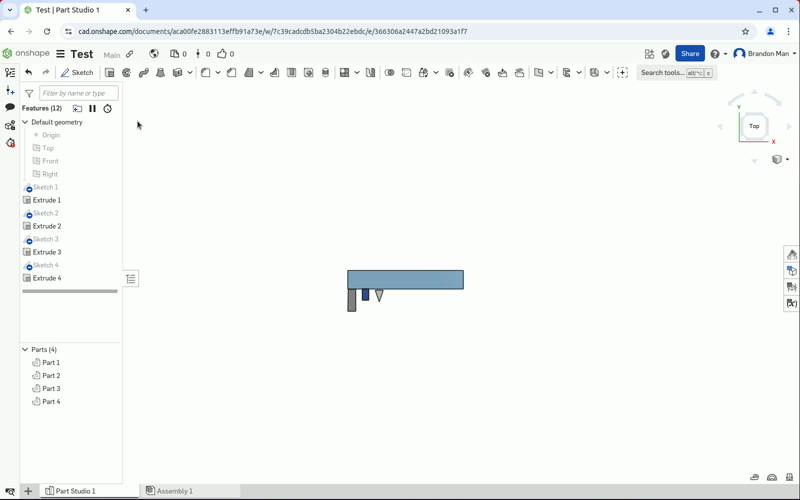
key(shift+h)
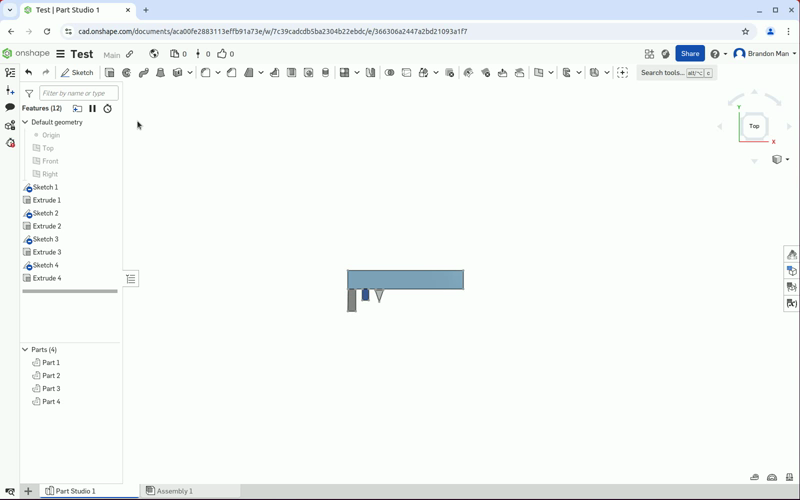
key(shift+h)
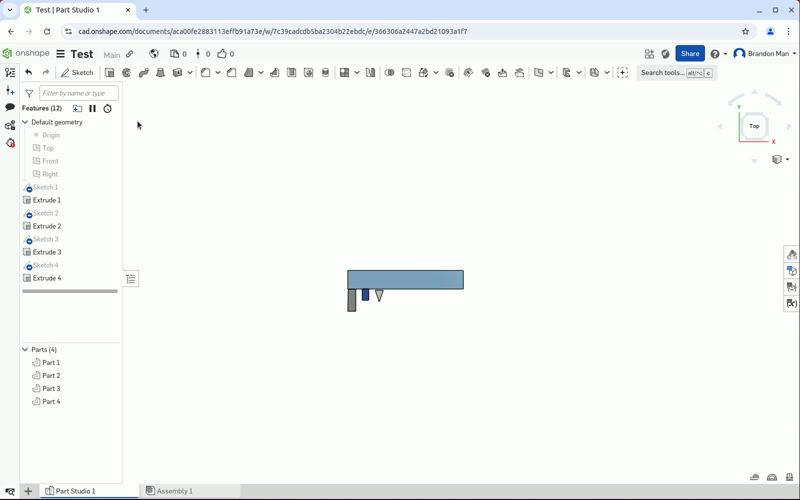
mouse_move(73, 189)
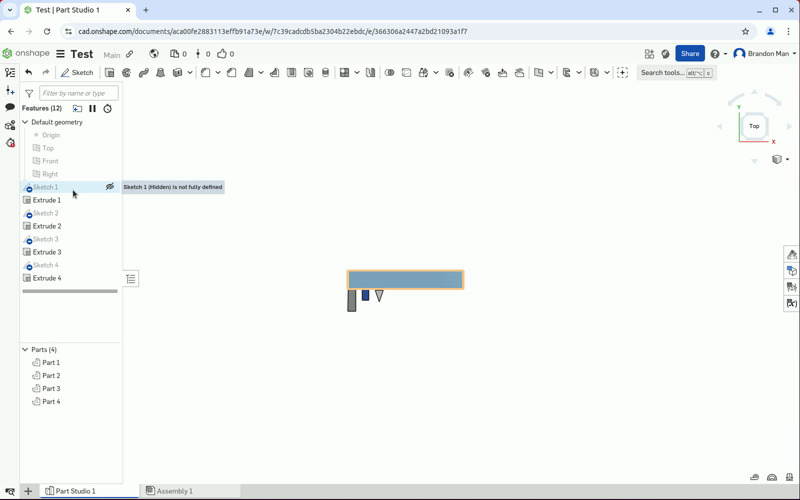
click(73, 189)
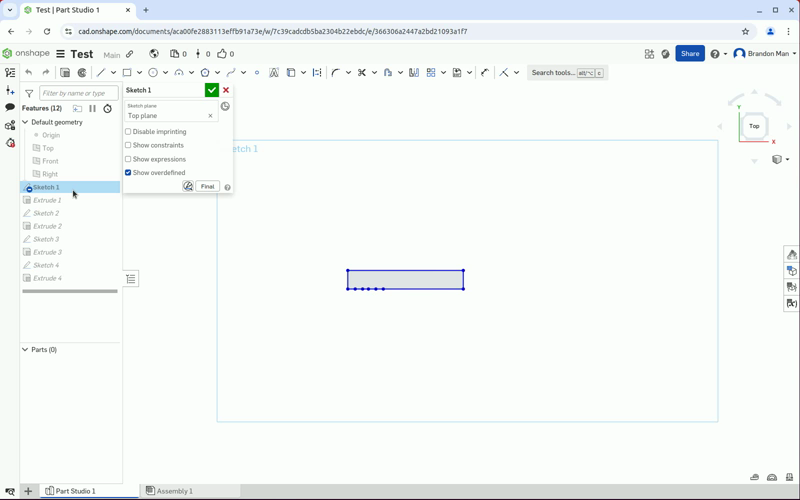
mouse_move(229, 92)
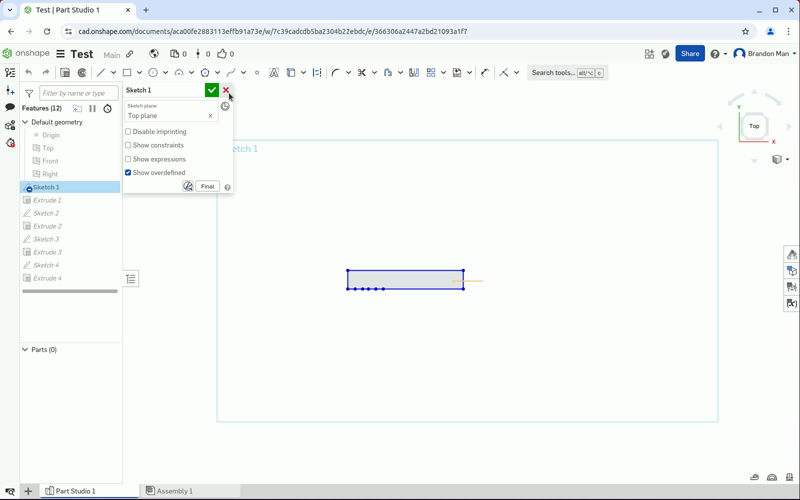
click(229, 92)
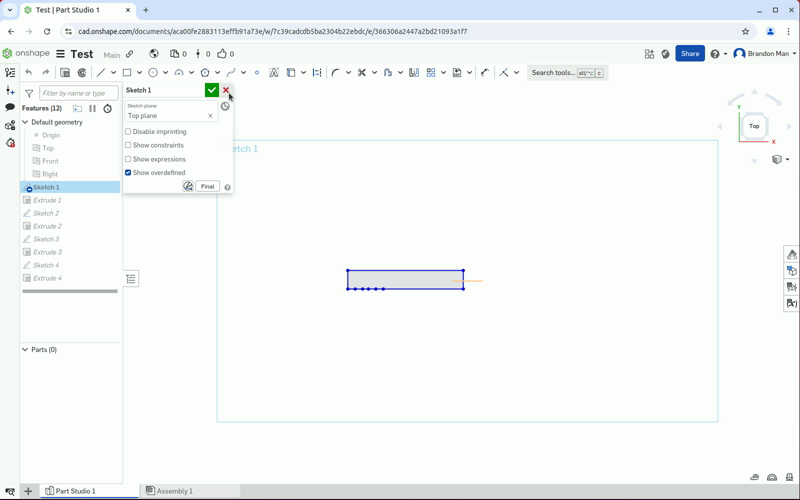
key(shift+s)
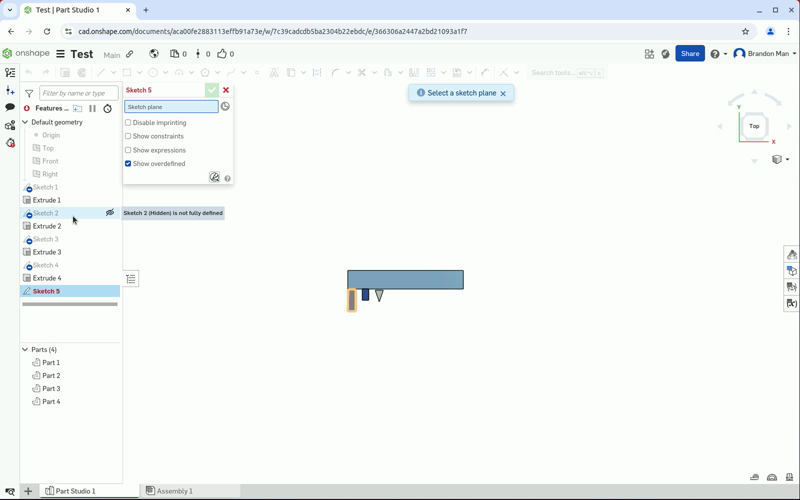
scroll(3)
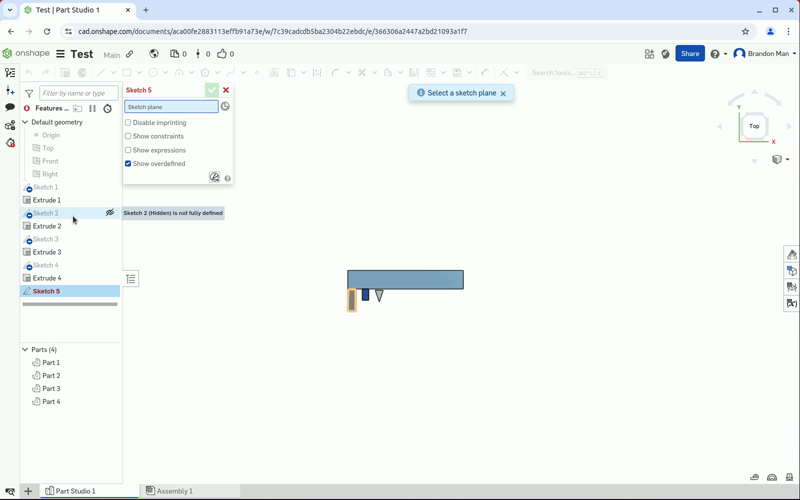
mouse_move(73, 150)
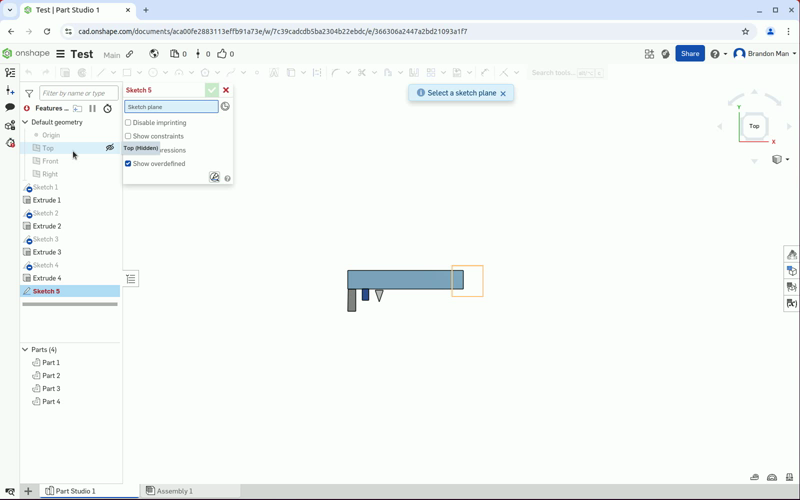
click(73, 150)
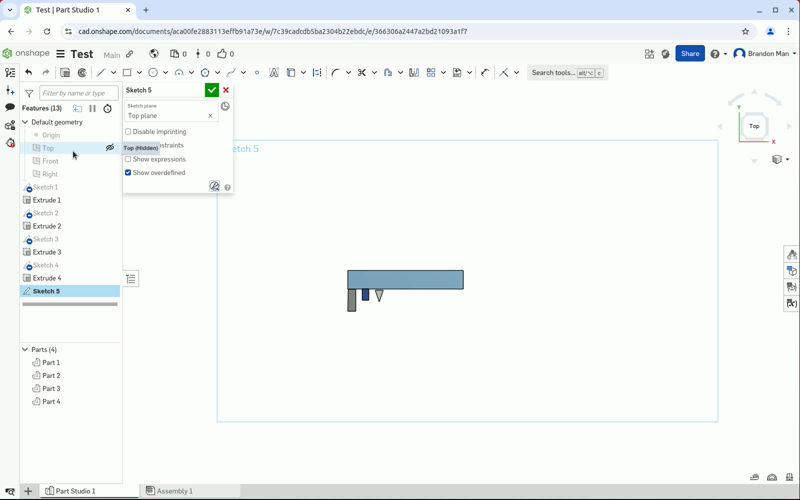
mouse_move(73, 352)
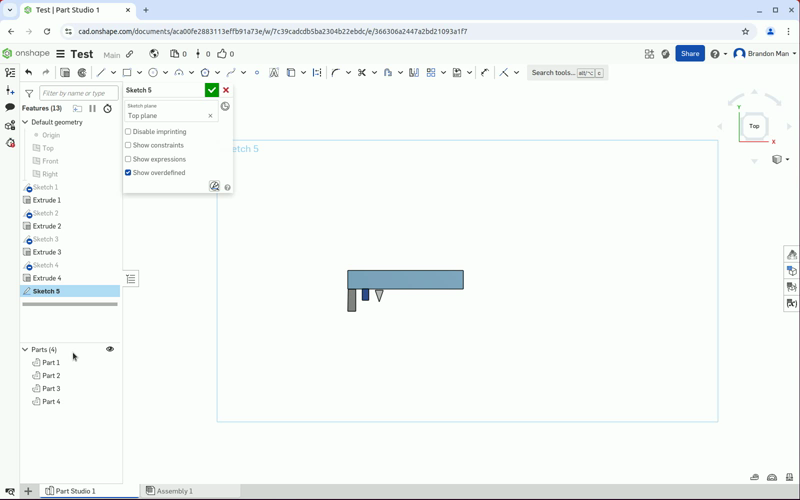
key(y)
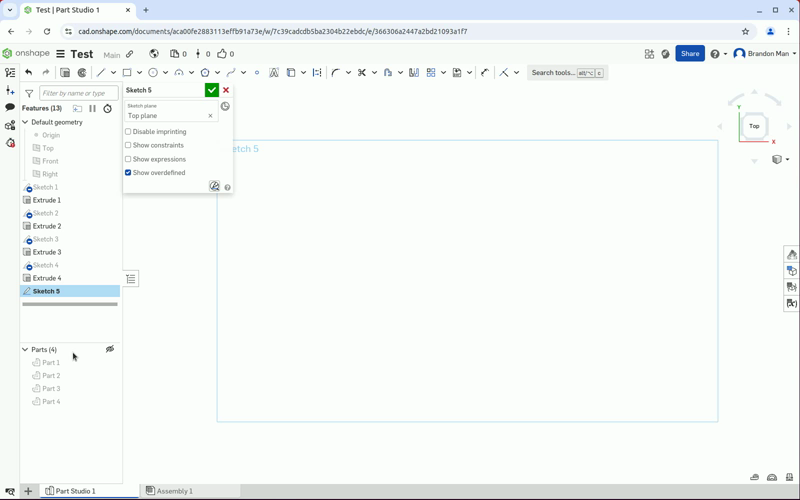
key(a)
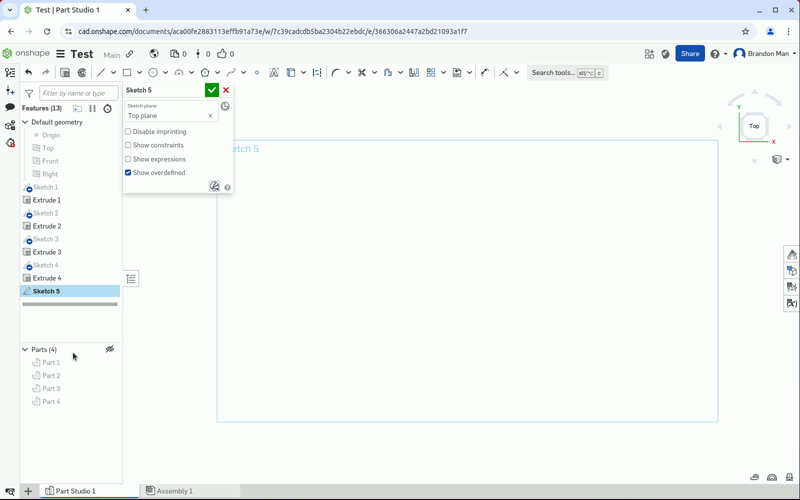
key_down(shift)
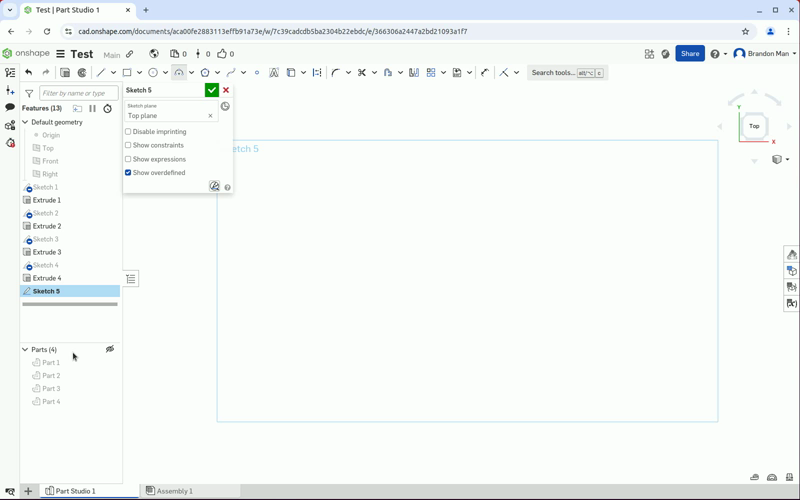
mouse_move(457, 290)
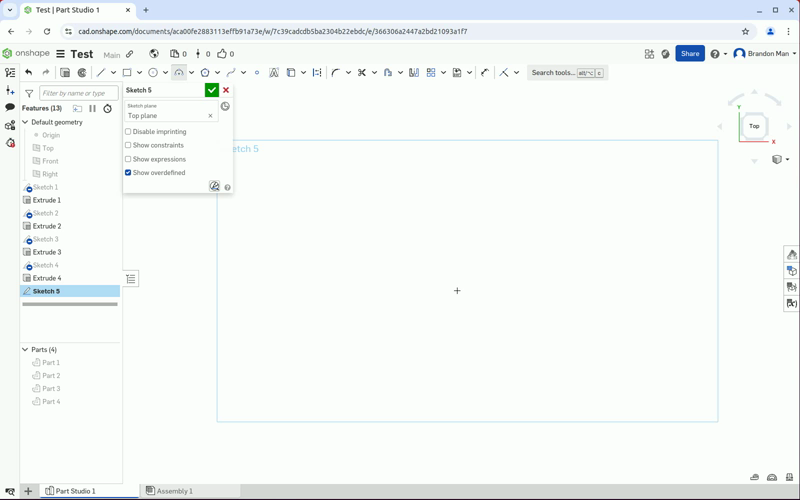
click(457, 290)
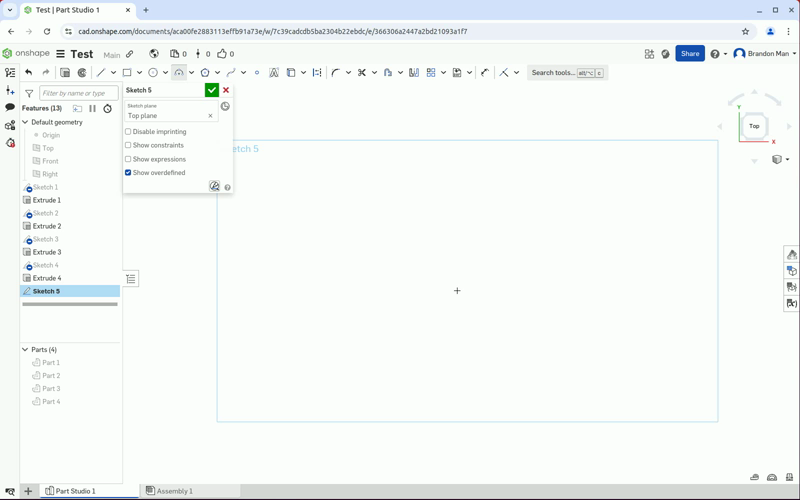
key_up(shift)
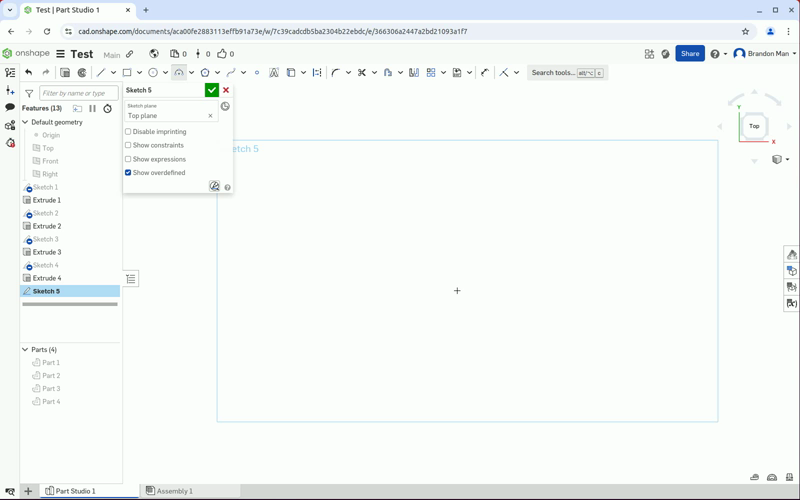
key_down(shift)
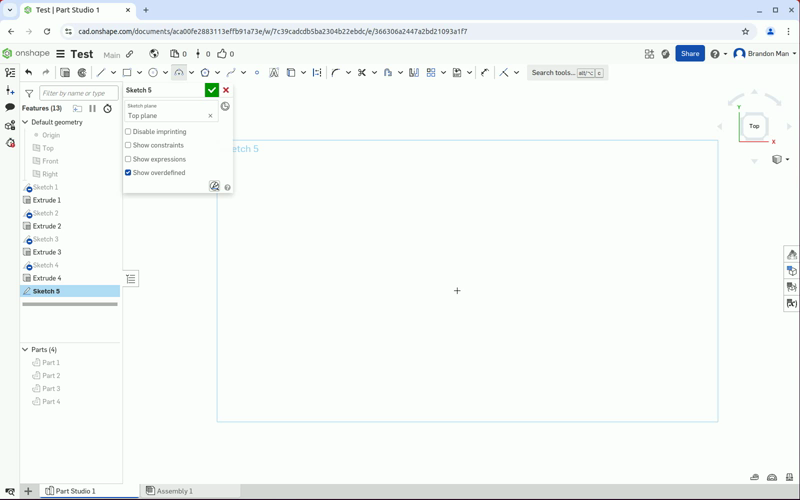
mouse_move(457, 272)
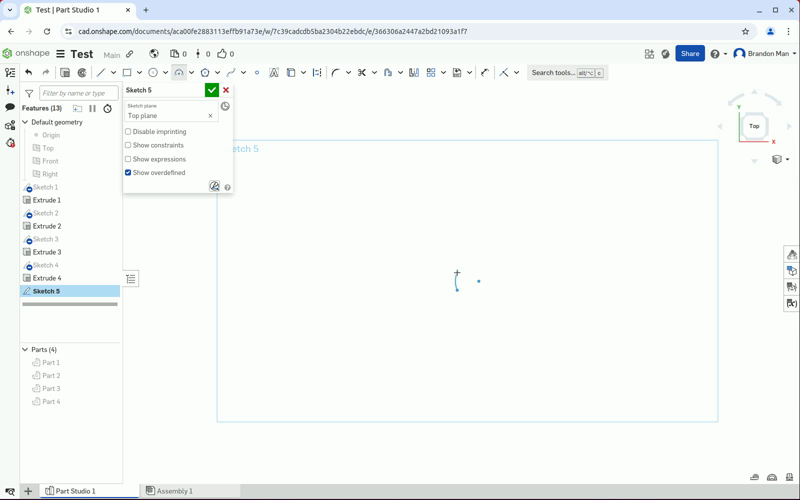
click(457, 272)
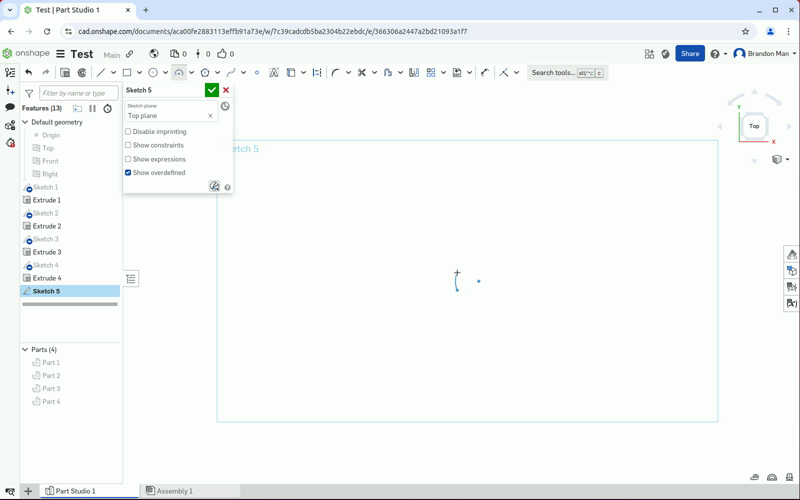
mouse_move(505, 281)
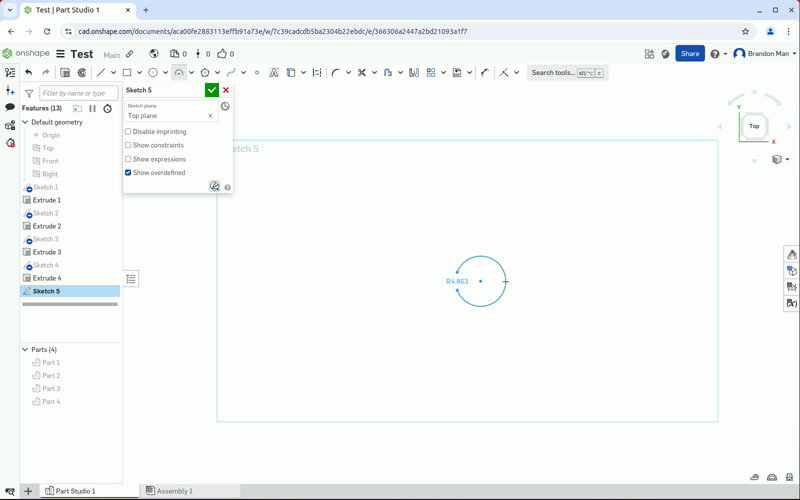
click(505, 281)
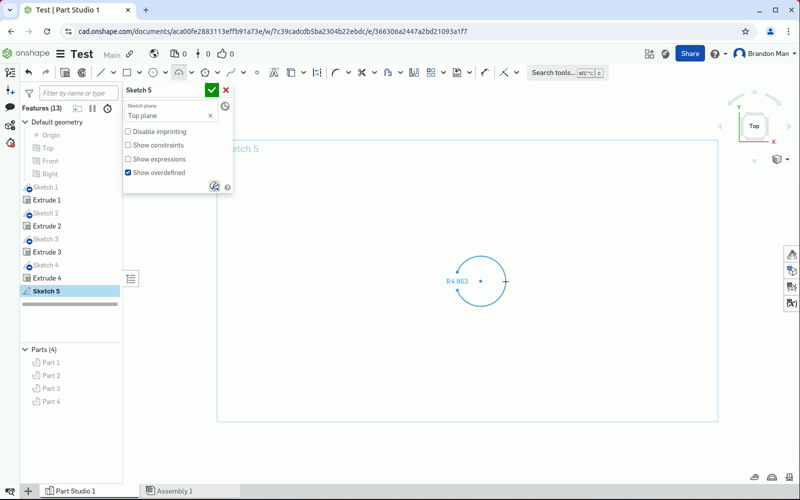
key_up(shift)
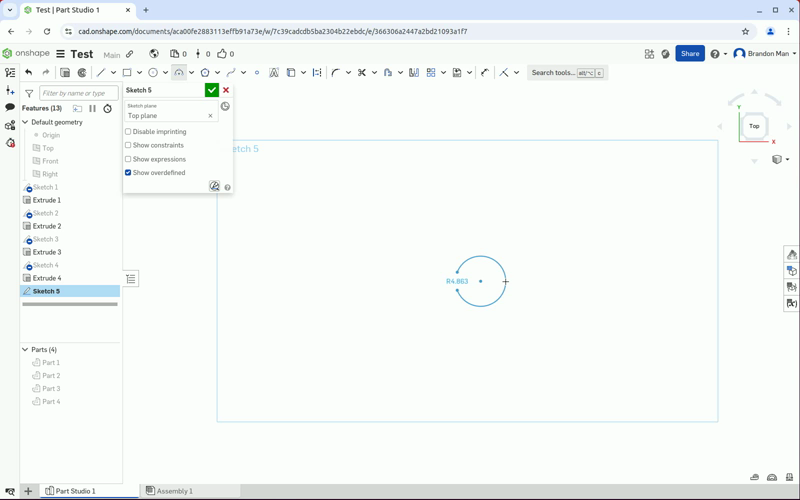
key(esc)
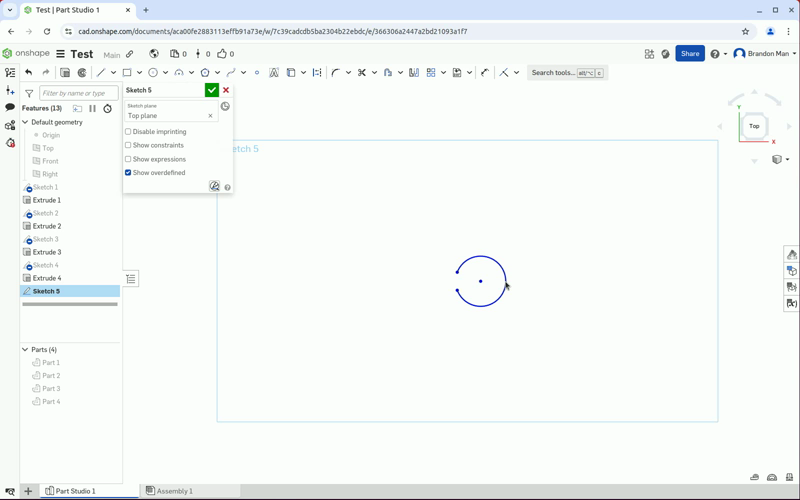
key(l)
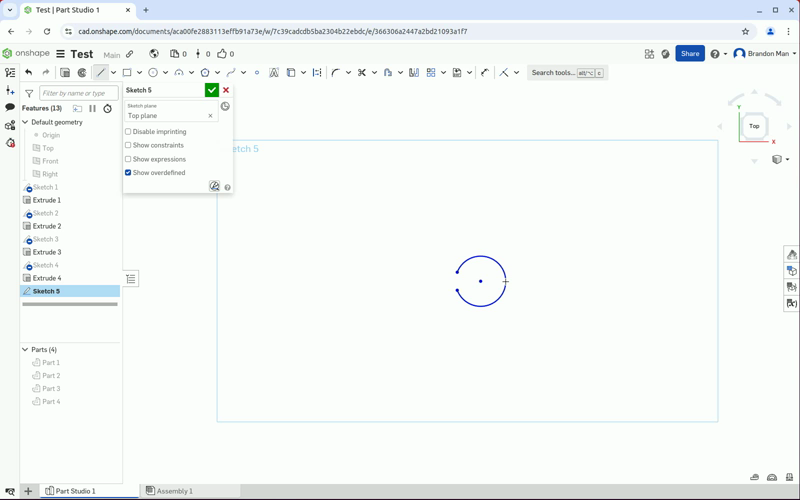
mouse_move(457, 272)
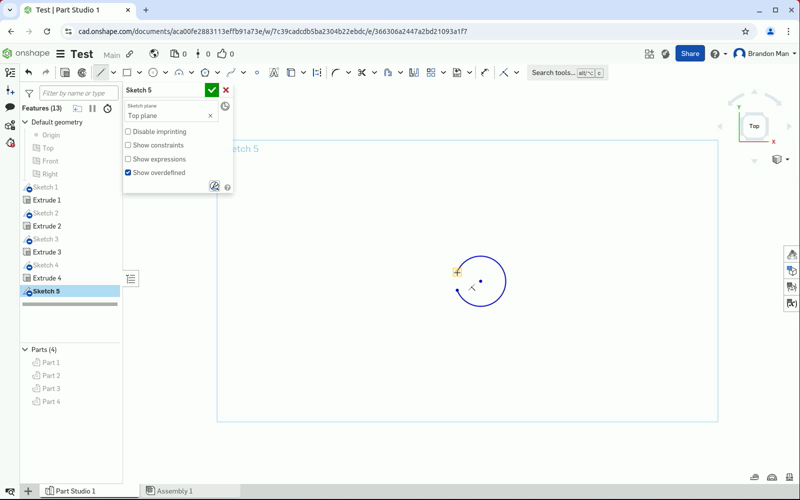
click(457, 272)
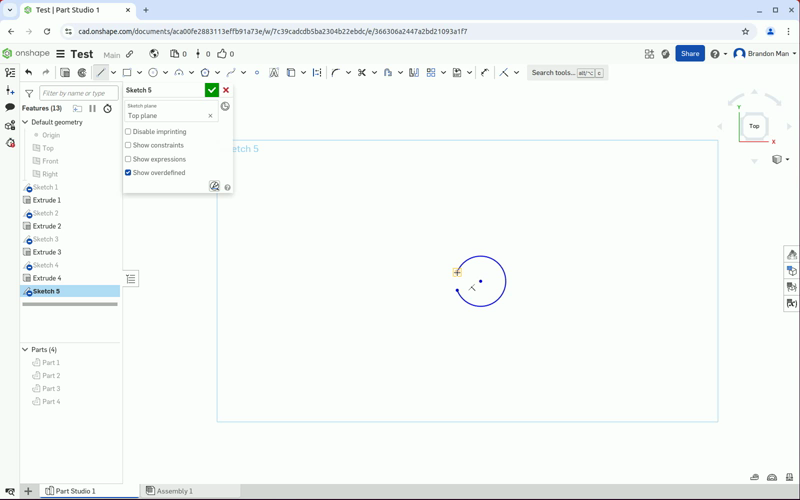
mouse_move(487, 272)
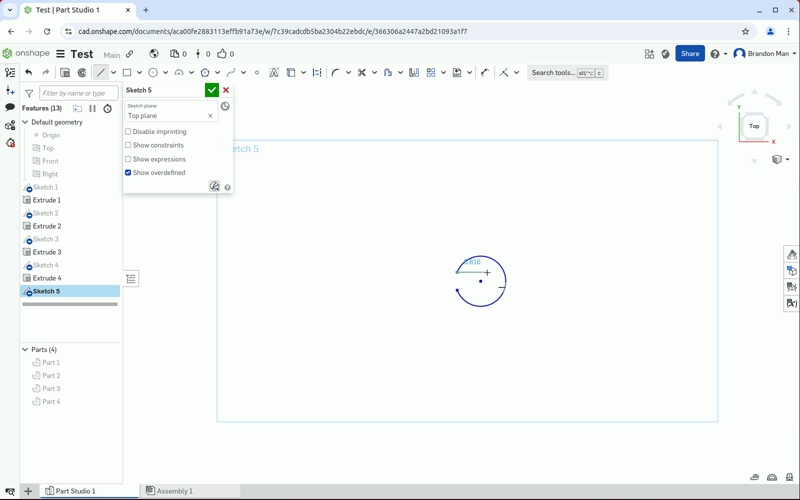
key_down(shift)
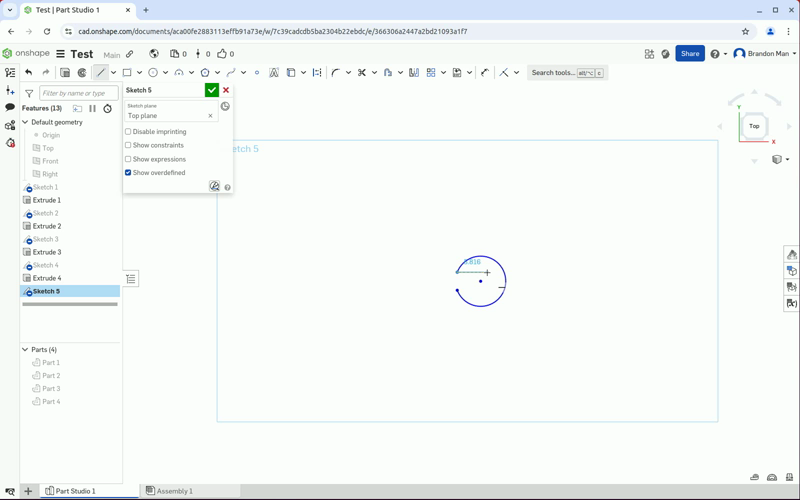
mouse_move(457, 290)
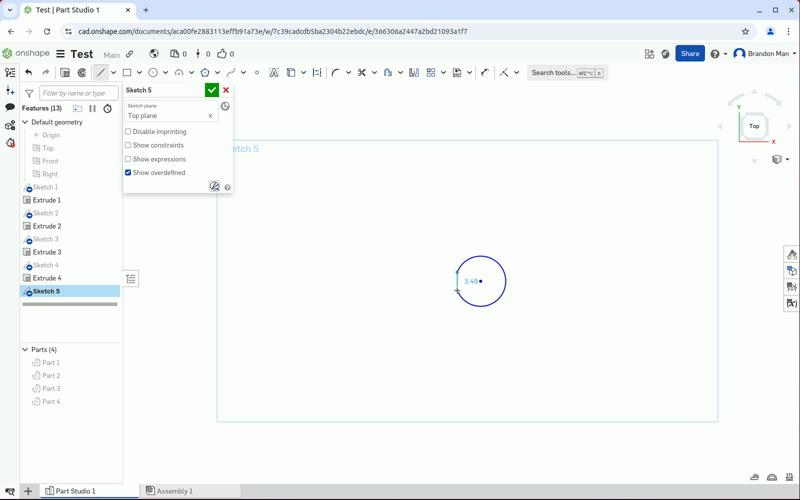
key_up(shift)
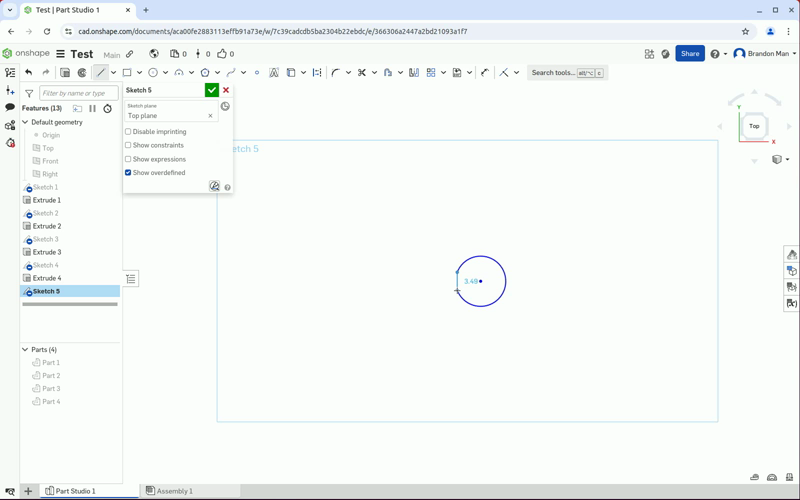
click(457, 290)
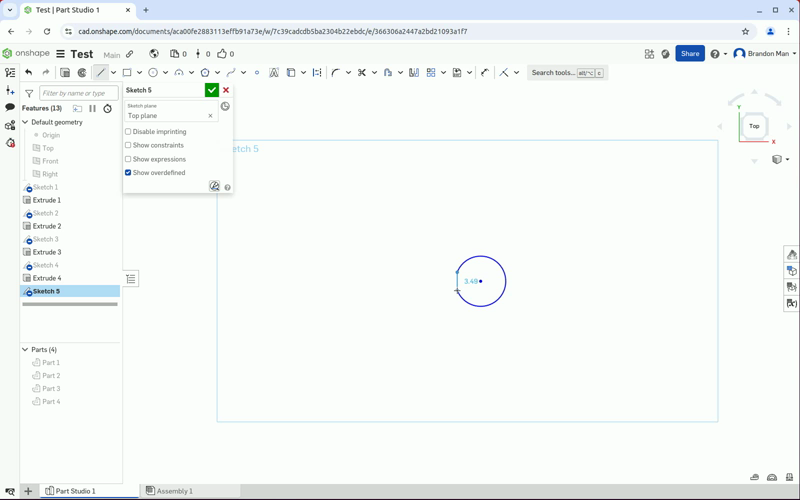
key(esc)
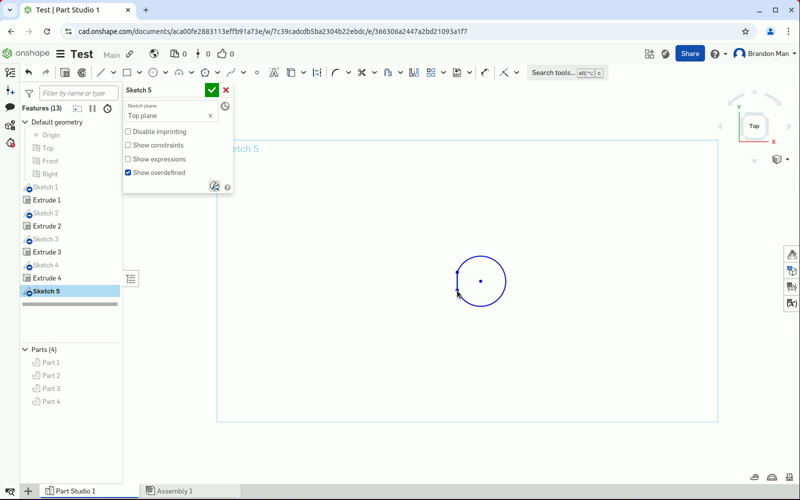
key(c)
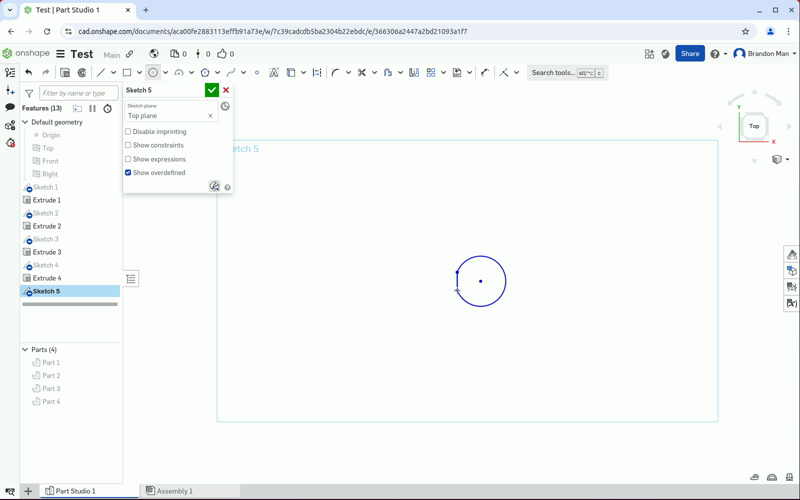
key_down(shift)
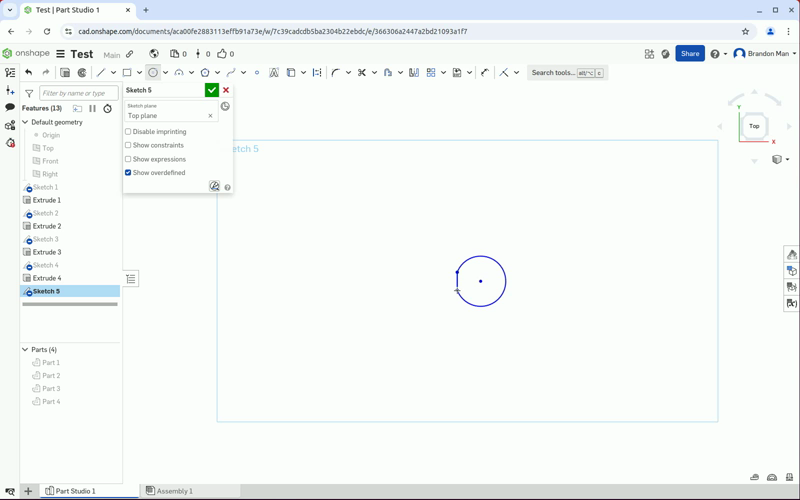
mouse_move(480, 280)
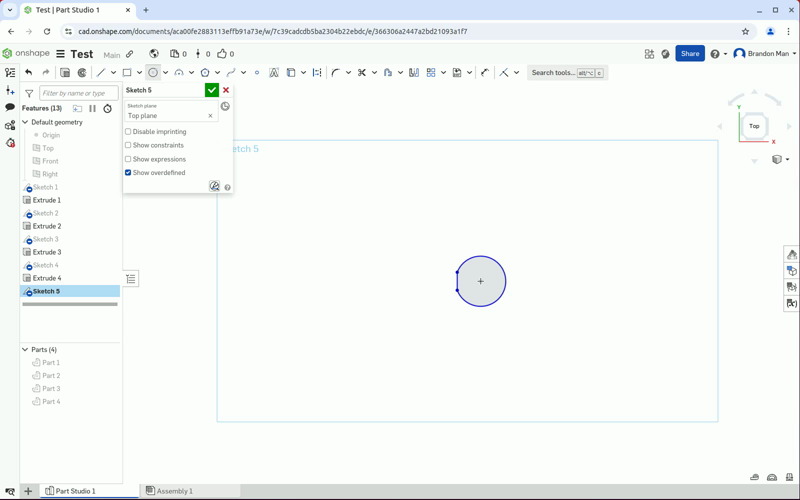
click(480, 280)
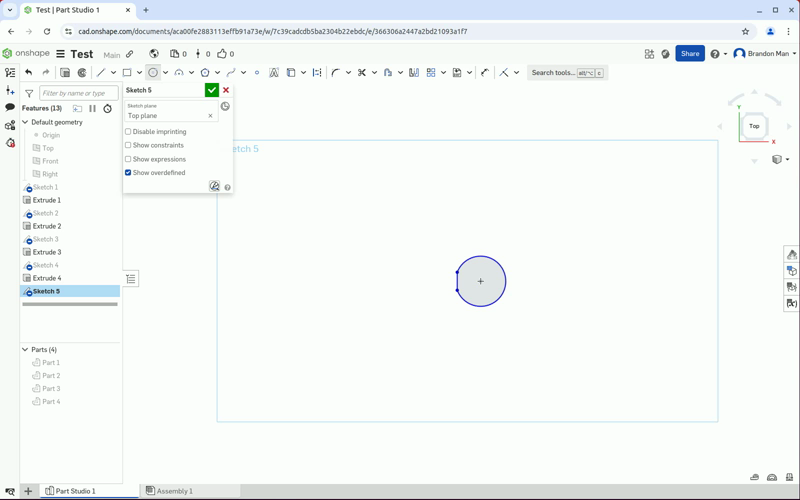
key_up(shift)
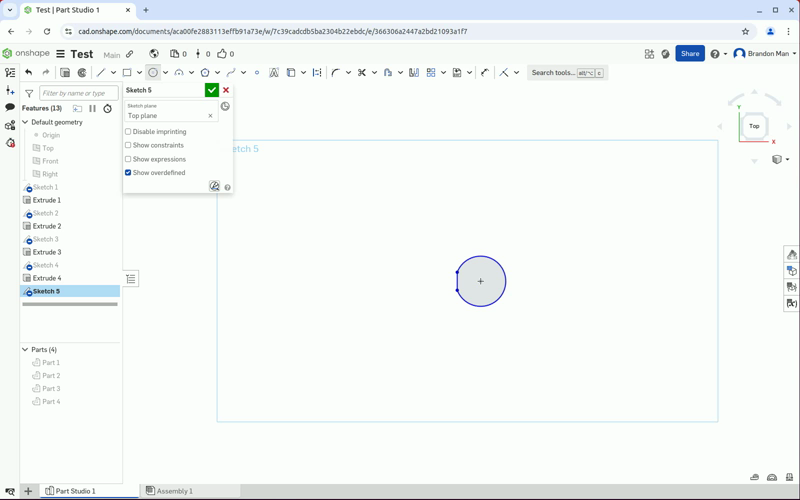
mouse_move(493, 280)
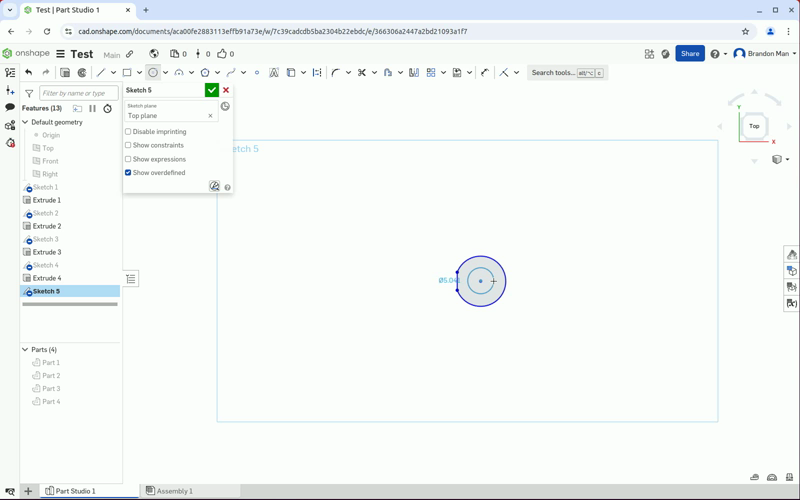
click(493, 280)
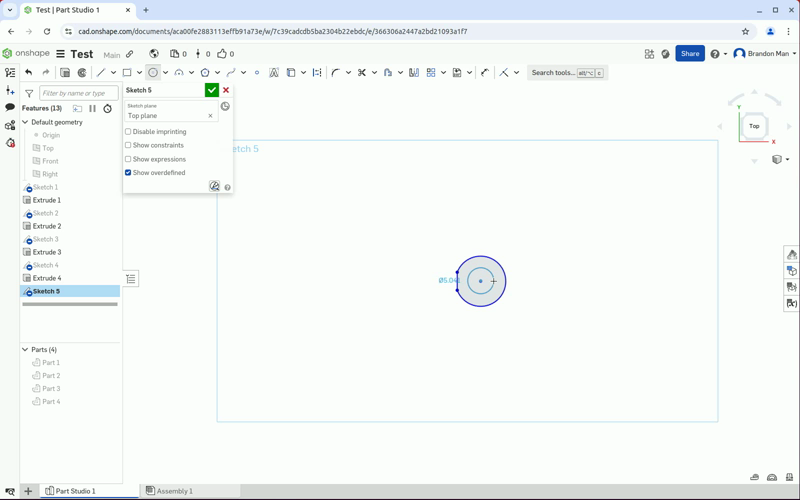
key(esc)
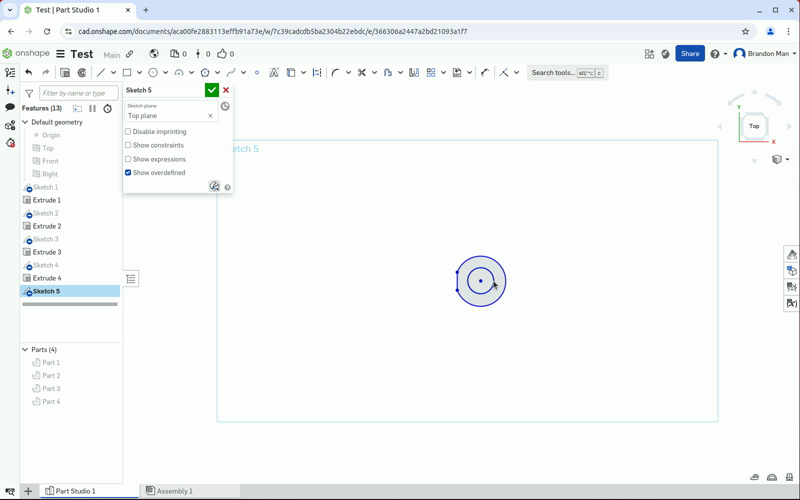
mouse_move(502, 284)
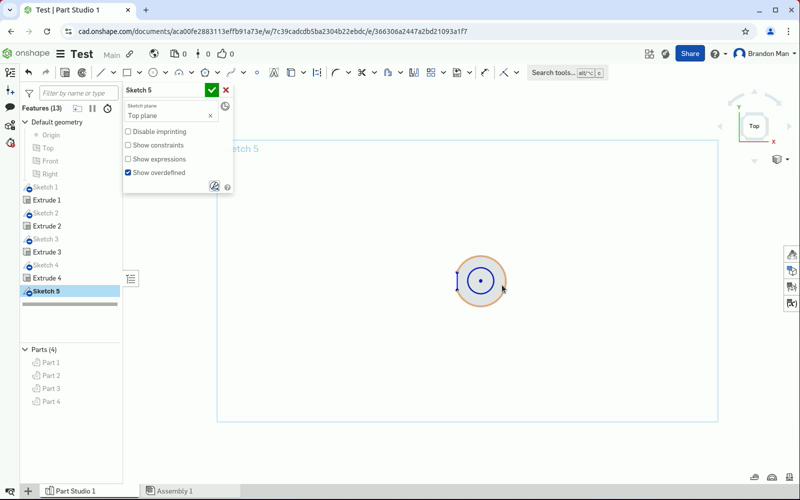
scroll(6)
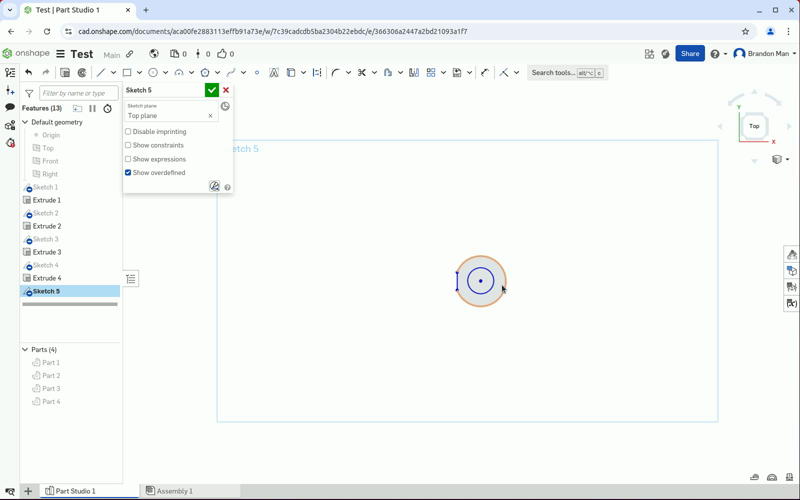
scroll(6)
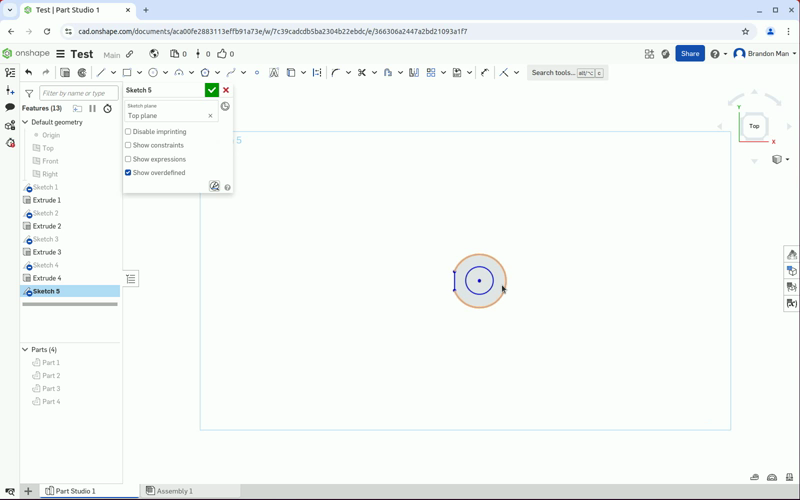
scroll(6)
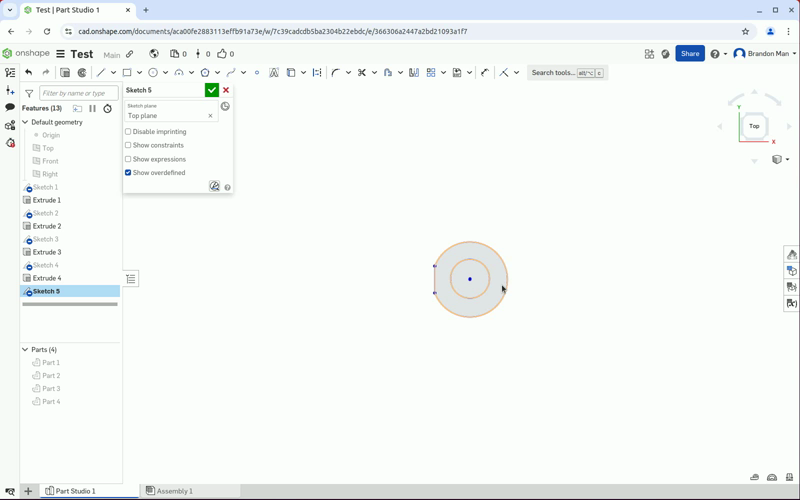
scroll(6)
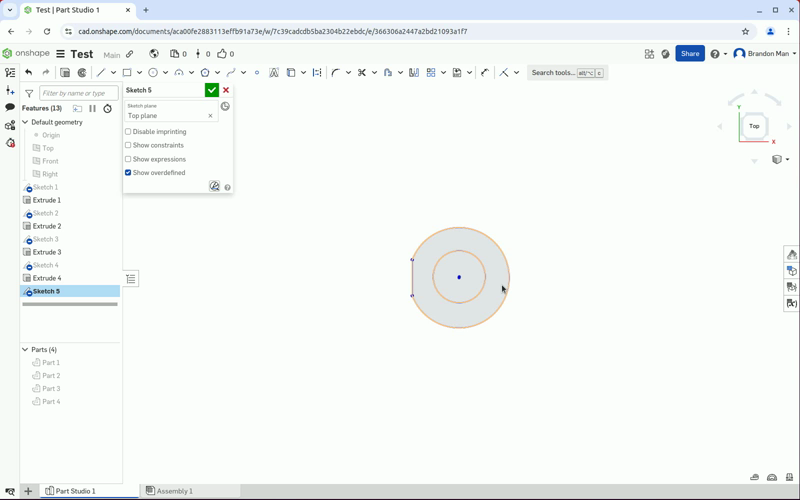
scroll(6)
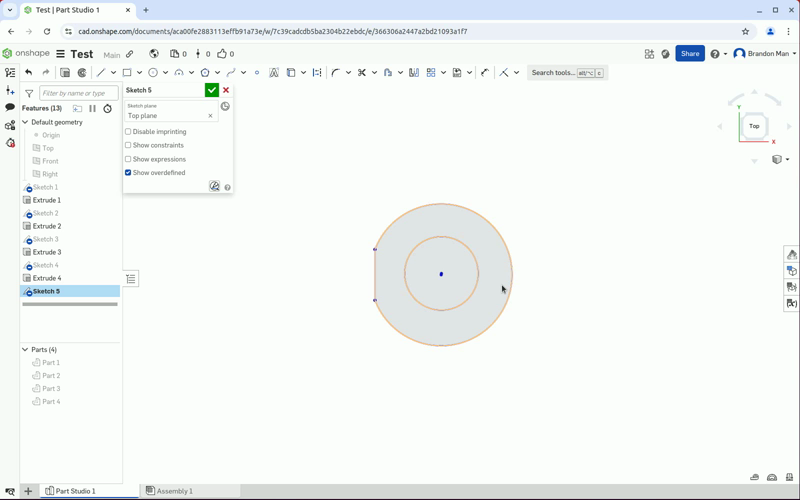
scroll(6)
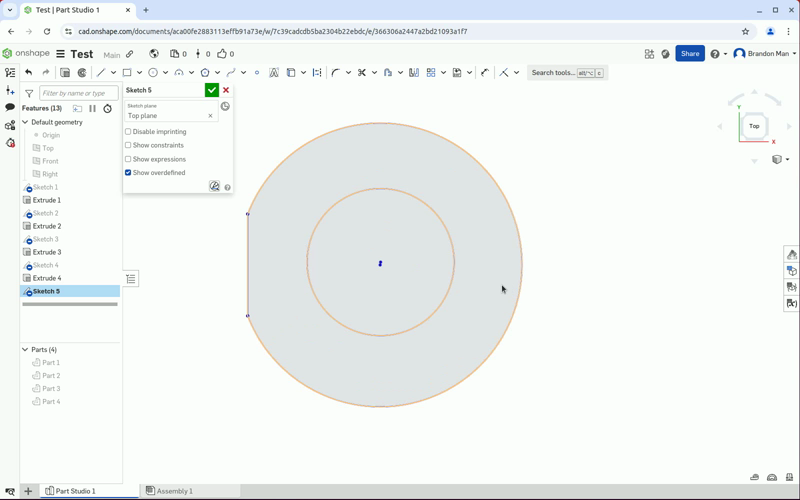
scroll(6)
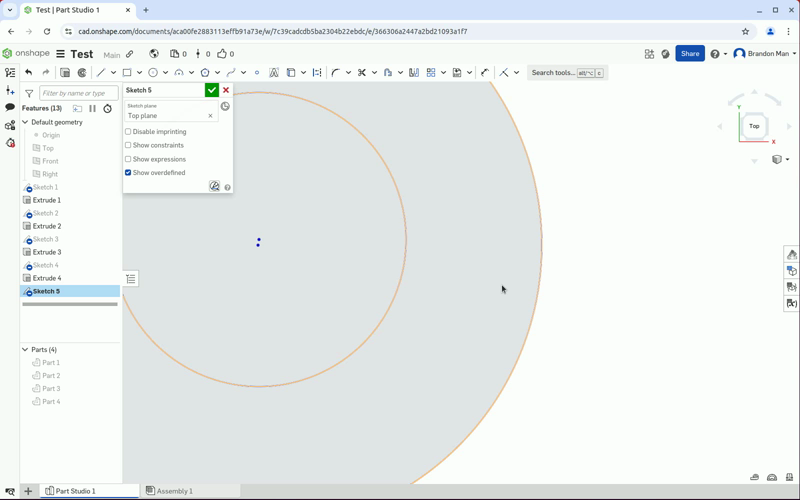
click(502, 284)
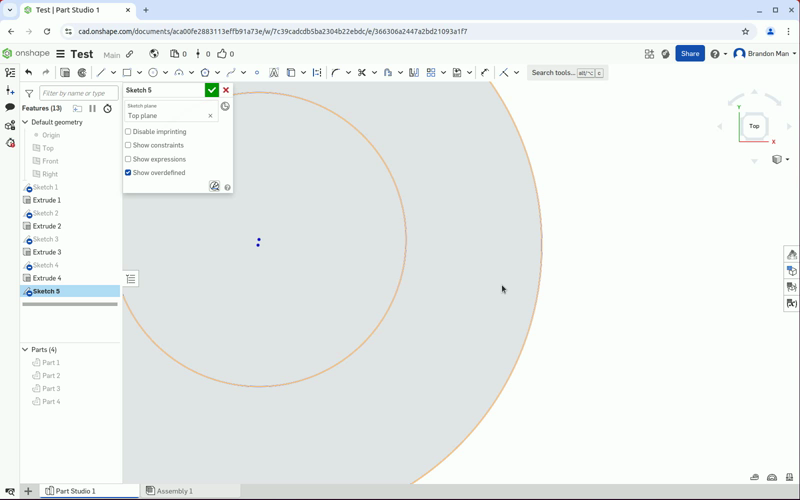
scroll(-6)
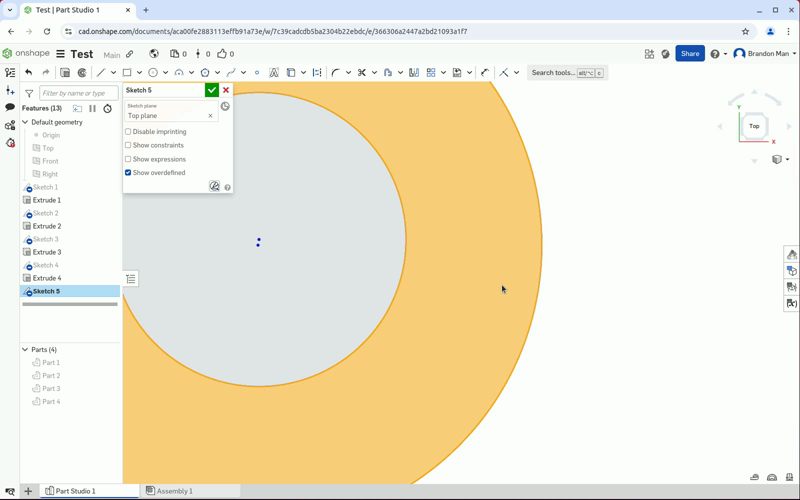
scroll(-6)
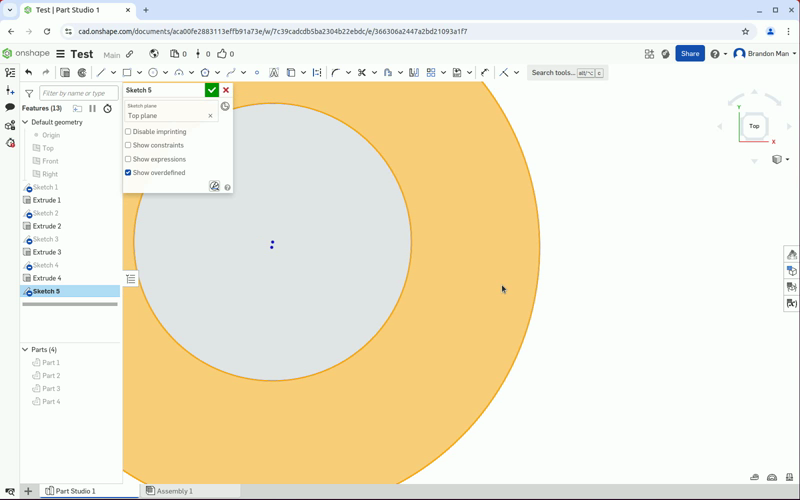
scroll(-6)
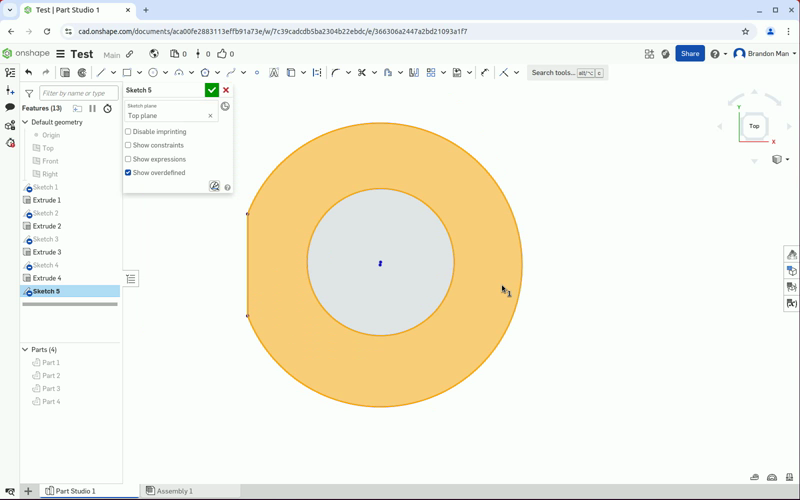
scroll(-6)
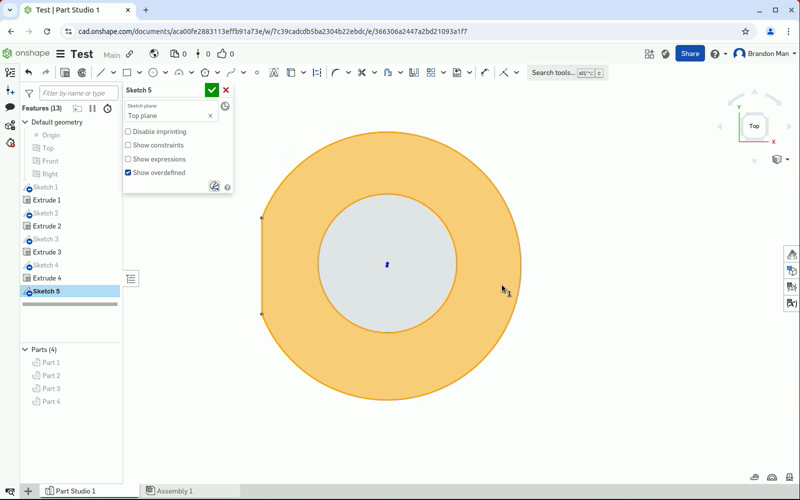
scroll(-6)
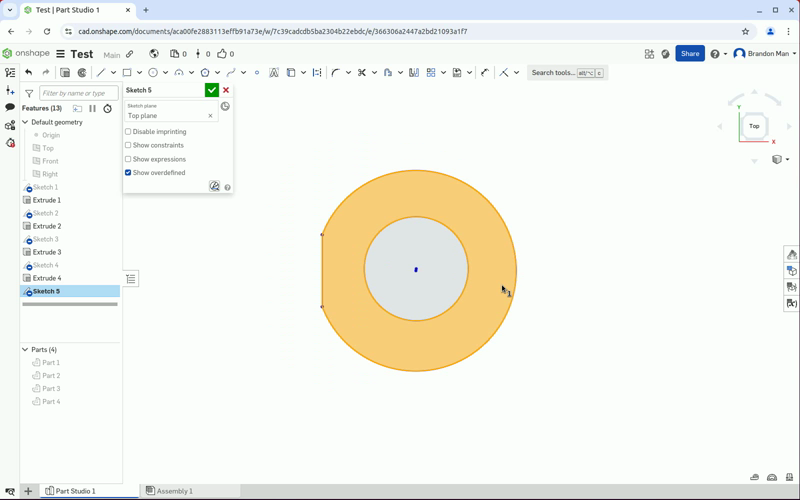
scroll(-6)
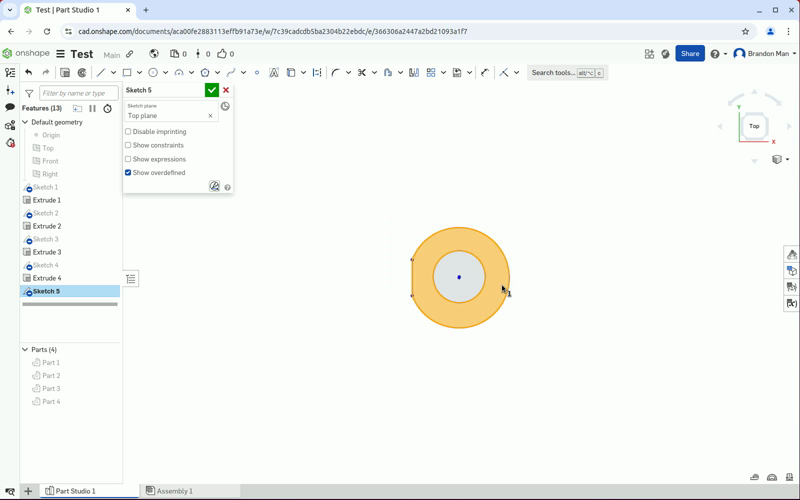
scroll(-6)
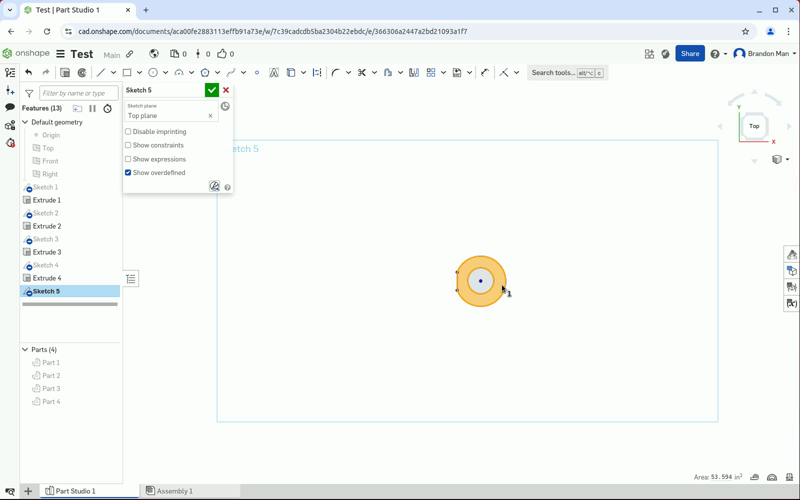
mouse_move(73, 352)
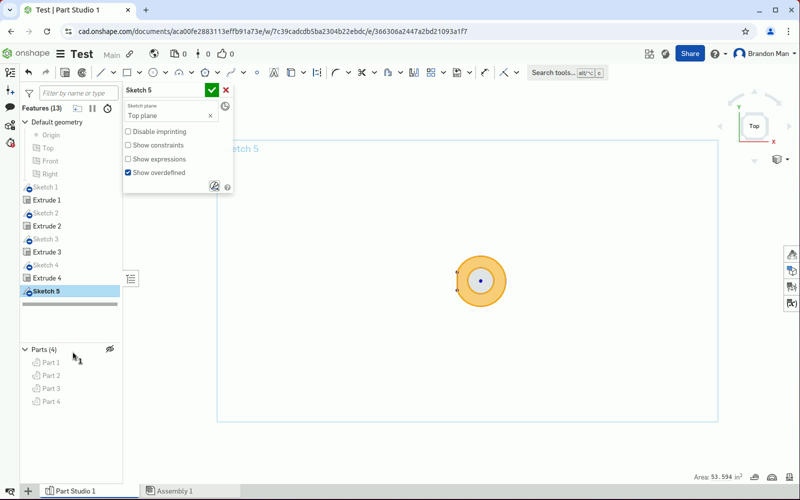
key(shift+y)
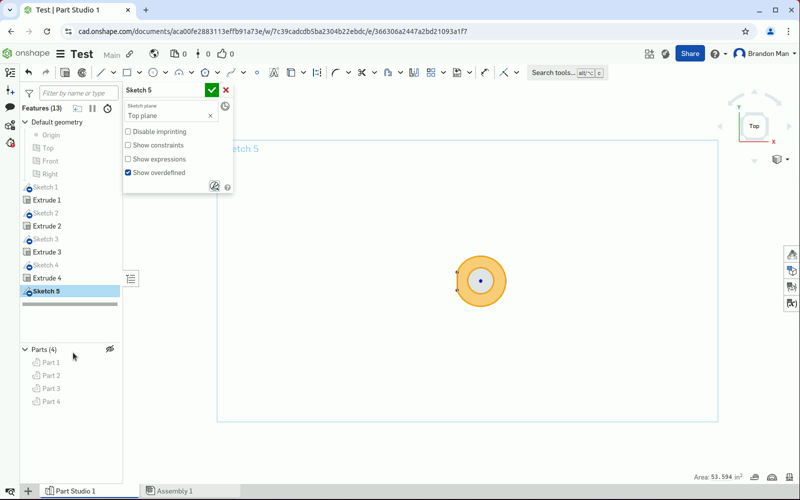
key(shift+e)
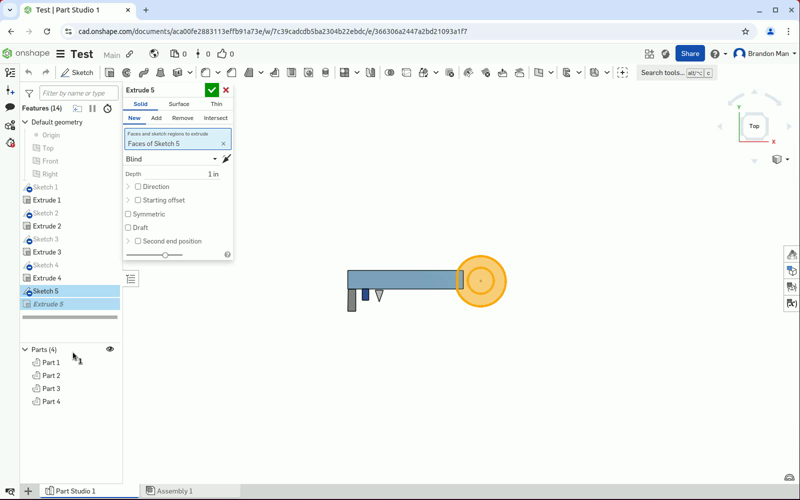
mouse_move(143, 106)
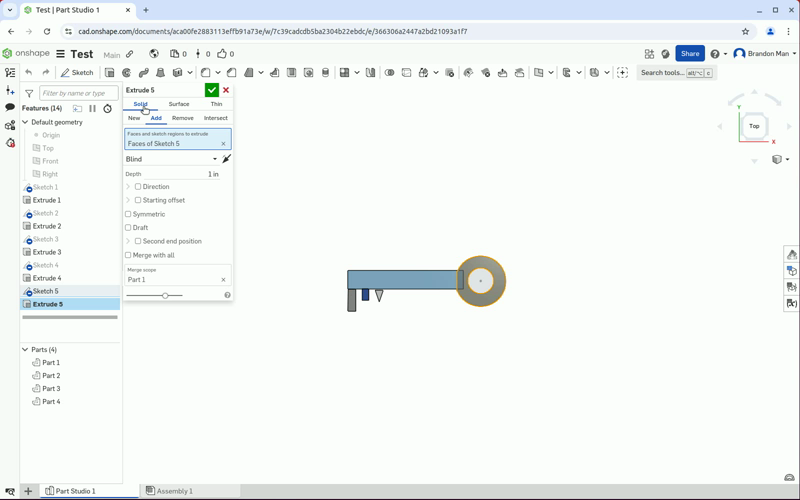
click(143, 106)
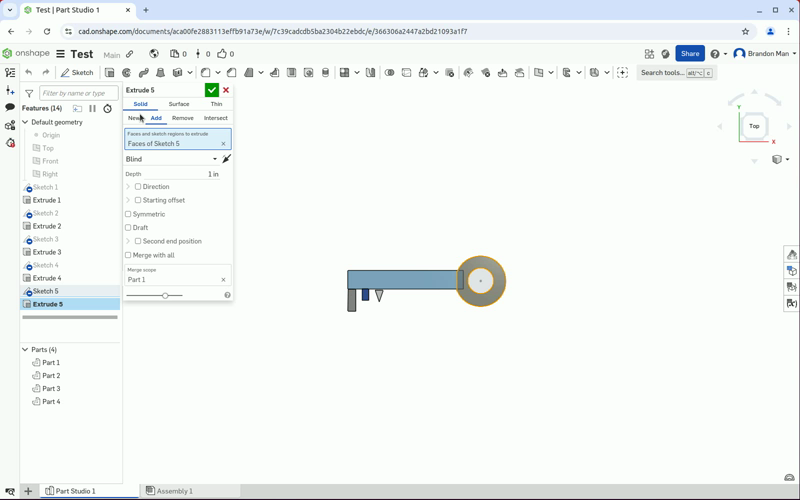
mouse_move(137, 120)
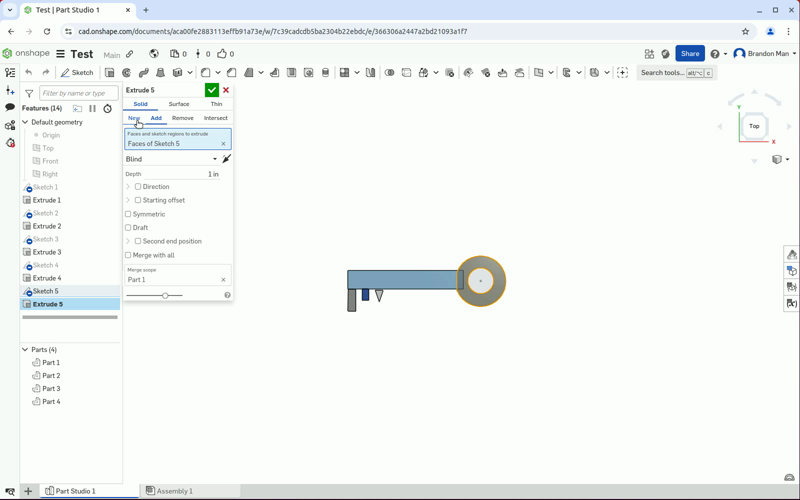
click(137, 120)
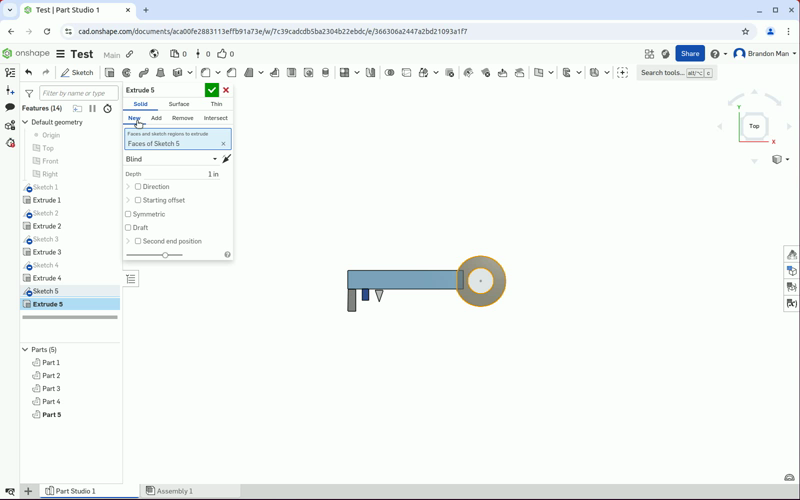
key(tab, 4)
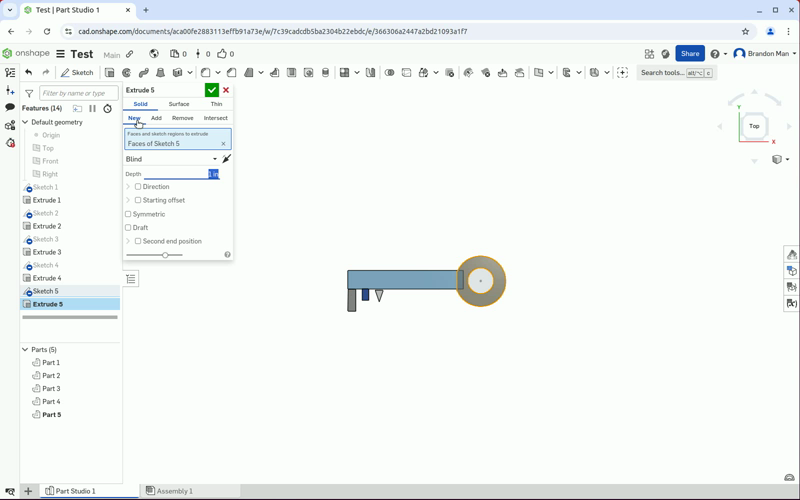
text(2.166)
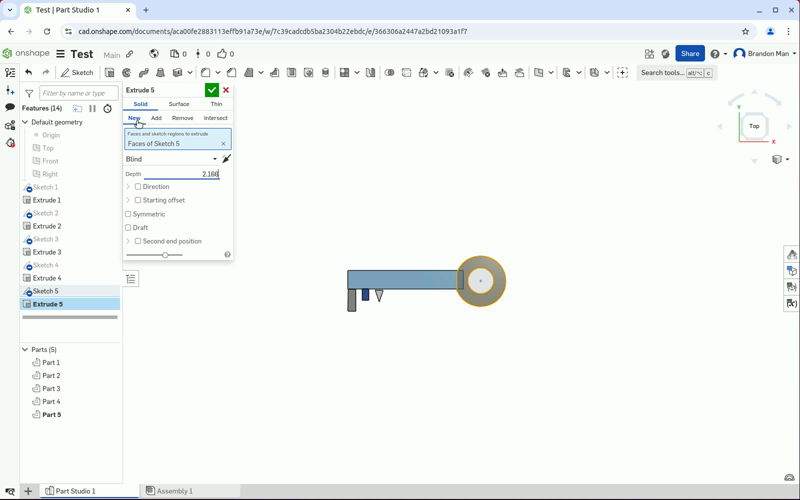
key(enter)
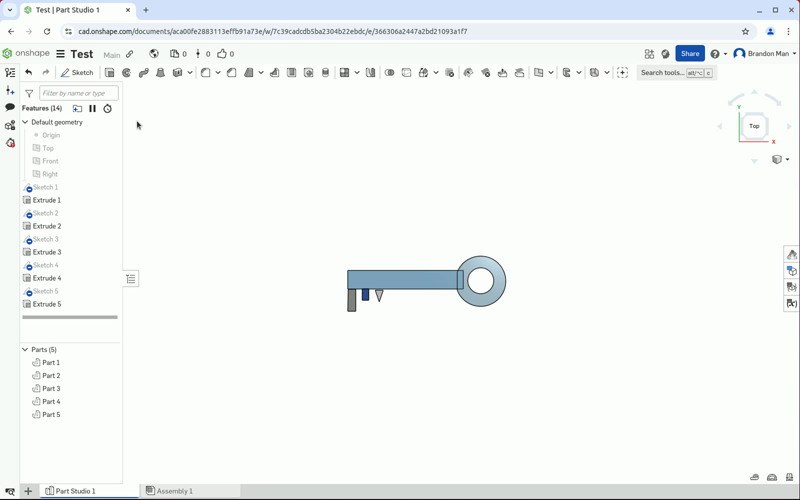
key(shift+h)
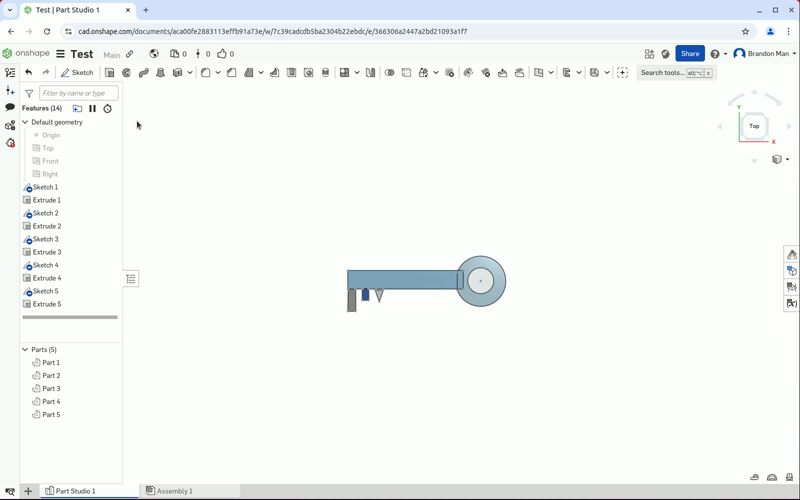
key(shift+h)
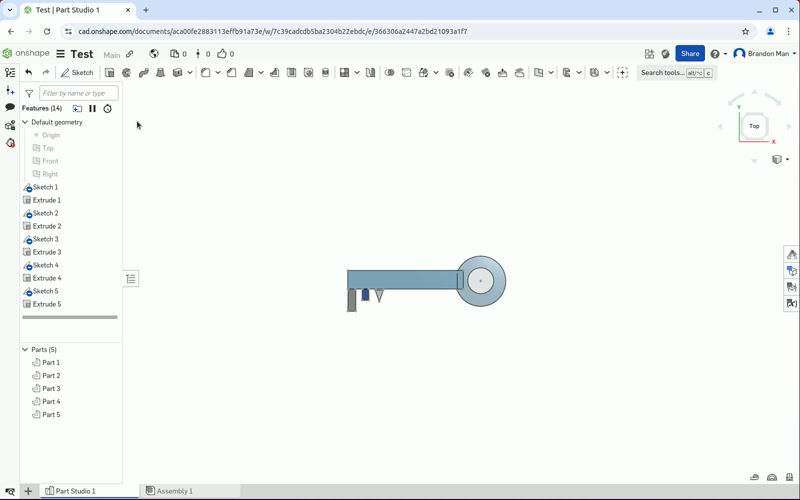
key(shift+7)
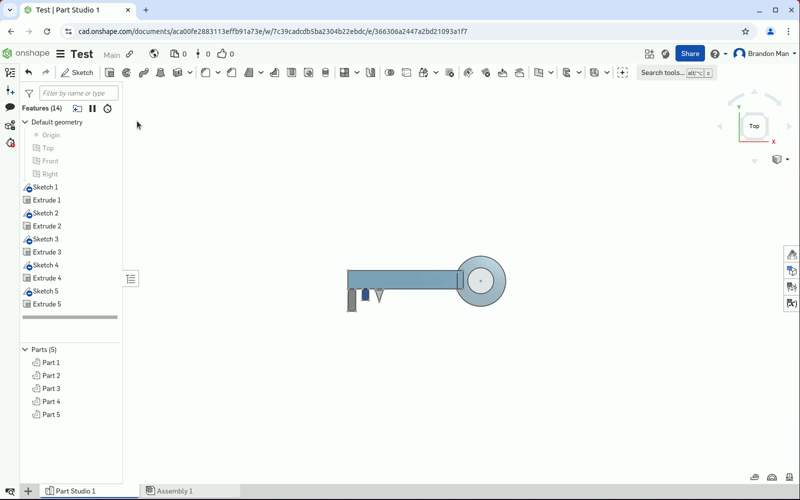
key(up, 3)
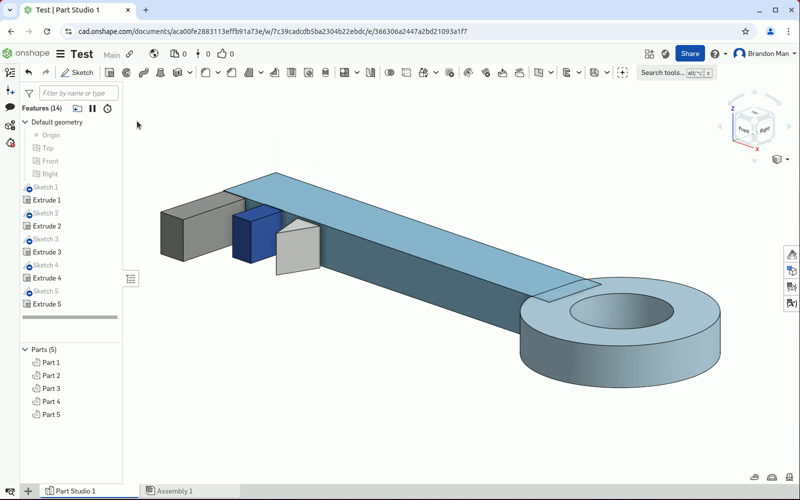
key(left, 3)
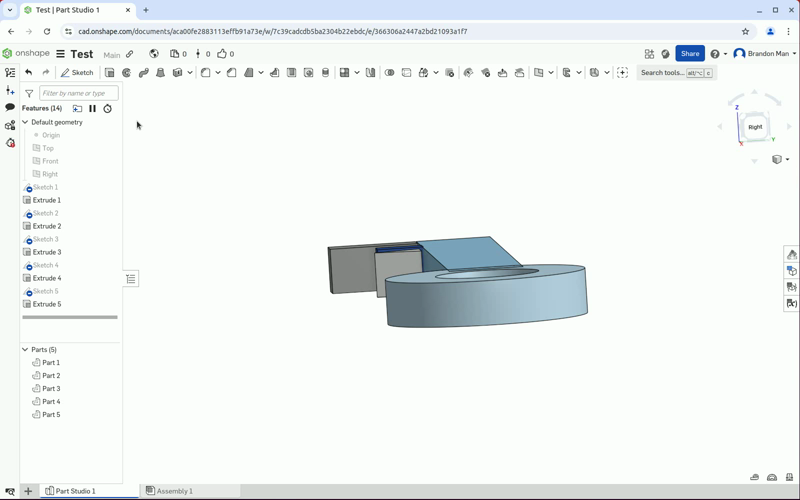
key(right, 3)
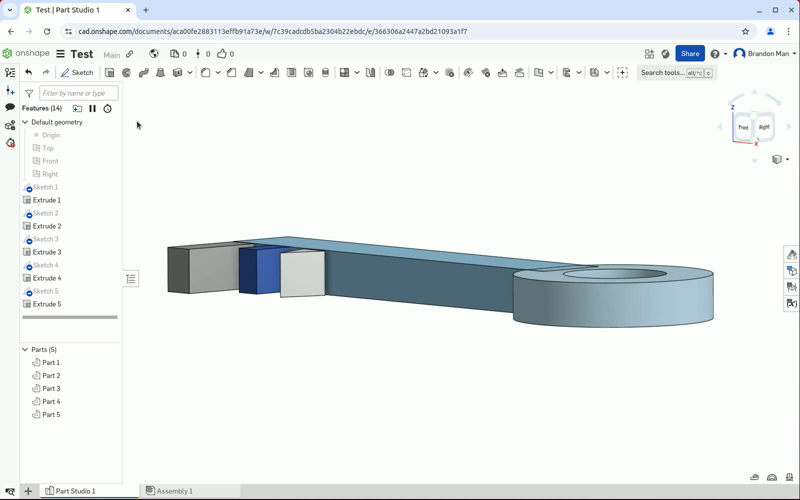
key(down, 3)
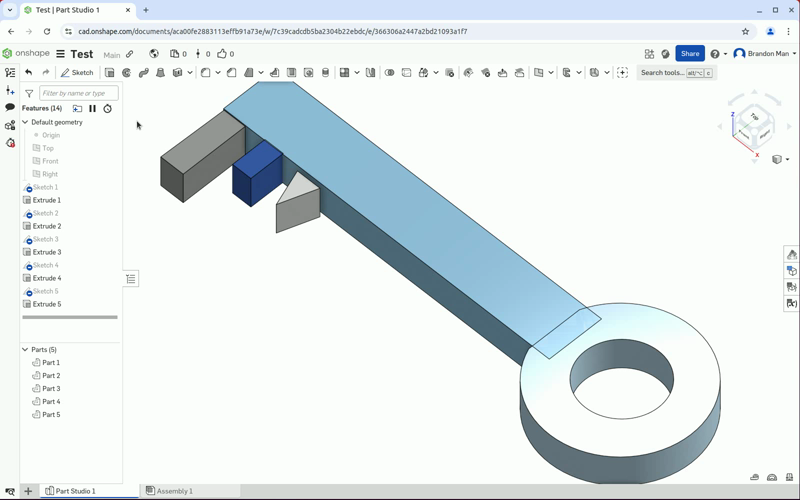
mouse_move(73, 189)
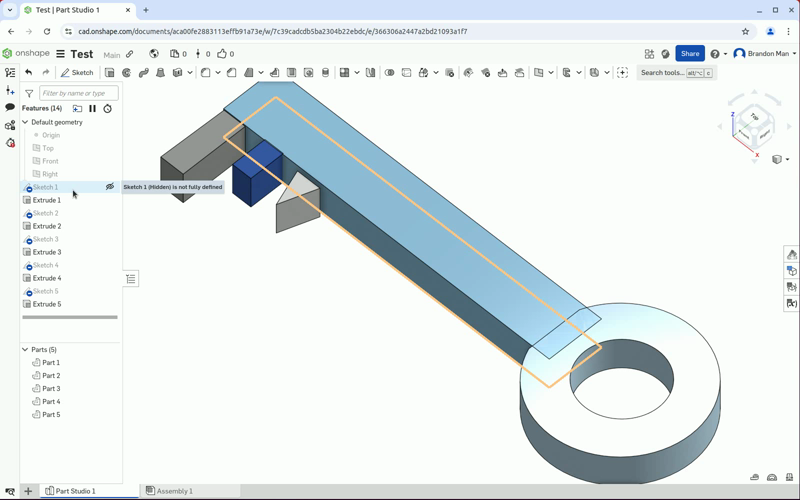
click(73, 189)